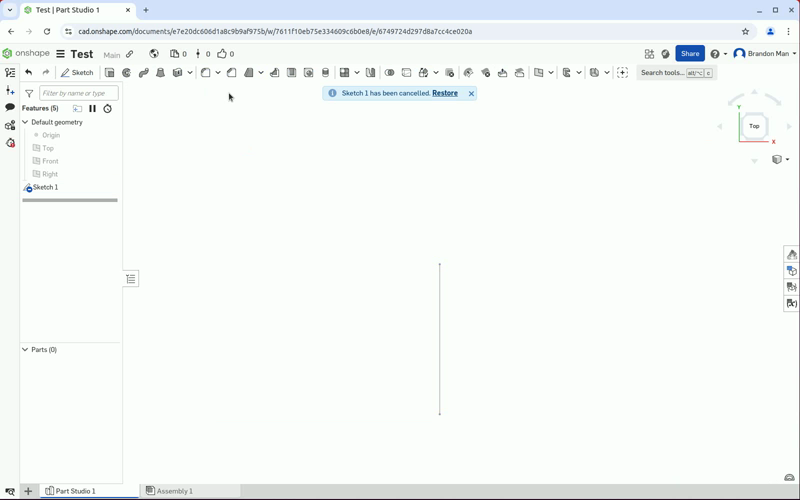
key(shift+h)
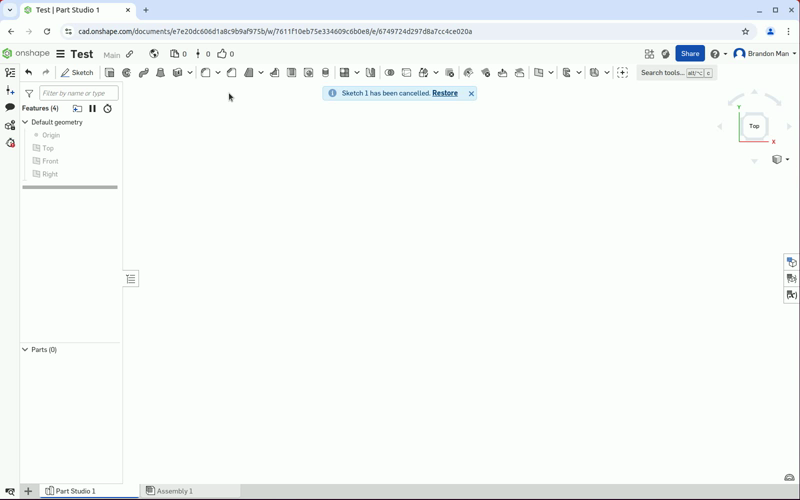
mouse_move(73, 352)
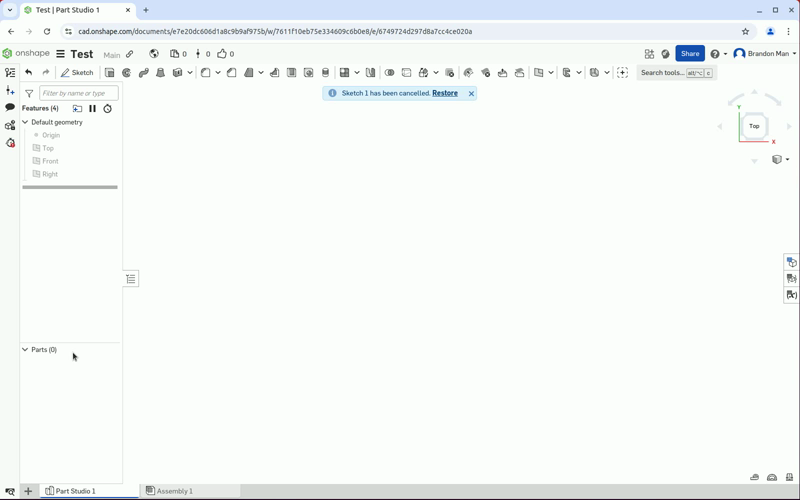
key(y)
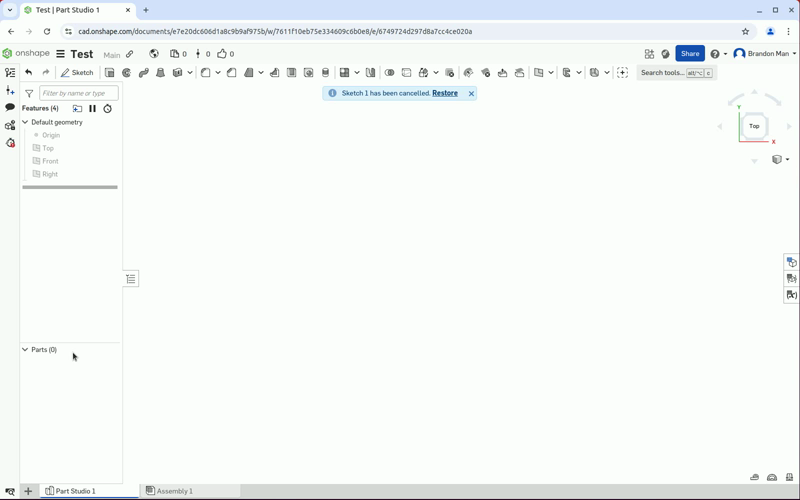
key(shift+p)
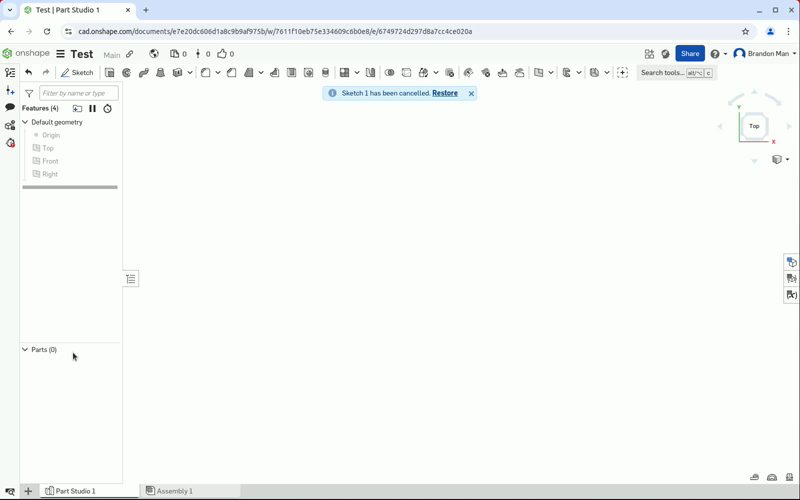
key(space)
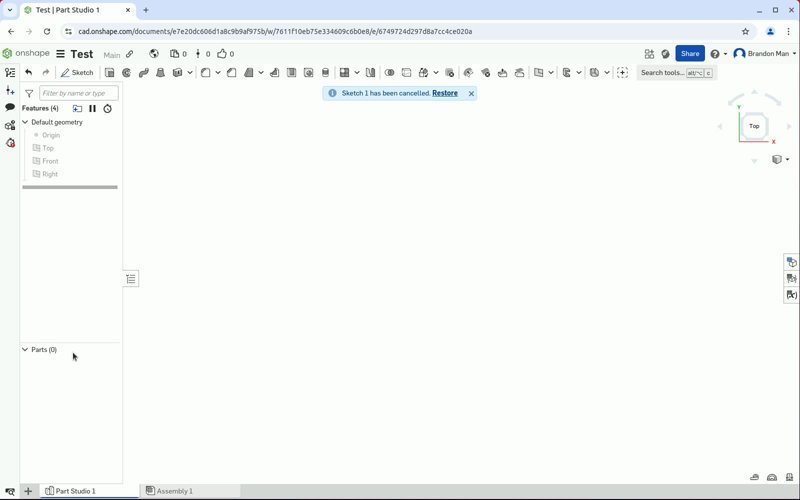
key_down(shift)
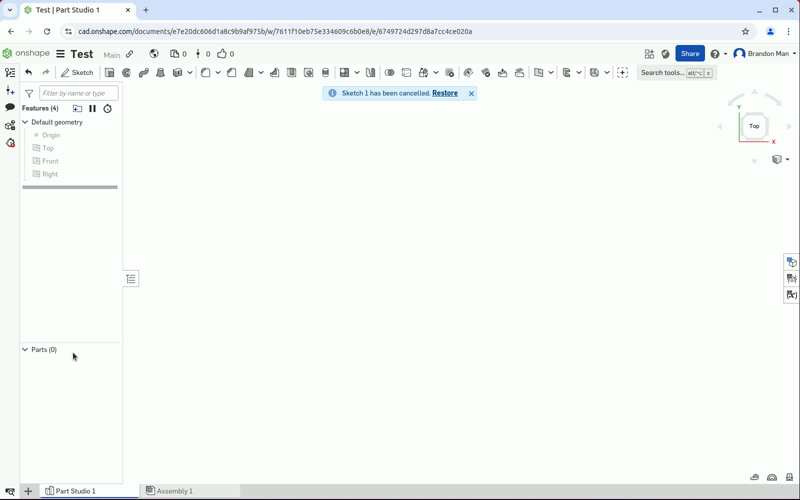
key(up)
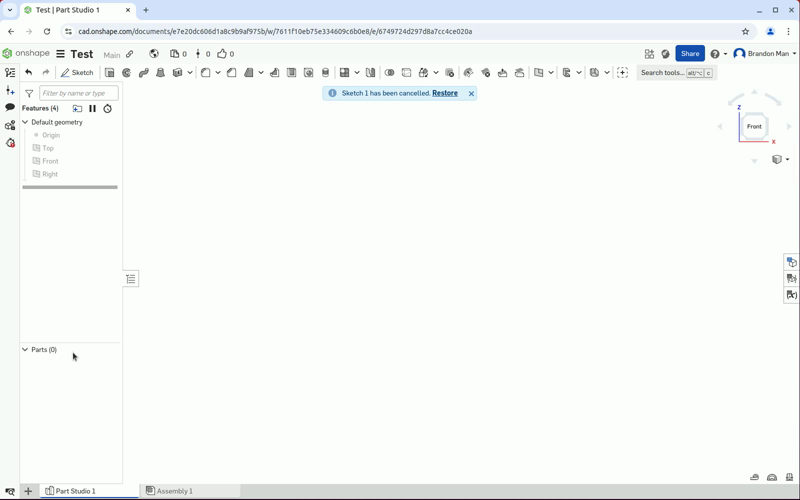
key_up(shift)
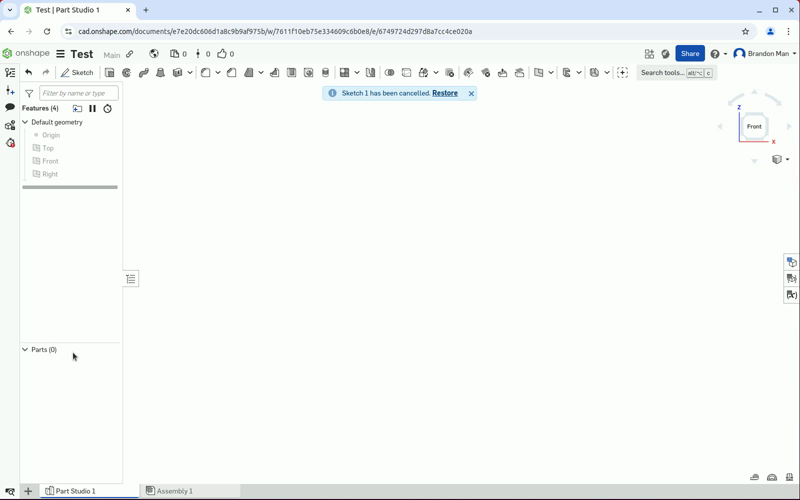
mouse_move(73, 352)
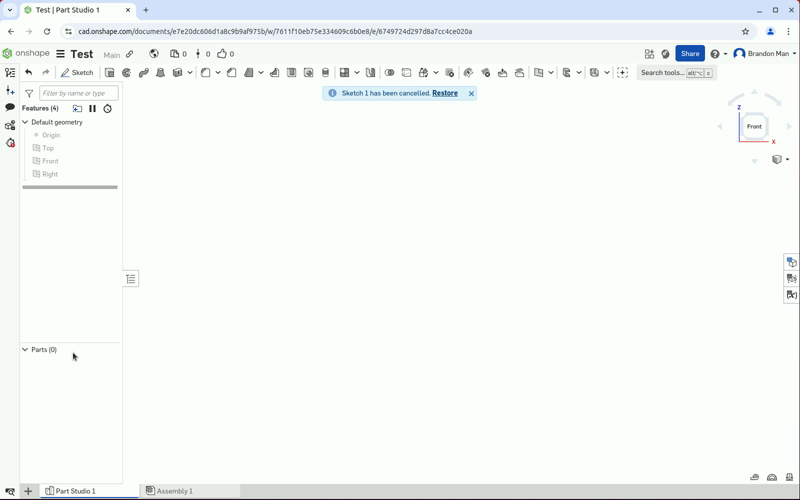
key(shift+y)
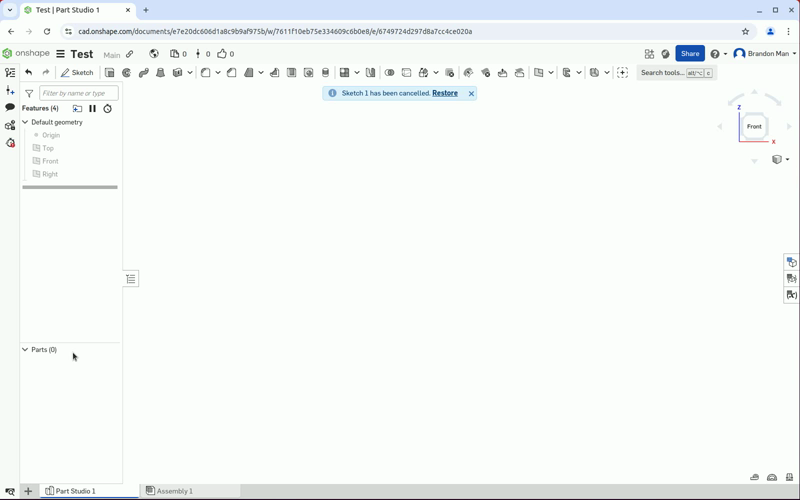
key(shift+s)
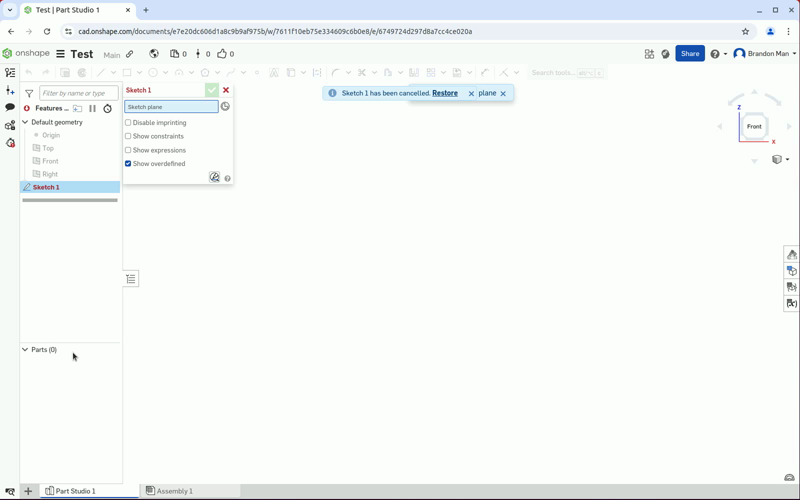
mouse_move(73, 163)
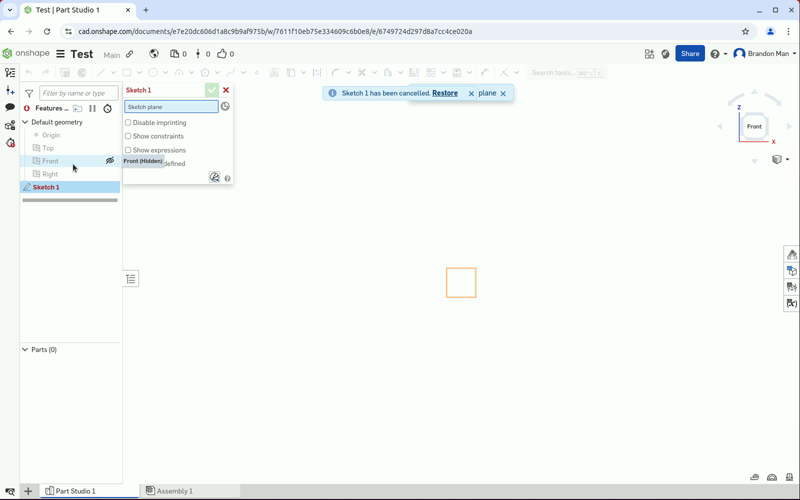
click(73, 163)
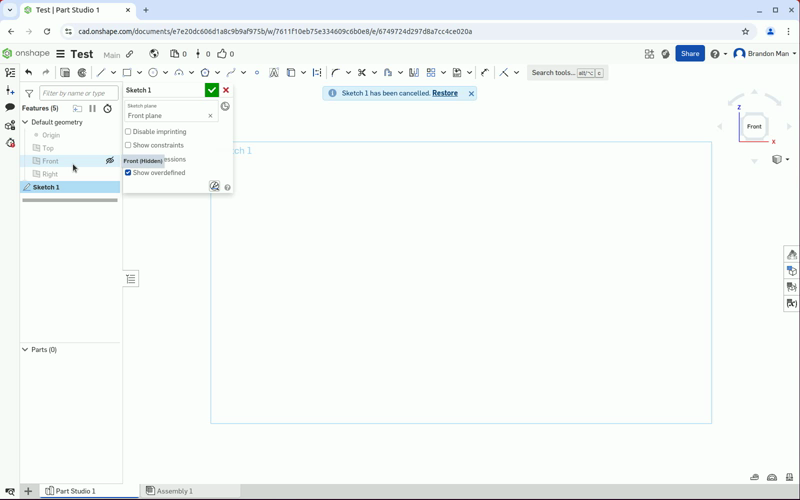
mouse_move(73, 352)
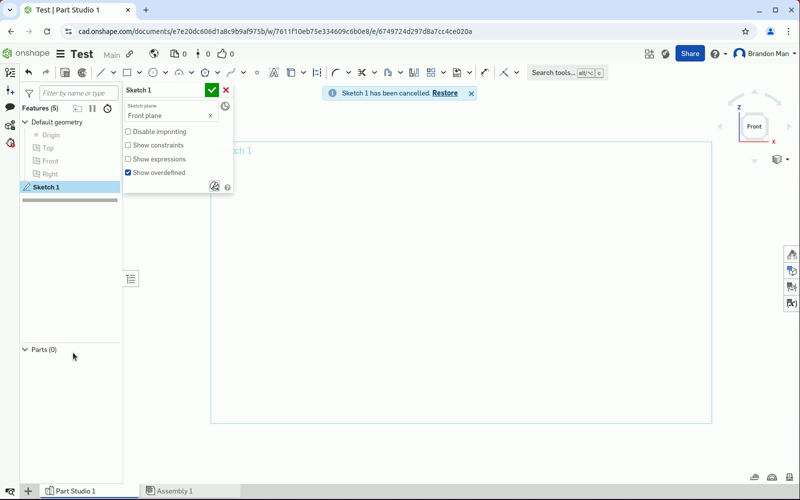
key(y)
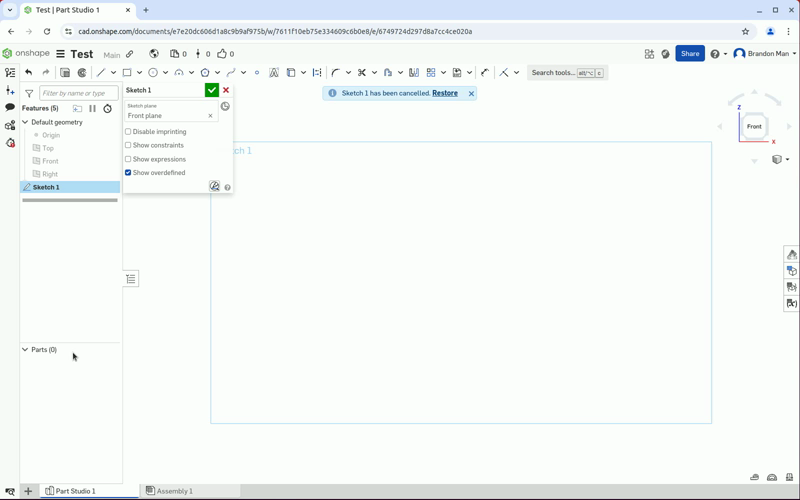
key(l)
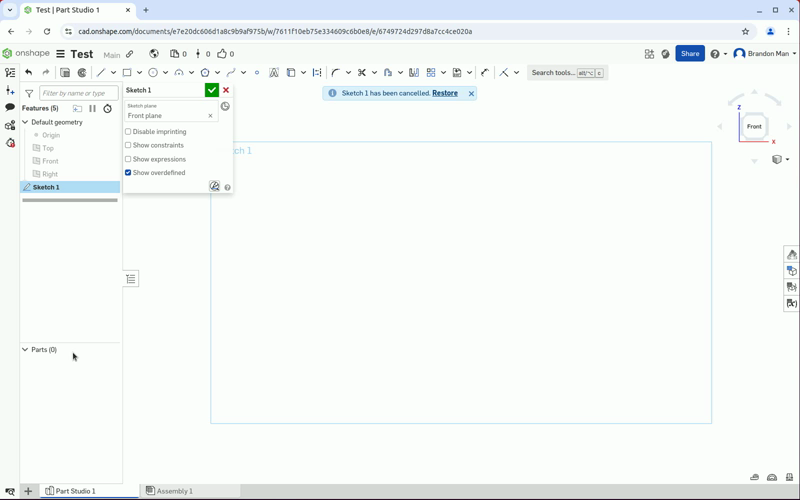
key_down(shift)
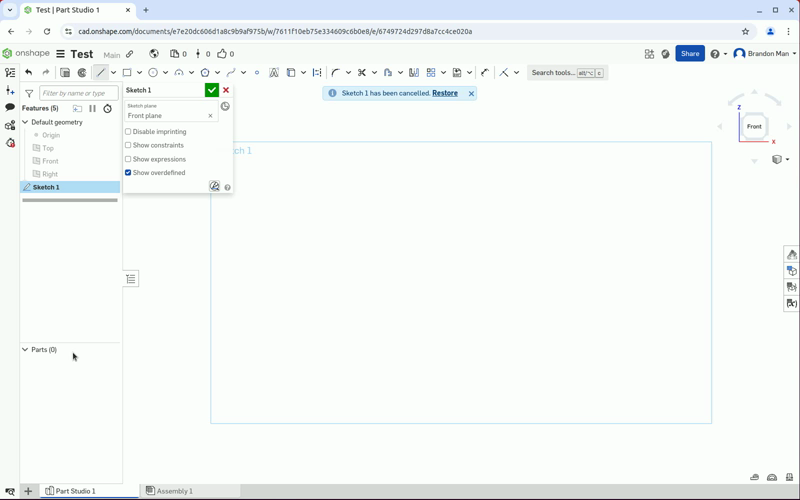
mouse_move(460, 282)
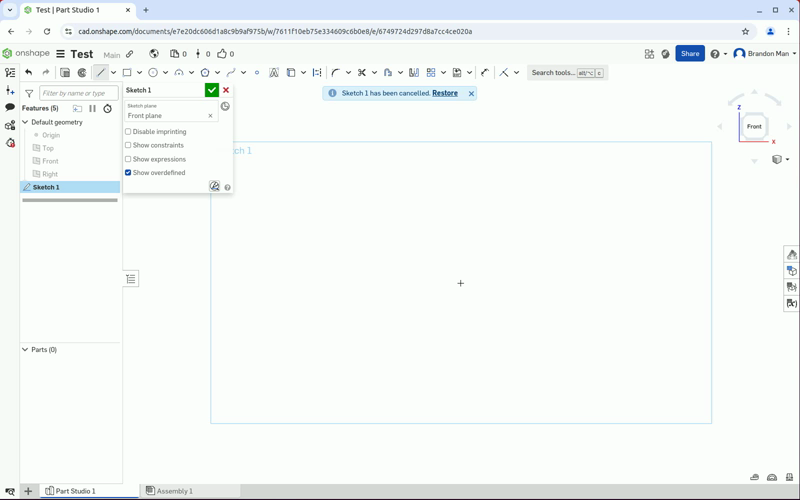
click(460, 282)
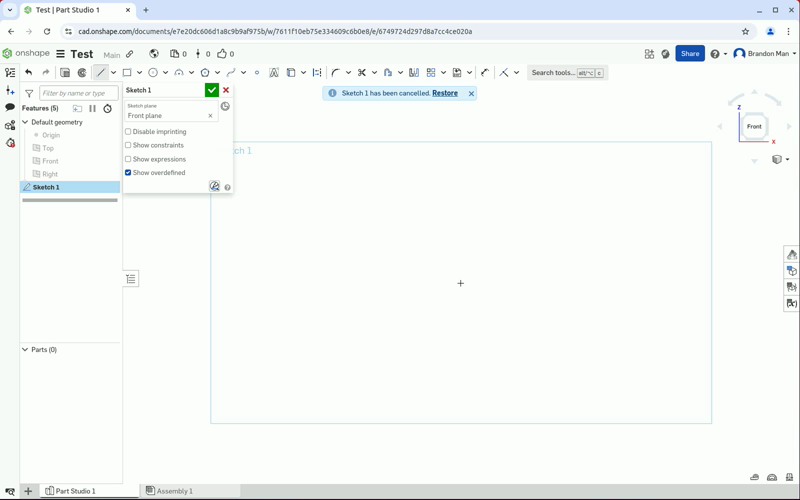
key_up(shift)
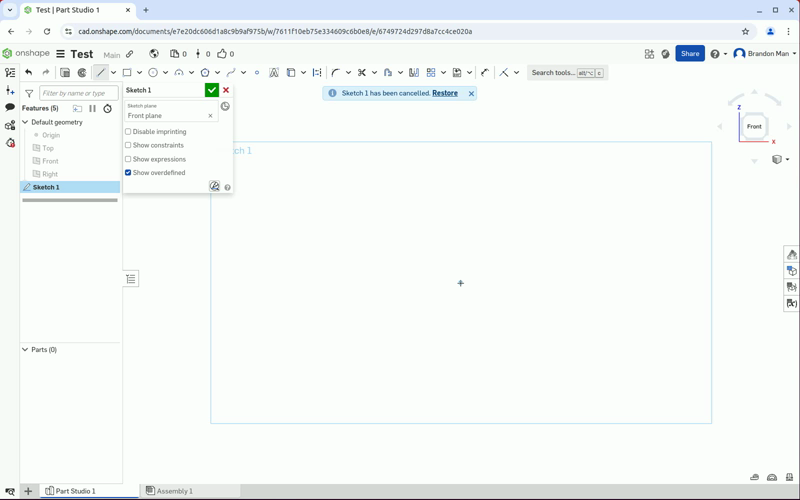
key_down(shift)
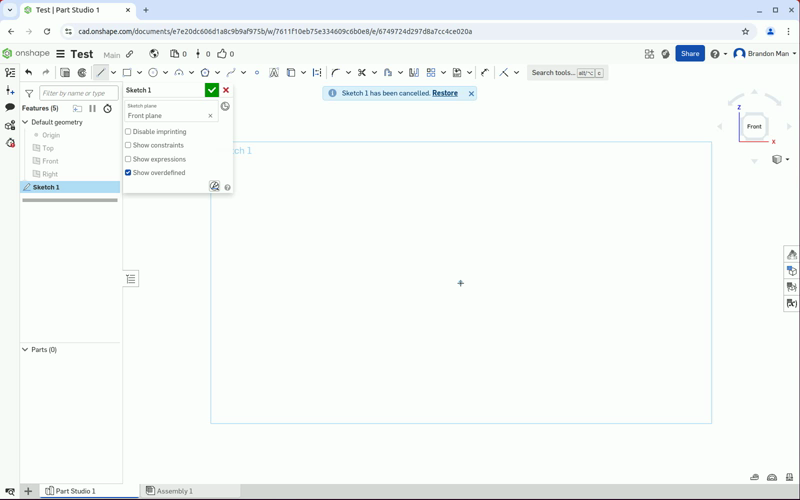
mouse_move(490, 282)
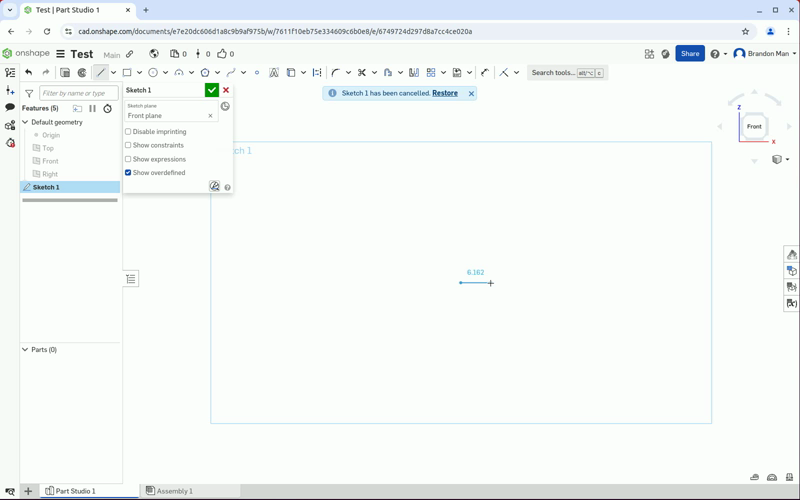
mouse_move(469, 282)
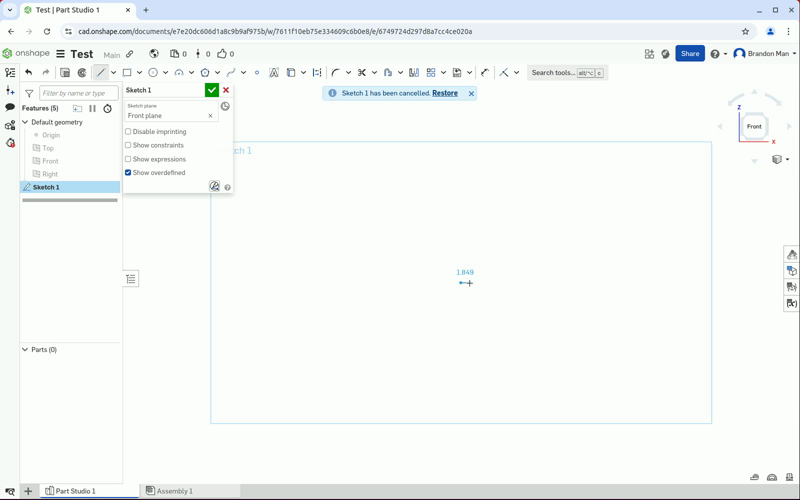
click(469, 282)
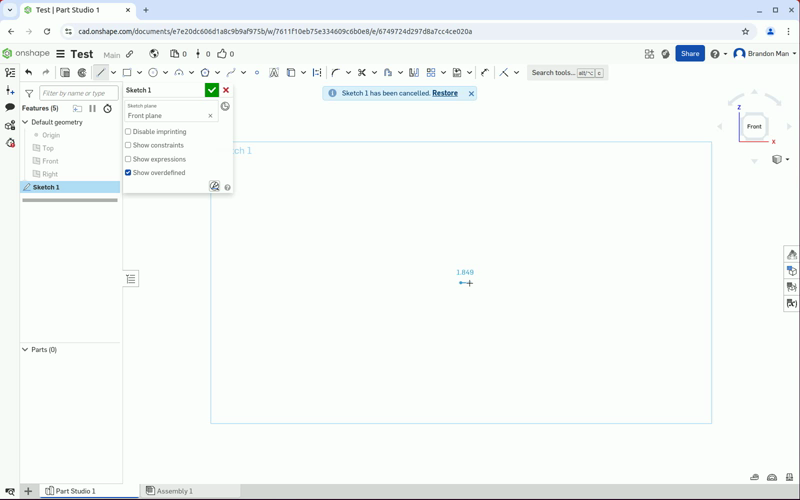
key_up(shift)
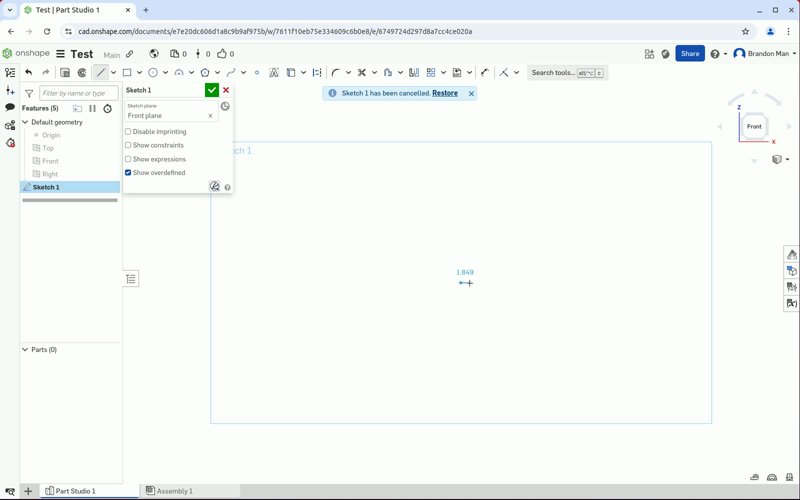
key_down(shift)
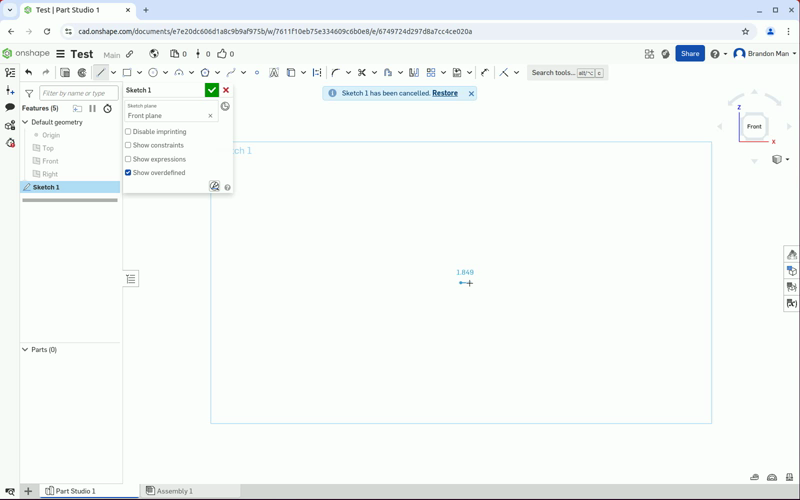
mouse_move(469, 198)
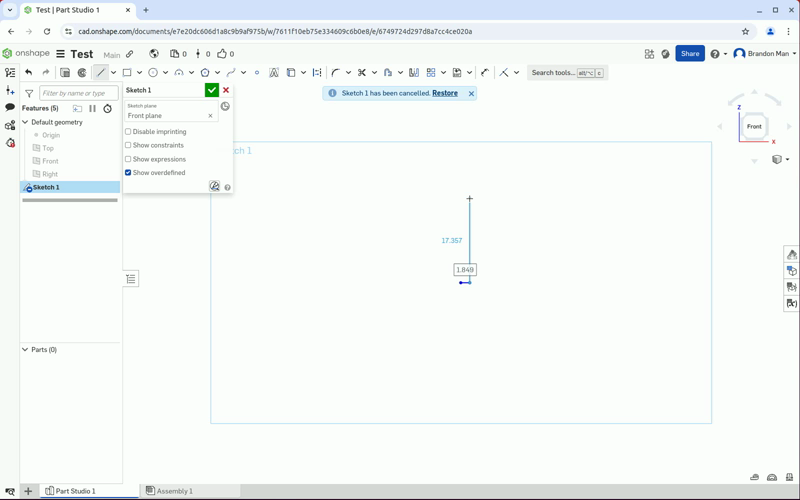
click(469, 198)
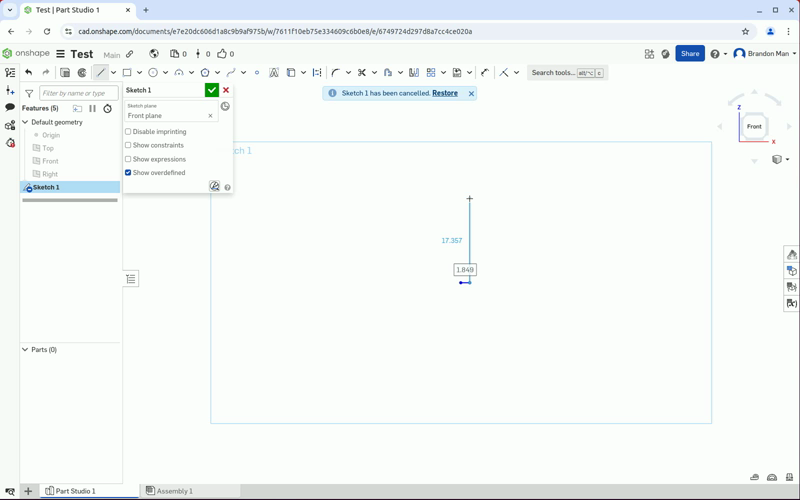
key_up(shift)
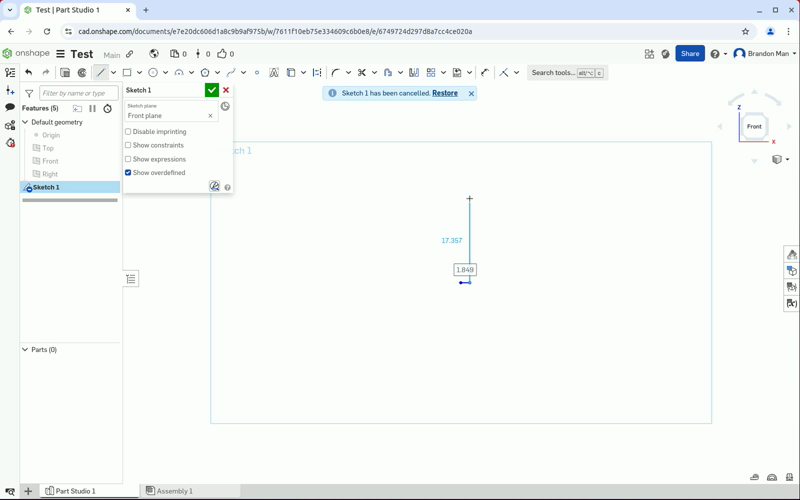
key_down(shift)
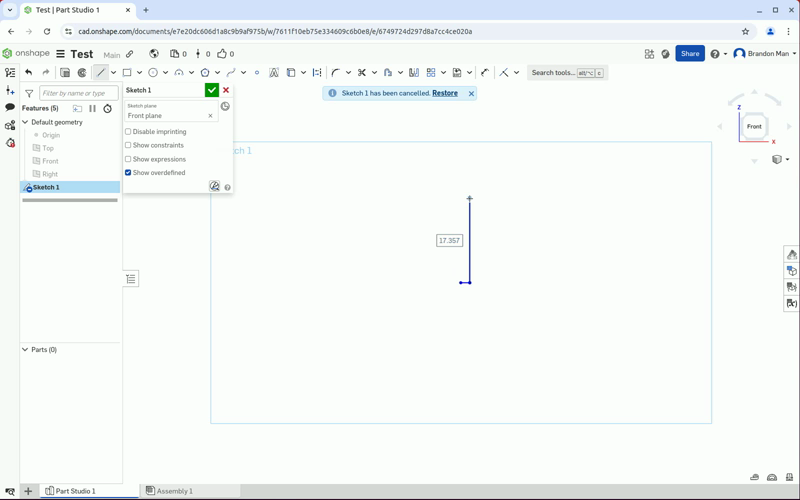
mouse_move(499, 198)
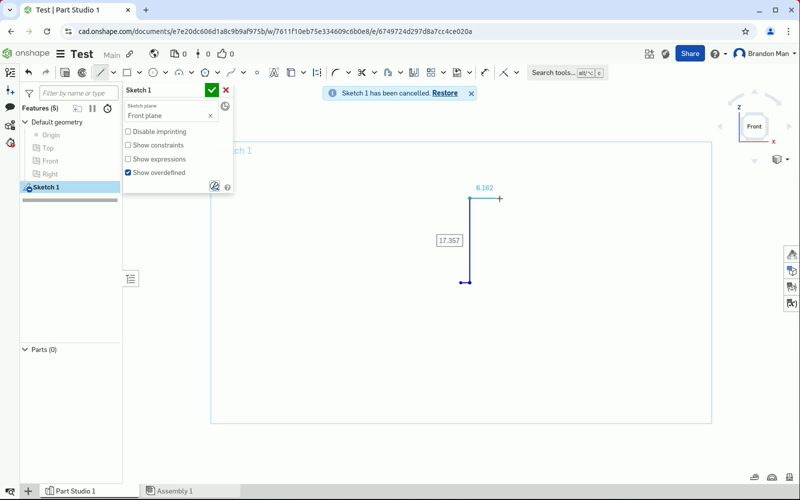
mouse_move(460, 198)
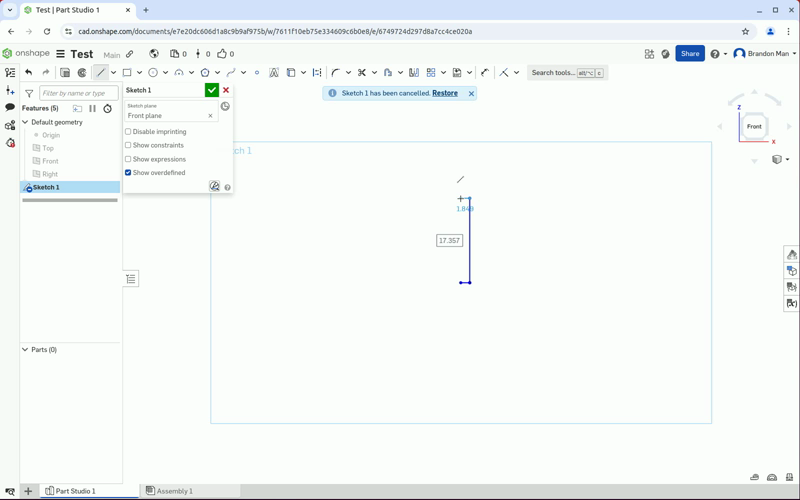
click(460, 198)
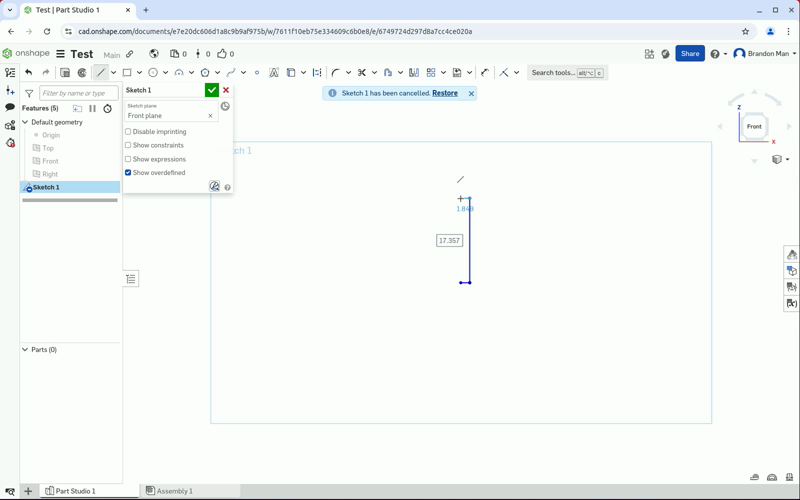
key_up(shift)
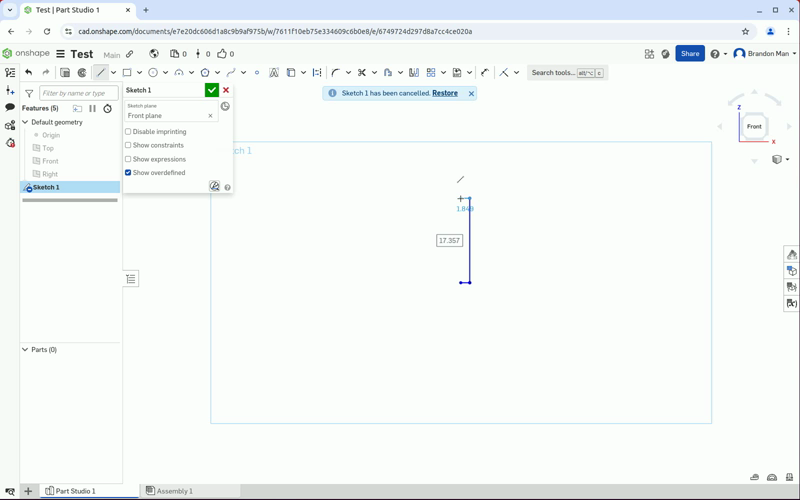
key_down(shift)
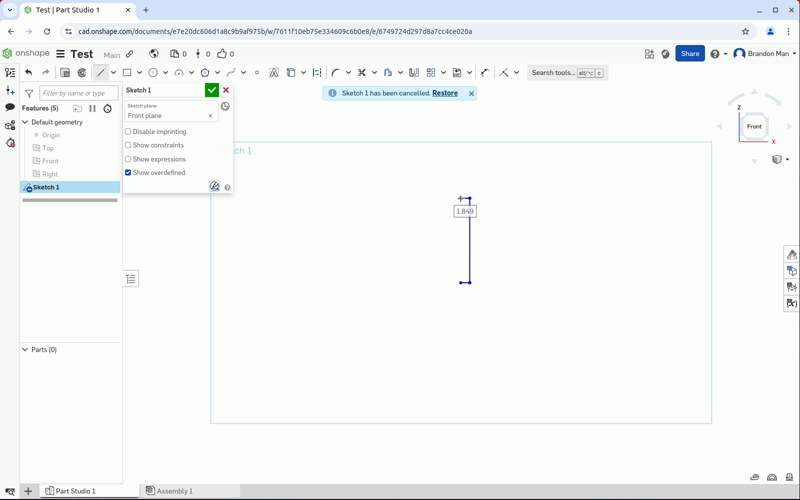
mouse_move(460, 282)
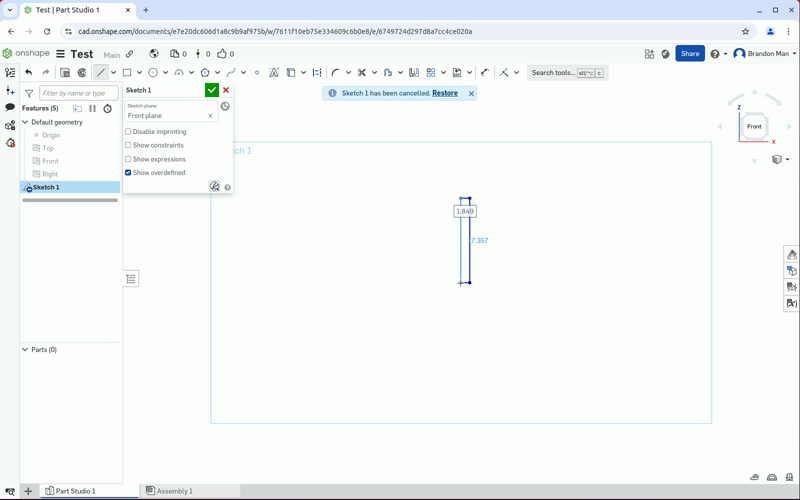
key_up(shift)
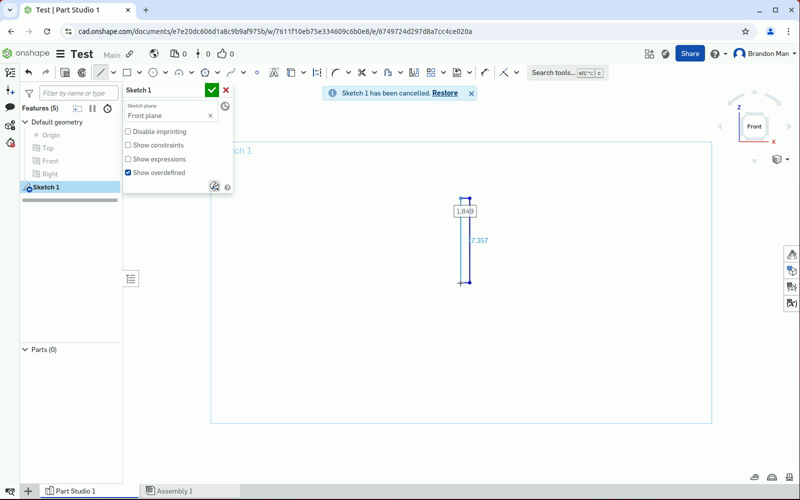
click(460, 282)
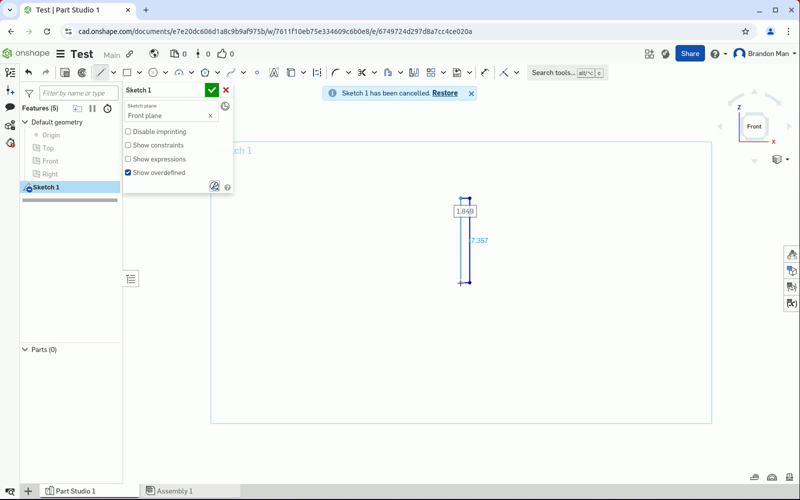
key(esc)
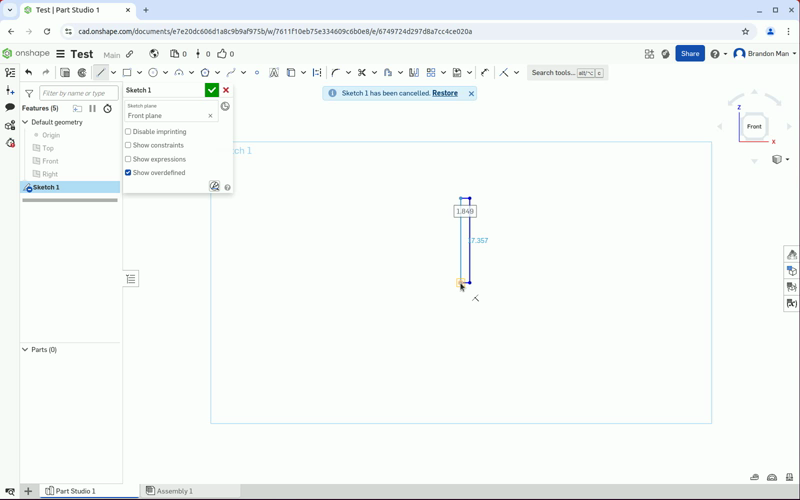
mouse_move(465, 274)
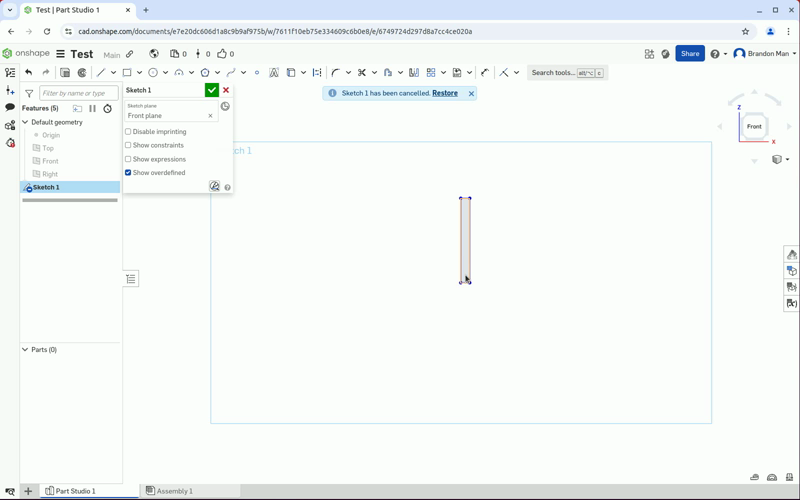
scroll(6)
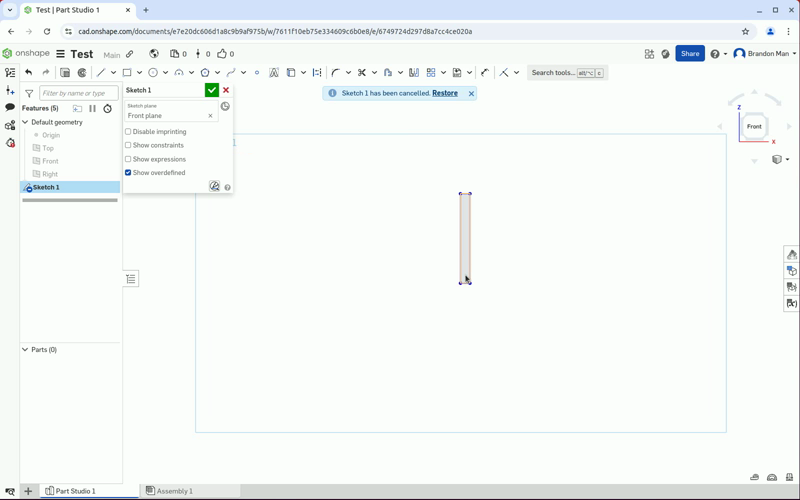
scroll(6)
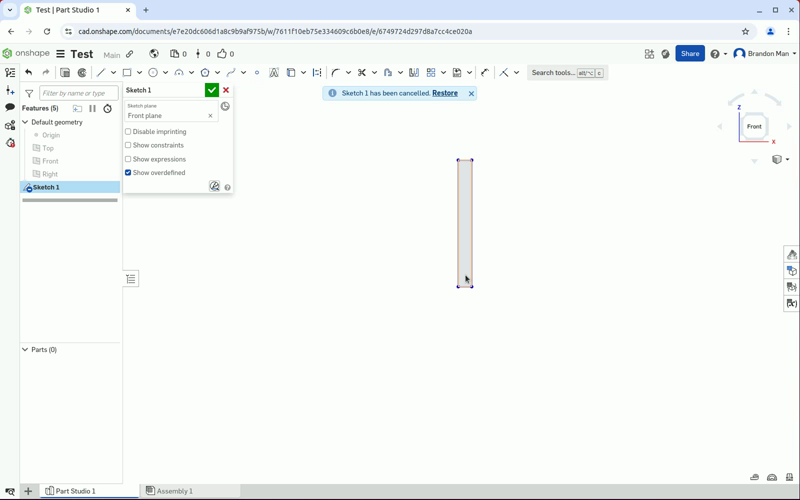
scroll(6)
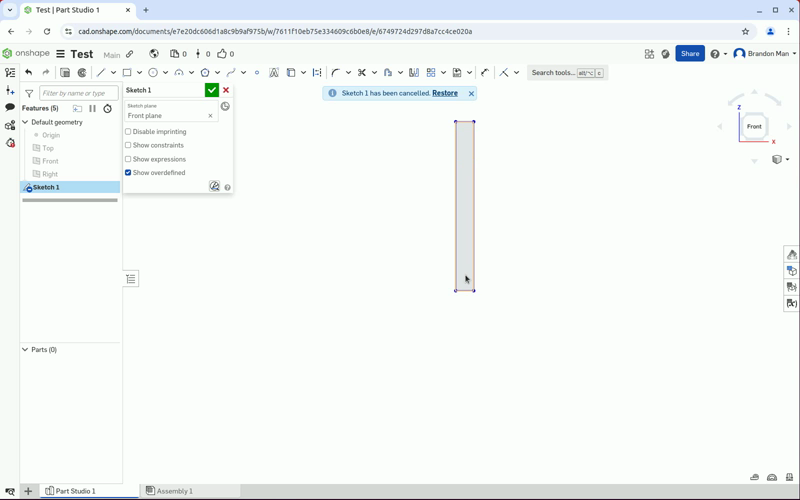
scroll(6)
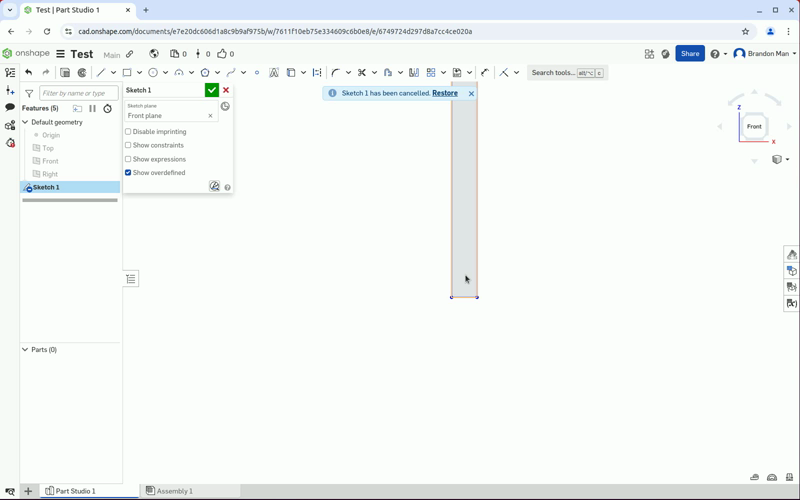
scroll(6)
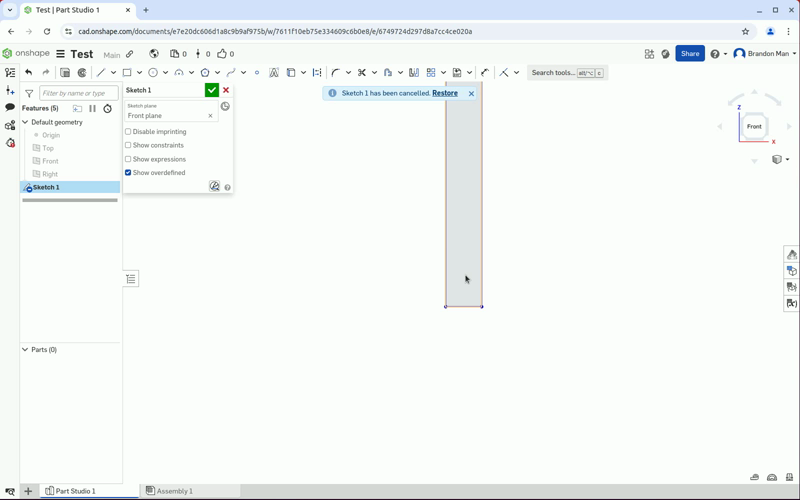
scroll(6)
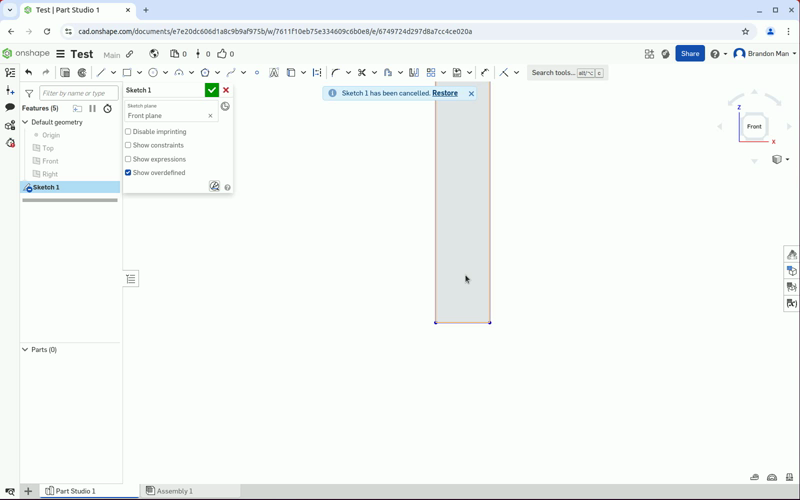
scroll(6)
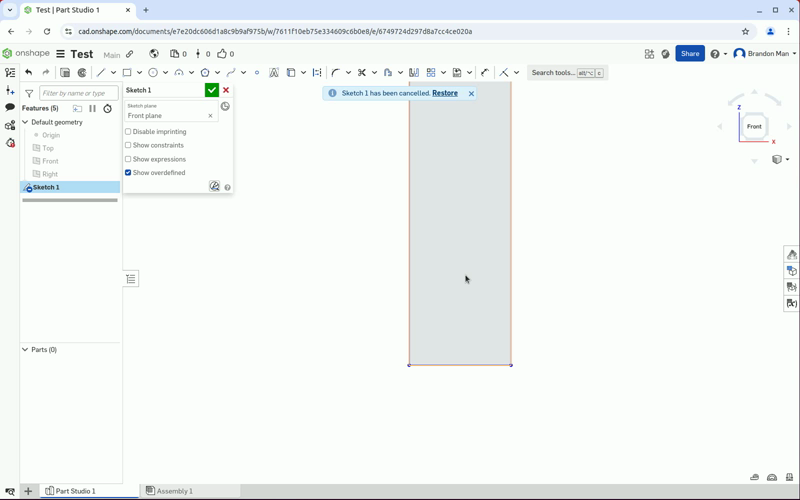
click(465, 274)
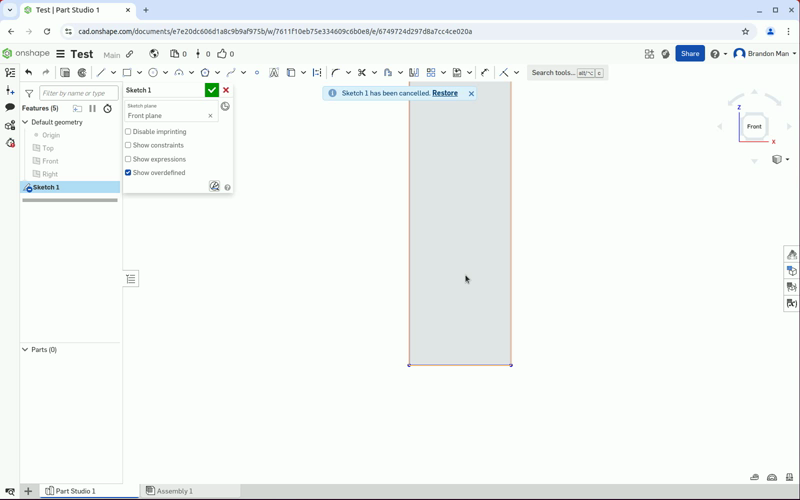
scroll(-6)
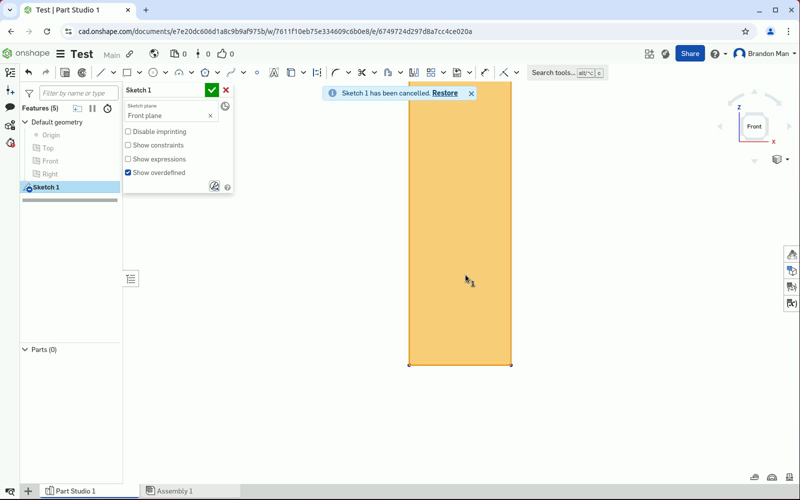
scroll(-6)
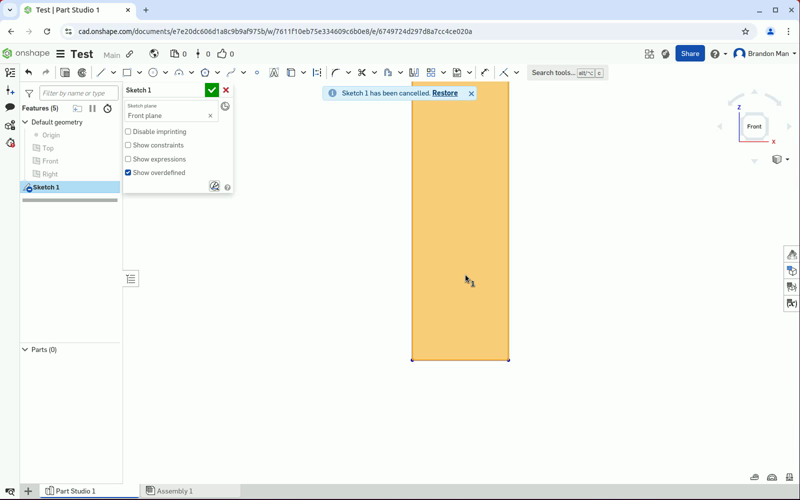
scroll(-6)
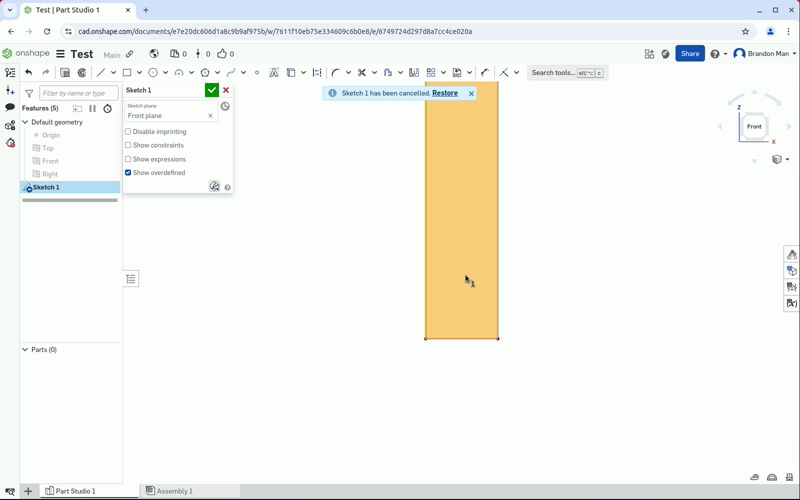
scroll(-6)
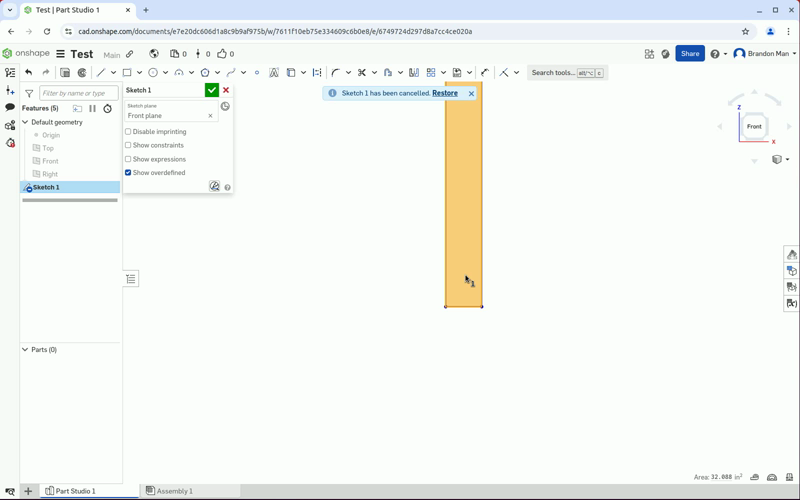
scroll(-6)
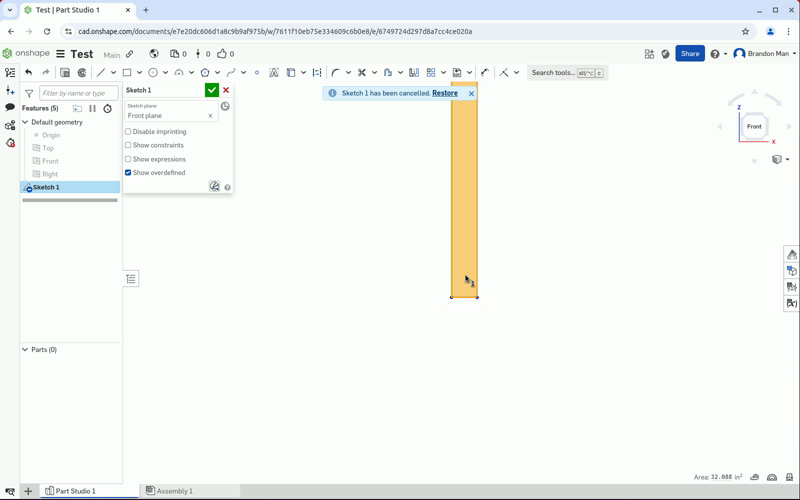
scroll(-6)
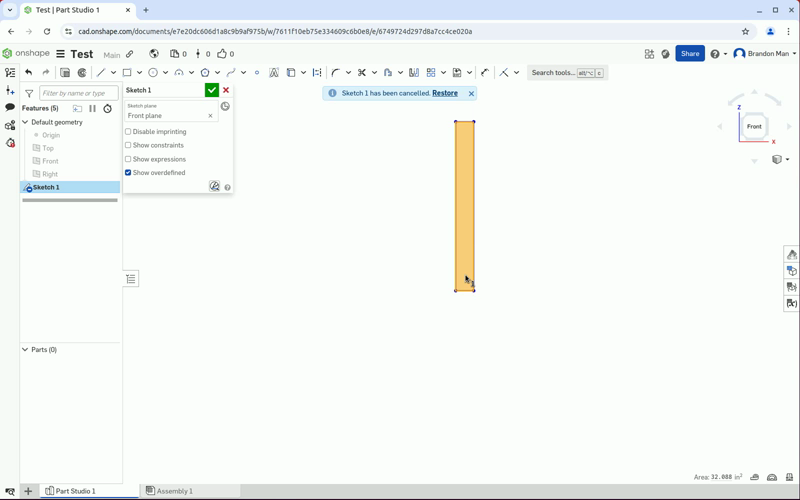
scroll(-6)
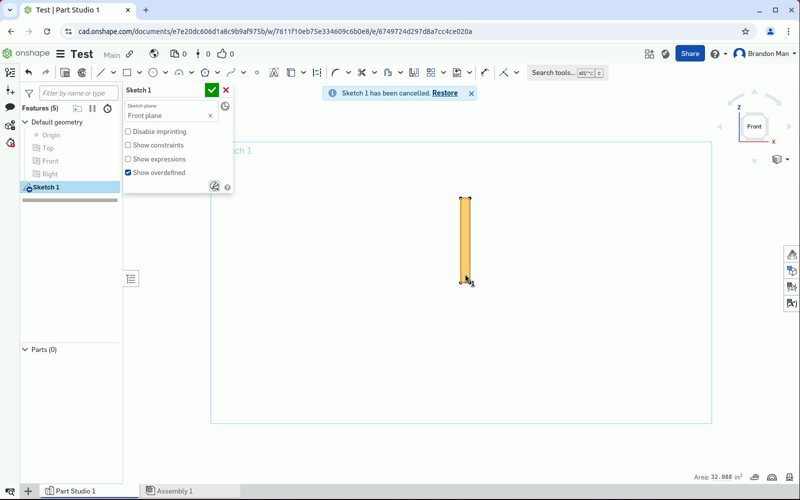
mouse_move(73, 352)
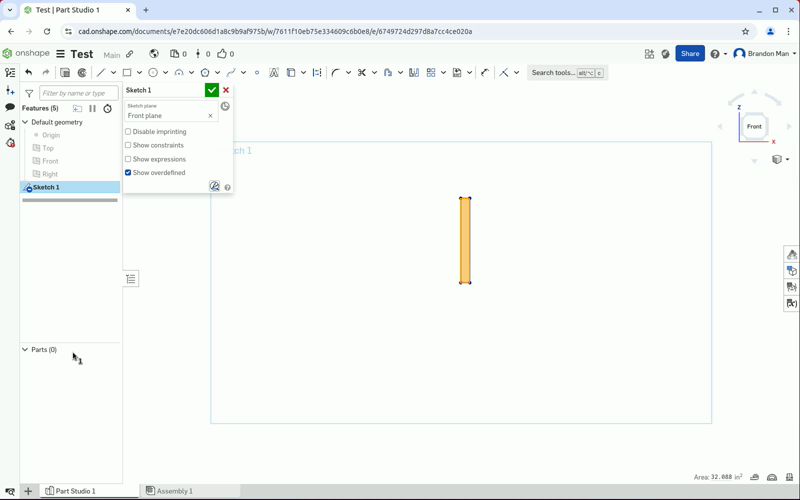
key(shift+y)
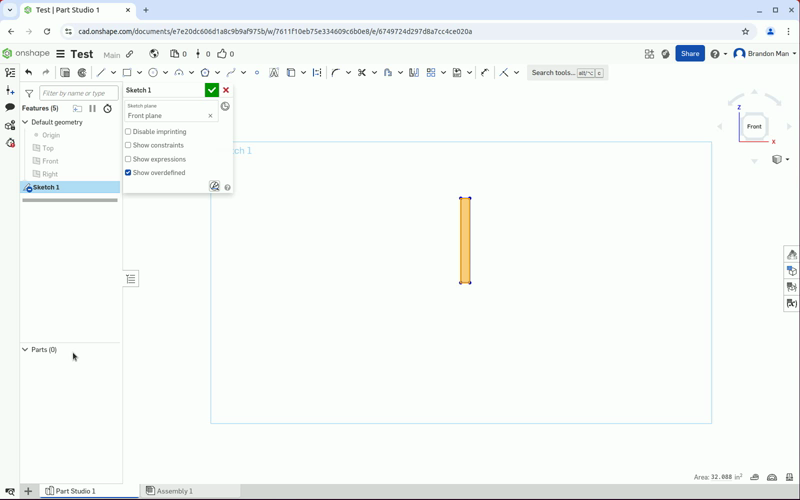
key(shift+e)
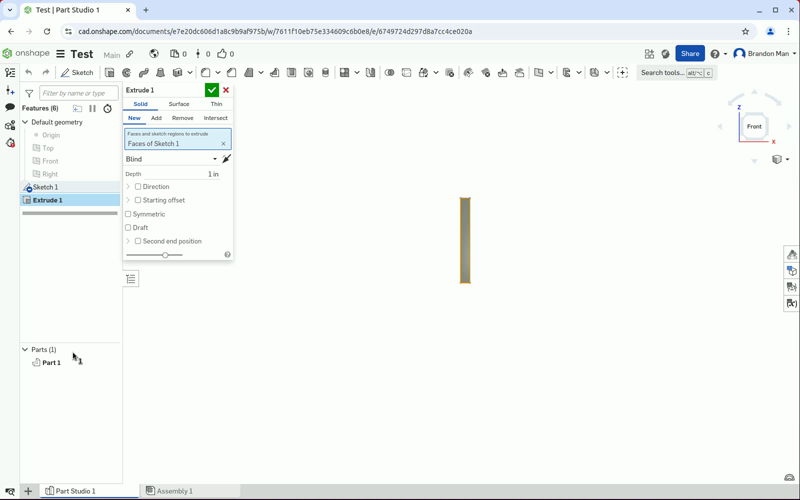
mouse_move(143, 106)
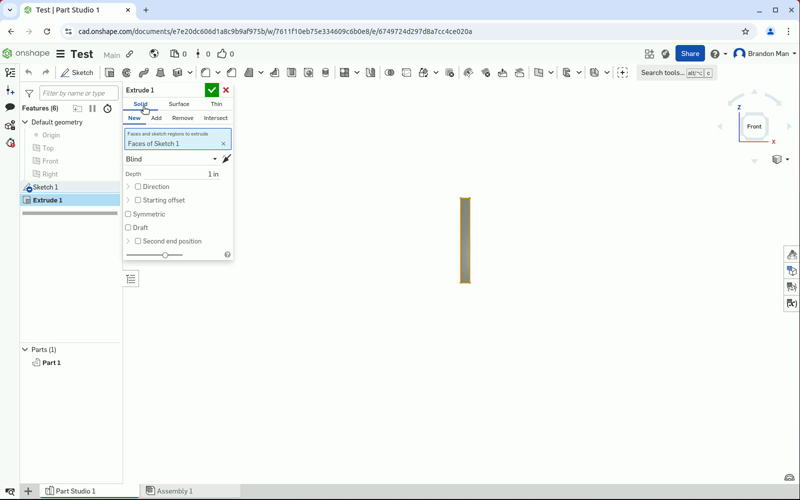
click(143, 106)
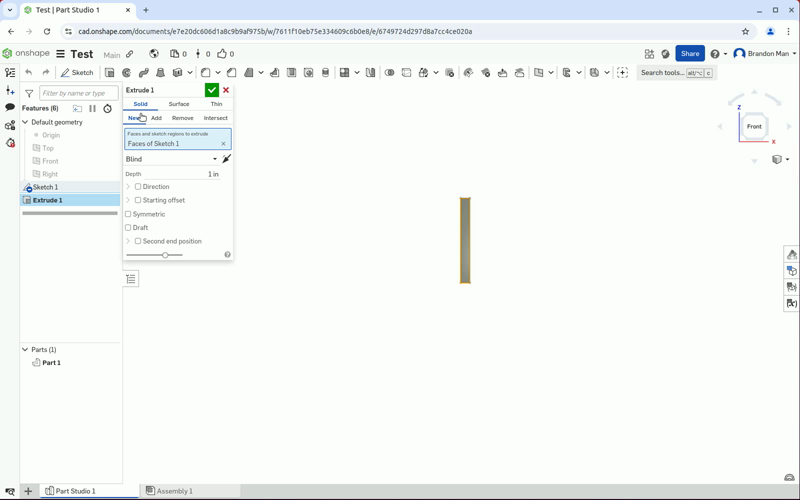
mouse_move(137, 120)
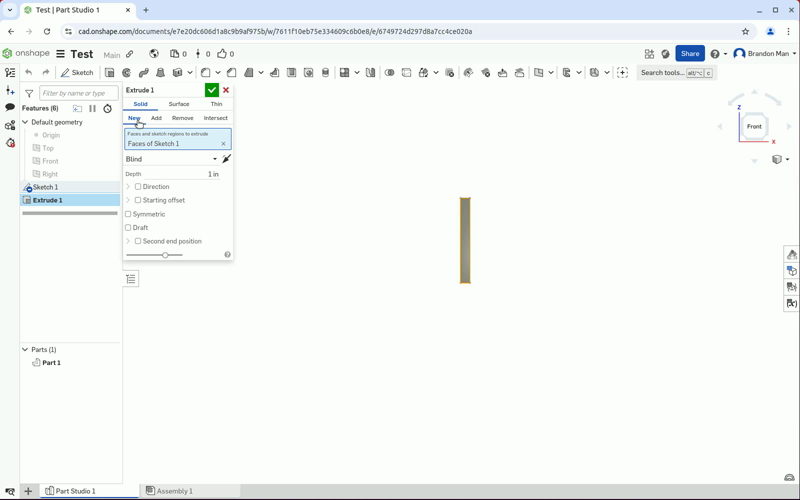
click(137, 120)
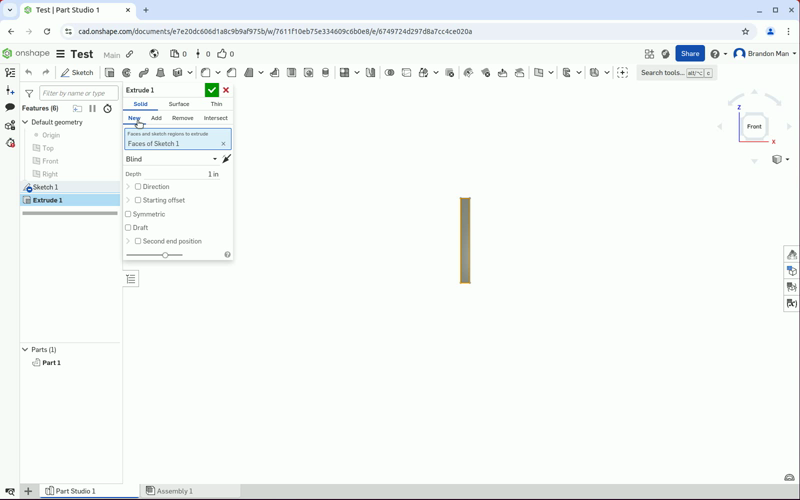
key(tab, 4)
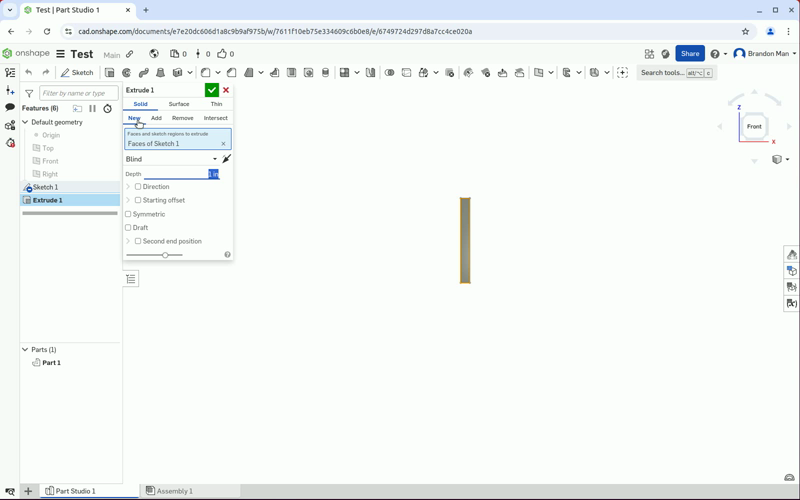
text(23.108)
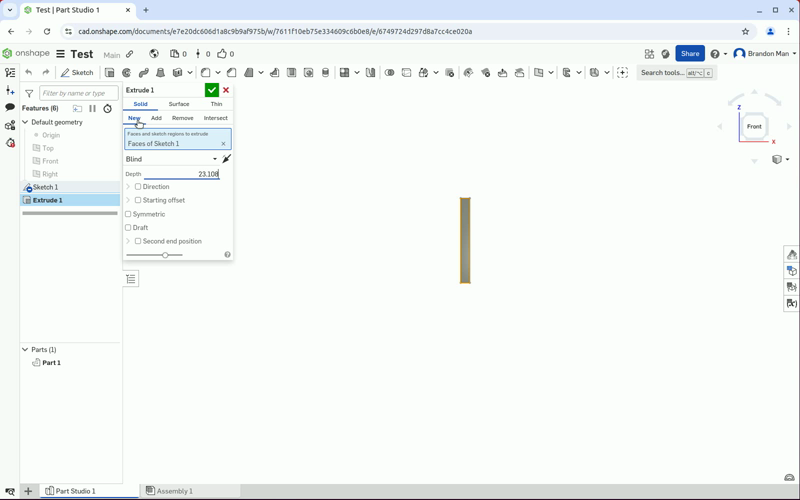
key(enter)
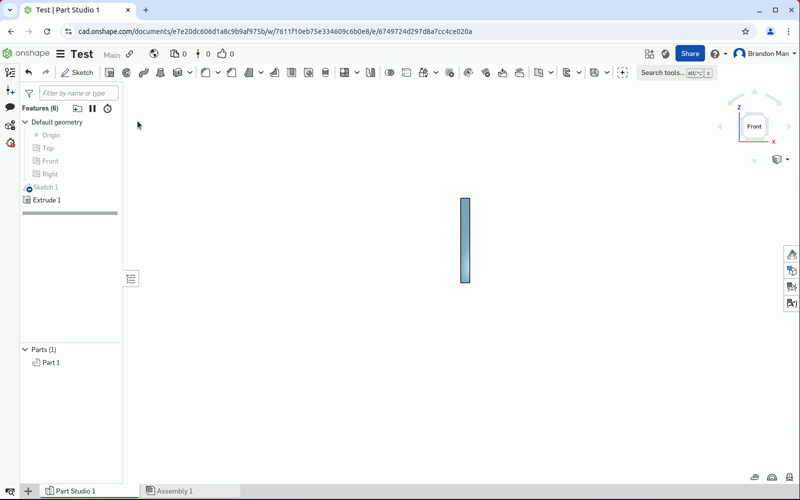
key(shift+h)
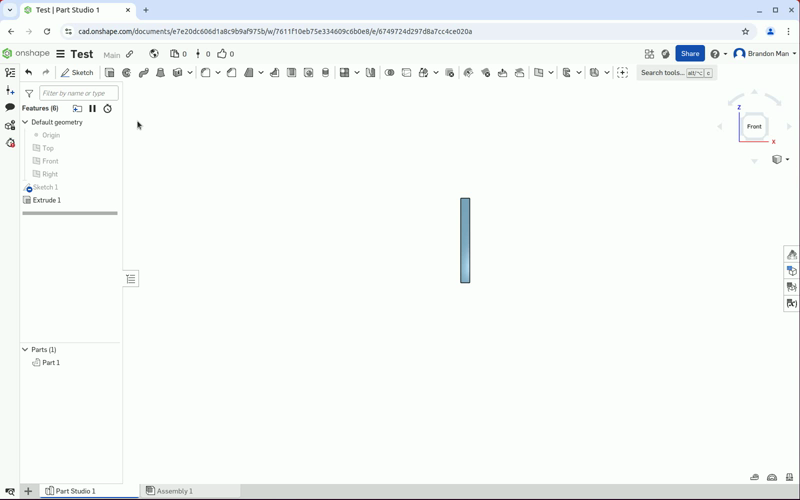
key(shift+h)
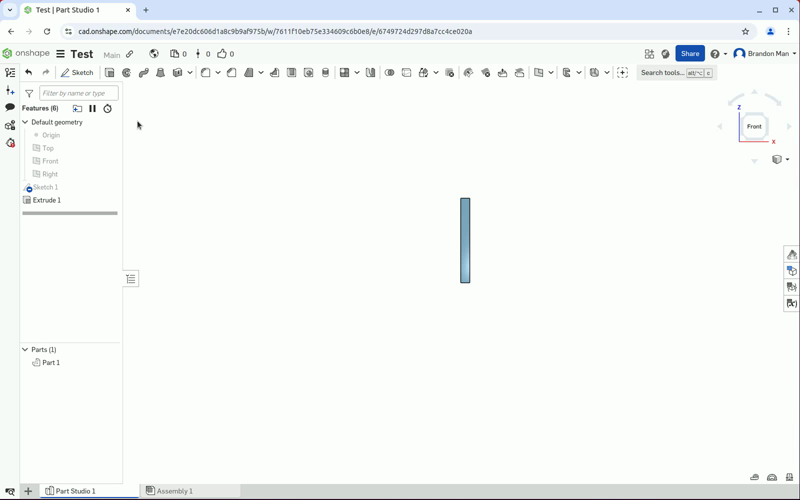
mouse_move(73, 189)
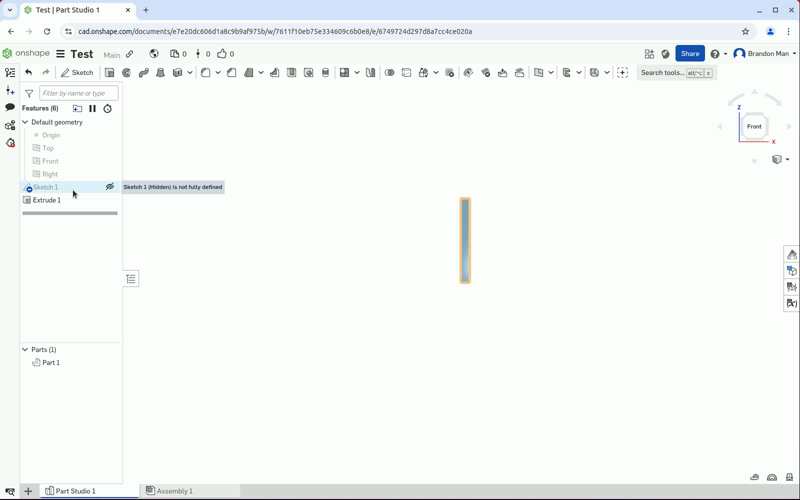
click(73, 189)
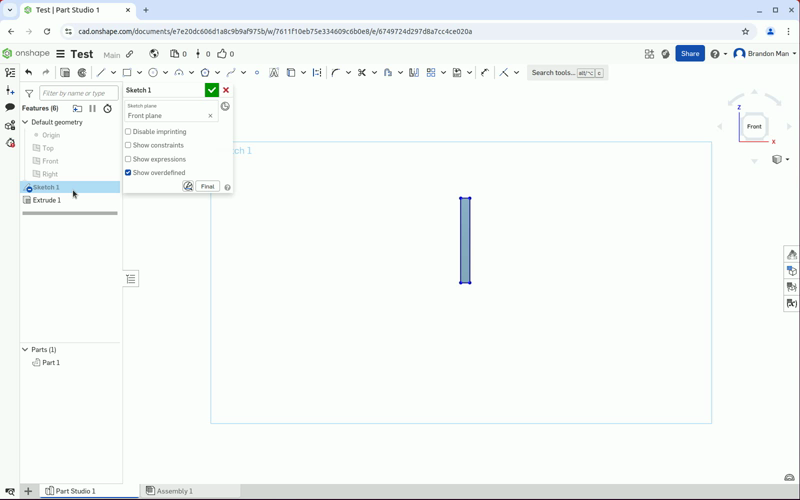
mouse_move(229, 92)
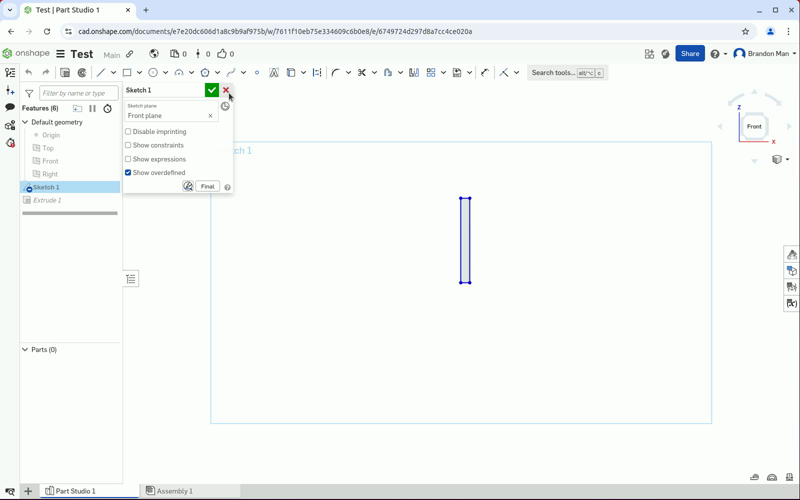
click(229, 92)
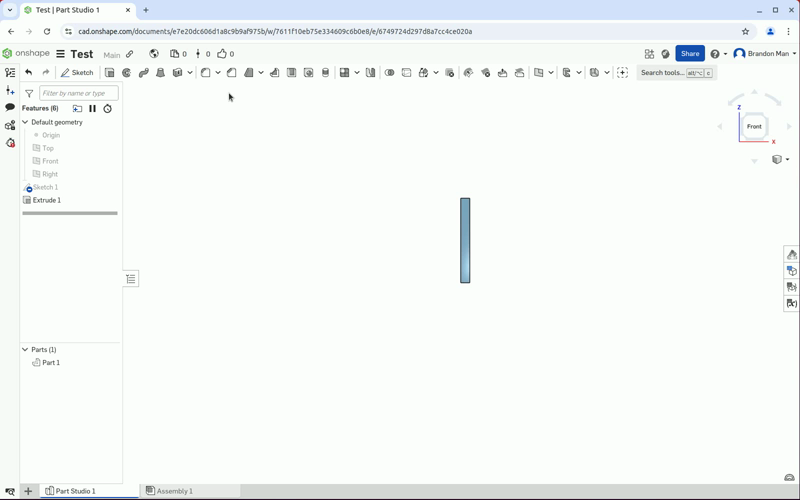
mouse_move(73, 352)
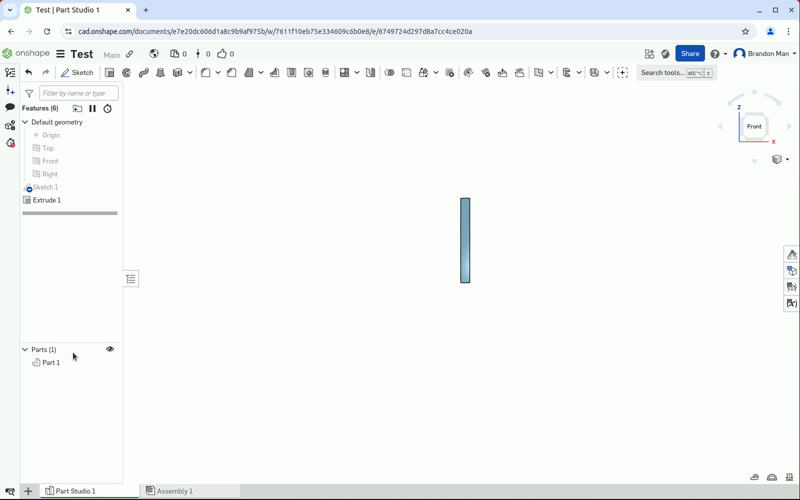
key(y)
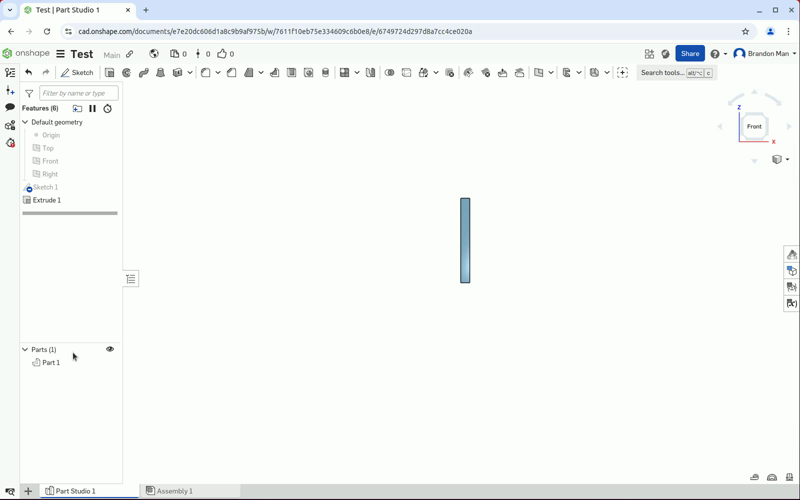
key(shift+p)
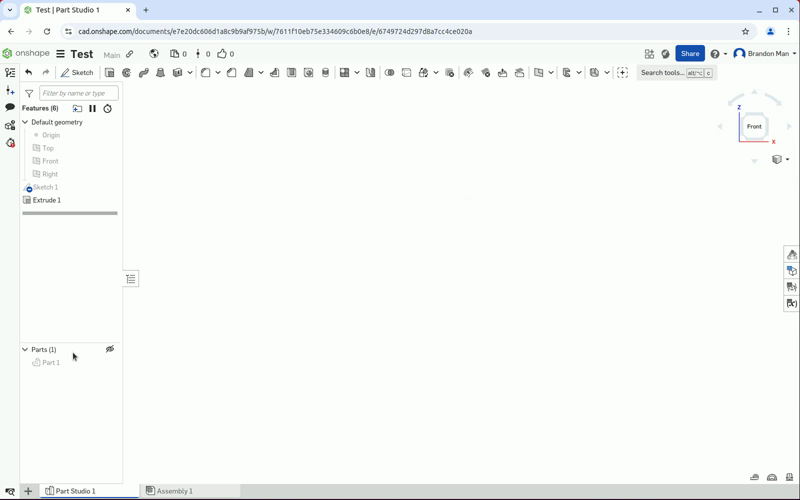
key(space)
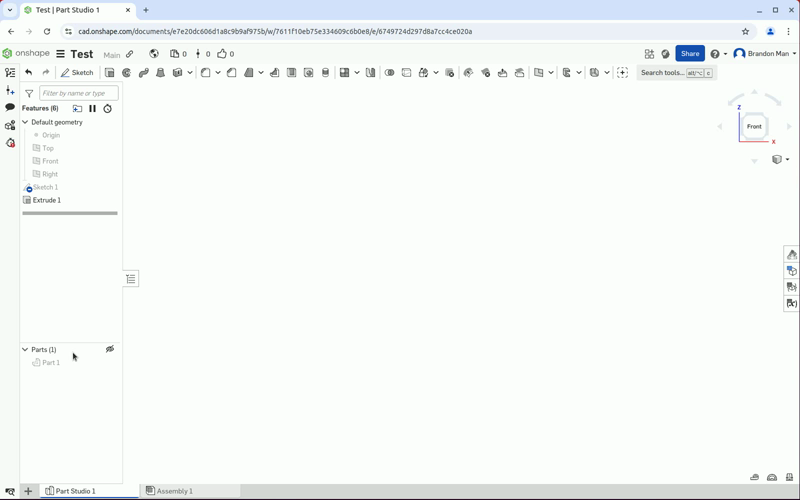
key_down(shift)
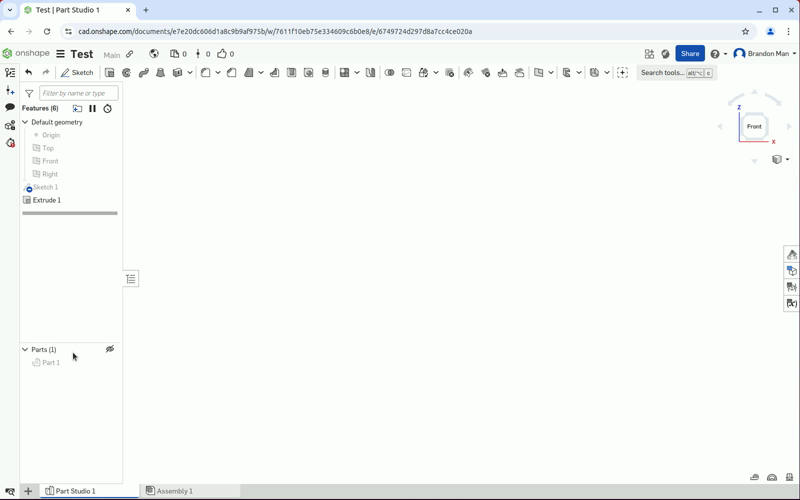
key(left)
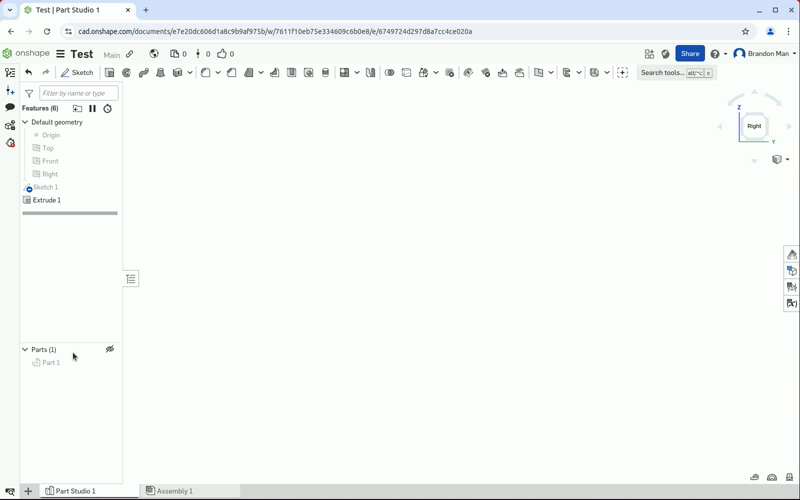
key_up(shift)
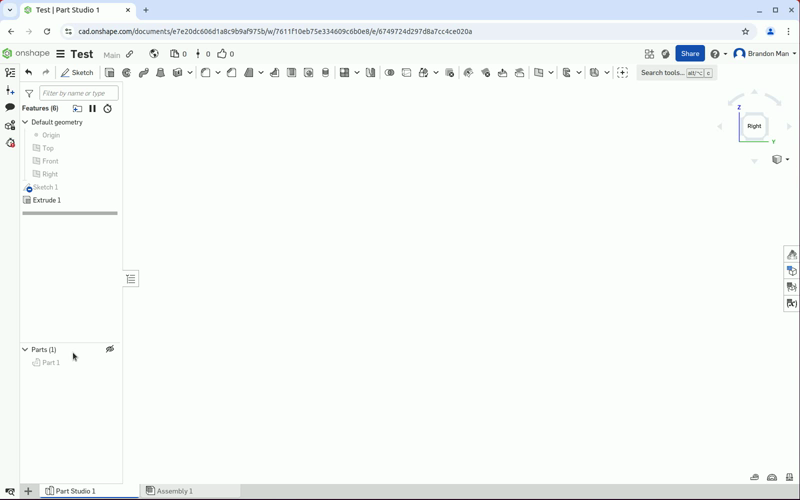
mouse_move(73, 352)
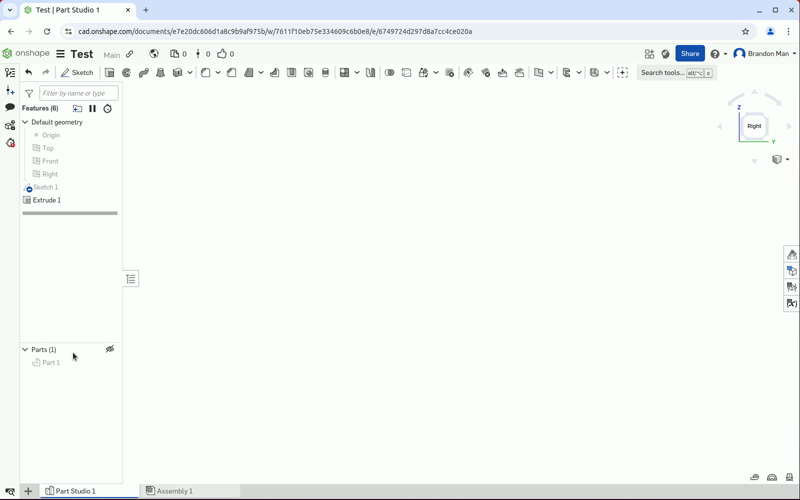
key(shift+y)
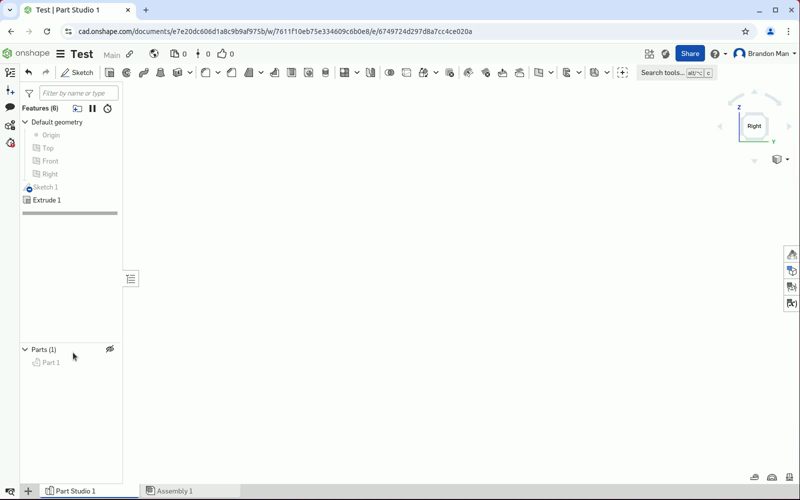
key(shift+s)
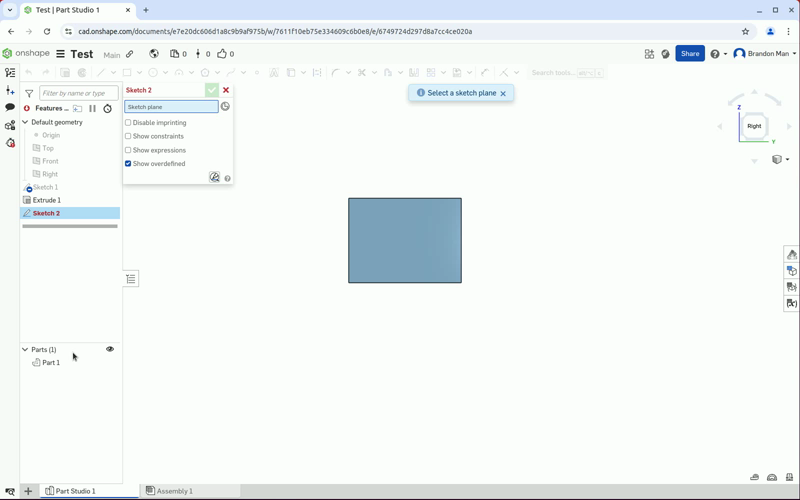
mouse_move(73, 176)
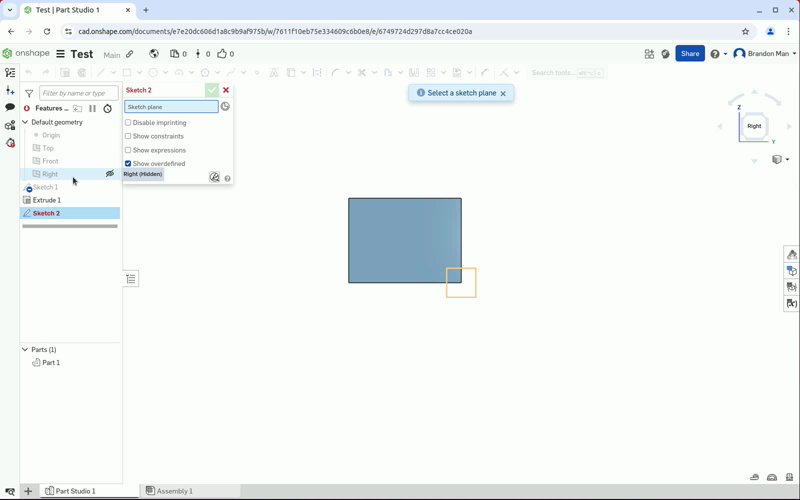
click(73, 176)
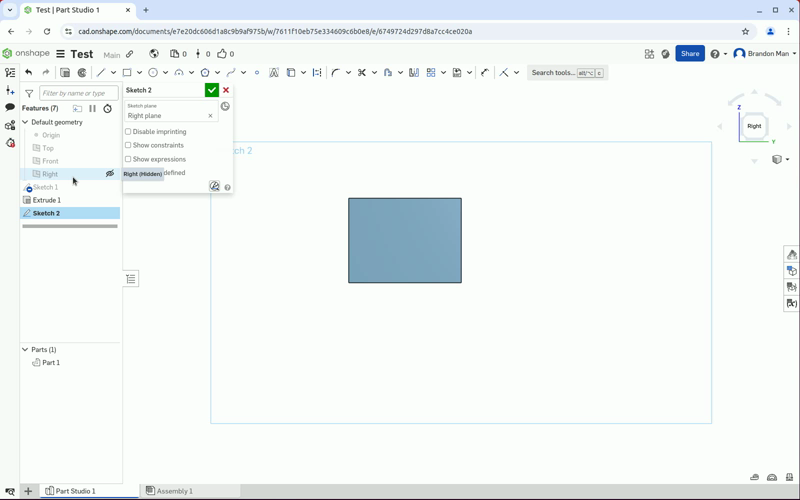
mouse_move(73, 352)
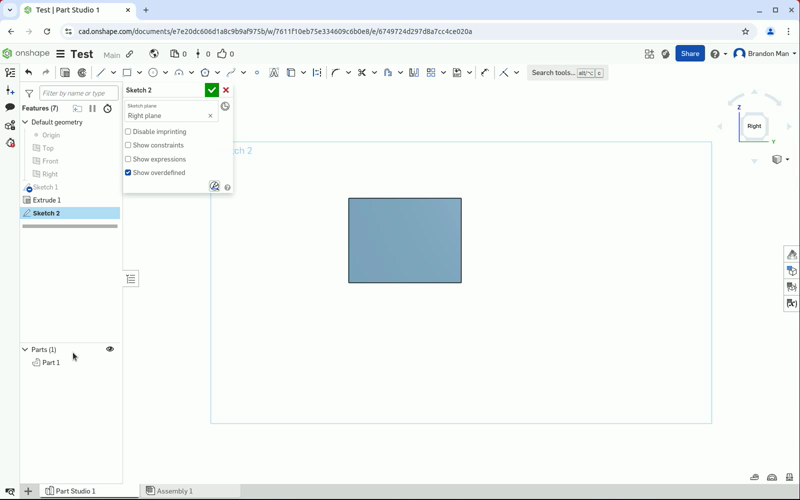
key(y)
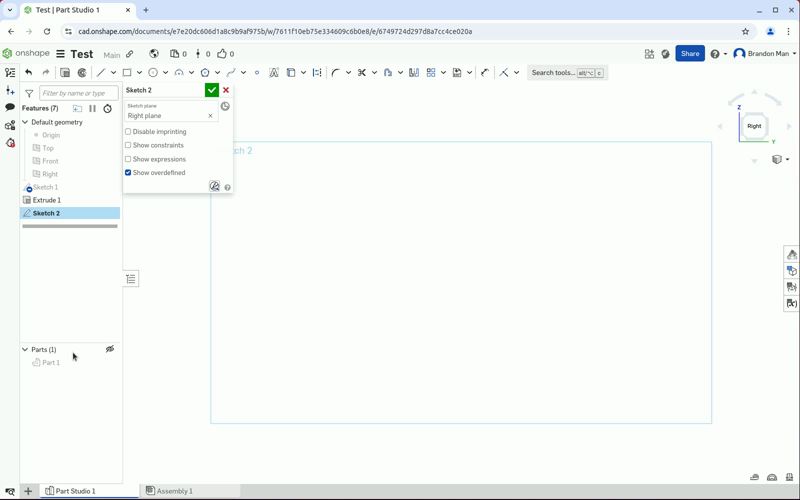
key(c)
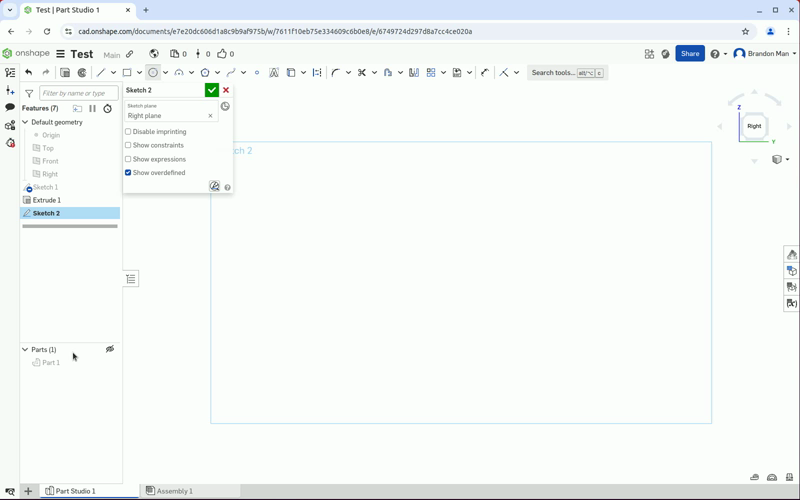
key_down(shift)
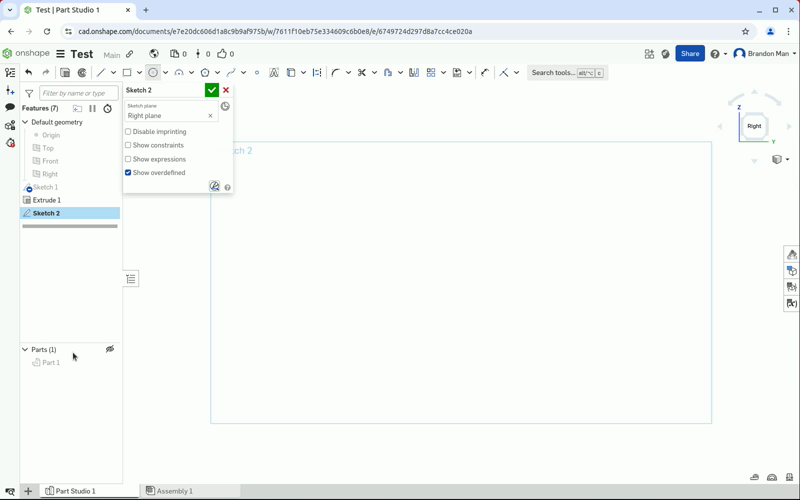
mouse_move(449, 240)
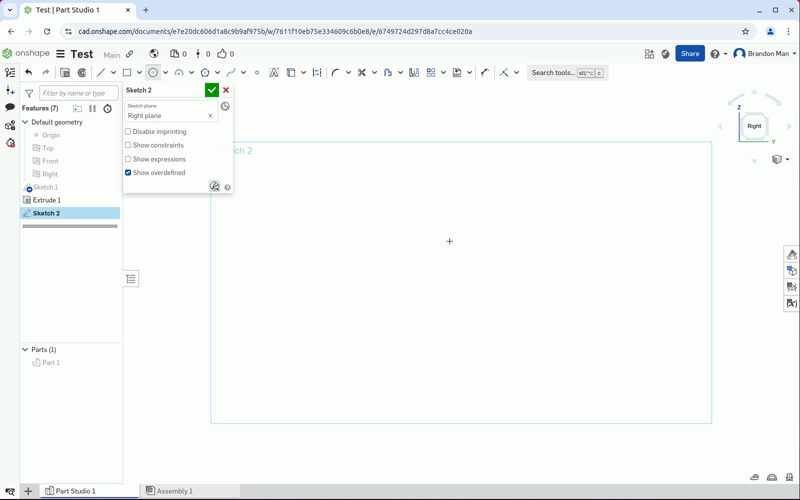
click(449, 240)
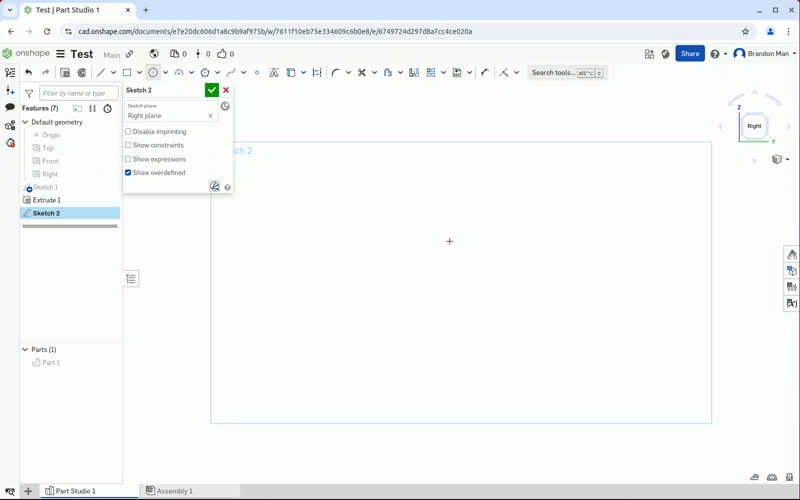
key_up(shift)
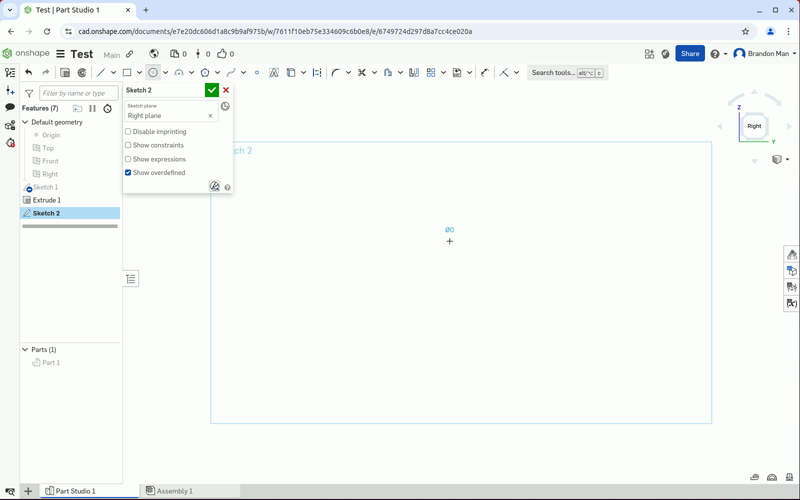
mouse_move(452, 240)
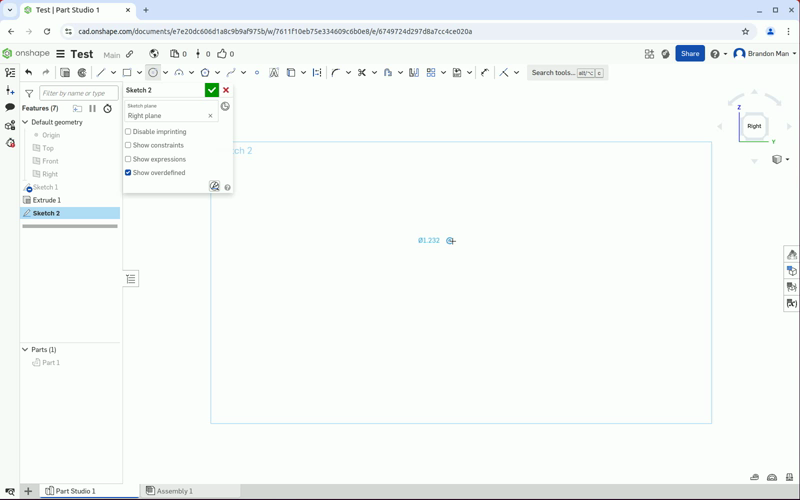
click(452, 240)
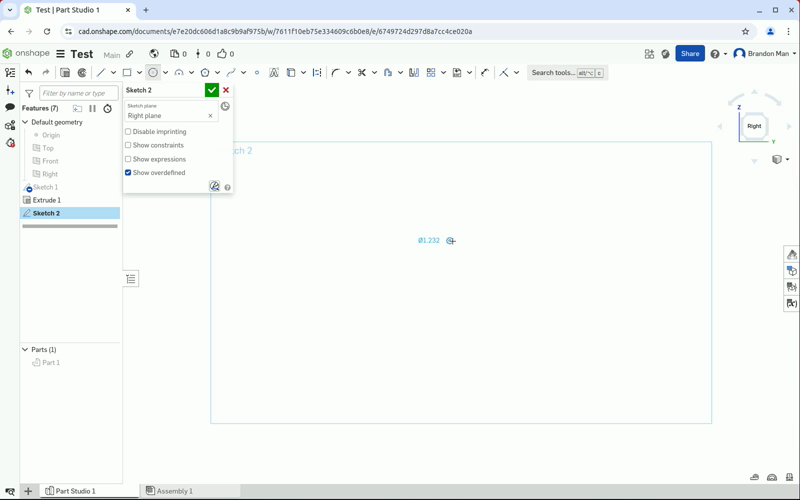
key(esc)
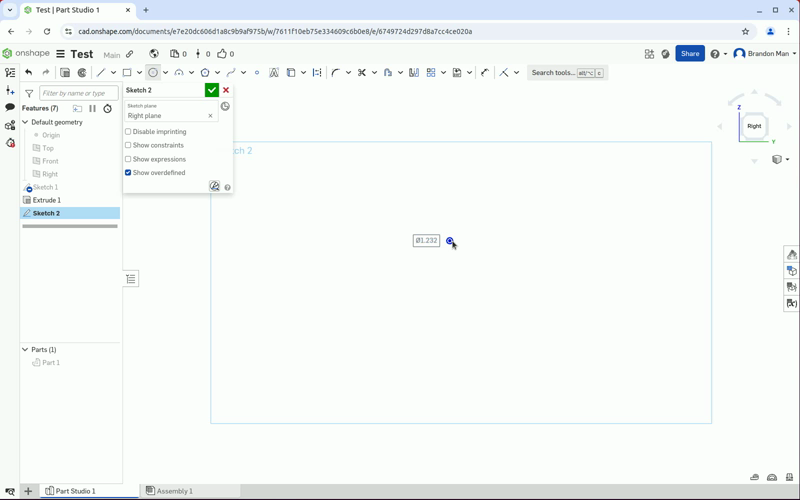
mouse_move(450, 238)
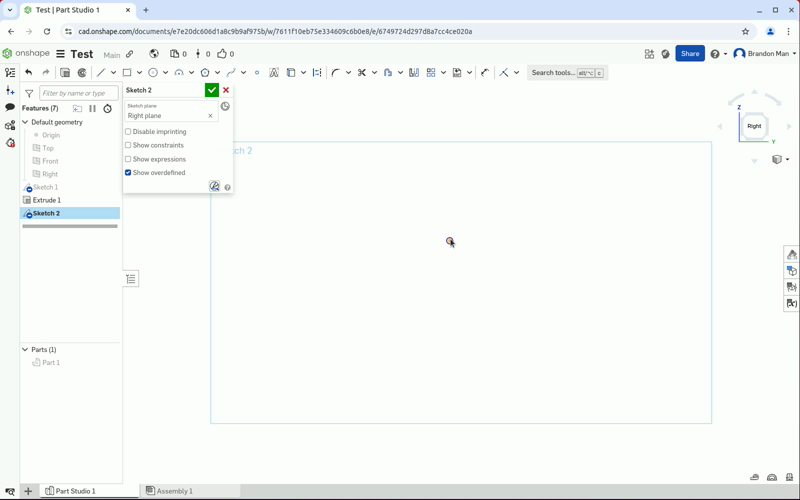
scroll(6)
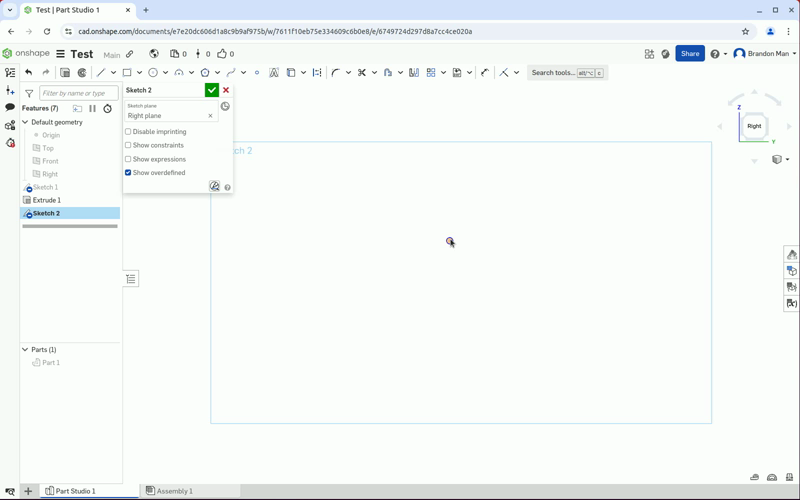
scroll(6)
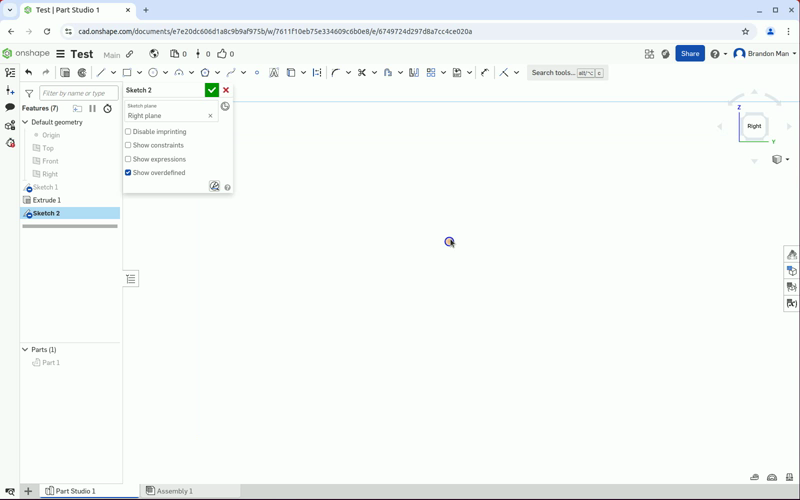
scroll(6)
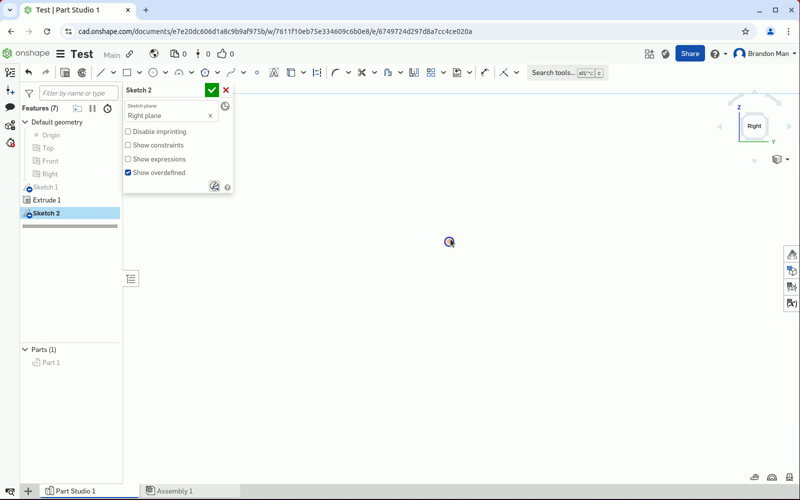
scroll(6)
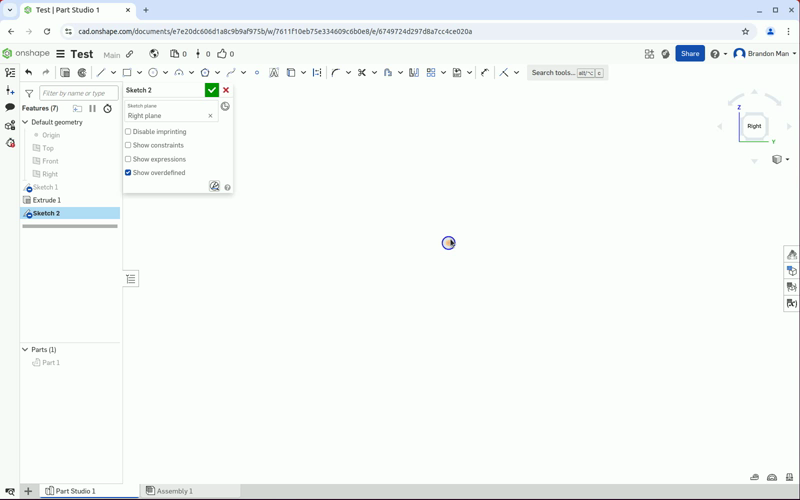
scroll(6)
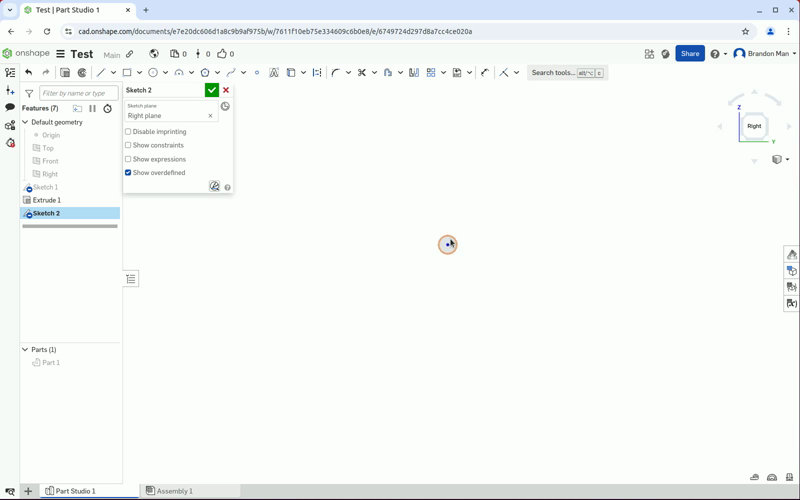
scroll(6)
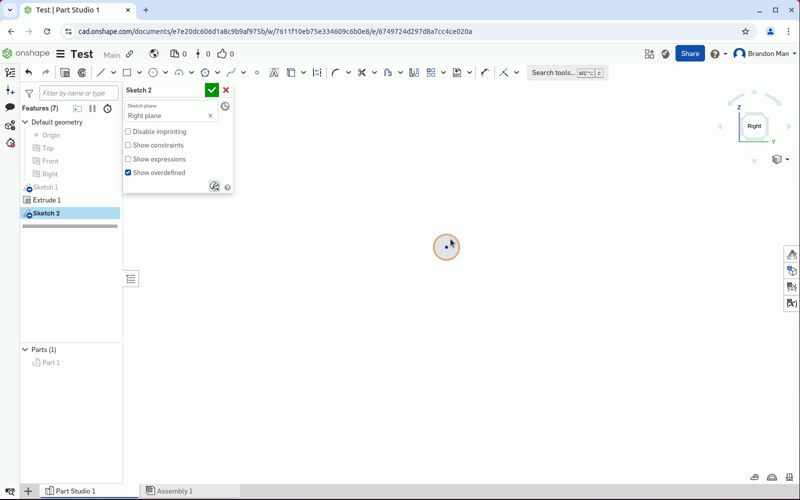
scroll(6)
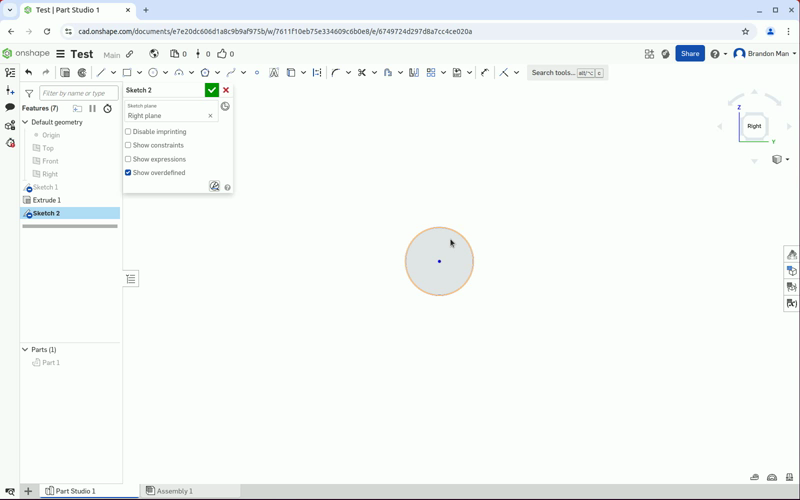
click(450, 238)
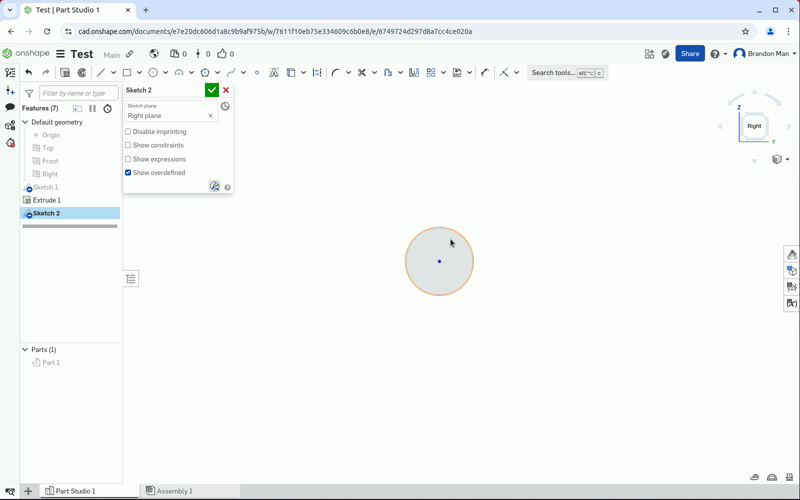
scroll(-6)
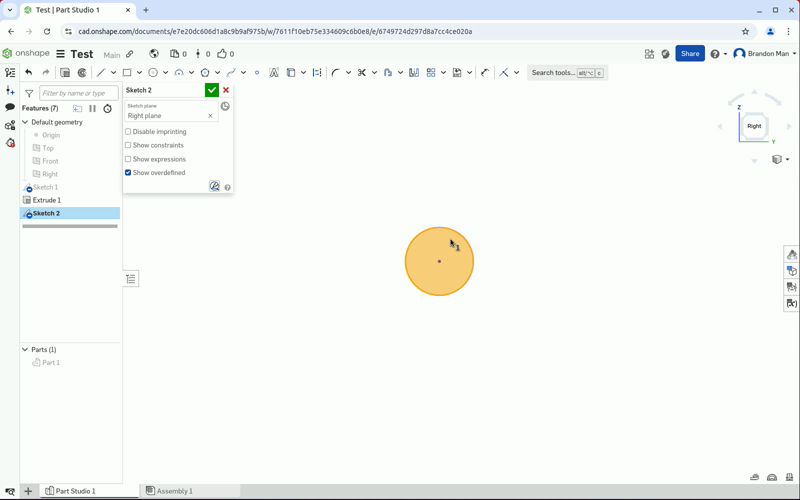
scroll(-6)
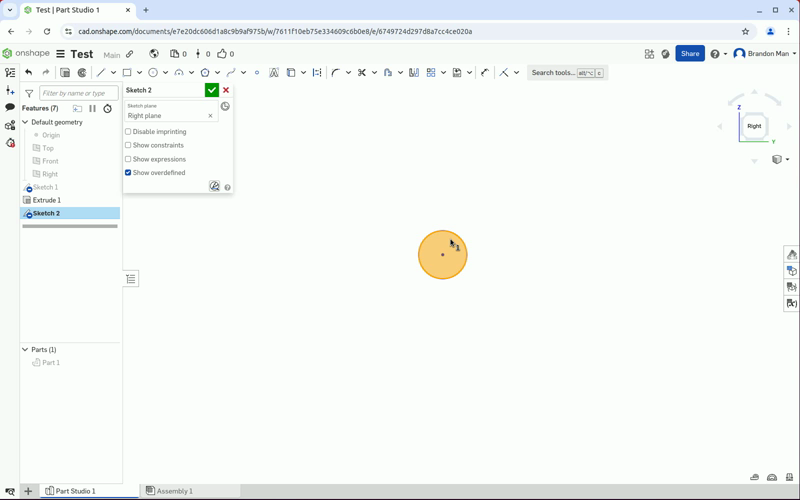
scroll(-6)
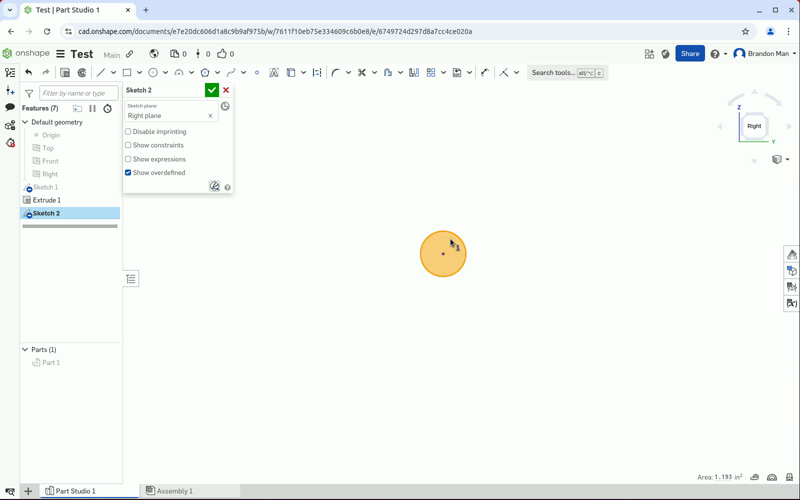
scroll(-6)
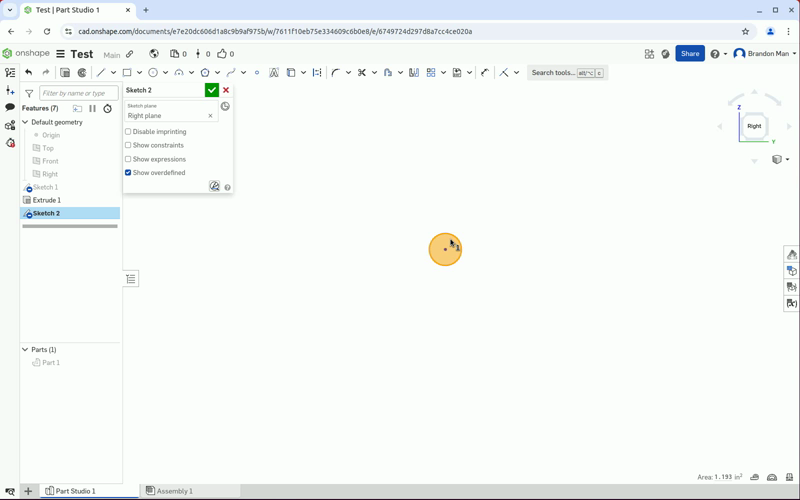
scroll(-6)
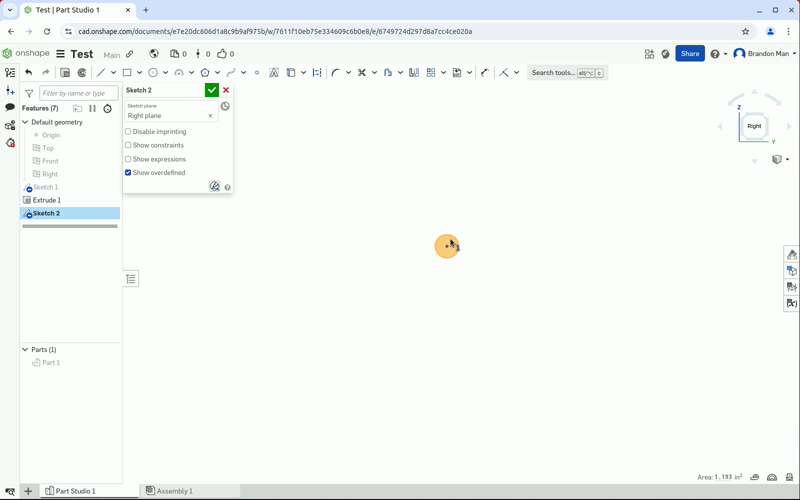
scroll(-6)
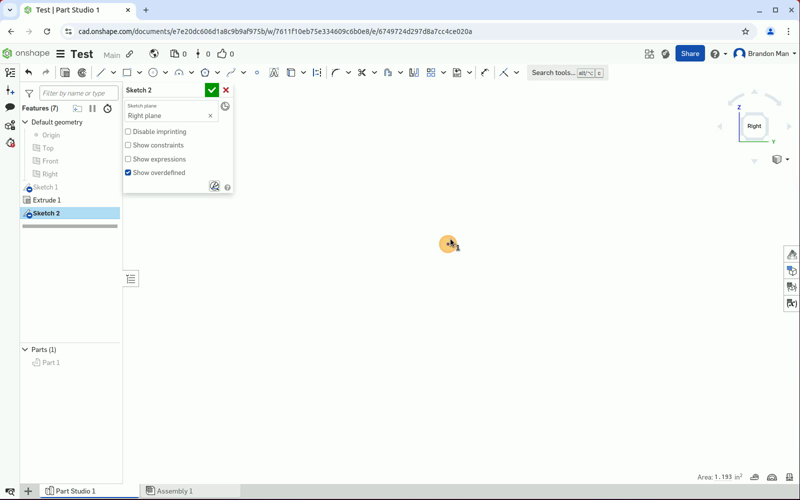
scroll(-6)
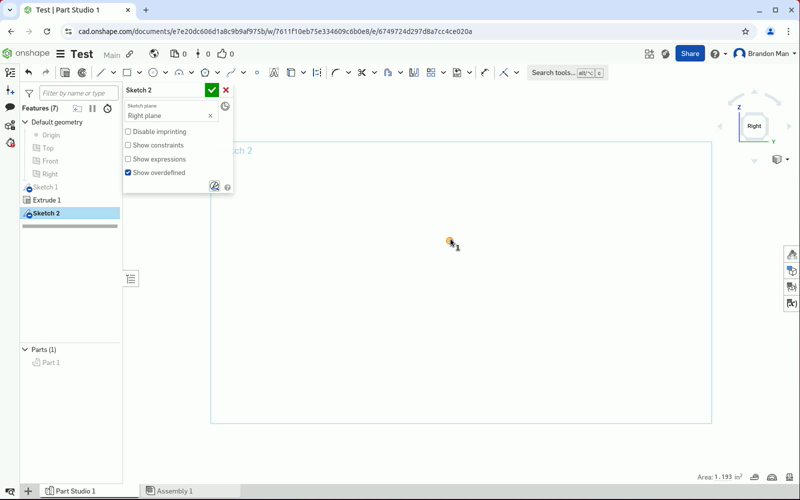
mouse_move(73, 352)
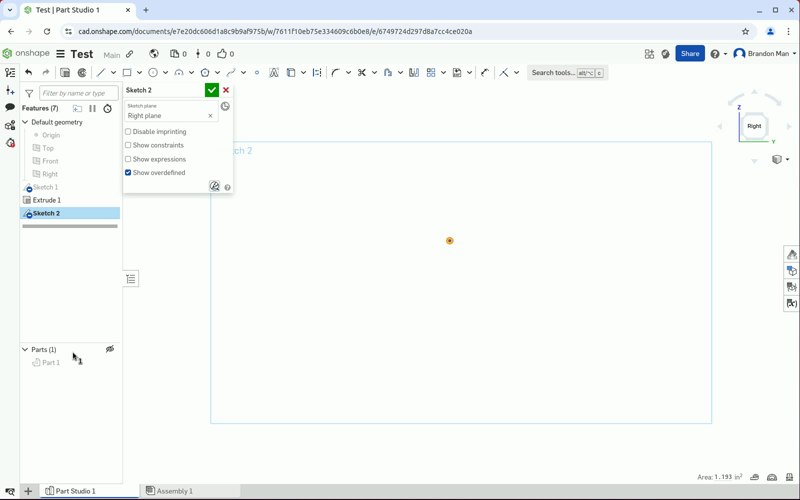
key(shift+y)
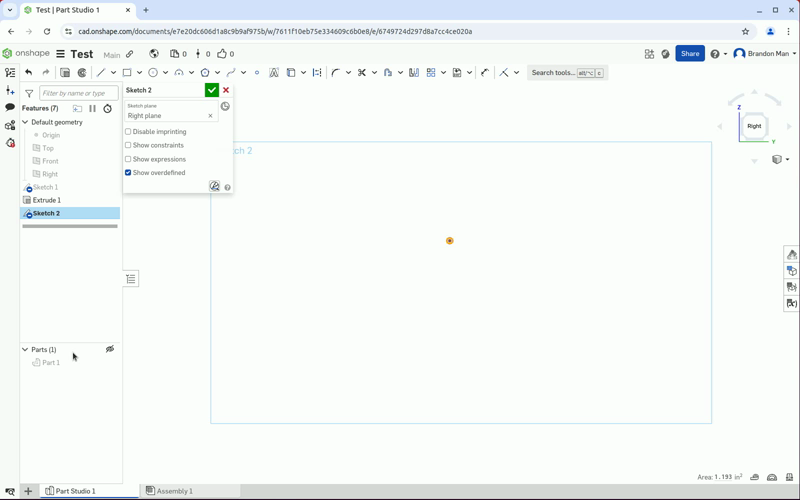
key(shift+e)
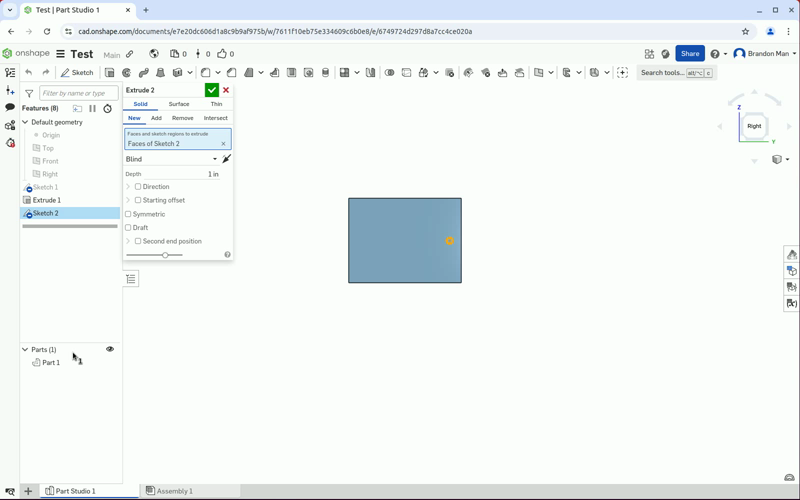
mouse_move(143, 106)
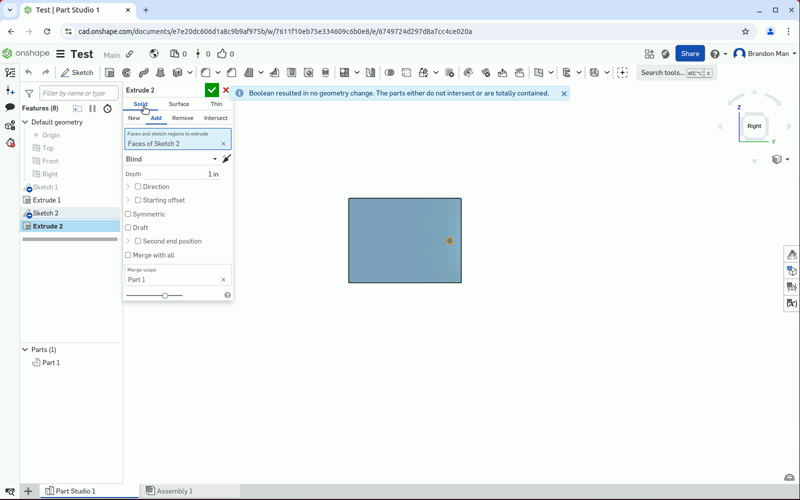
click(143, 106)
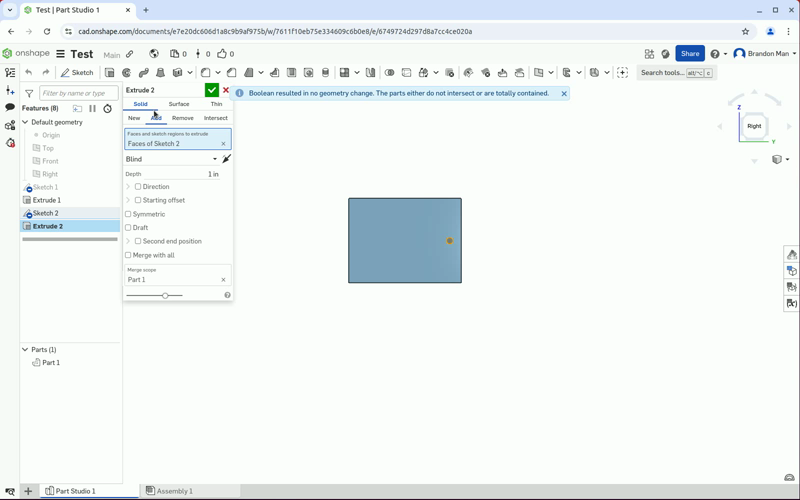
mouse_move(186, 120)
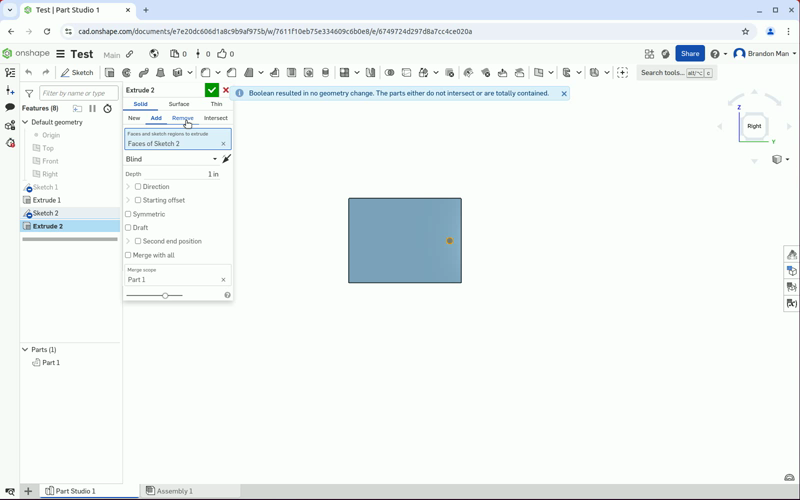
click(186, 120)
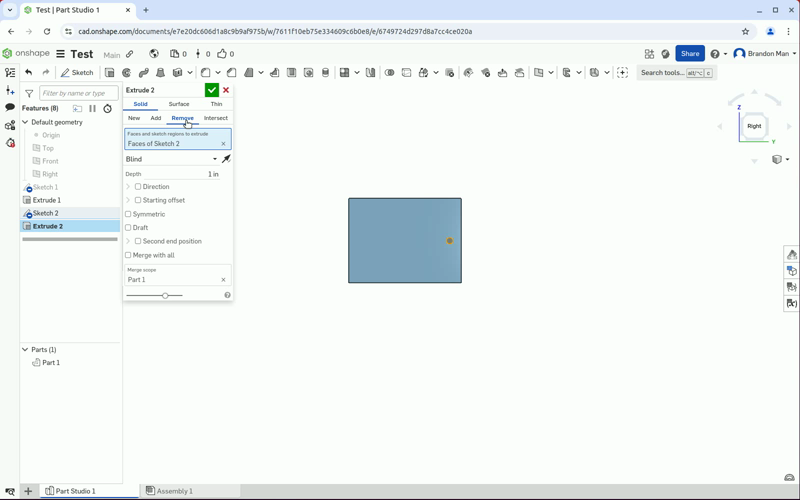
key(tab, 4)
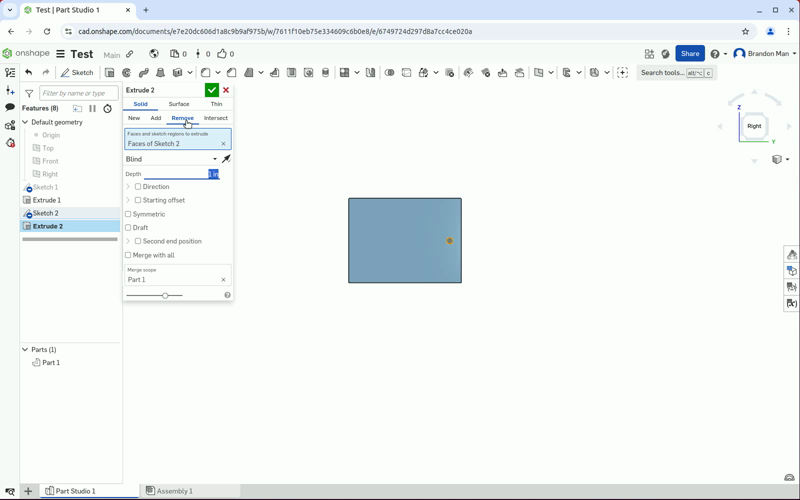
text(5.777)
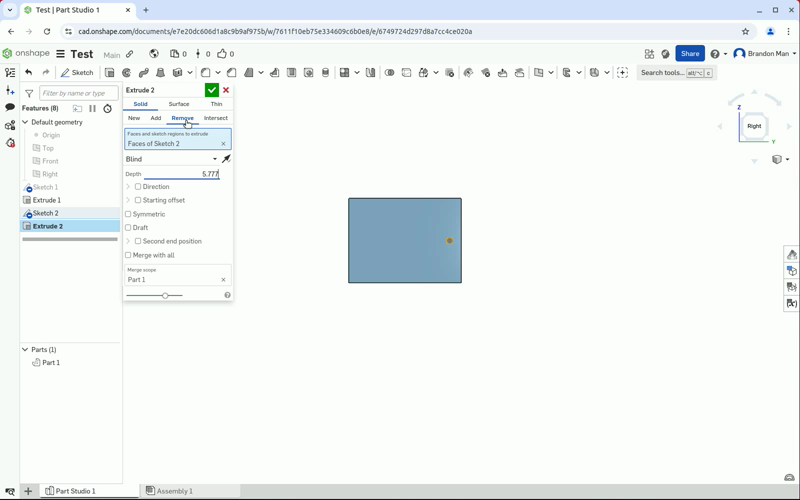
key(tab, 6)
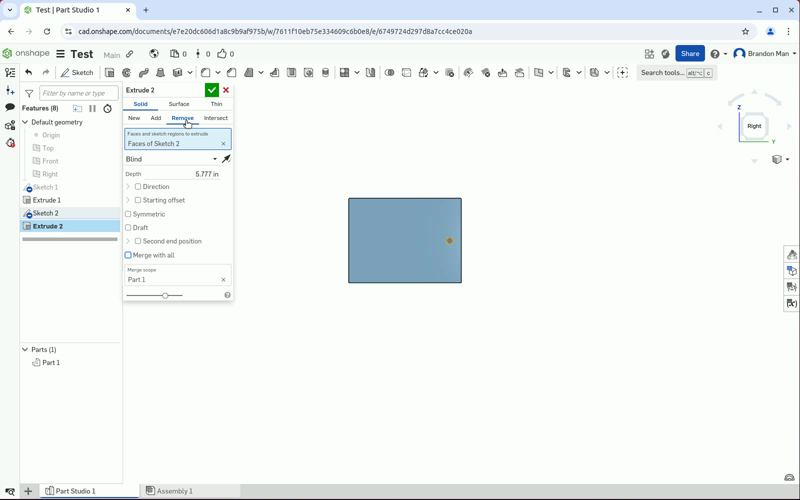
key(space)
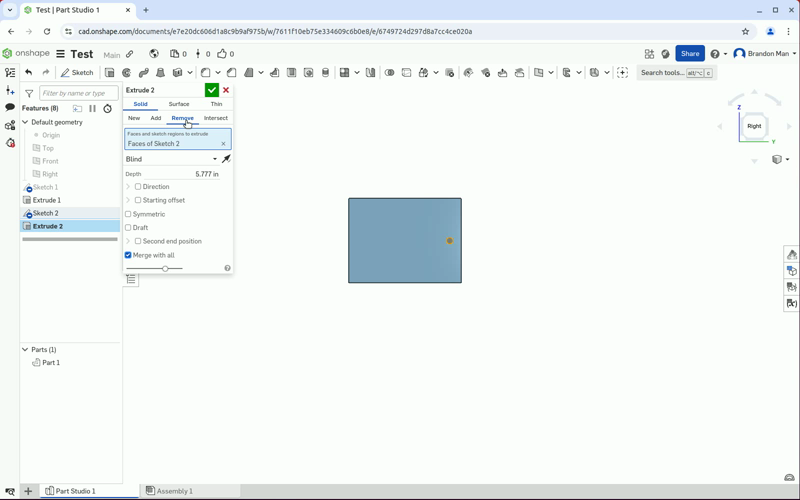
key(enter)
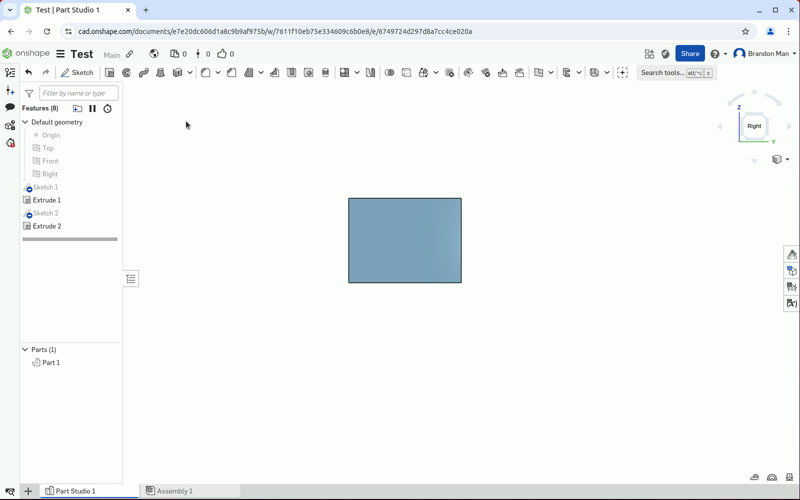
key(shift+h)
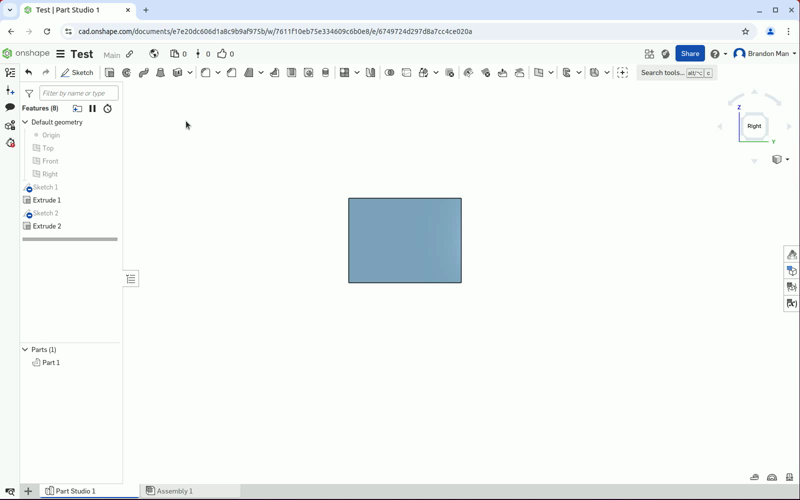
key(shift+h)
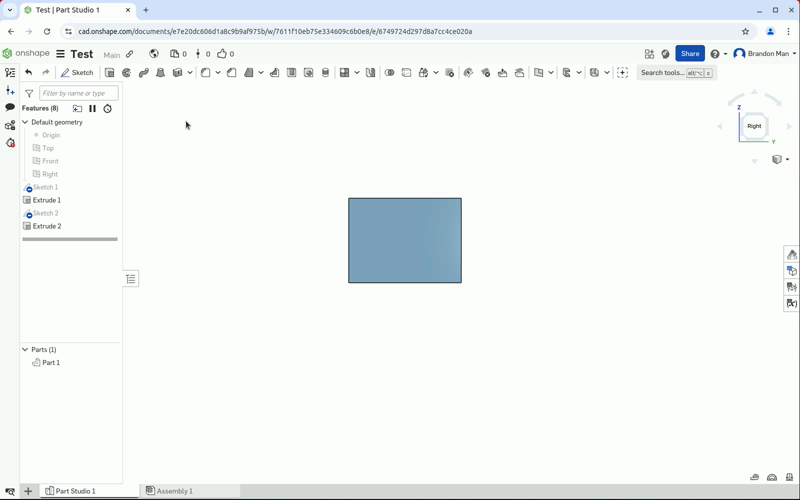
mouse_move(73, 189)
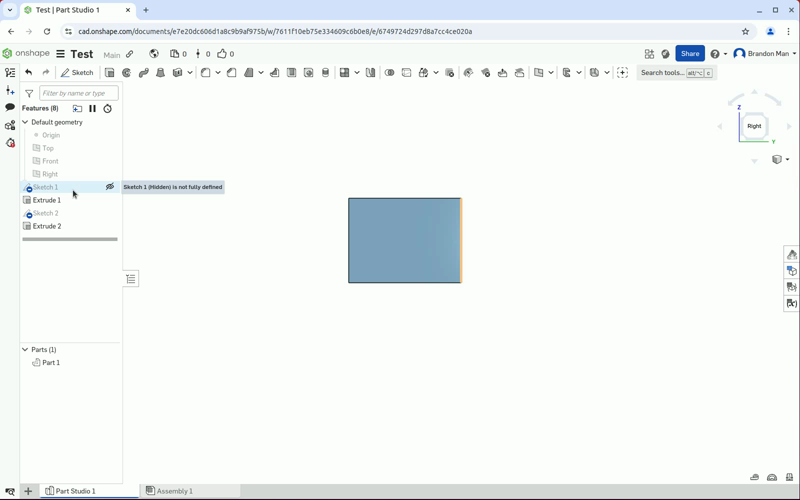
click(73, 189)
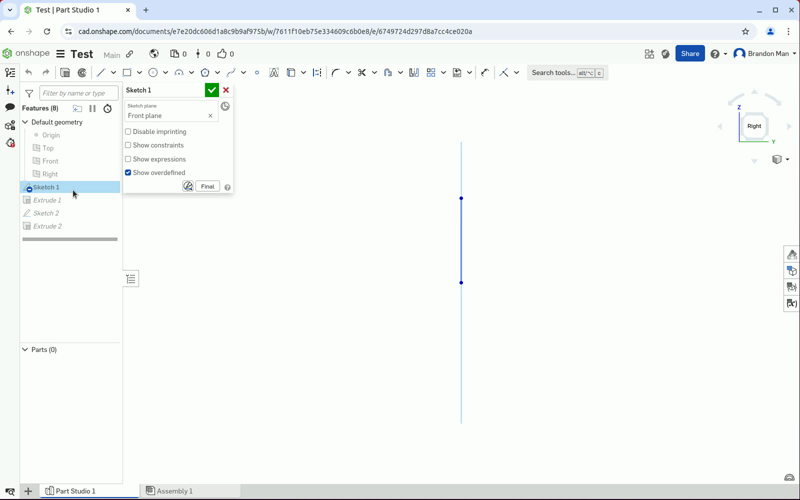
mouse_move(229, 92)
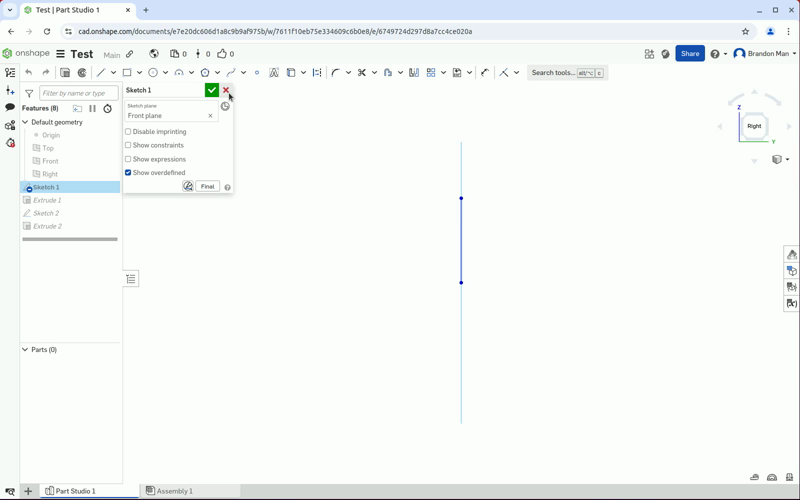
click(229, 92)
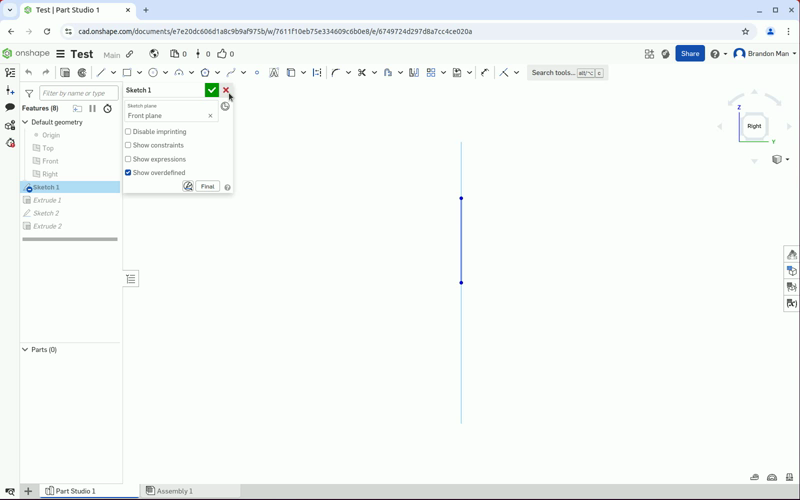
key(shift+s)
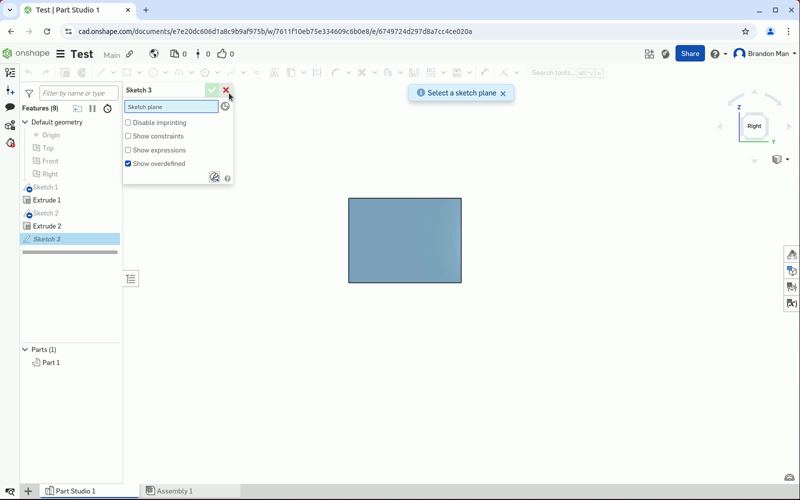
mouse_move(73, 176)
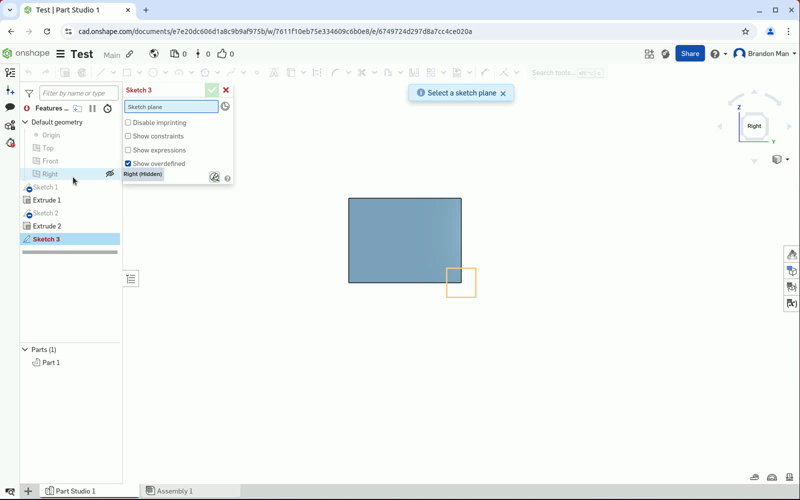
click(73, 176)
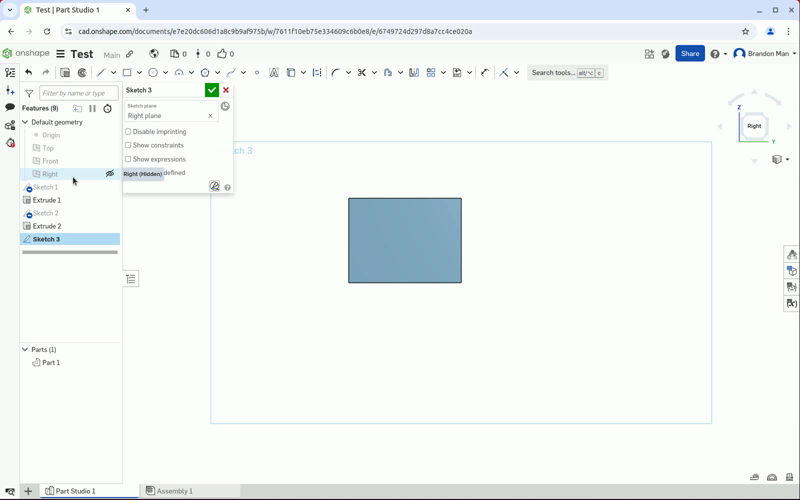
mouse_move(73, 352)
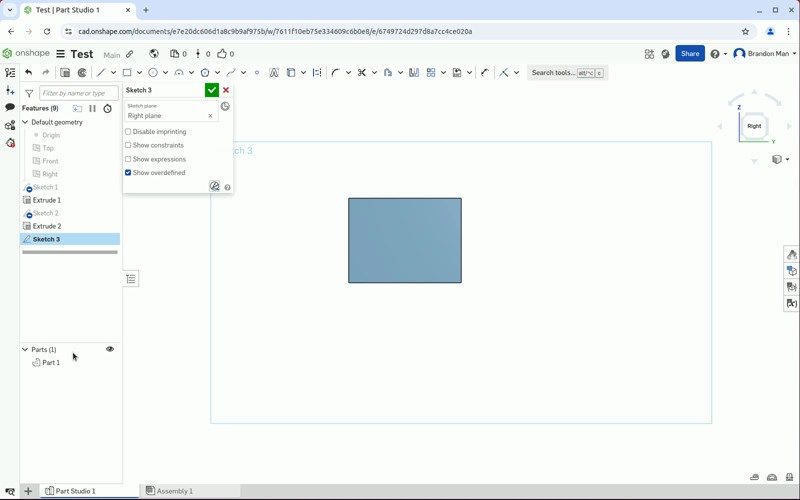
key(y)
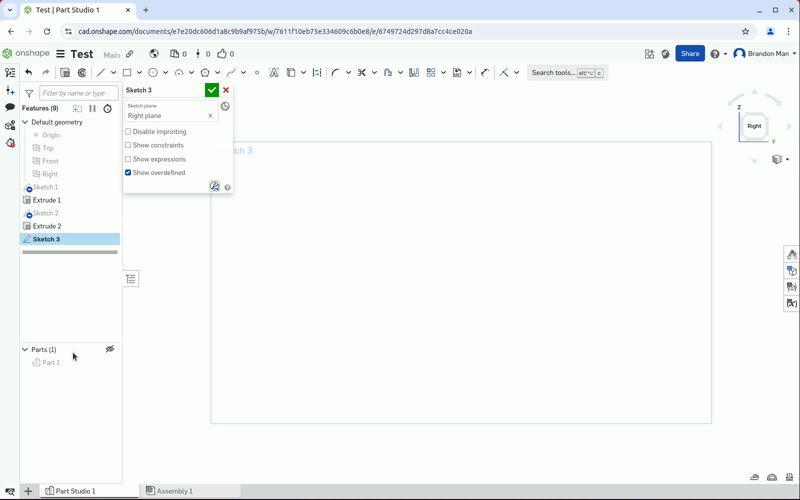
key(l)
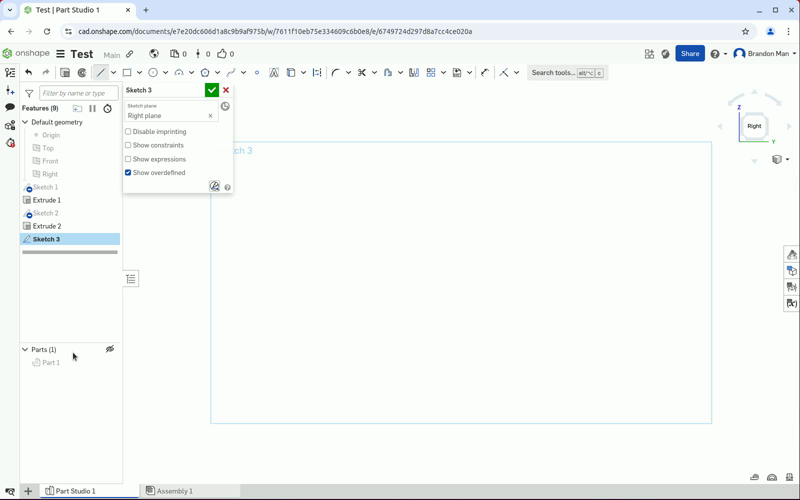
key_down(shift)
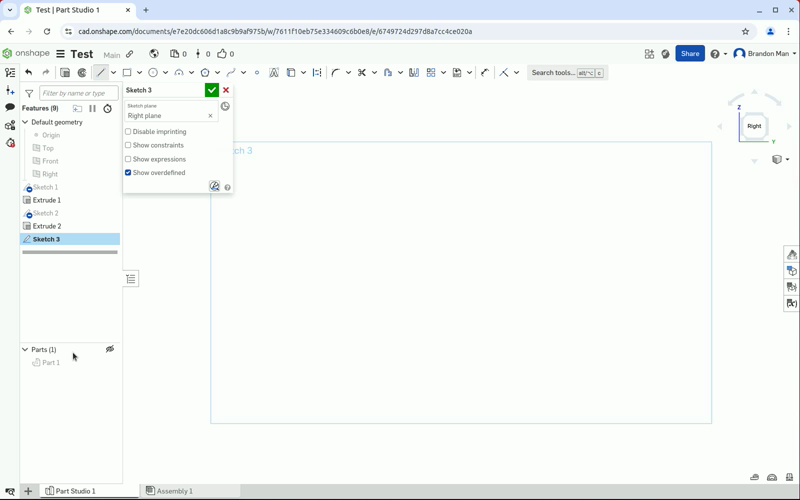
mouse_move(429, 240)
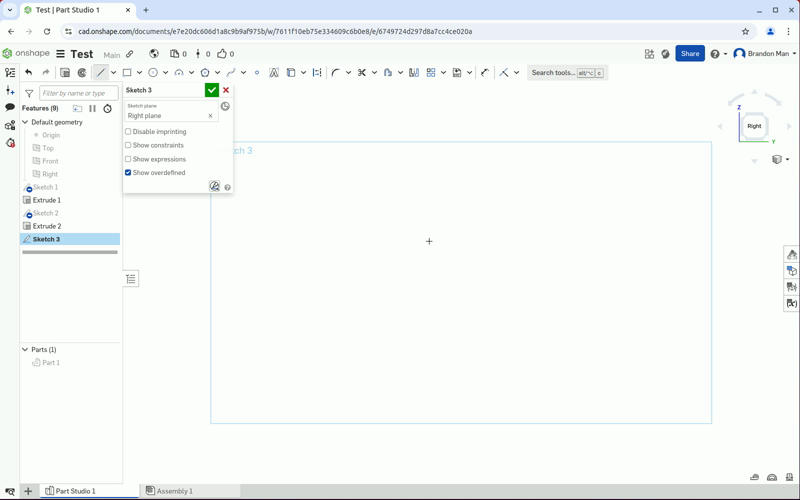
click(429, 240)
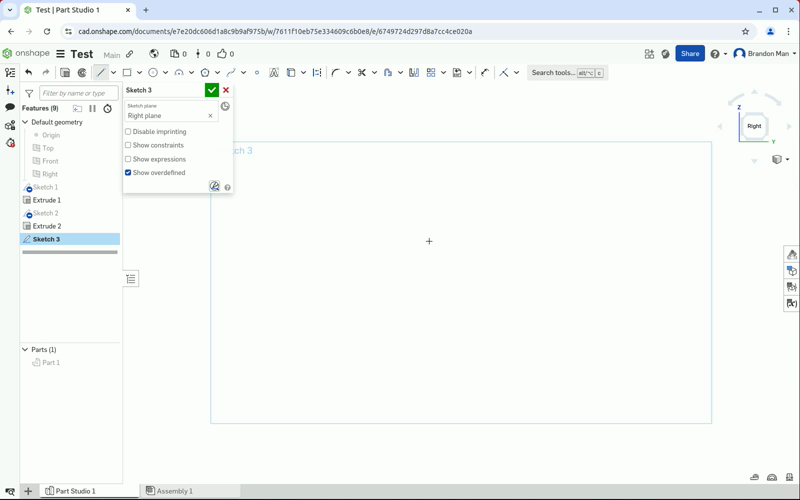
key_up(shift)
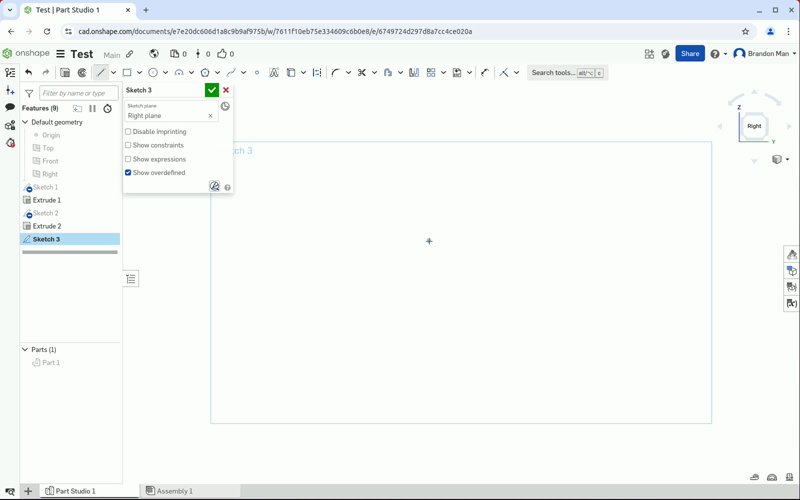
key_down(shift)
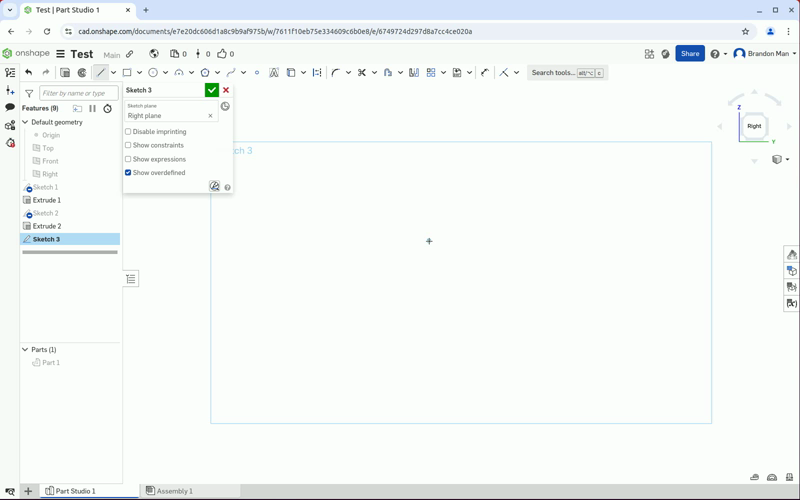
mouse_move(459, 240)
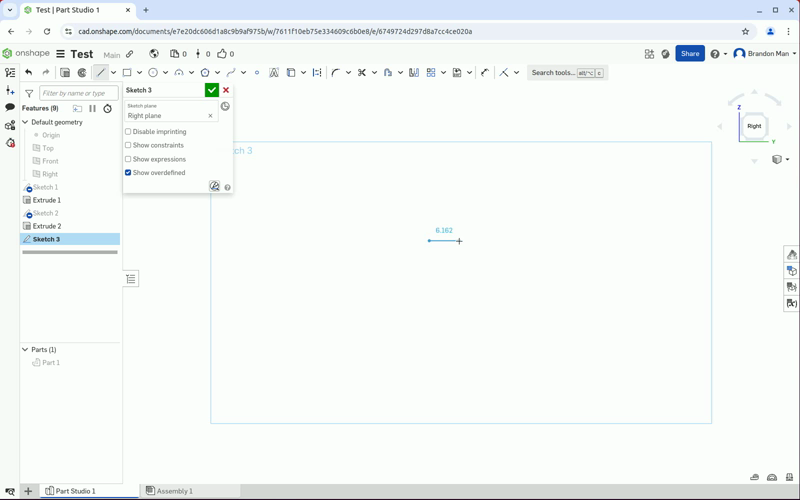
mouse_move(431, 240)
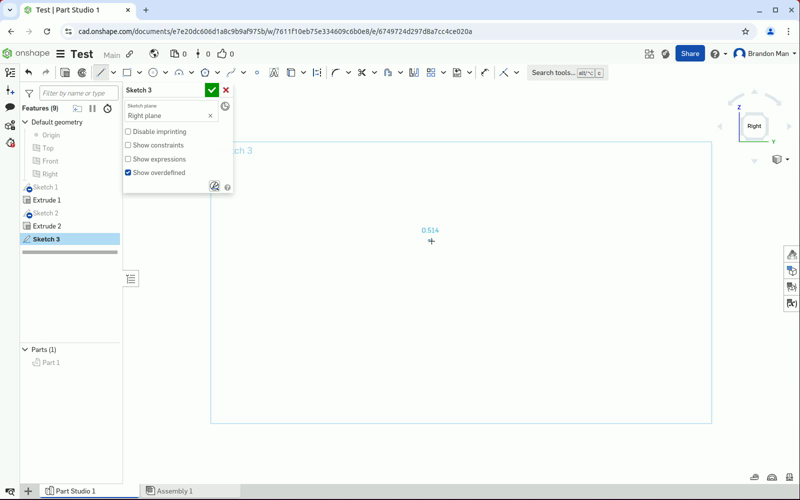
scroll(6)
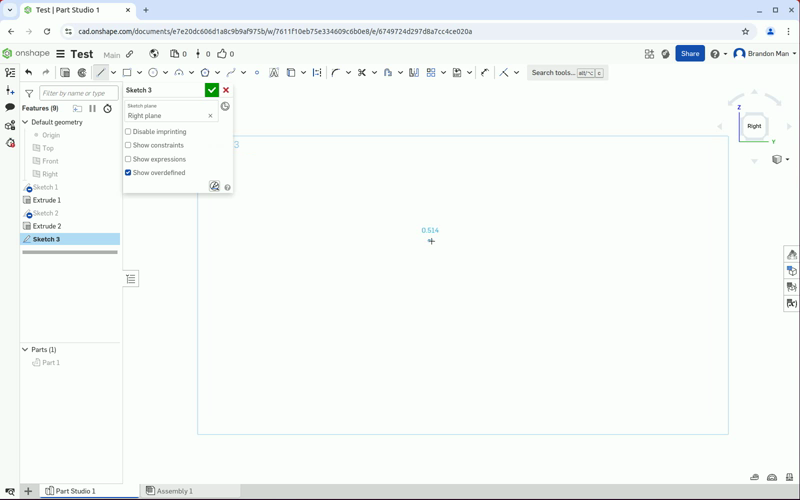
scroll(6)
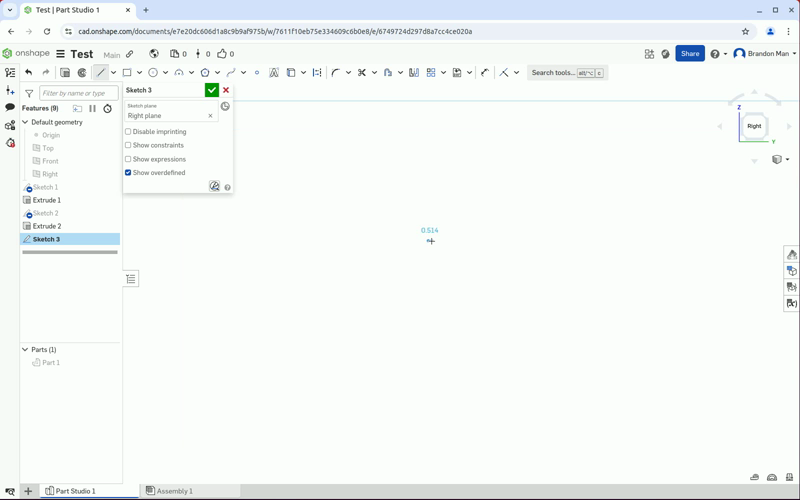
scroll(6)
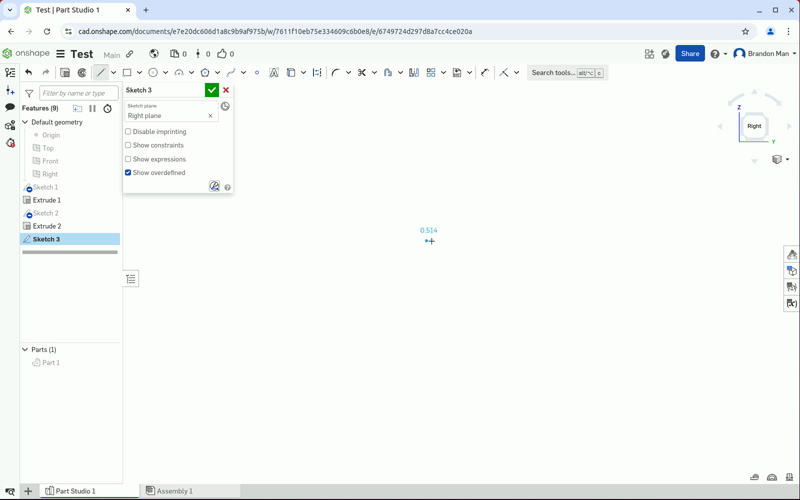
scroll(6)
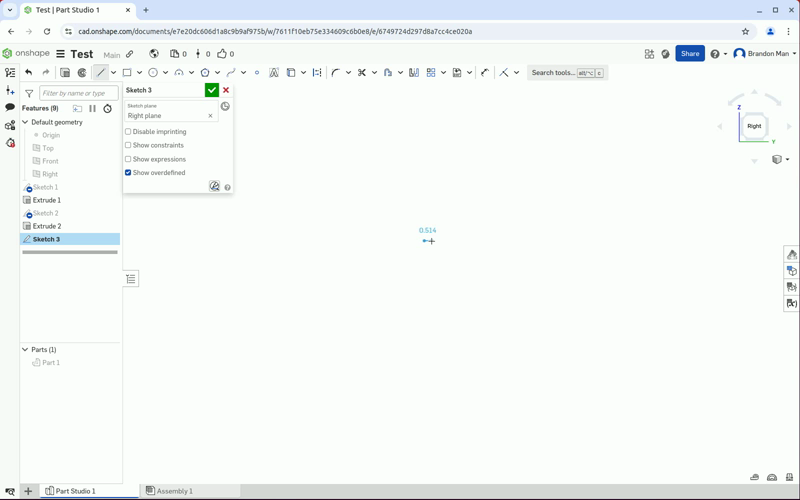
scroll(6)
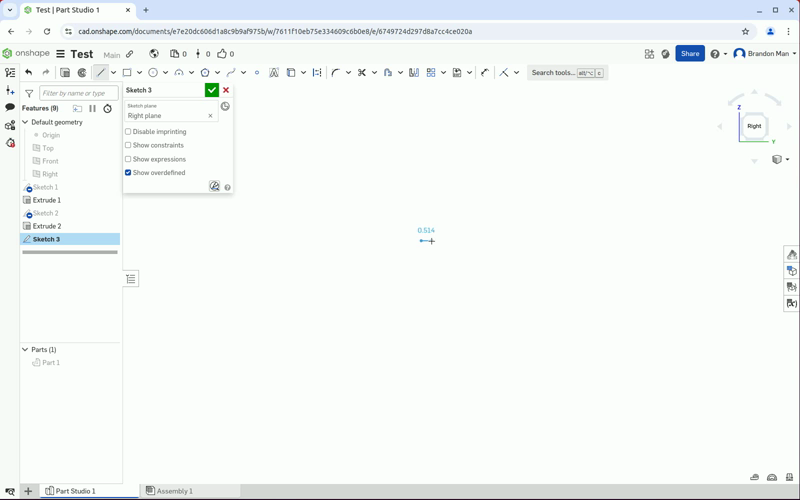
scroll(6)
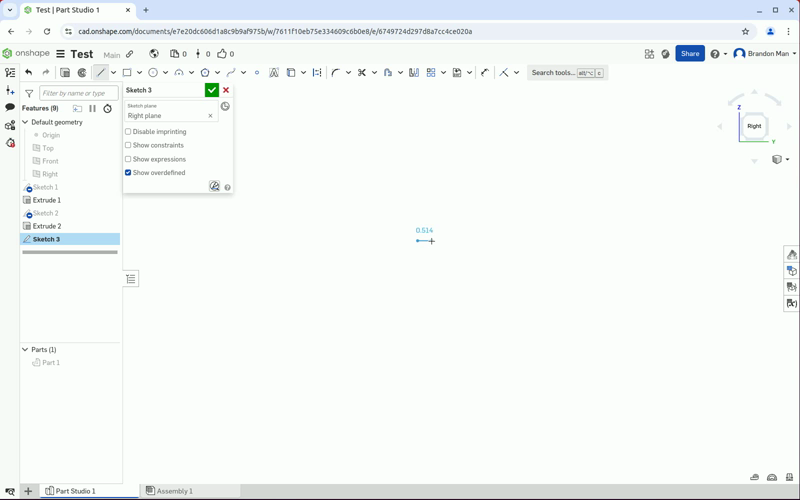
scroll(6)
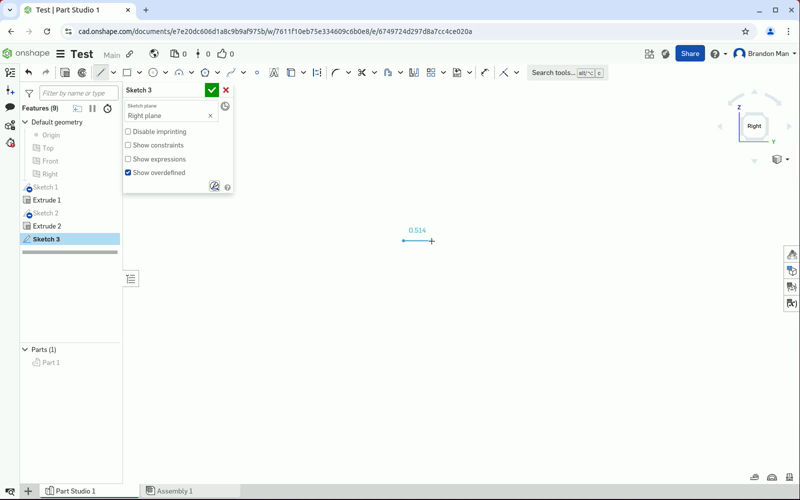
click(431, 240)
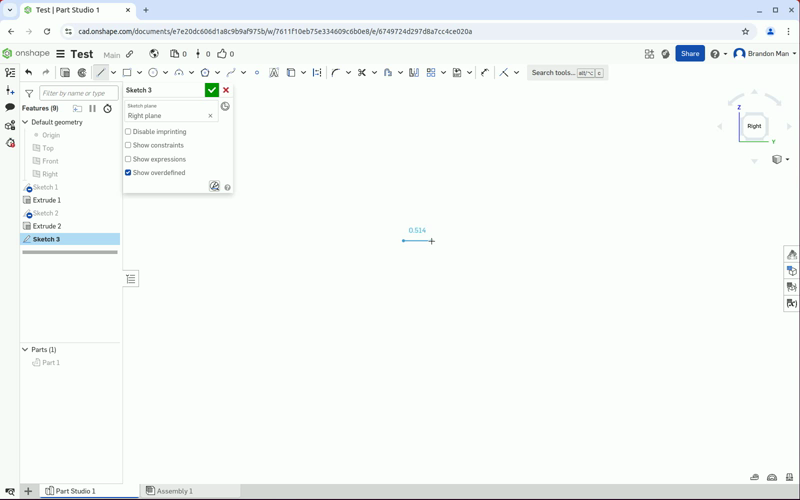
scroll(-6)
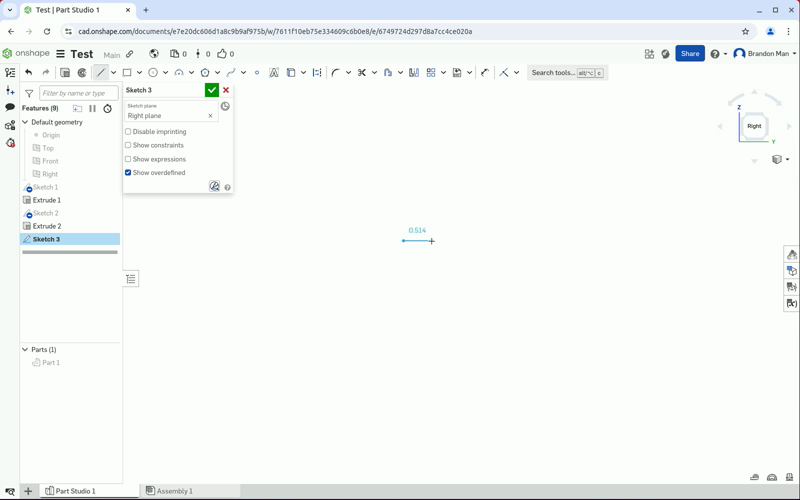
scroll(-6)
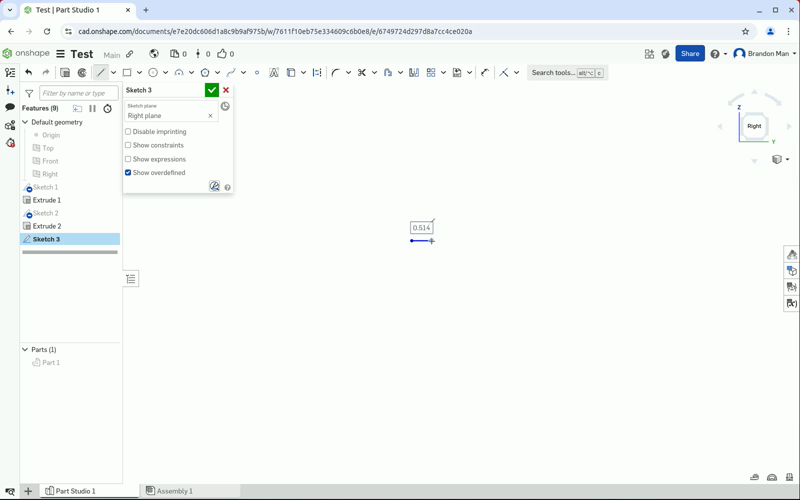
scroll(-6)
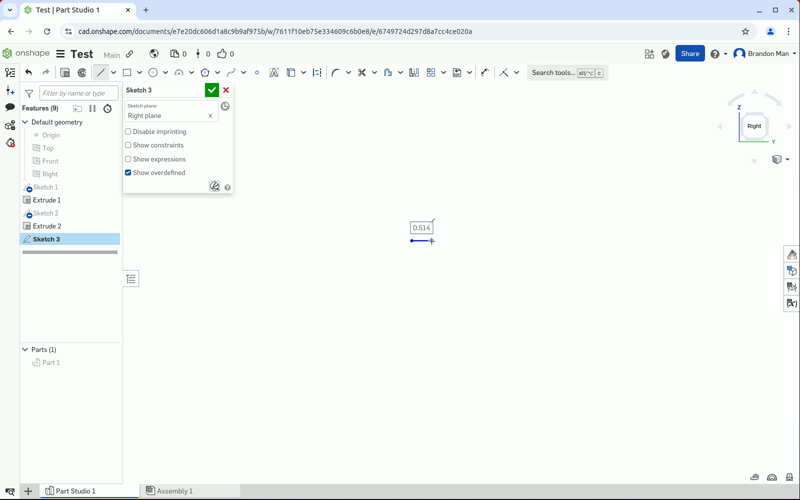
scroll(-6)
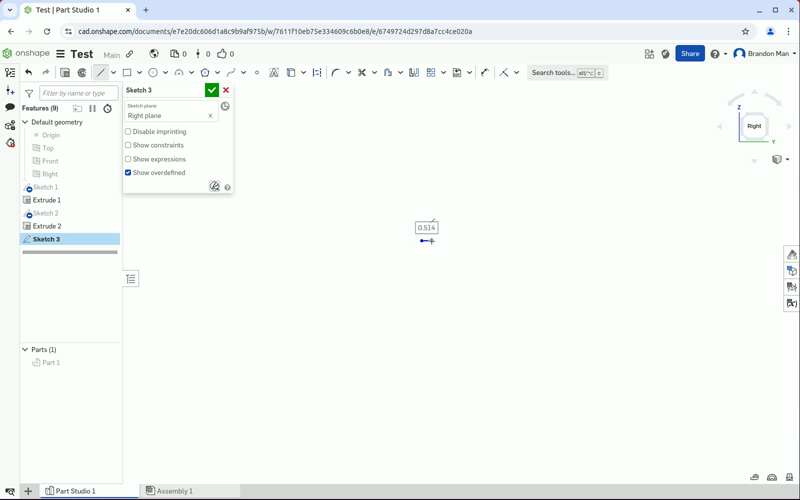
scroll(-6)
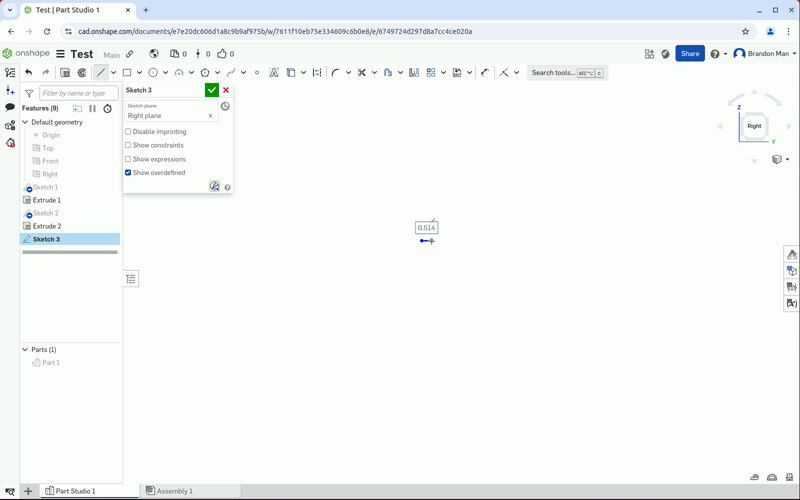
scroll(-6)
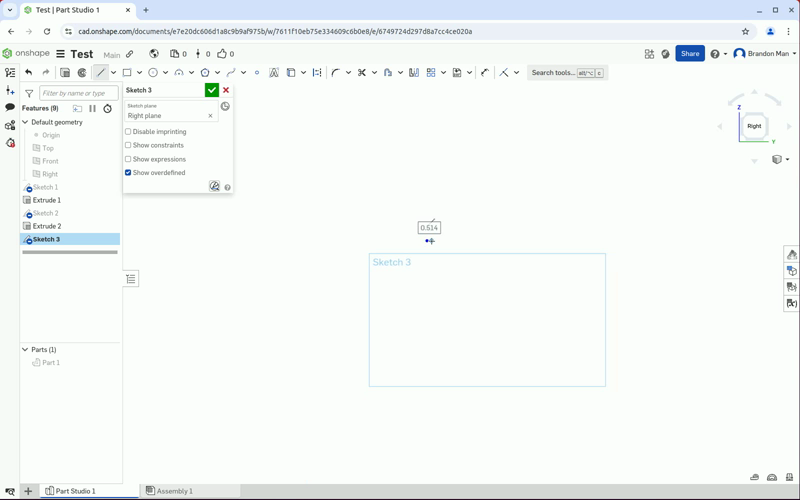
scroll(-6)
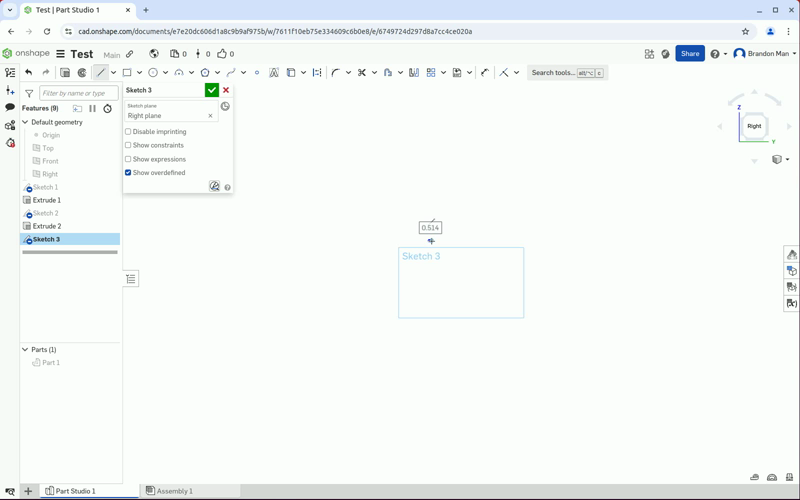
key_up(shift)
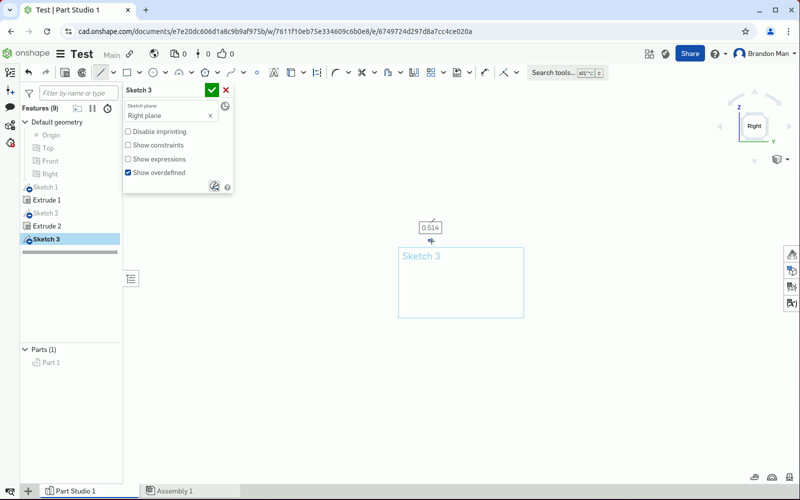
key_down(shift)
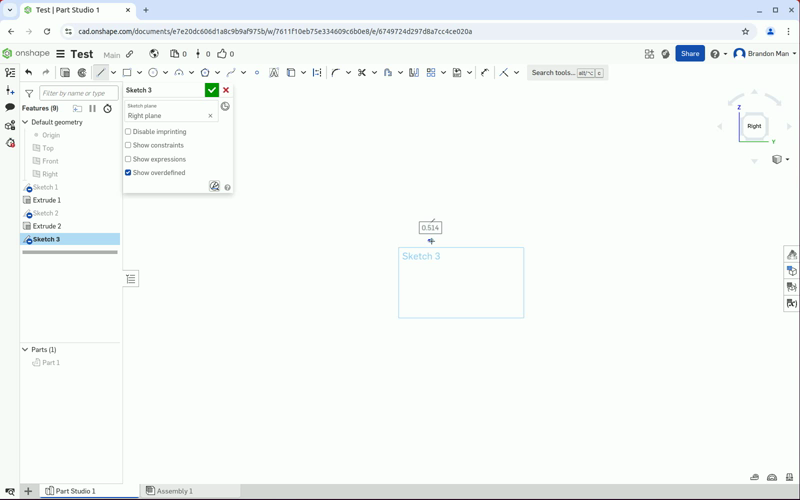
mouse_move(461, 240)
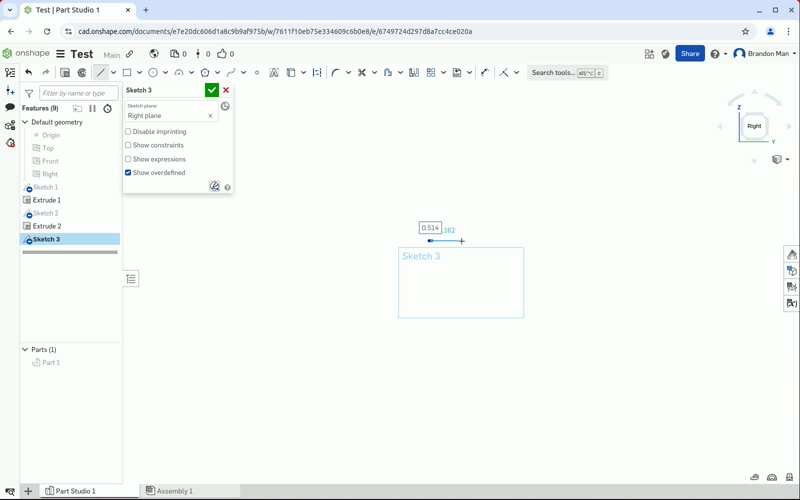
mouse_move(434, 240)
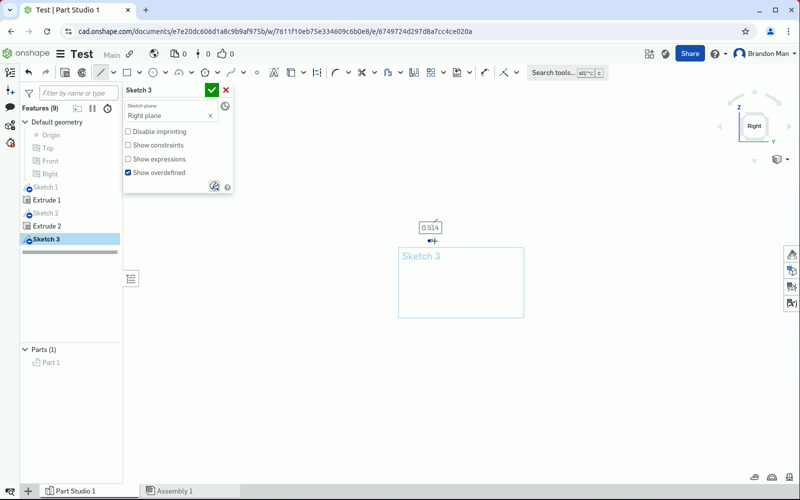
scroll(6)
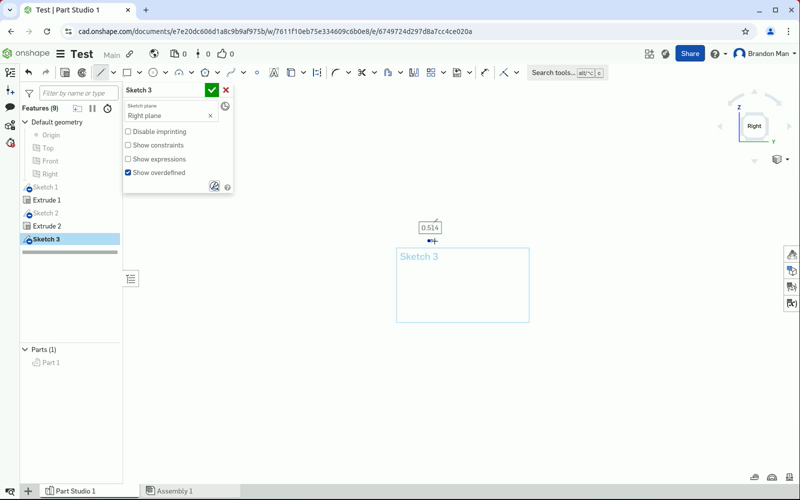
scroll(6)
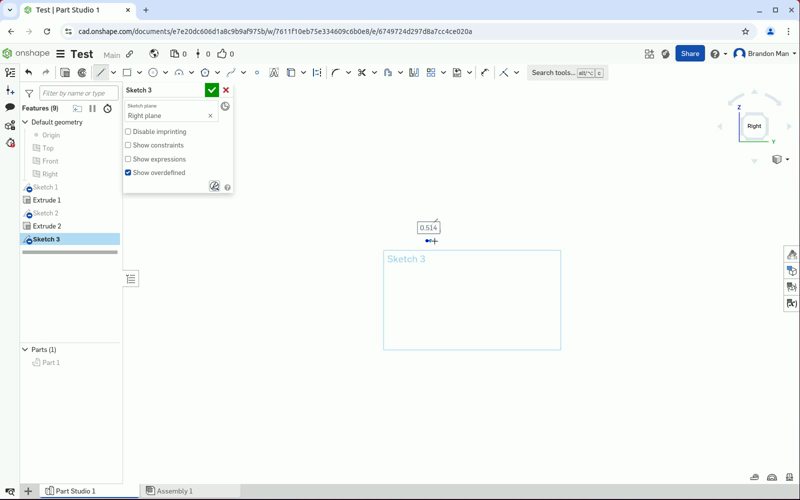
scroll(6)
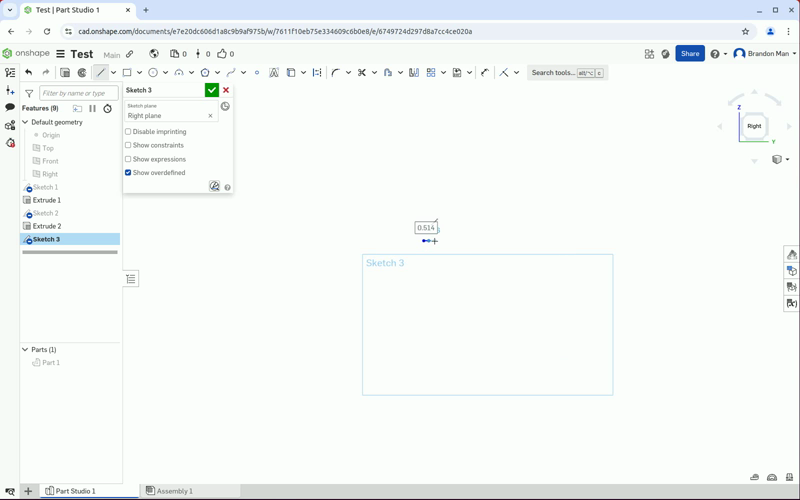
scroll(6)
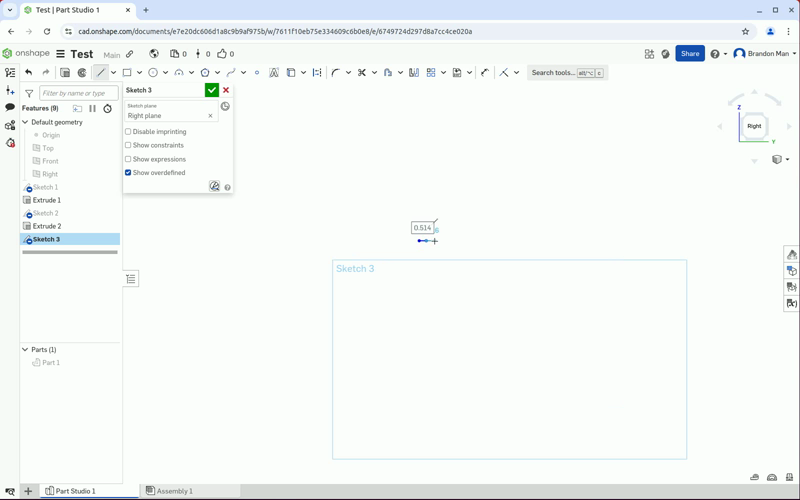
scroll(6)
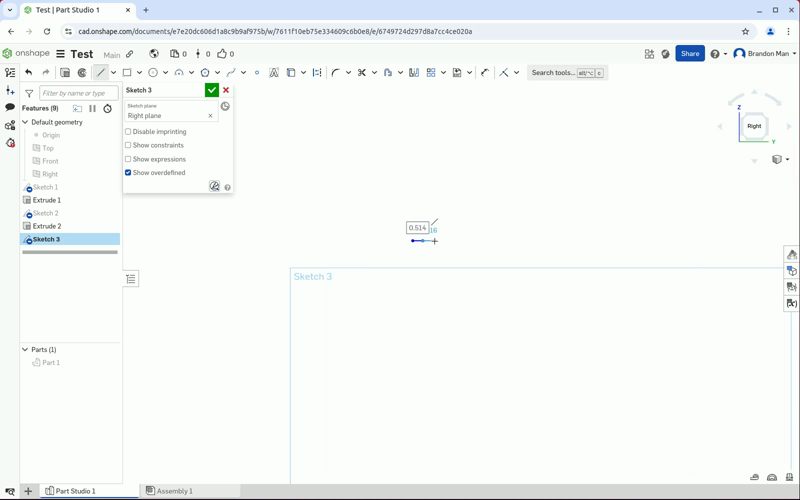
scroll(6)
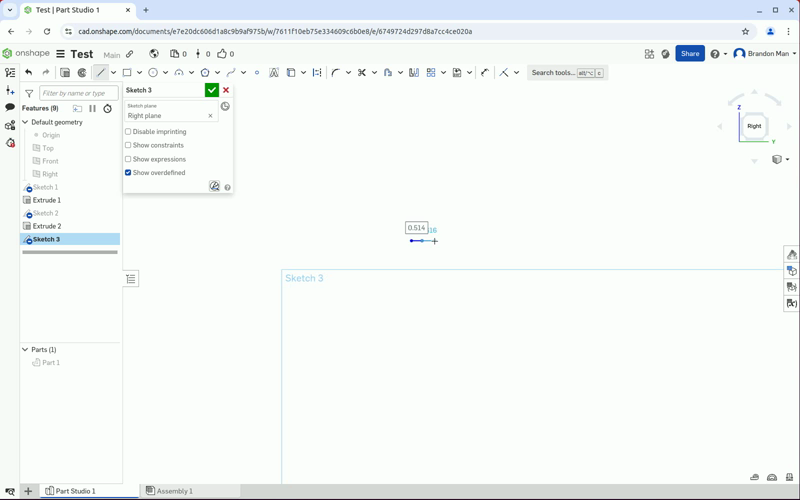
scroll(6)
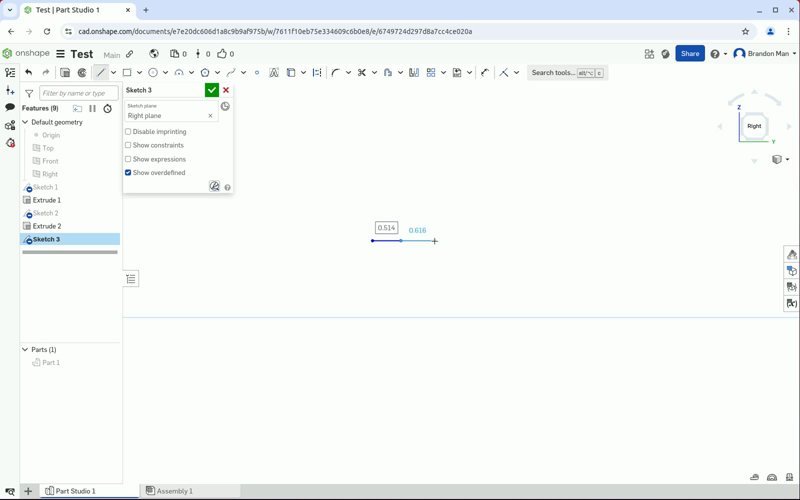
click(434, 240)
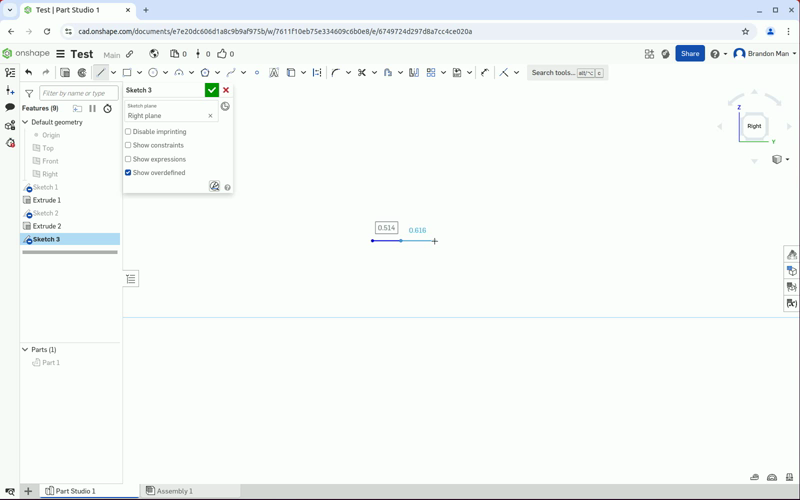
scroll(-6)
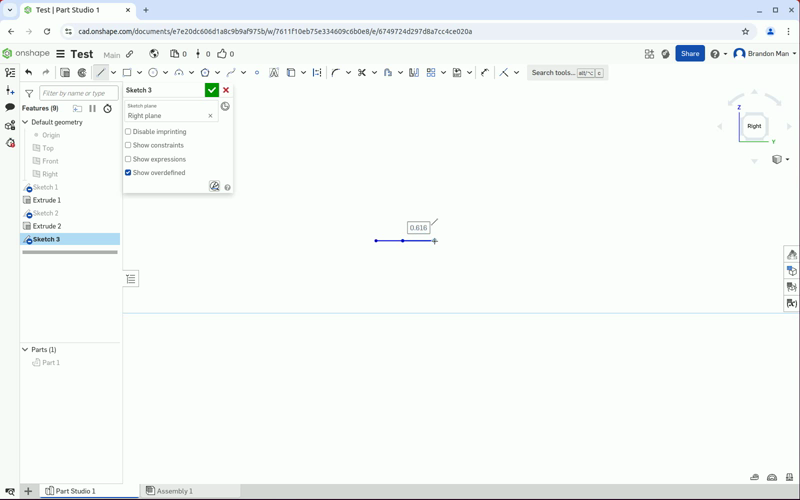
scroll(-6)
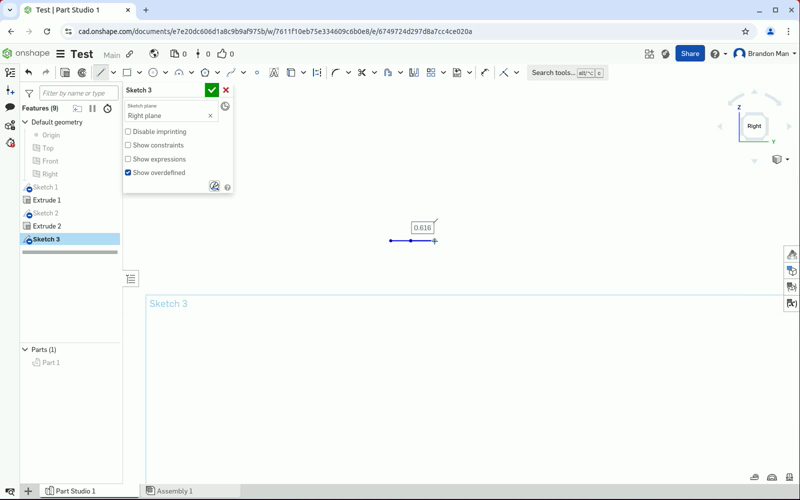
scroll(-6)
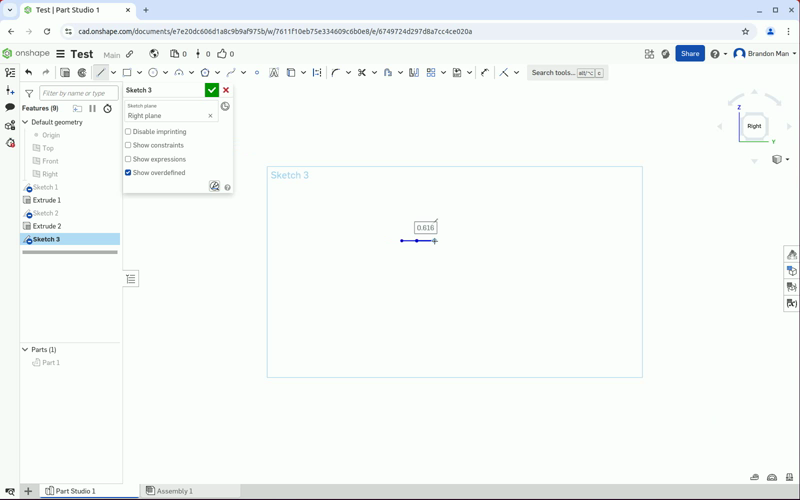
scroll(-6)
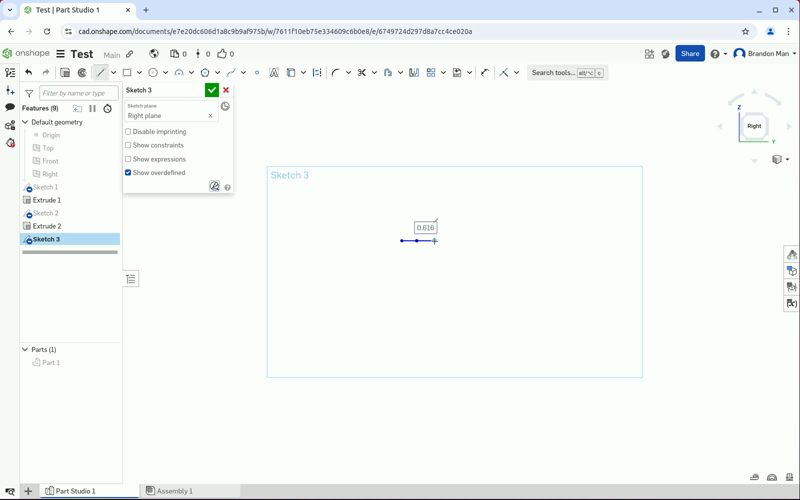
scroll(-6)
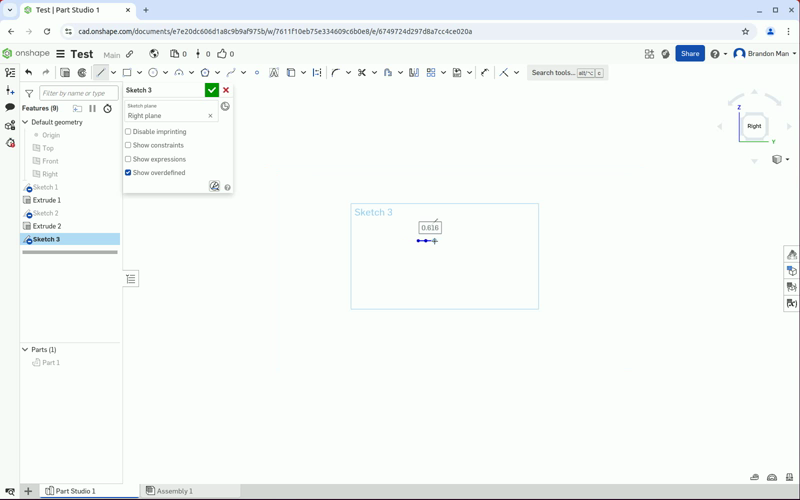
scroll(-6)
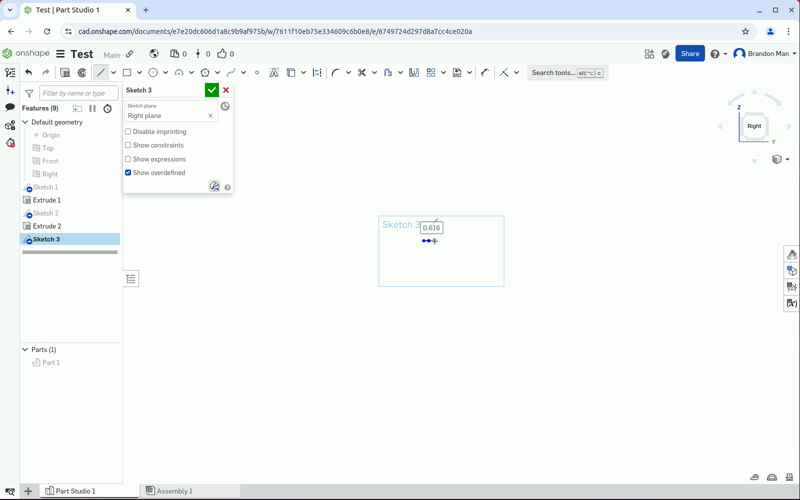
scroll(-6)
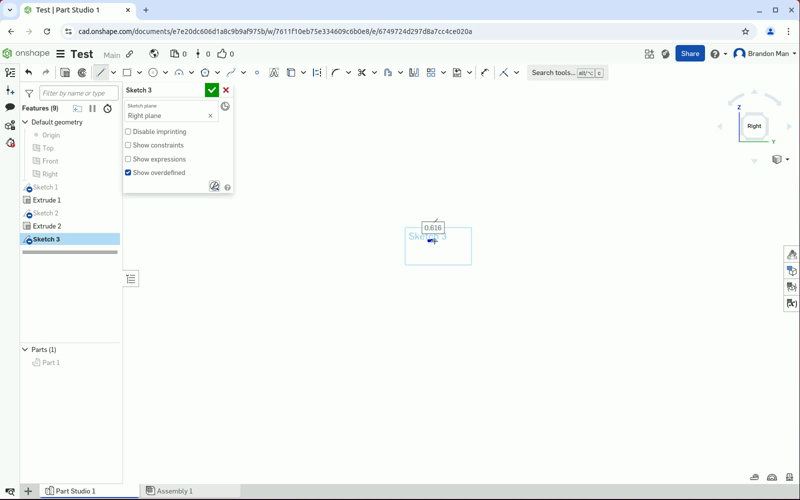
key_up(shift)
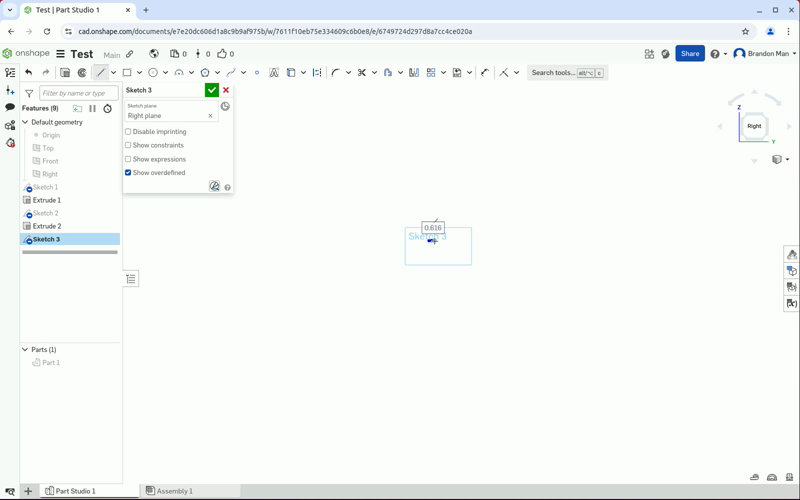
key(esc)
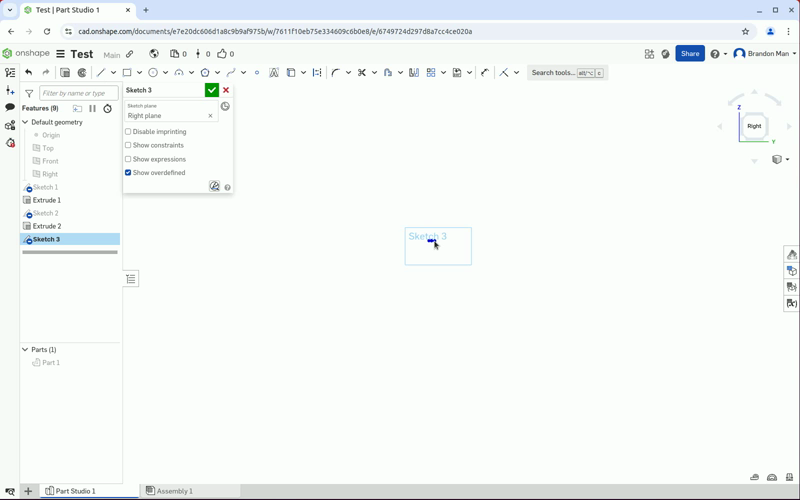
key(a)
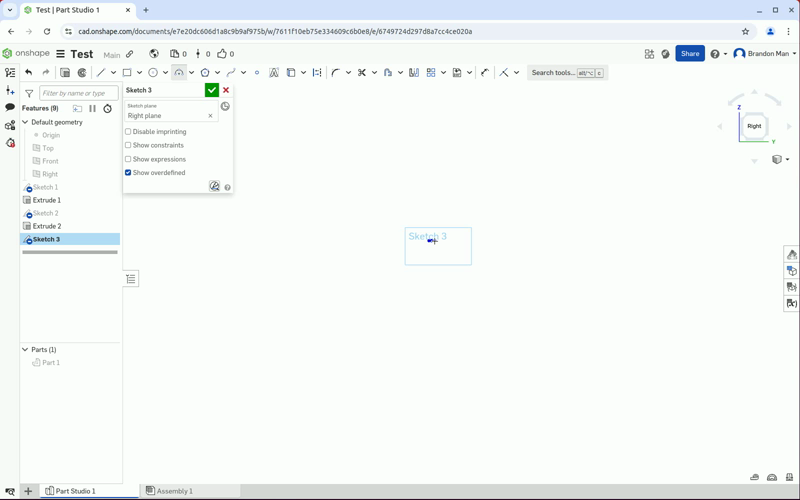
mouse_move(434, 240)
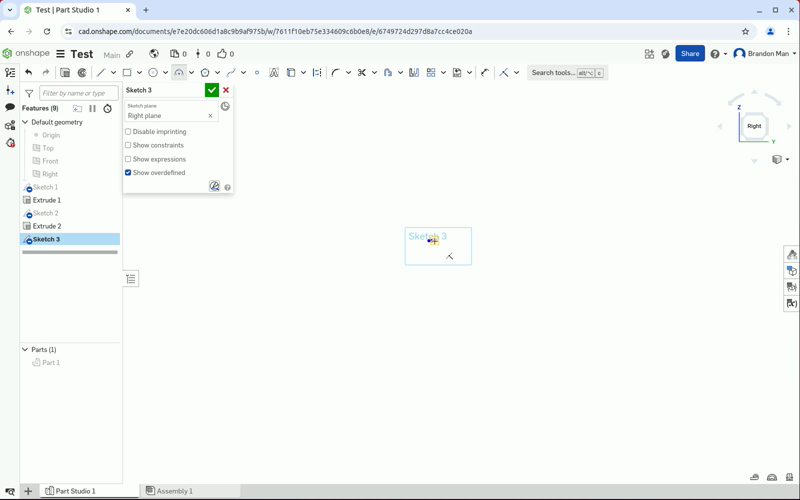
scroll(6)
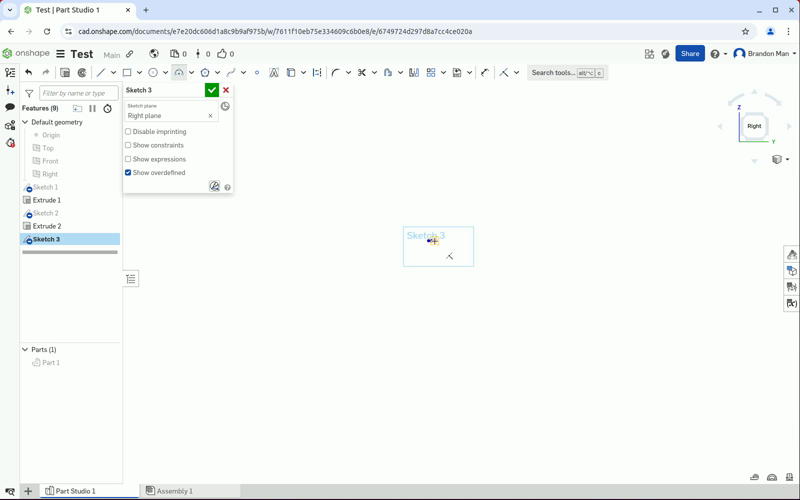
scroll(6)
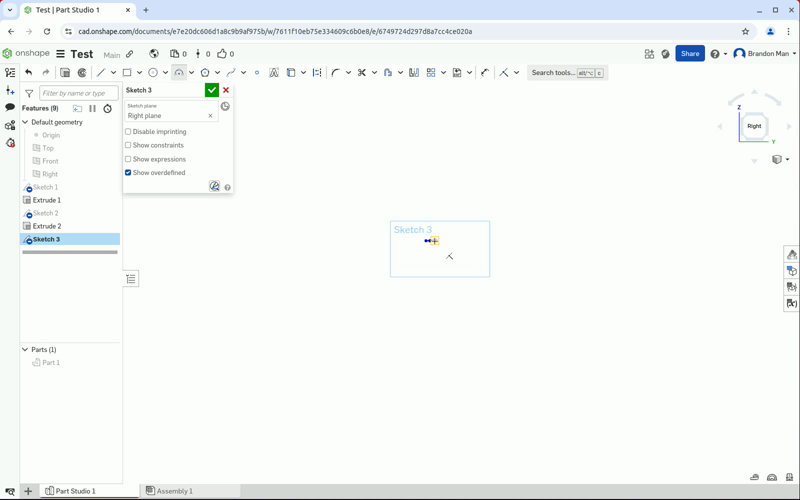
scroll(6)
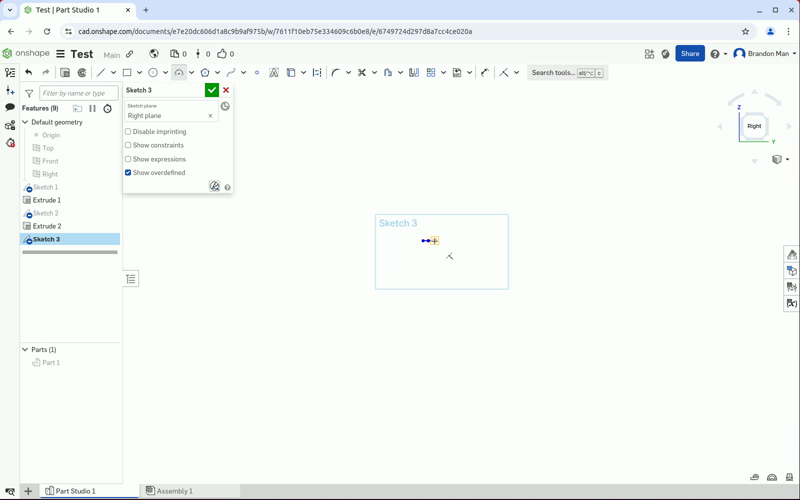
scroll(6)
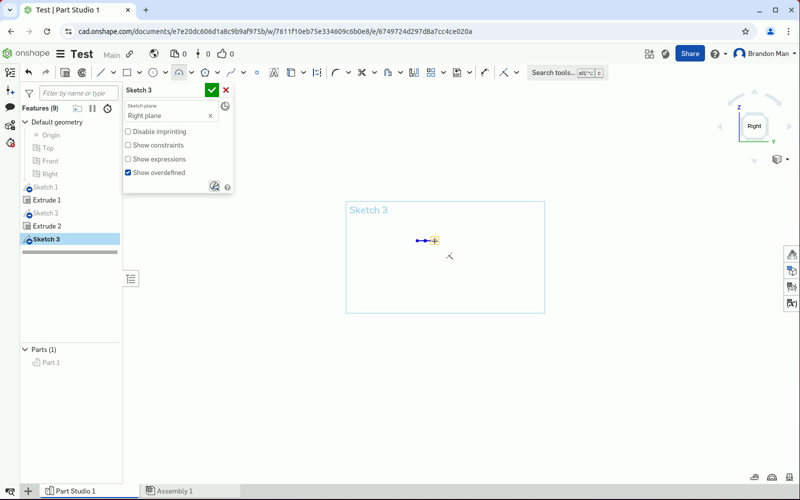
scroll(6)
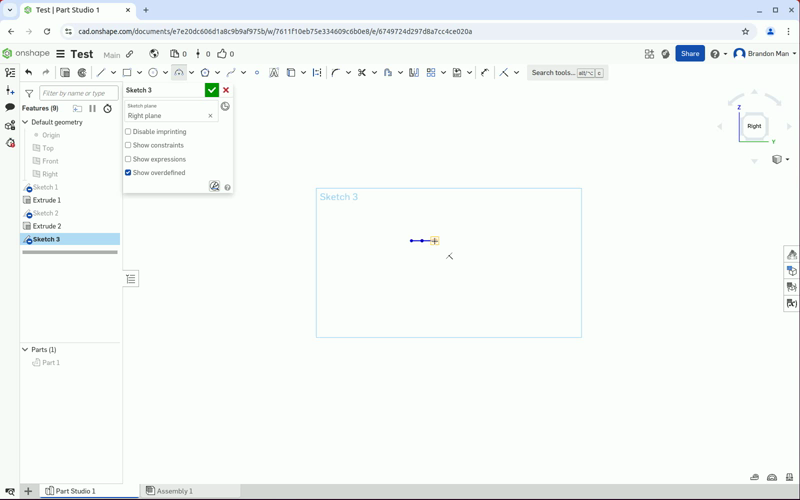
scroll(6)
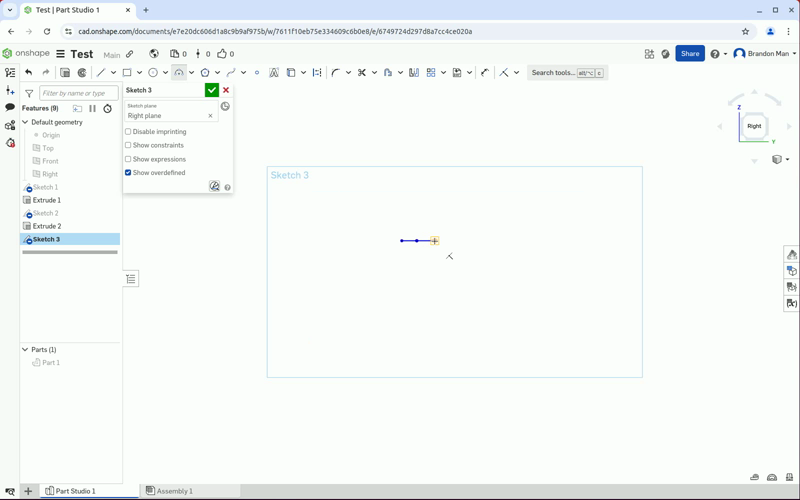
scroll(6)
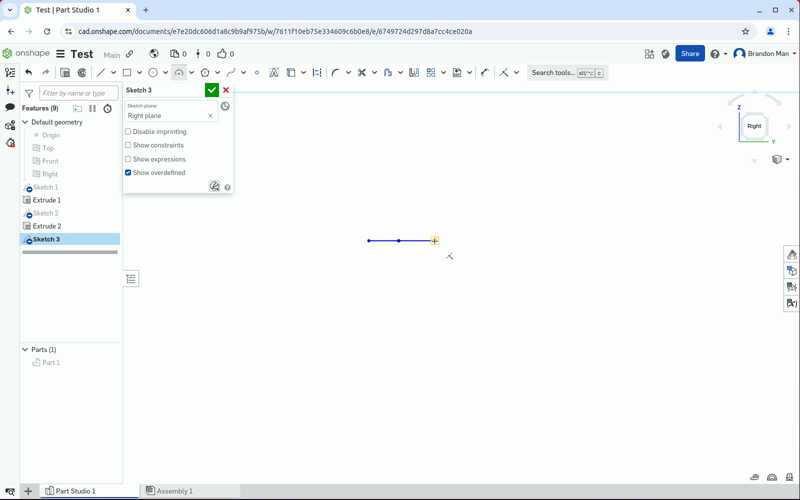
click(434, 240)
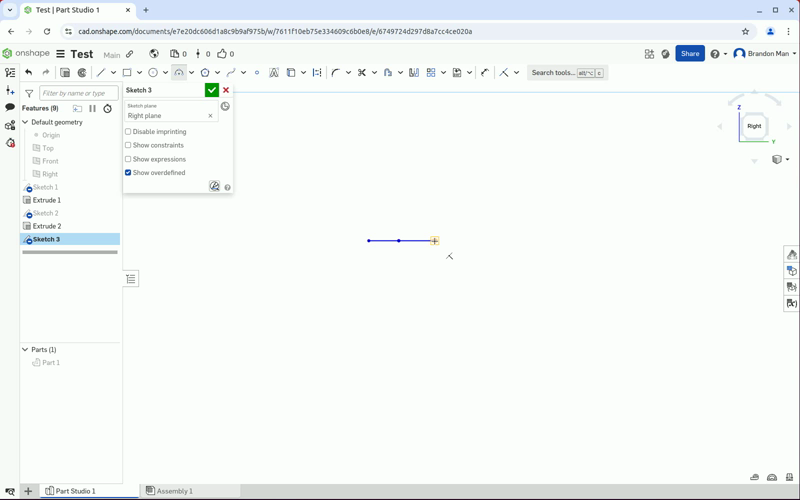
scroll(-6)
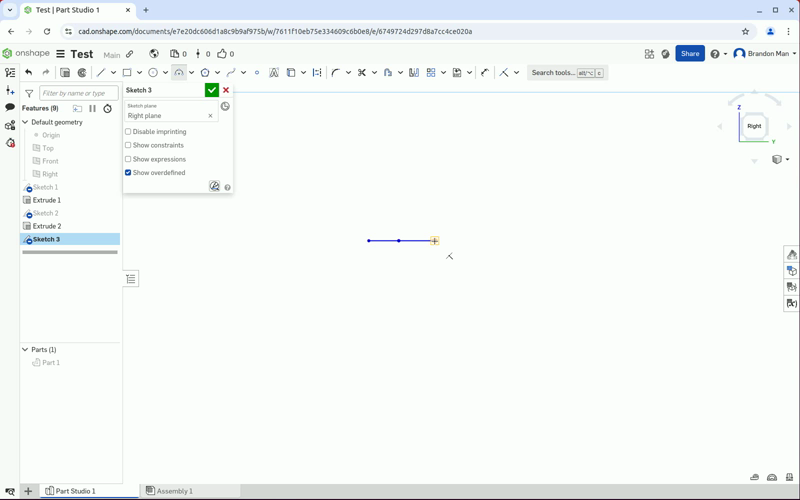
scroll(-6)
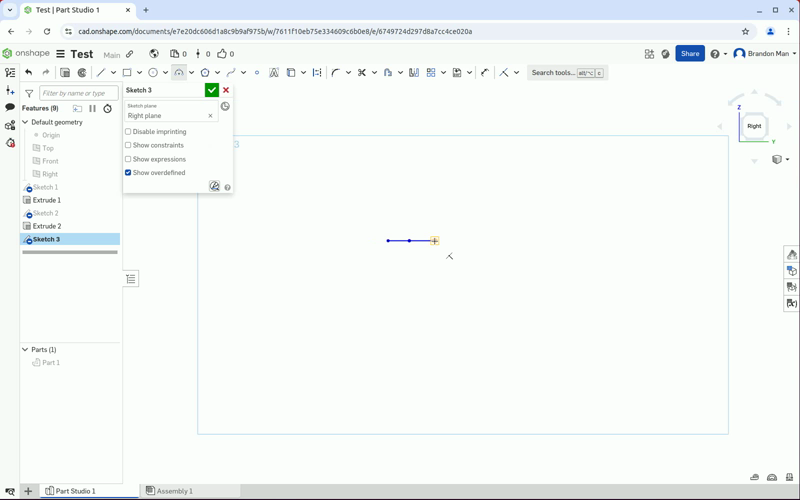
scroll(-6)
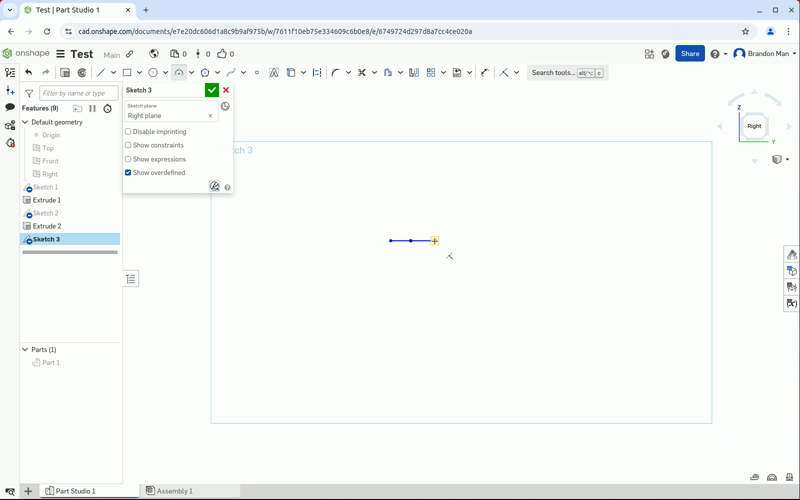
scroll(-6)
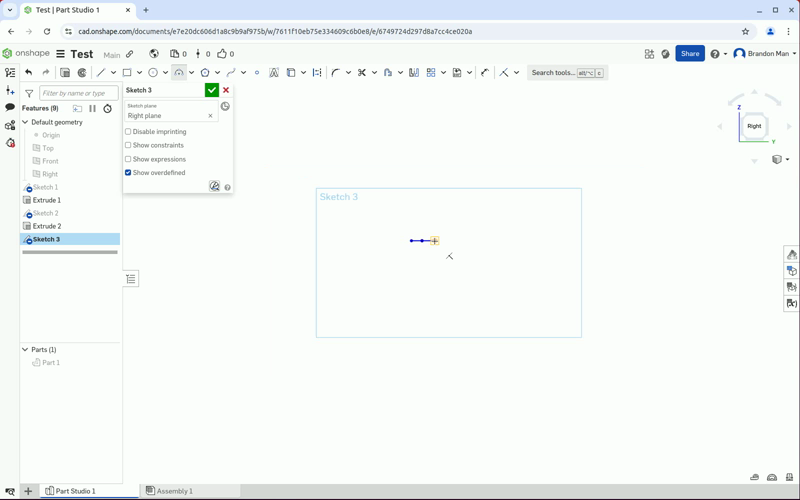
scroll(-6)
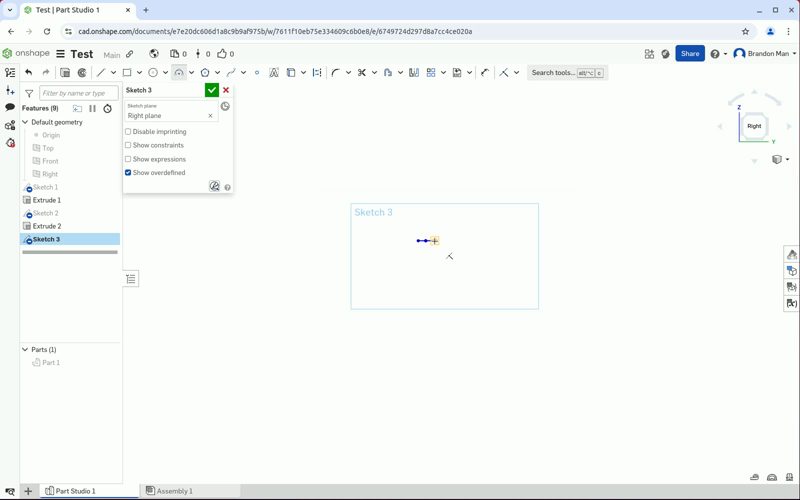
scroll(-6)
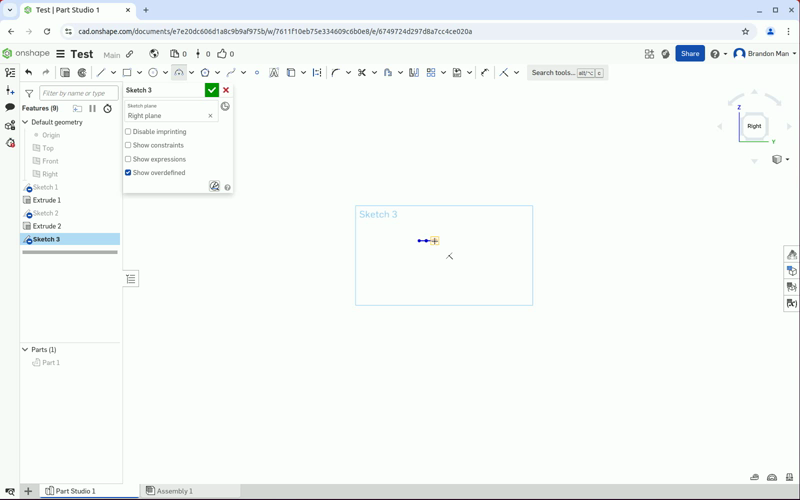
scroll(-6)
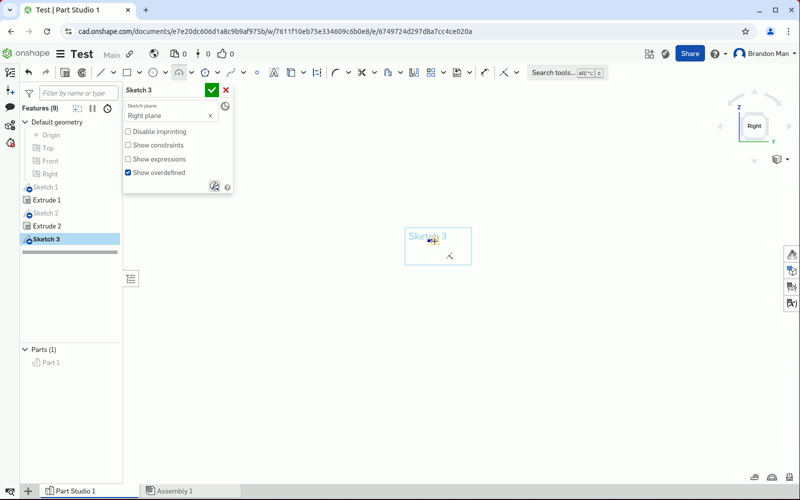
mouse_move(429, 240)
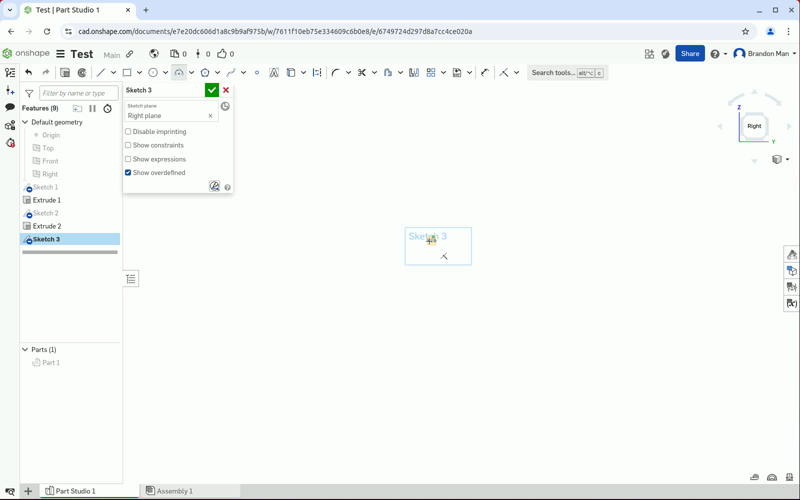
scroll(6)
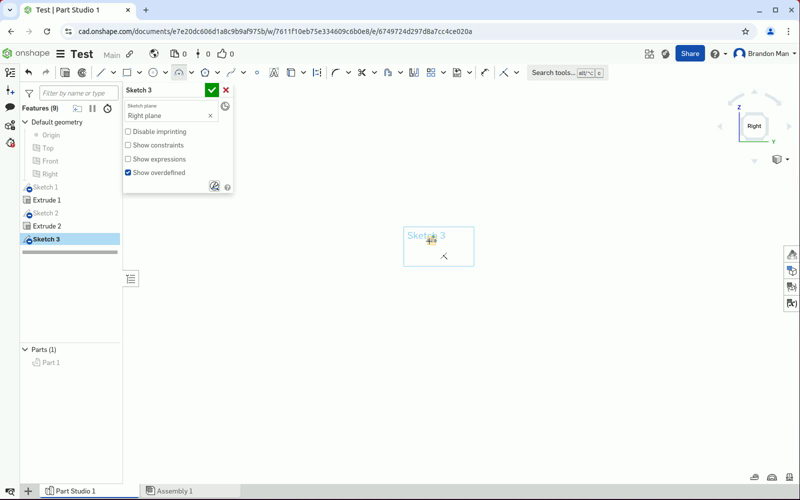
scroll(6)
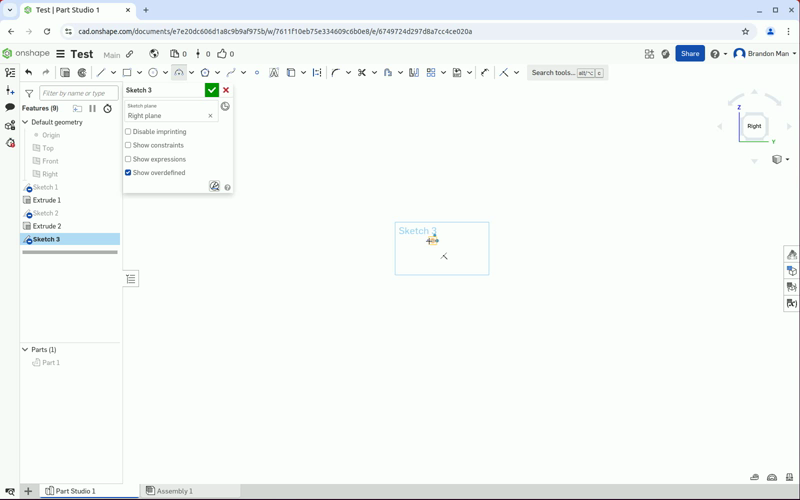
scroll(6)
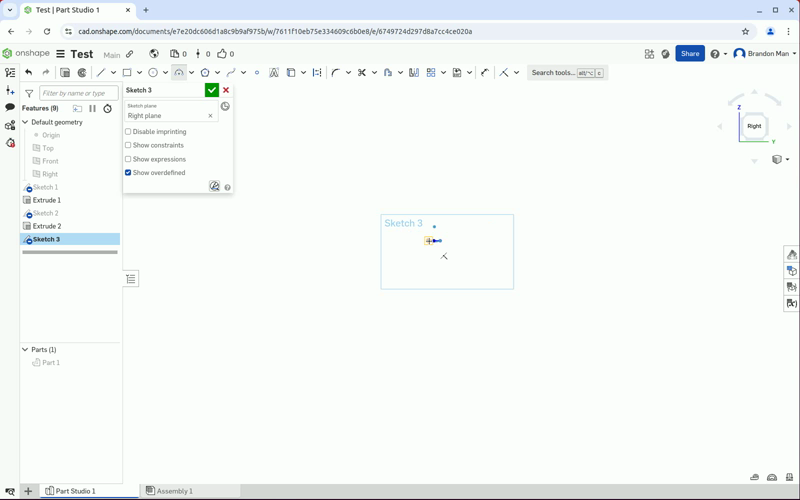
scroll(6)
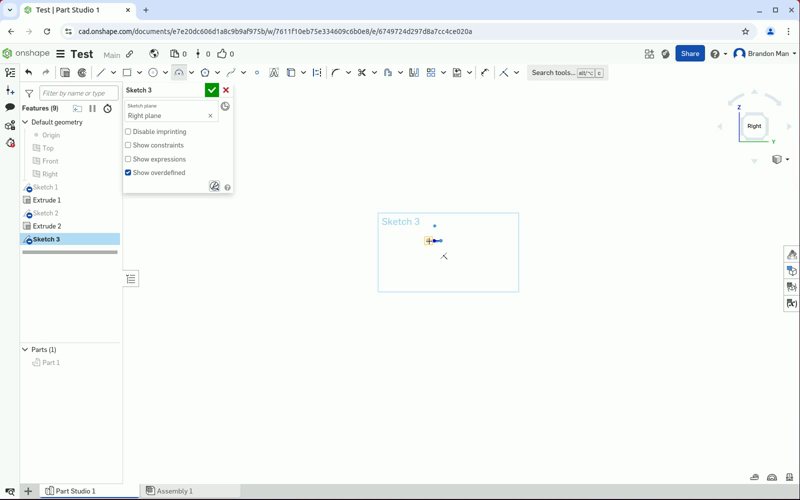
scroll(6)
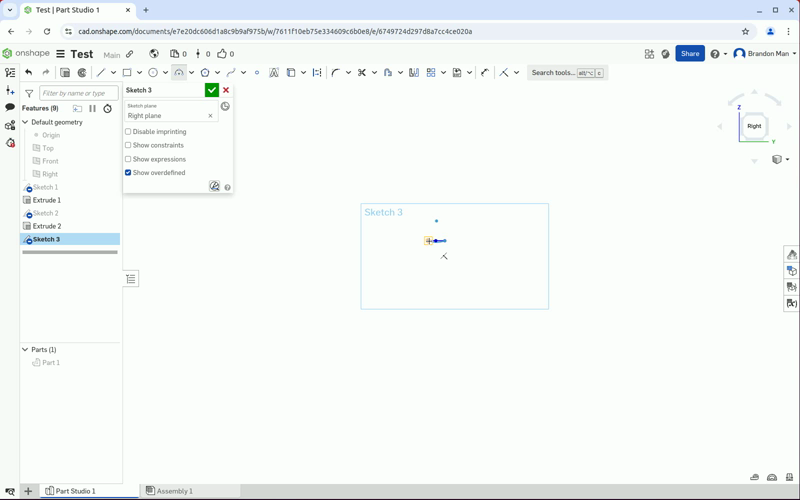
scroll(6)
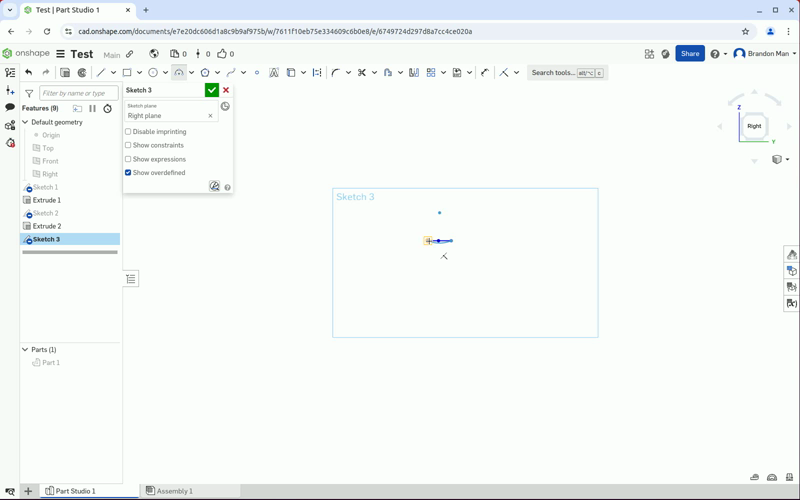
scroll(6)
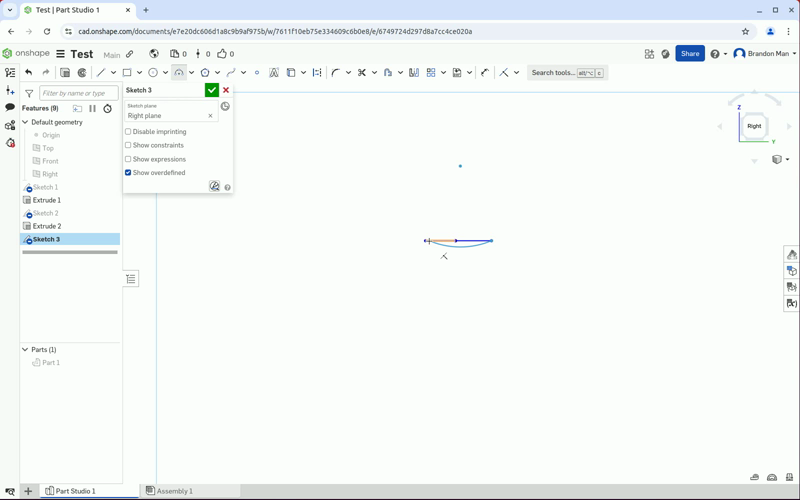
click(429, 240)
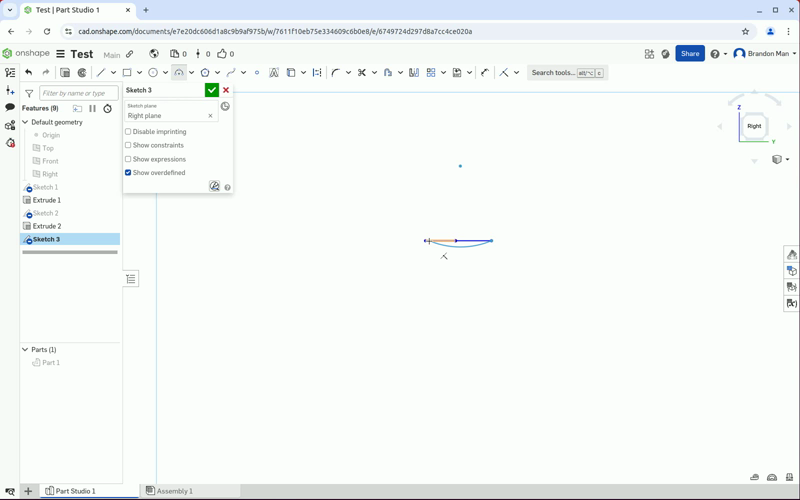
scroll(-6)
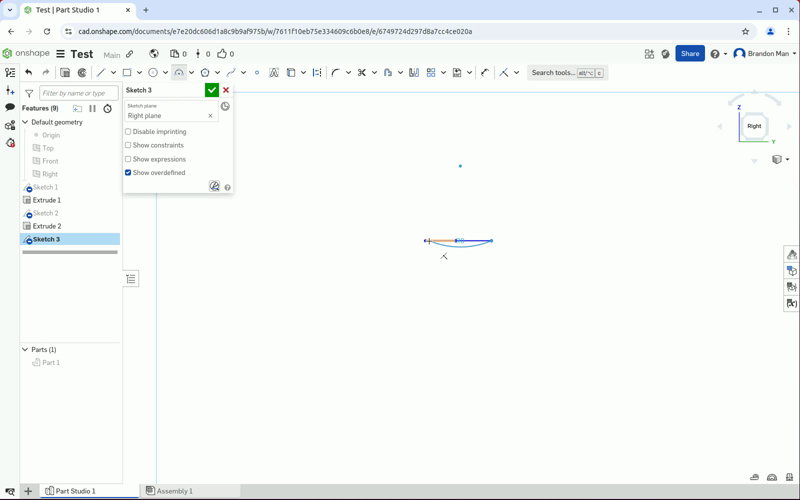
scroll(-6)
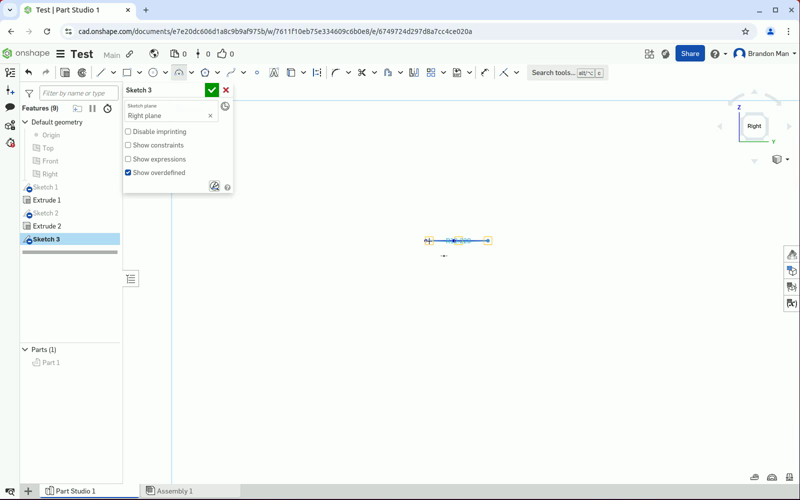
scroll(-6)
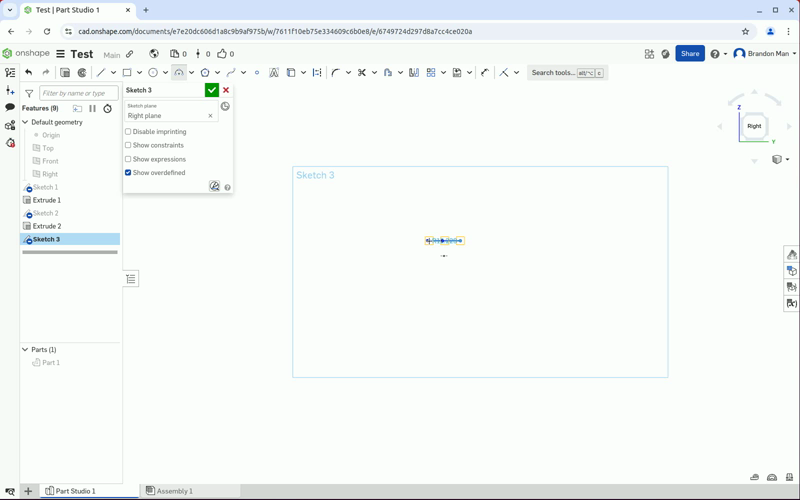
scroll(-6)
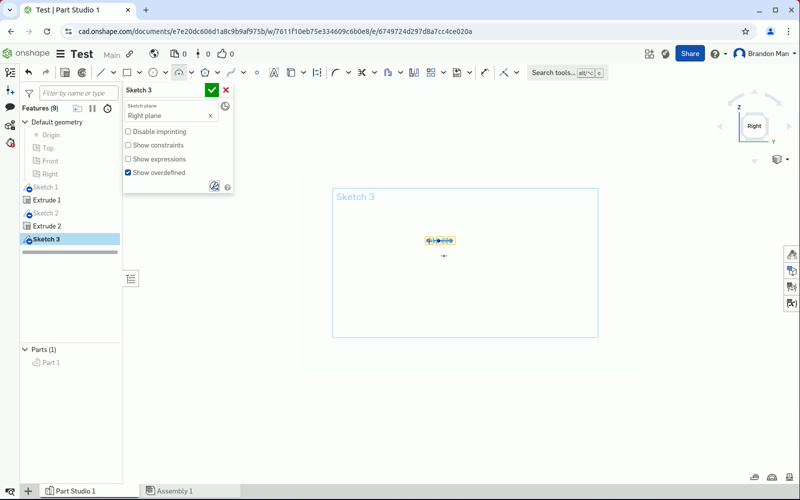
scroll(-6)
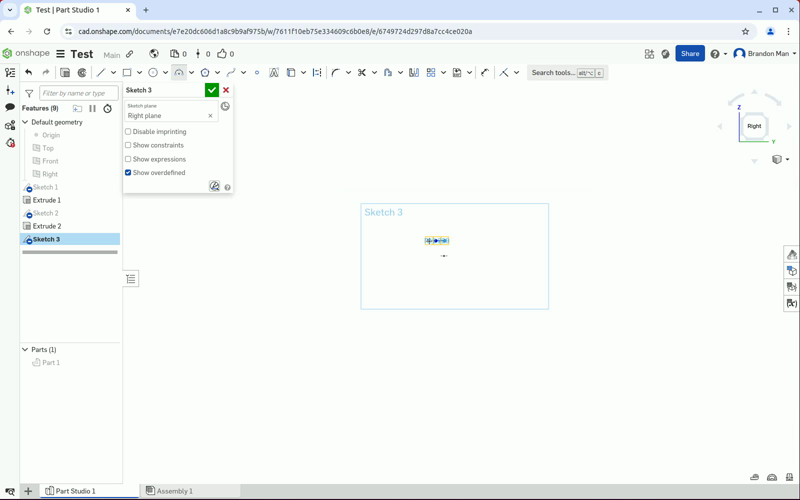
scroll(-6)
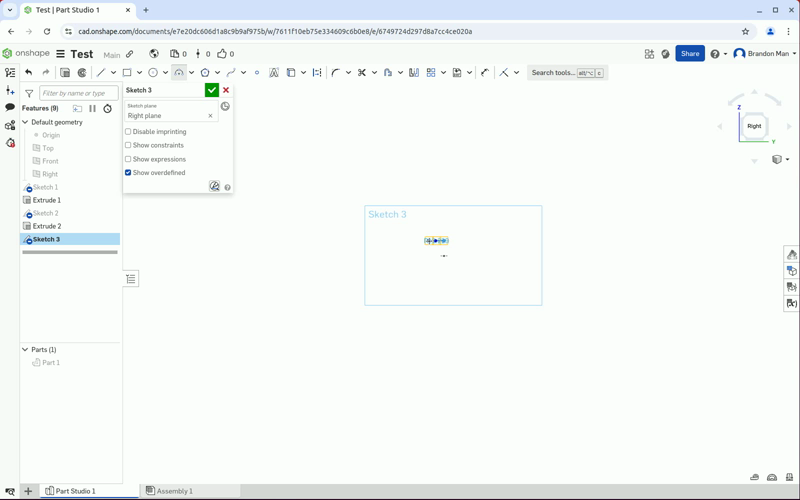
scroll(-6)
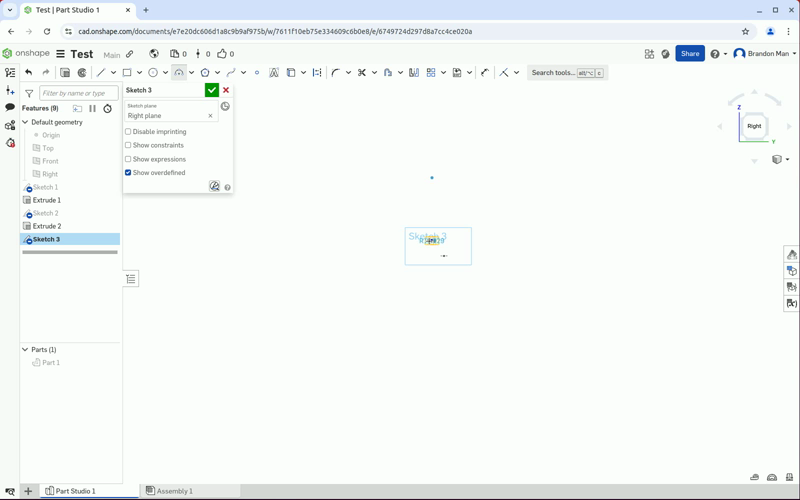
key_down(shift)
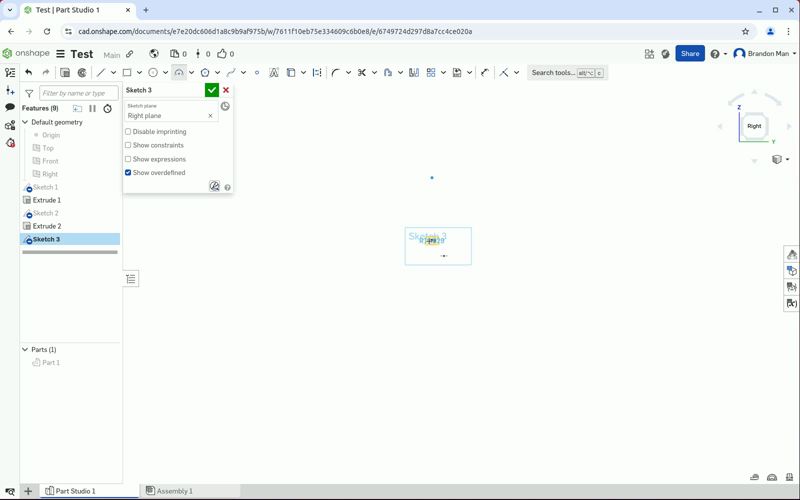
mouse_move(431, 237)
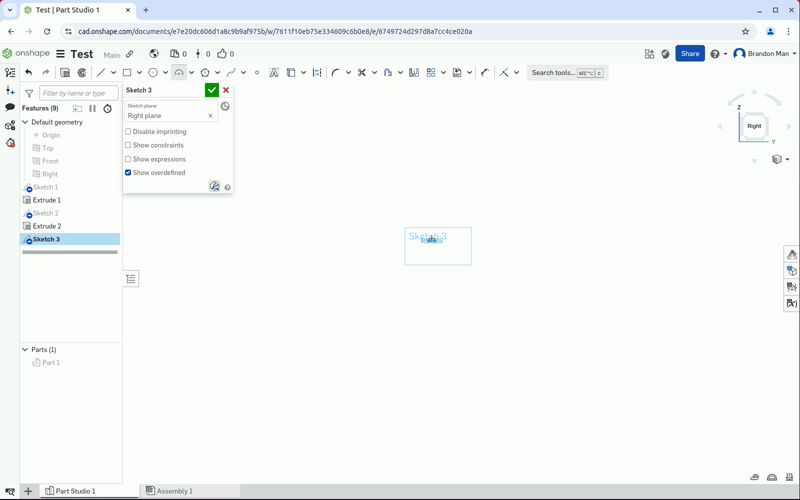
scroll(6)
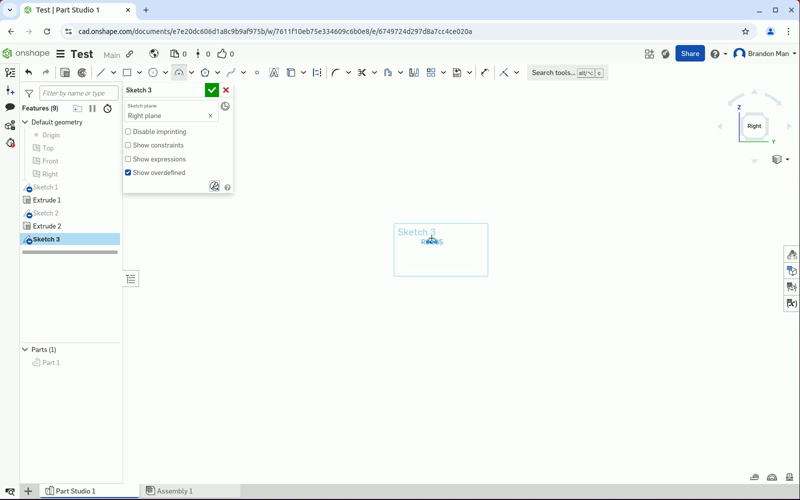
scroll(6)
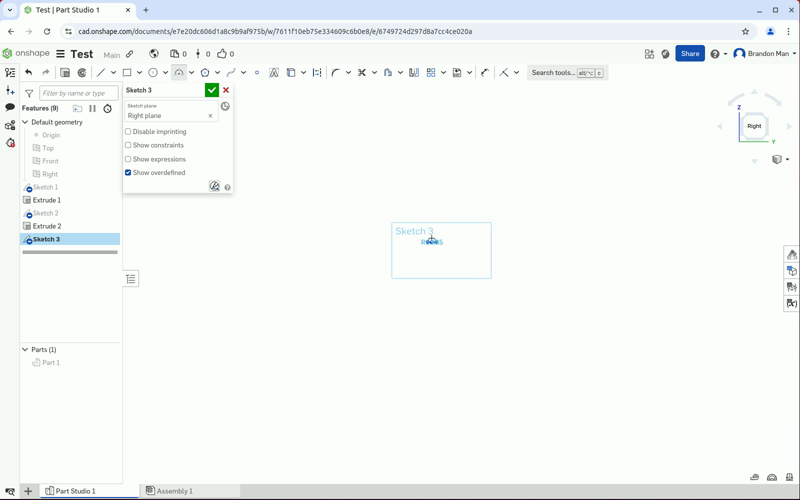
scroll(6)
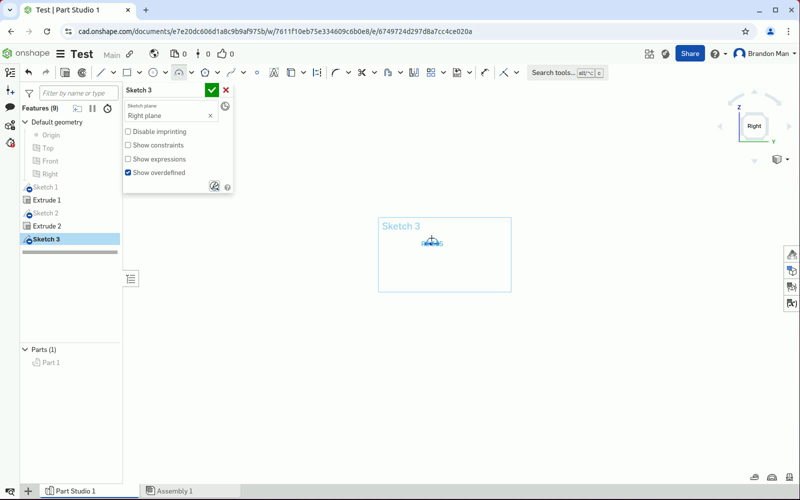
scroll(6)
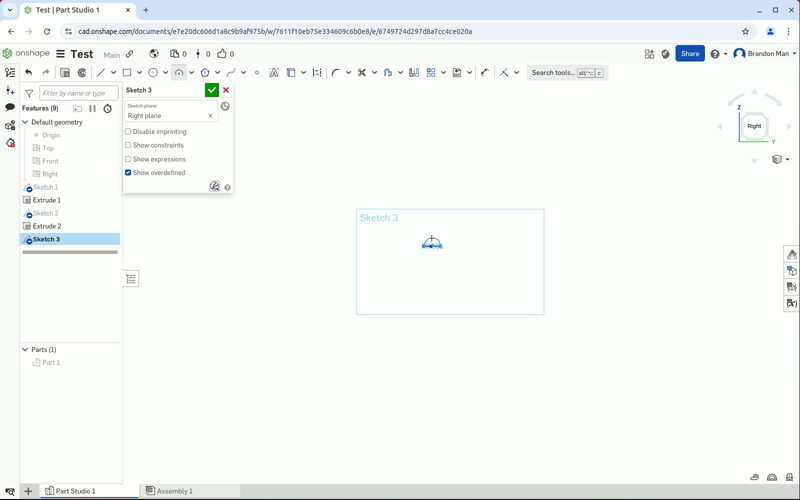
scroll(6)
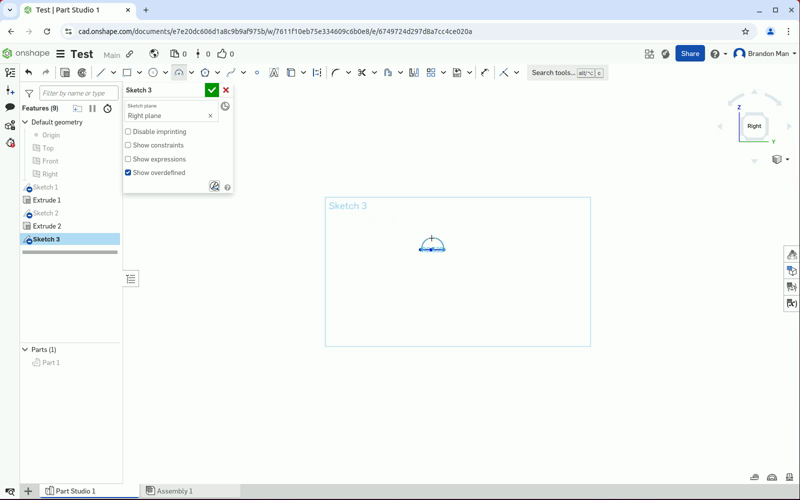
scroll(6)
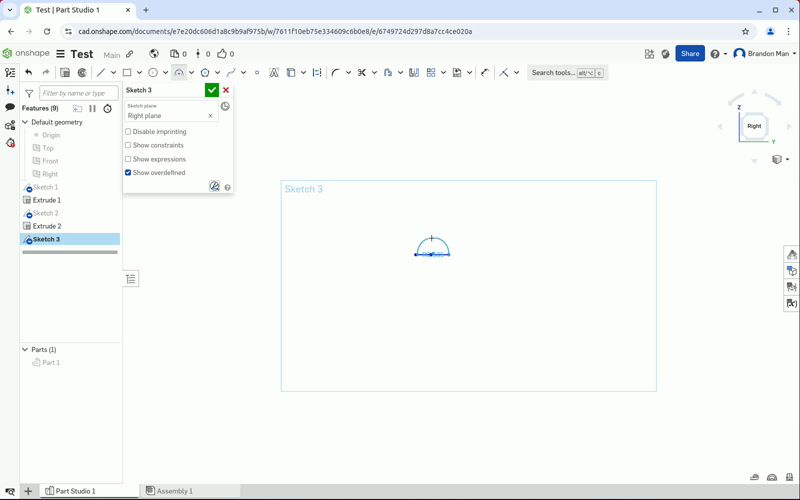
scroll(6)
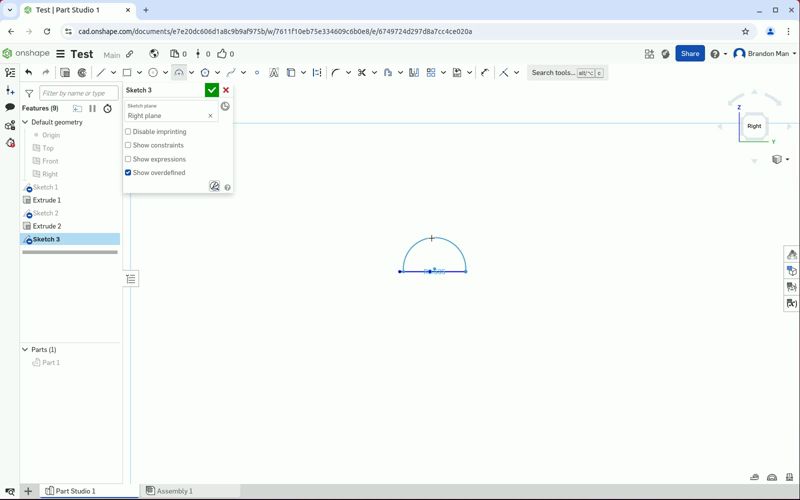
click(431, 237)
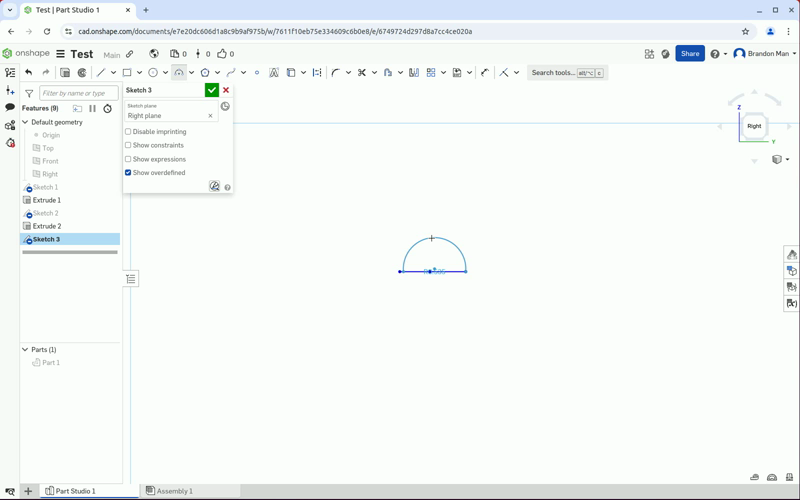
scroll(-6)
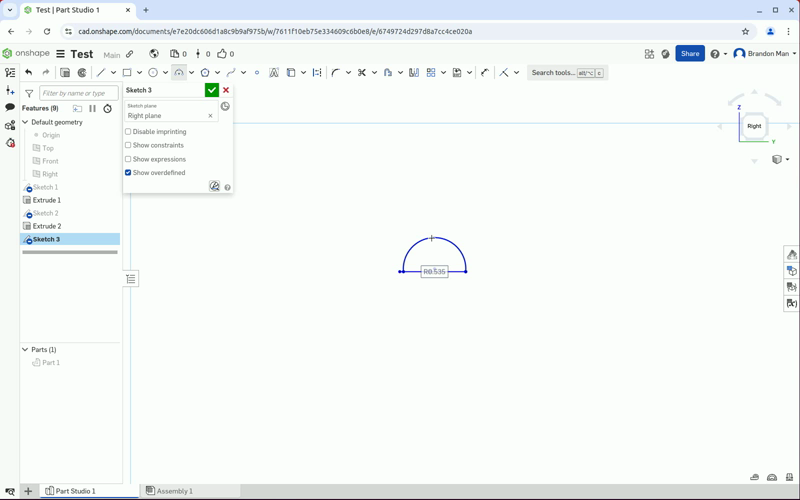
scroll(-6)
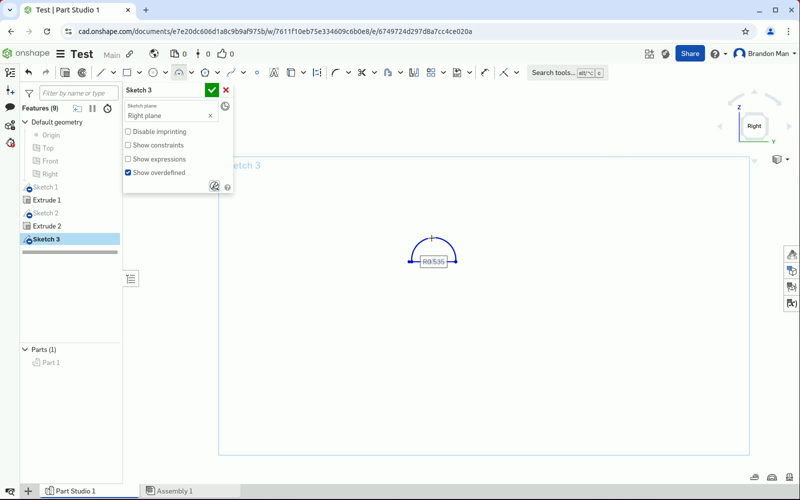
scroll(-6)
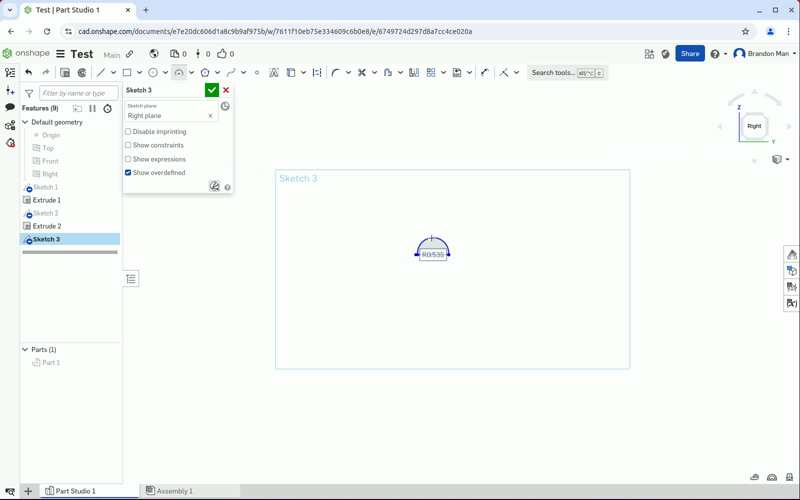
scroll(-6)
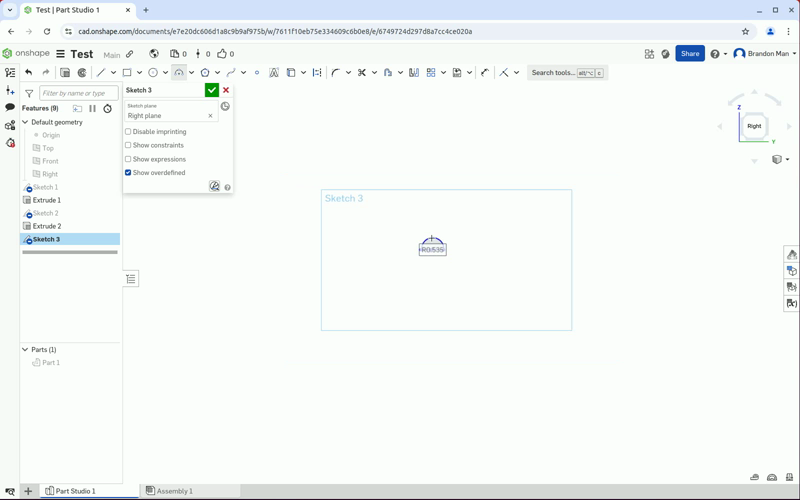
scroll(-6)
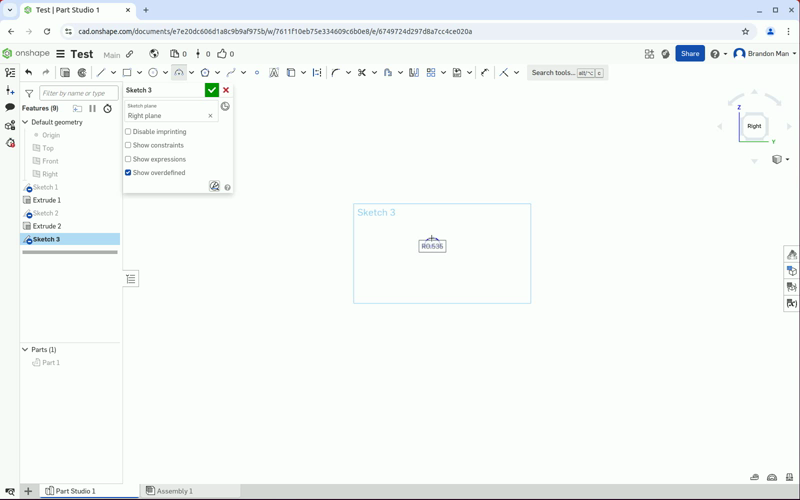
scroll(-6)
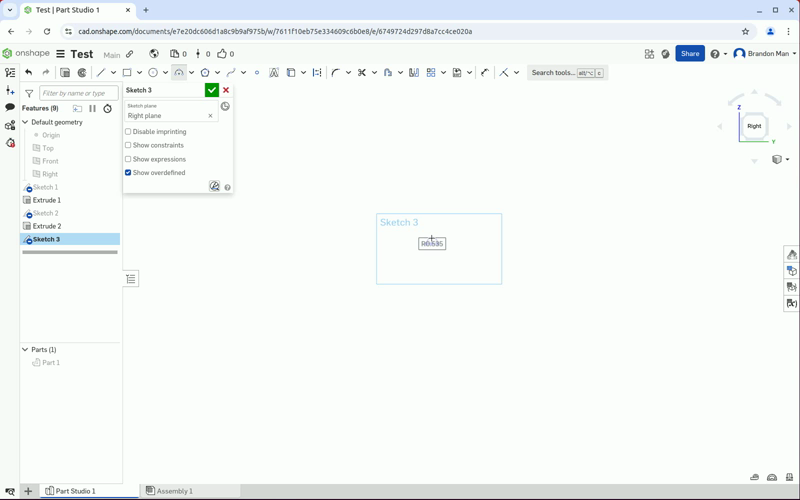
scroll(-6)
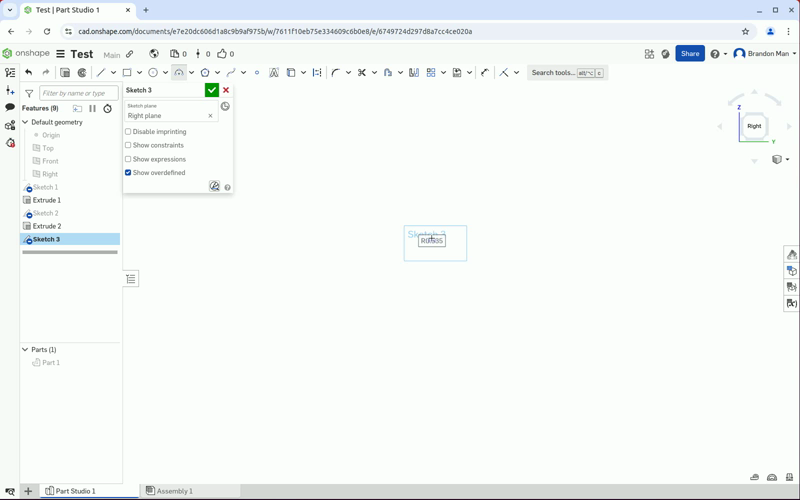
key_up(shift)
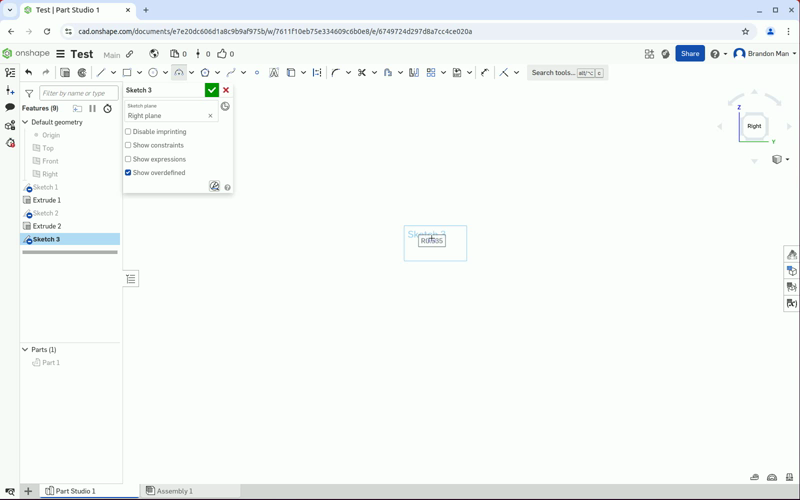
key(esc)
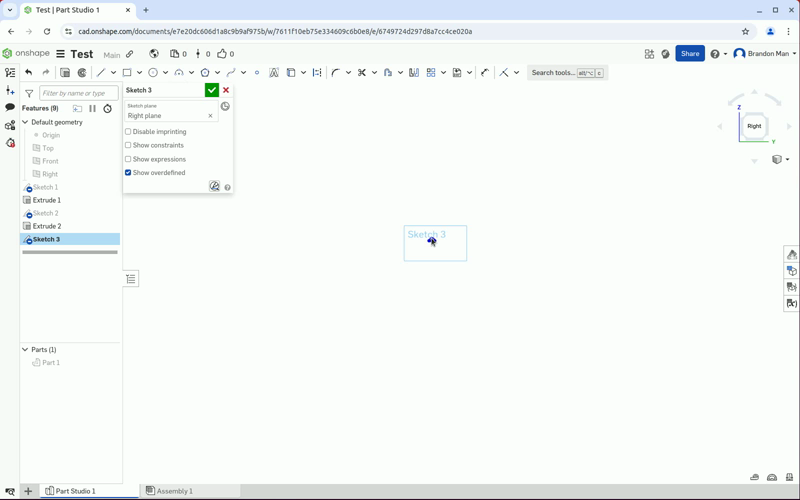
mouse_move(430, 239)
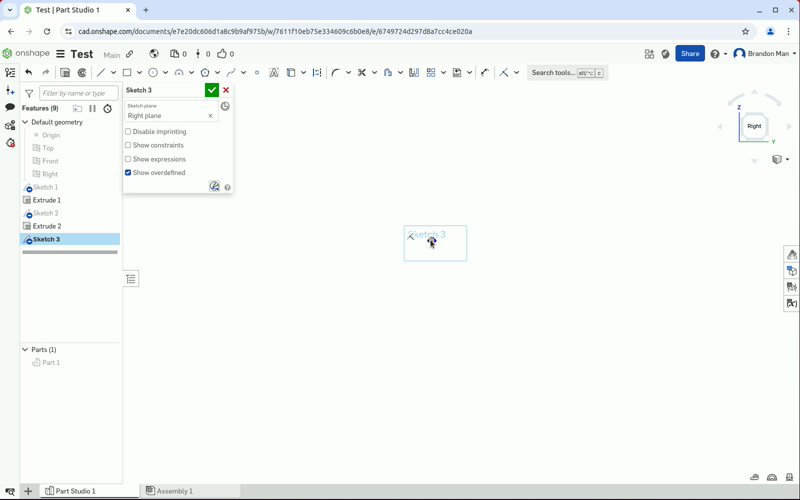
scroll(6)
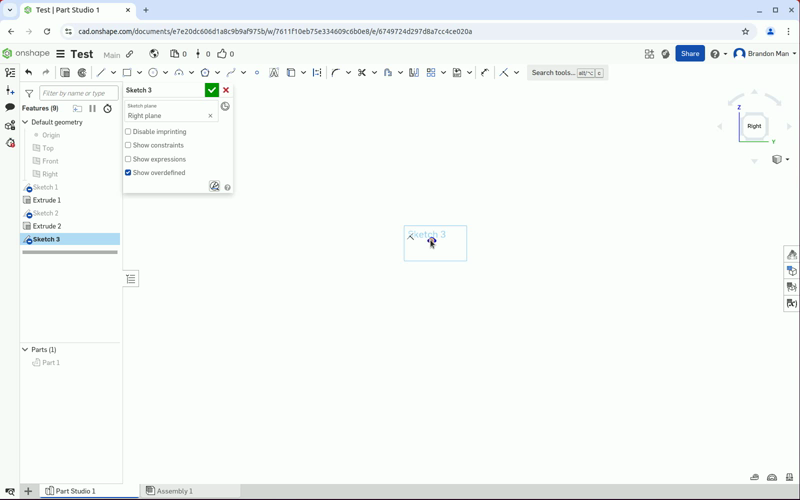
scroll(6)
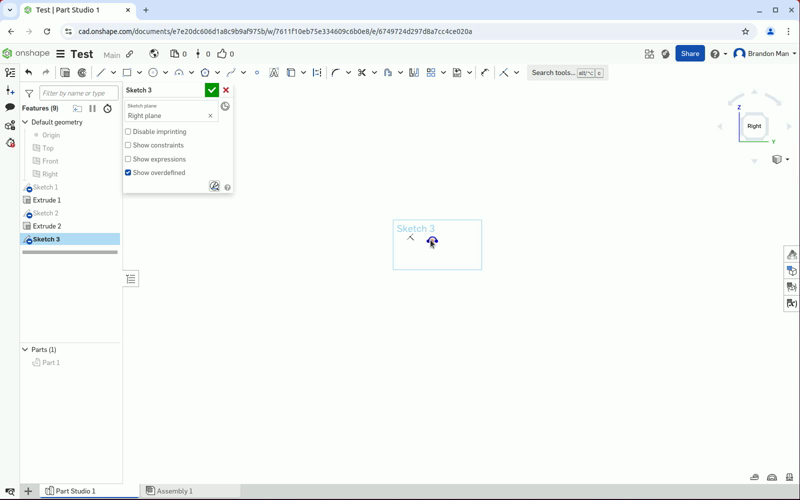
scroll(6)
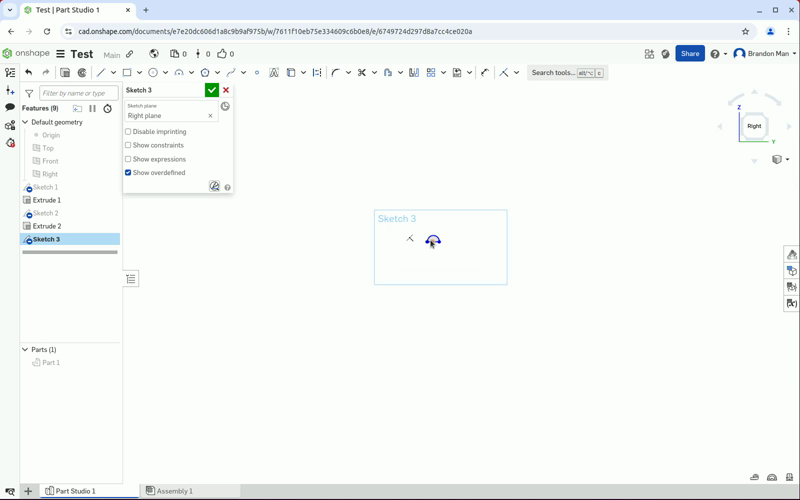
scroll(6)
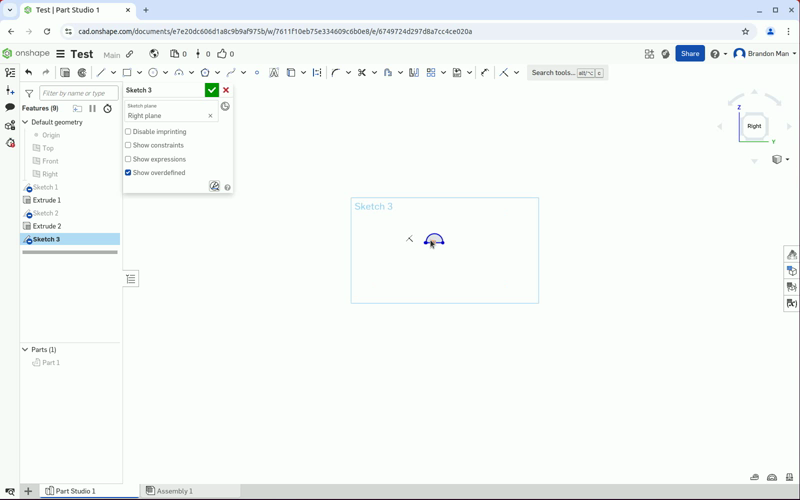
scroll(6)
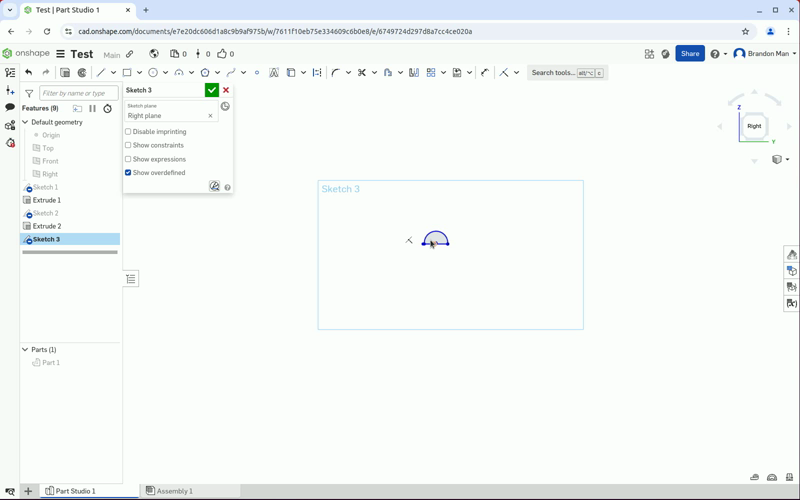
scroll(6)
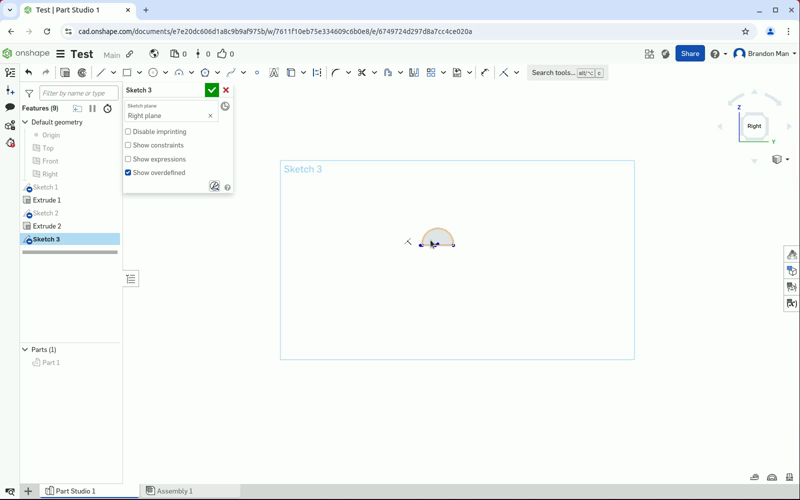
scroll(6)
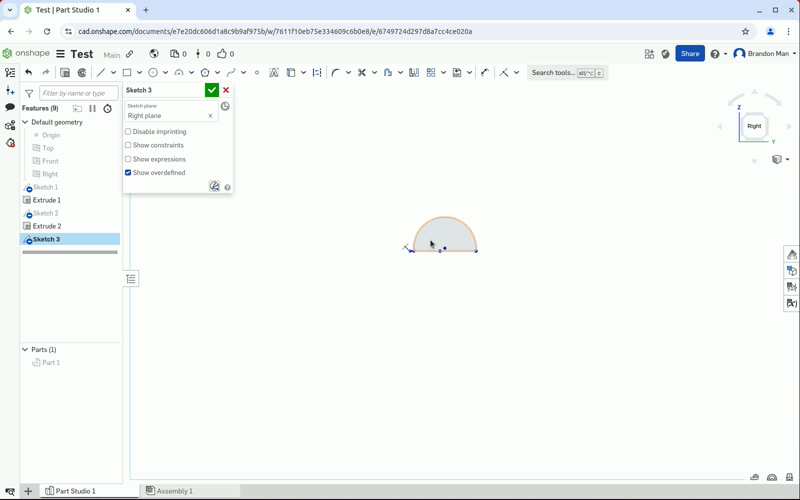
click(430, 239)
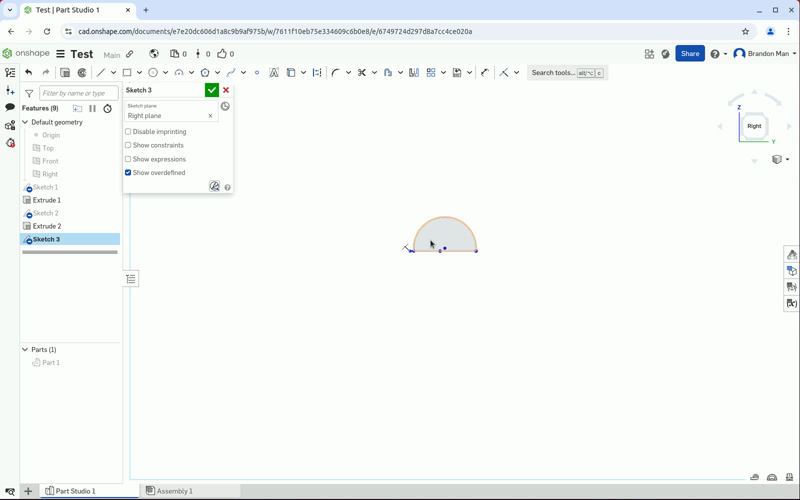
scroll(-6)
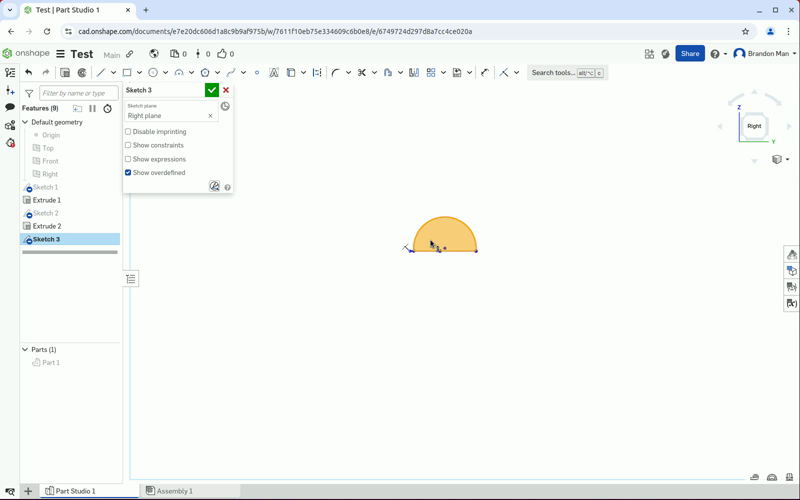
scroll(-6)
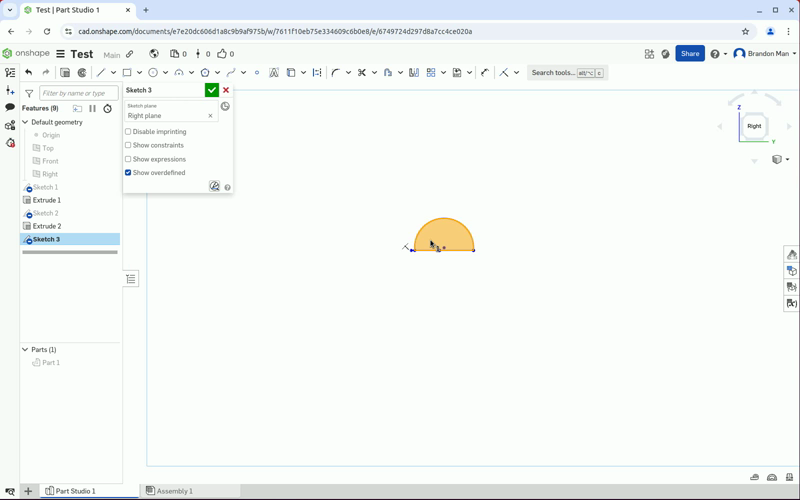
scroll(-6)
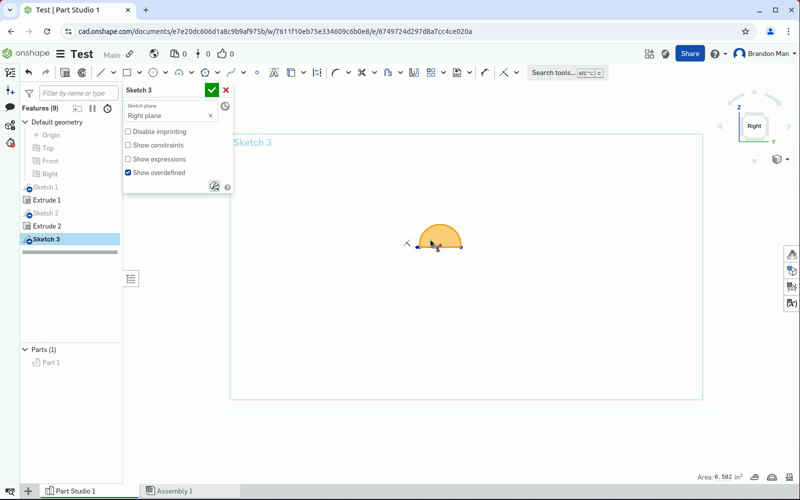
scroll(-6)
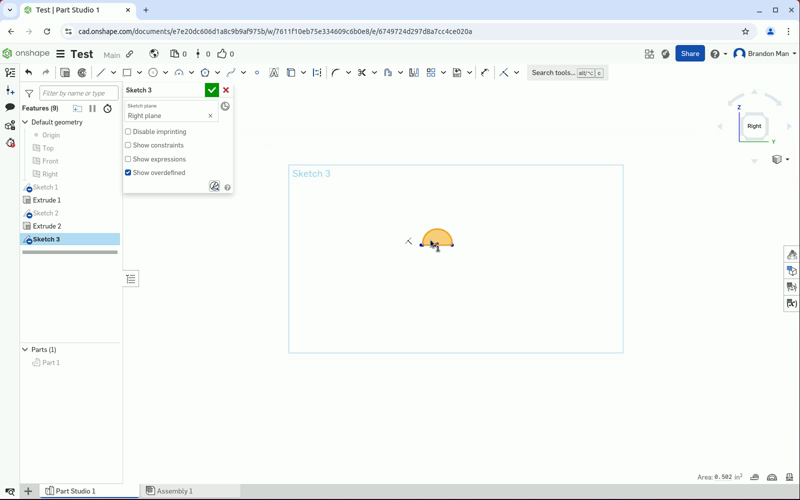
scroll(-6)
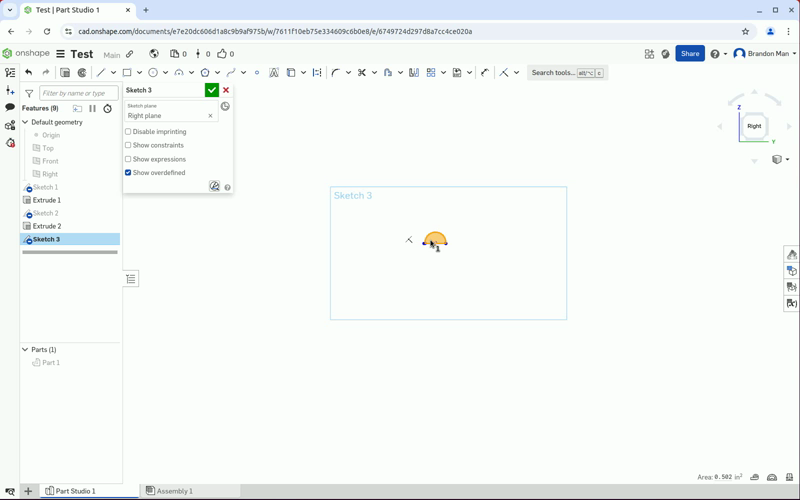
scroll(-6)
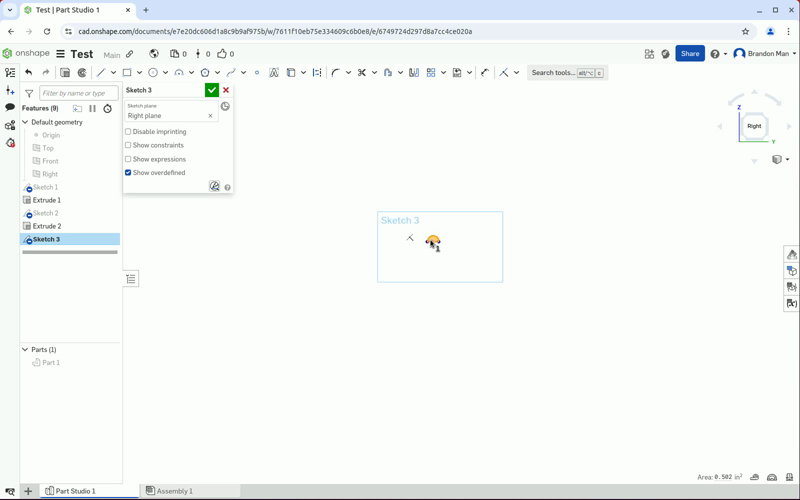
scroll(-6)
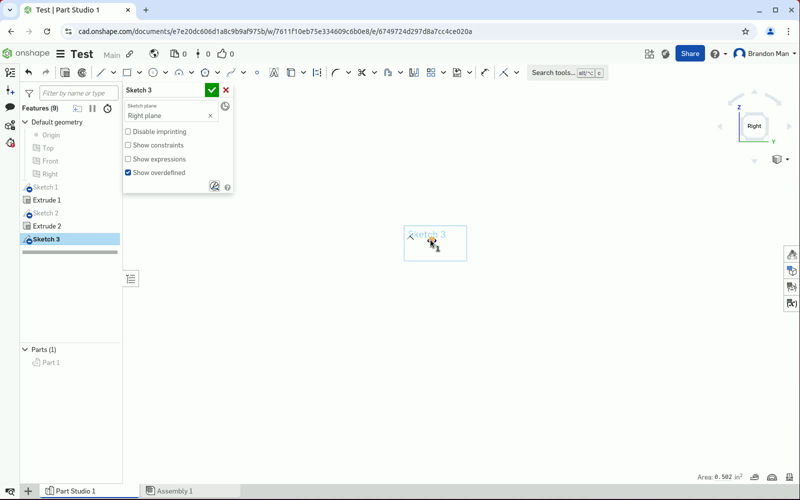
mouse_move(73, 352)
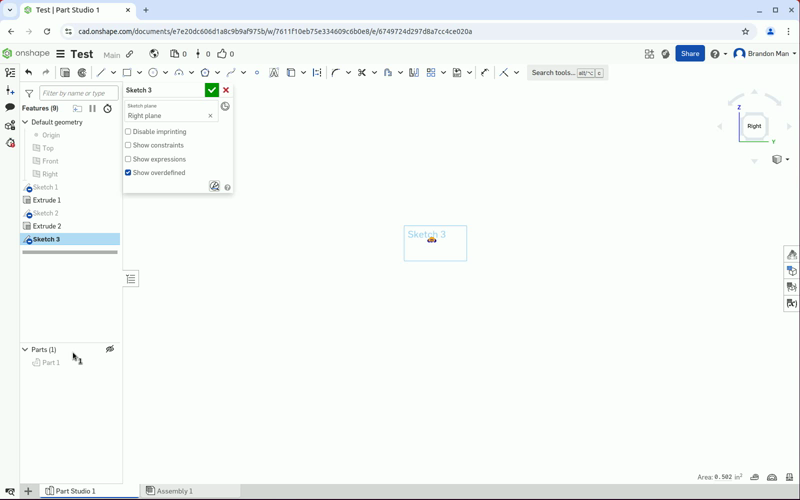
key(shift+y)
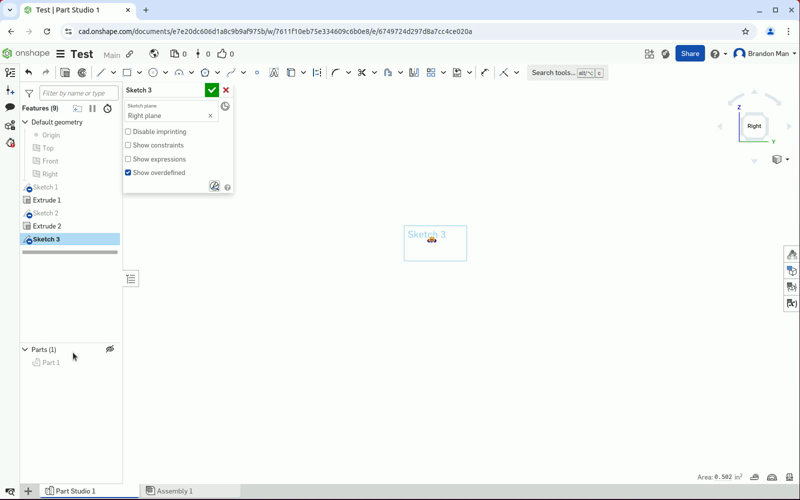
key(shift+e)
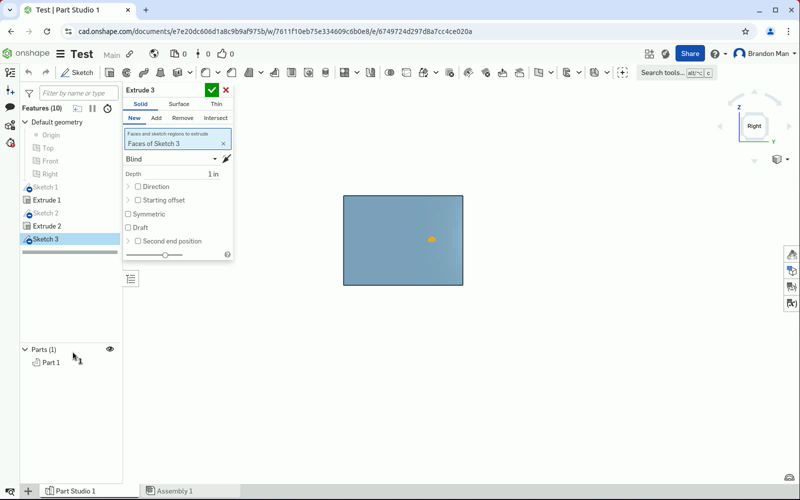
mouse_move(143, 106)
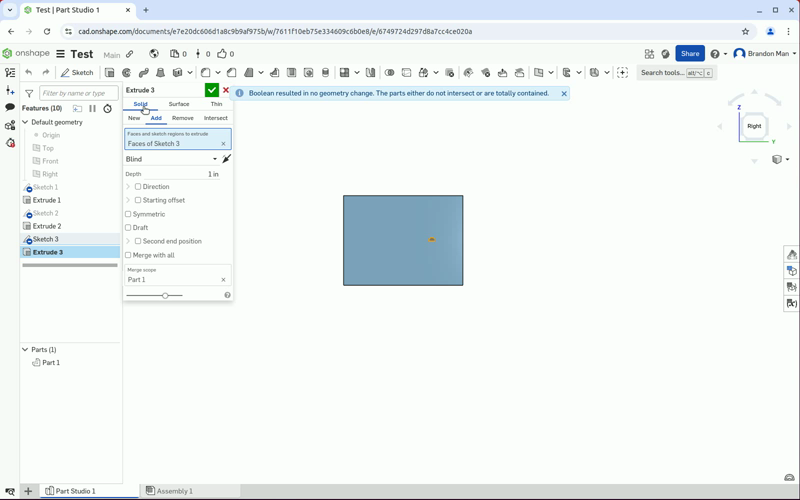
click(143, 106)
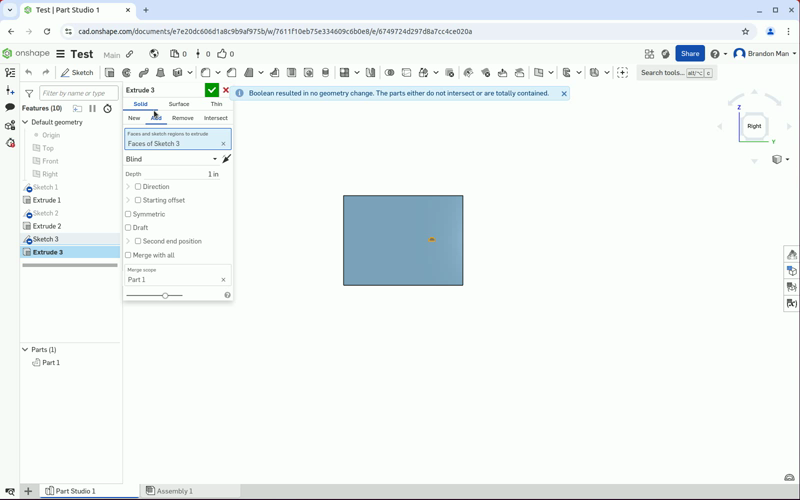
mouse_move(186, 120)
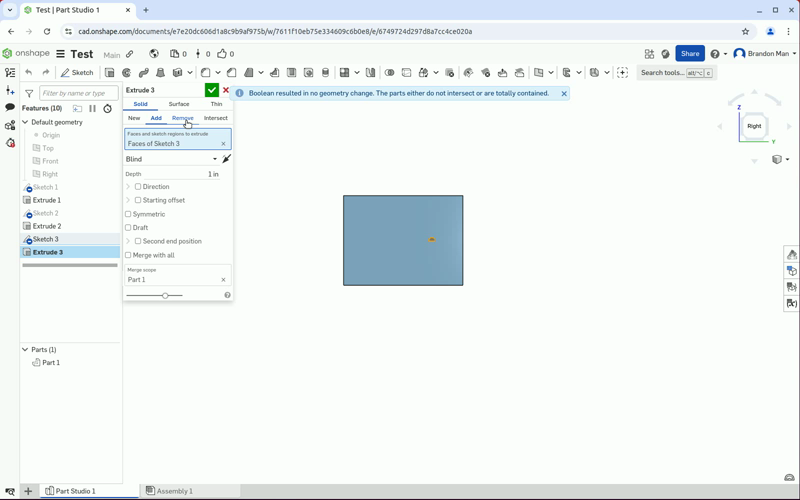
click(186, 120)
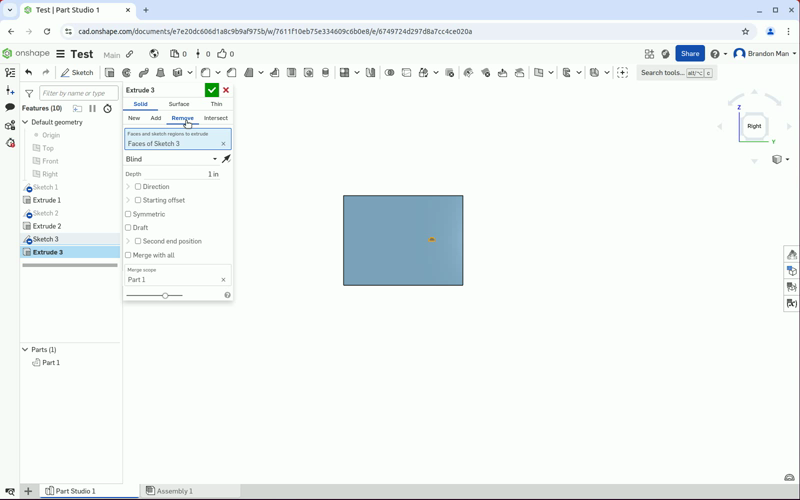
key(tab, 4)
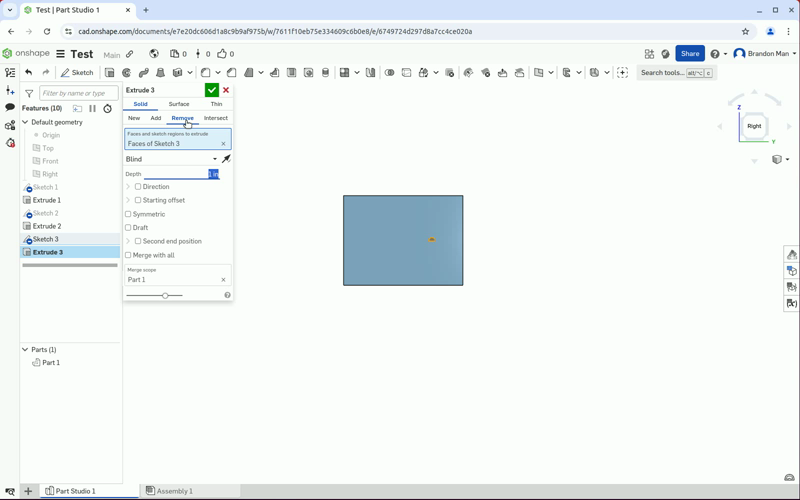
text(5.777)
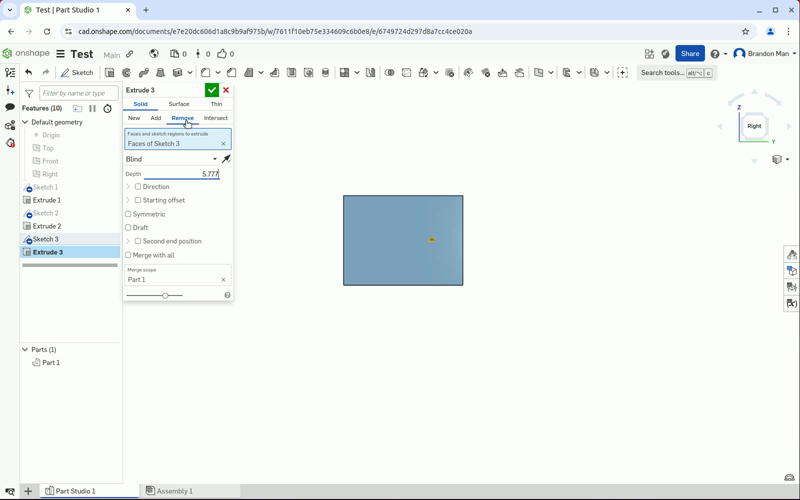
key(tab, 6)
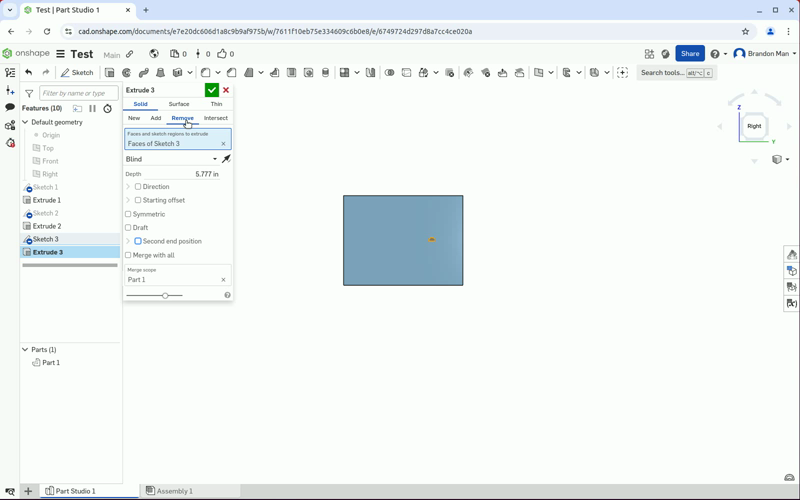
key(space)
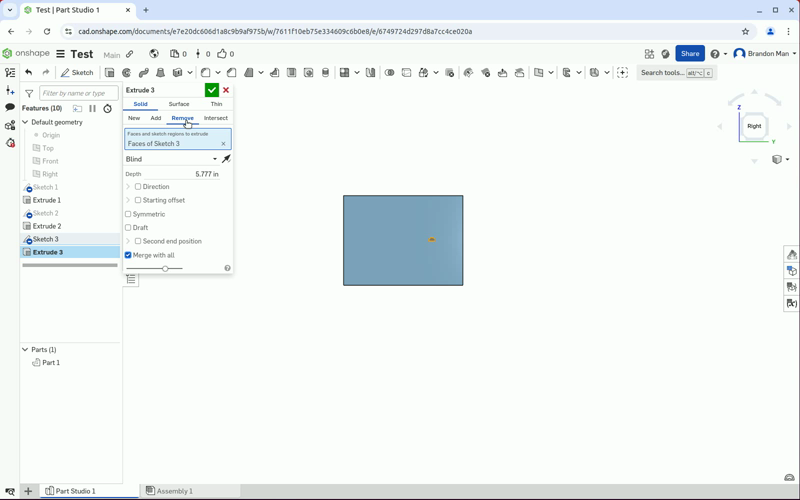
key(enter)
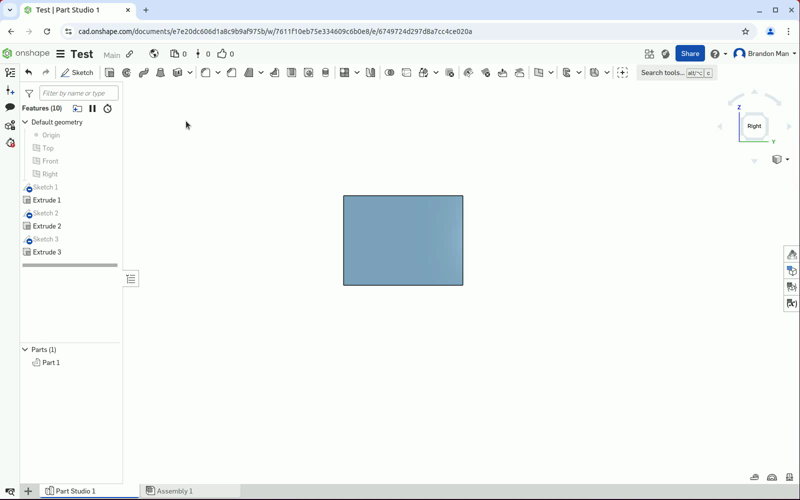
key(shift+h)
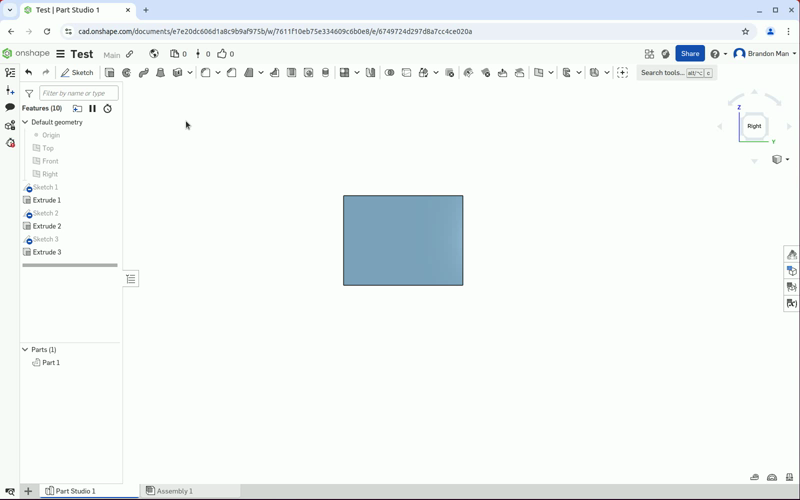
key(shift+h)
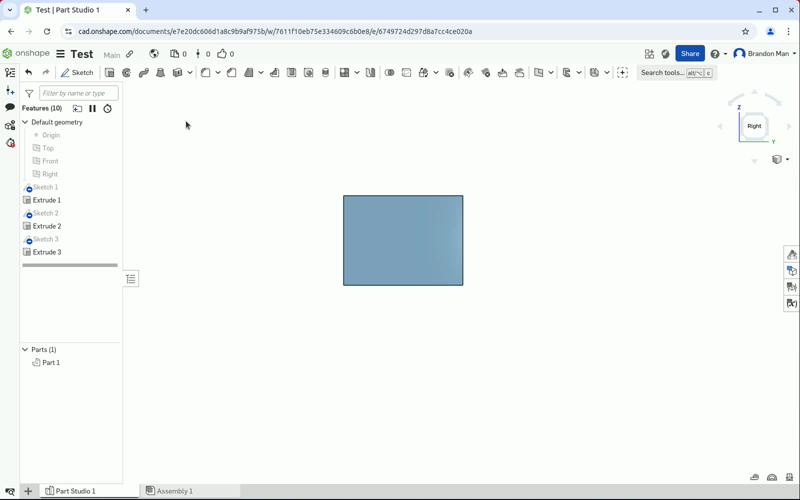
mouse_move(73, 189)
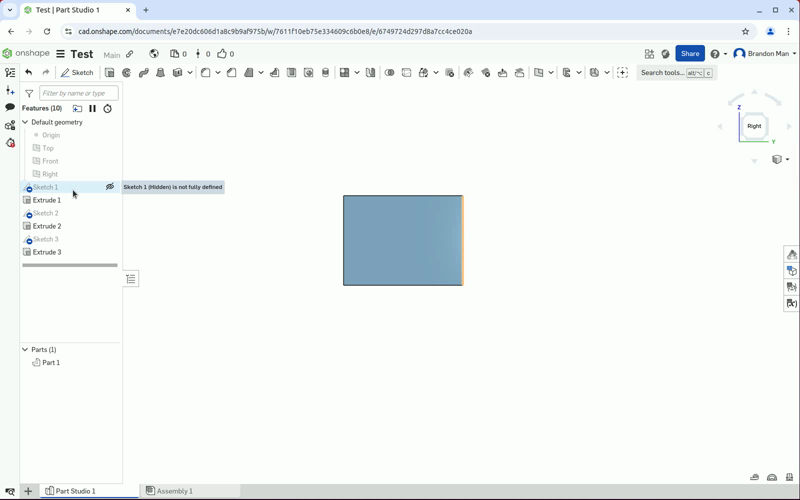
click(73, 189)
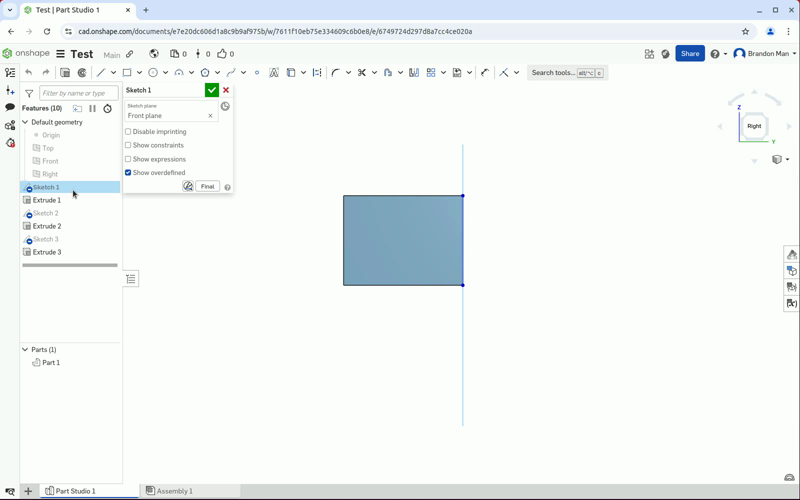
mouse_move(229, 92)
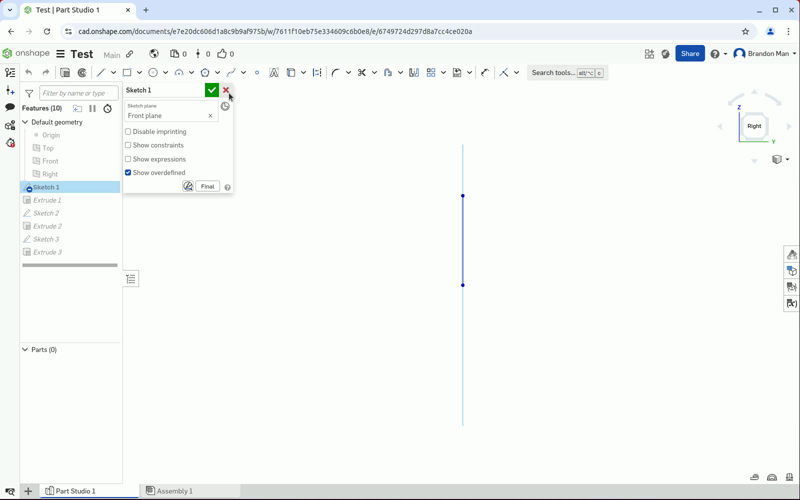
click(229, 92)
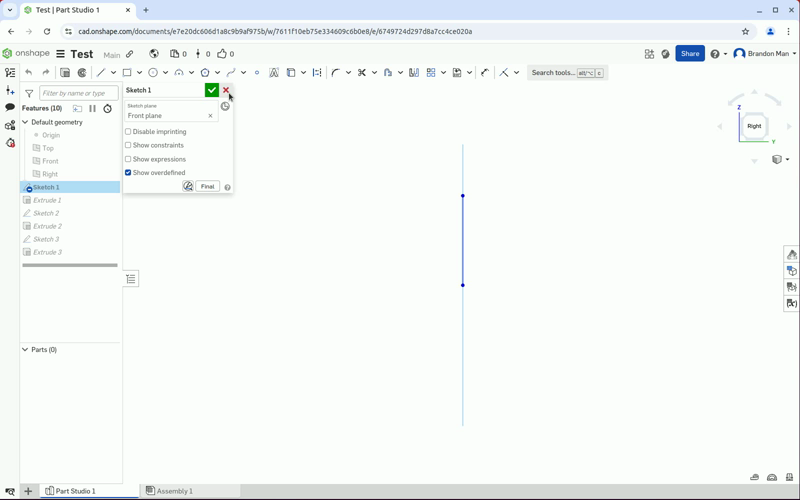
key(shift+s)
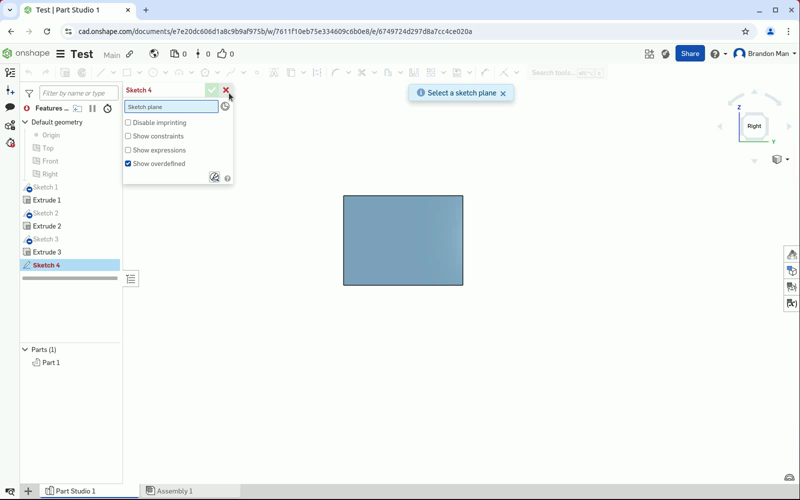
mouse_move(73, 176)
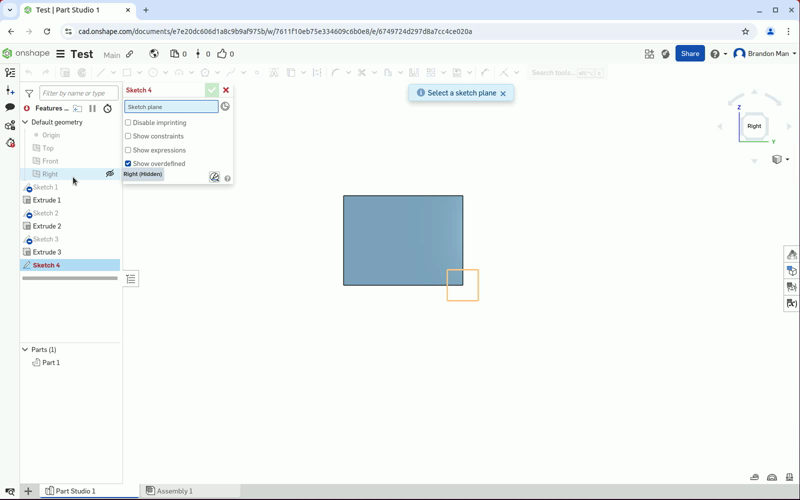
click(73, 176)
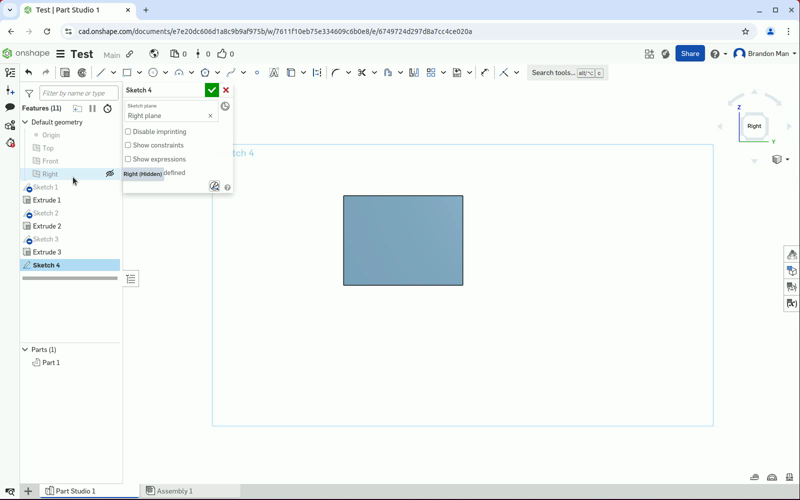
mouse_move(73, 352)
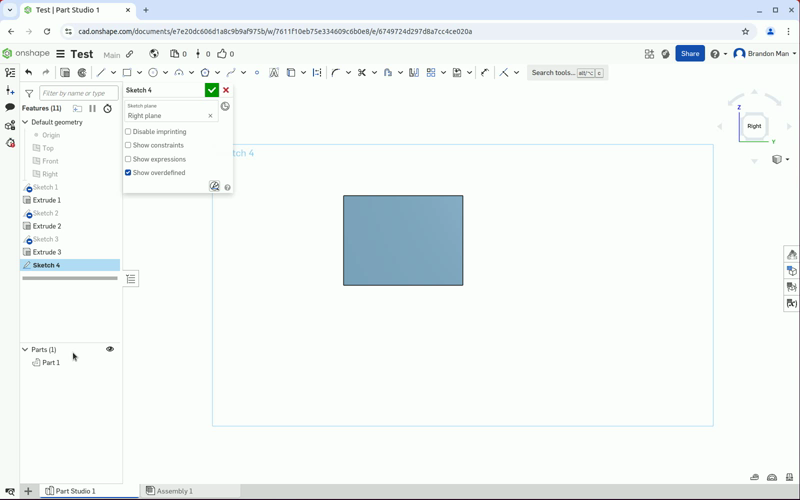
key(y)
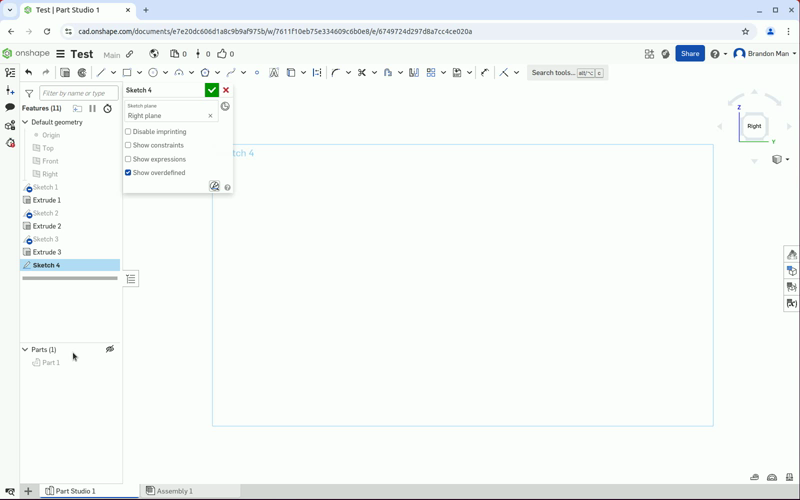
key(a)
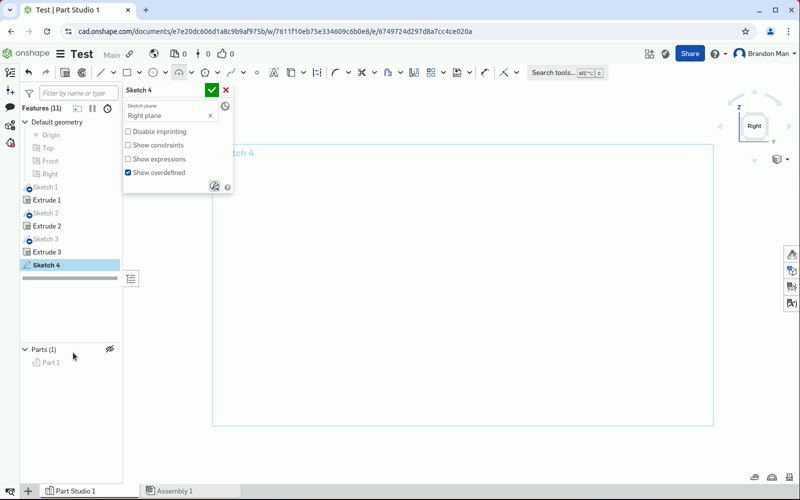
key_down(shift)
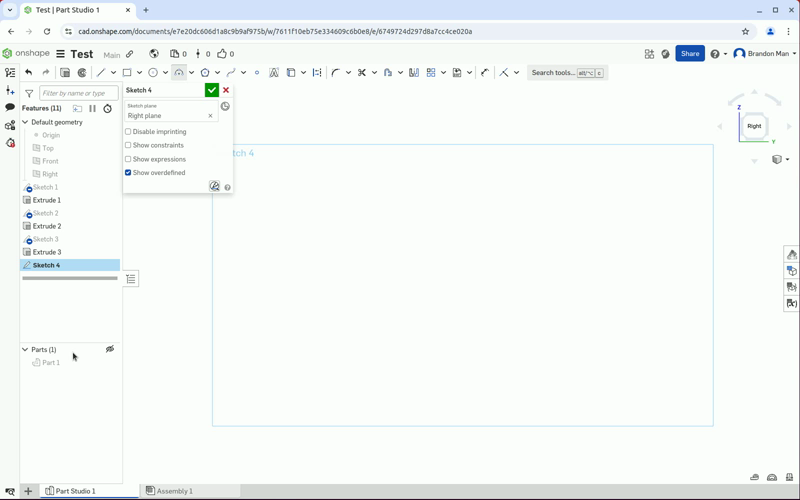
mouse_move(429, 240)
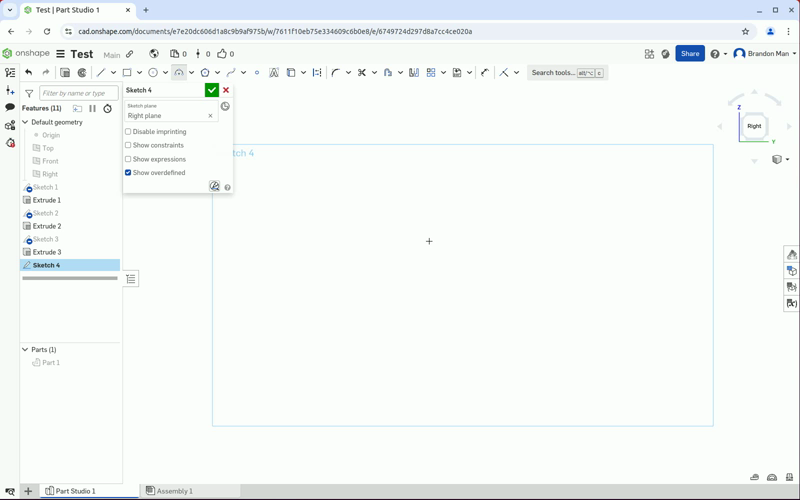
click(429, 240)
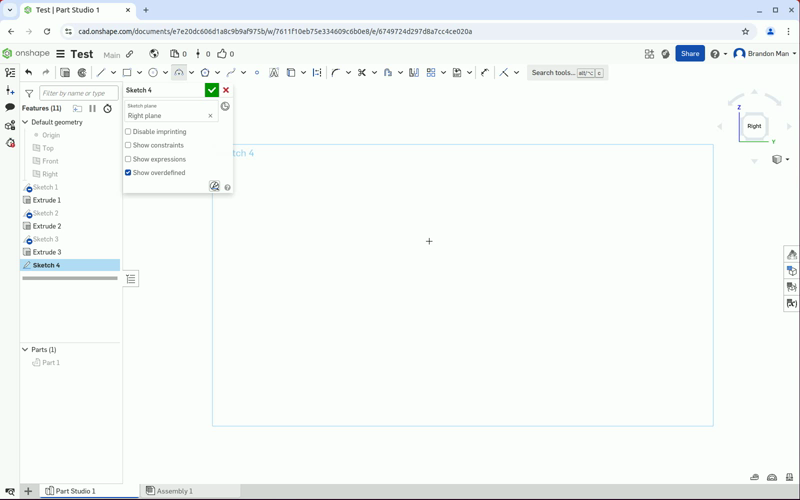
key_up(shift)
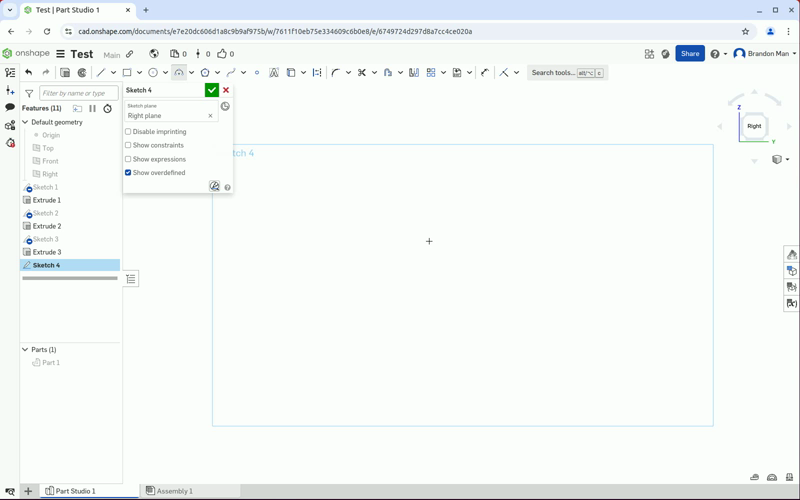
key_down(shift)
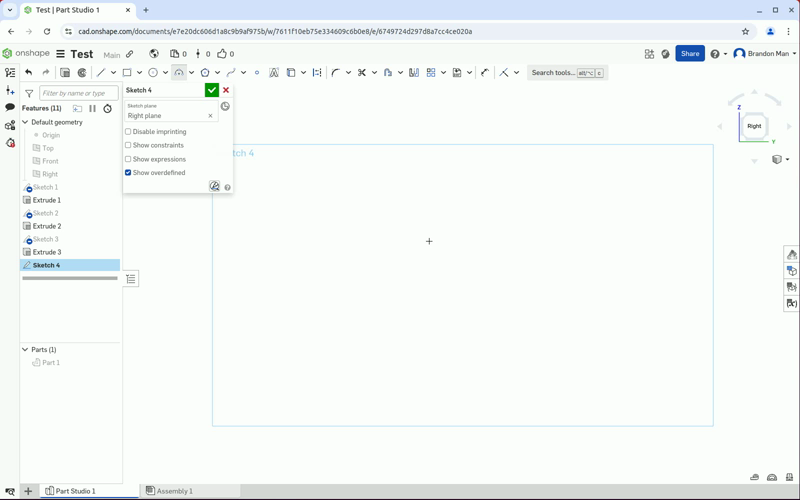
mouse_move(434, 240)
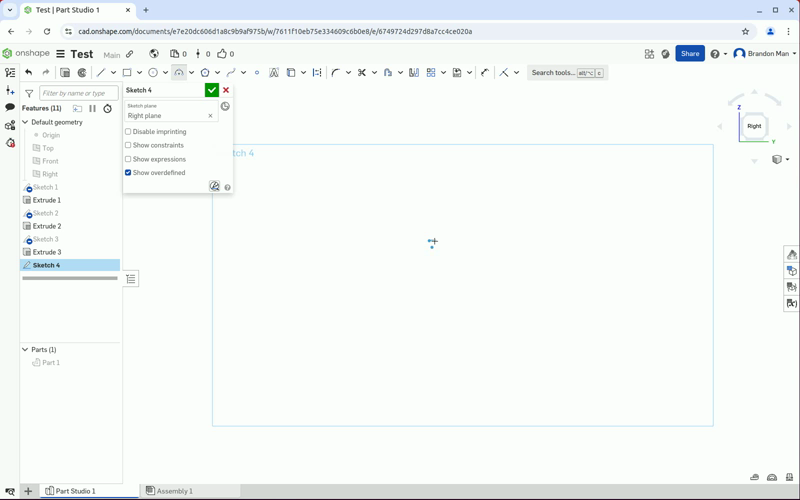
scroll(6)
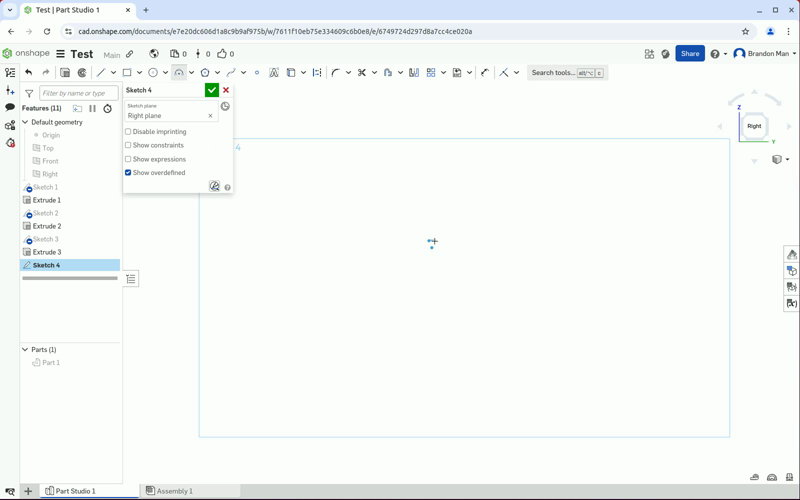
scroll(6)
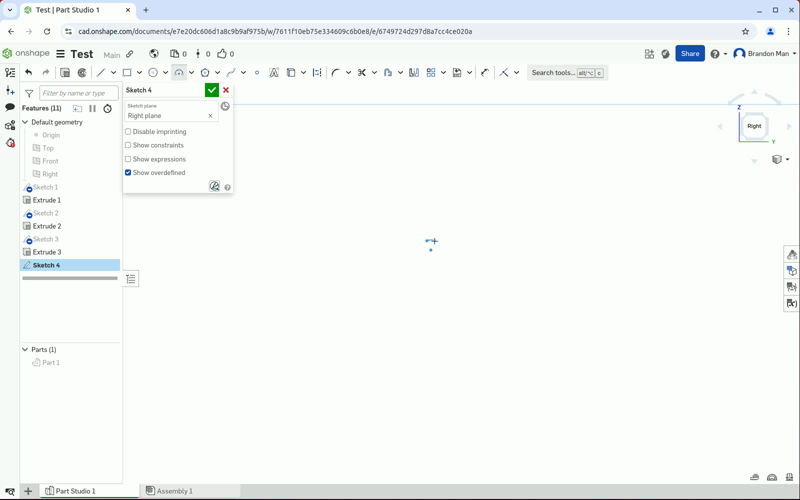
scroll(6)
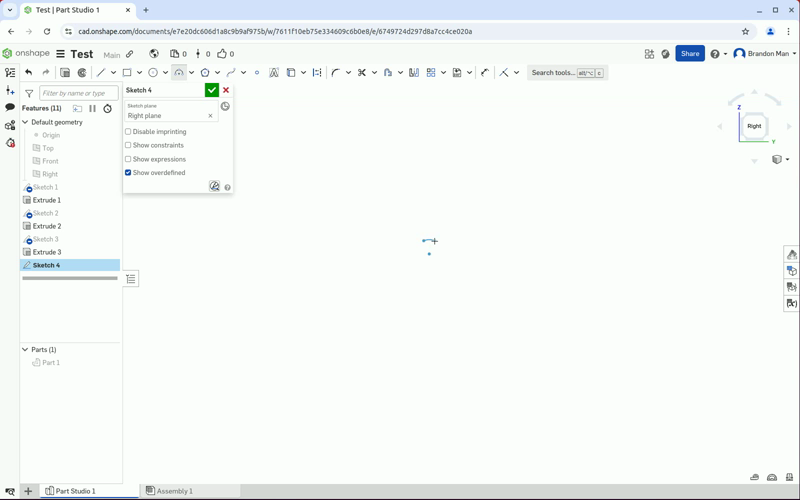
scroll(6)
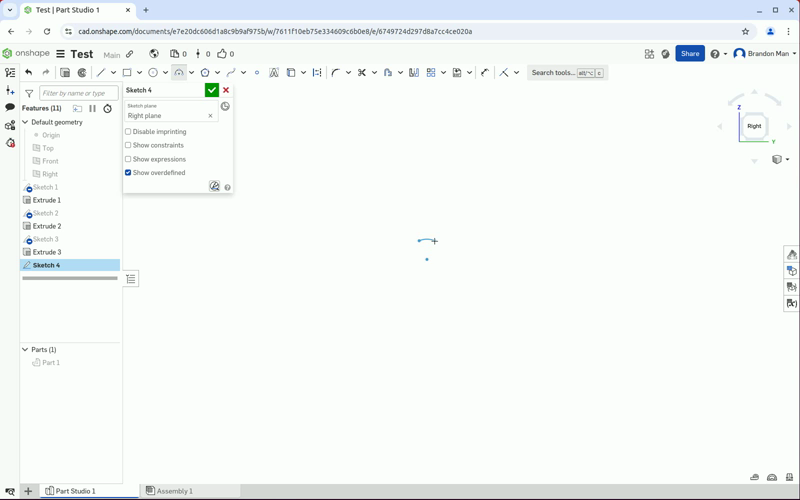
scroll(6)
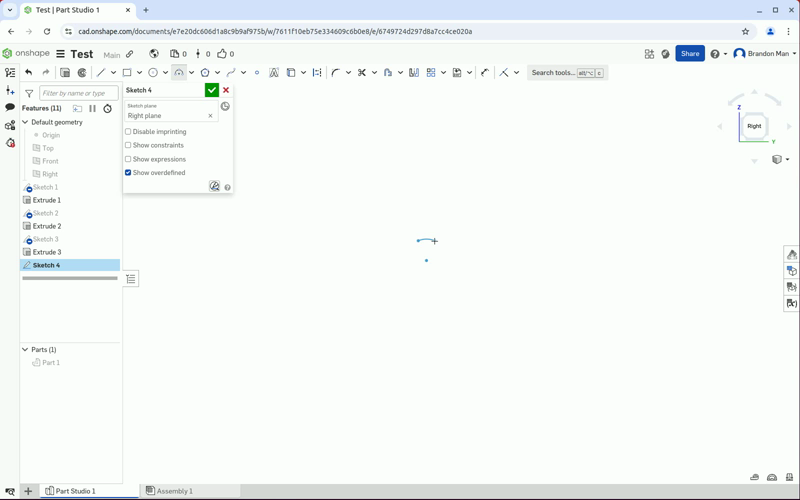
scroll(6)
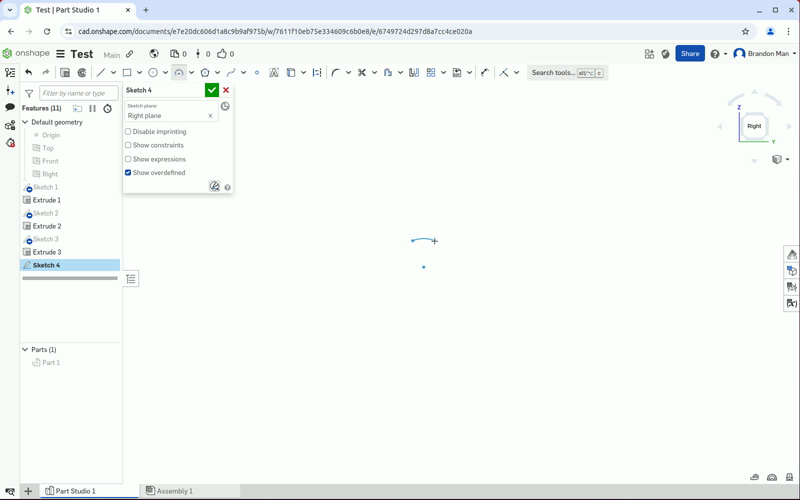
scroll(6)
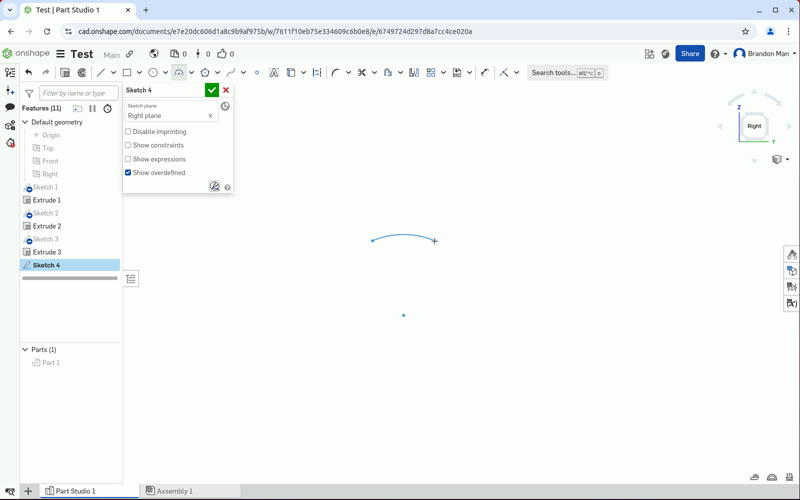
click(434, 240)
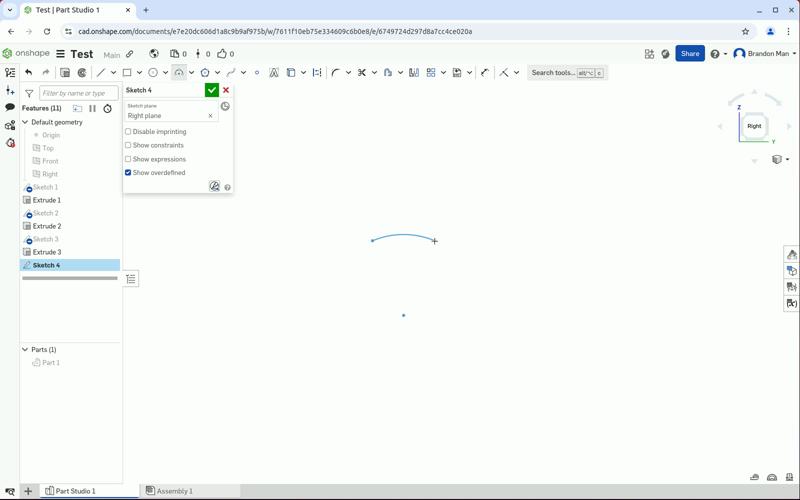
scroll(-6)
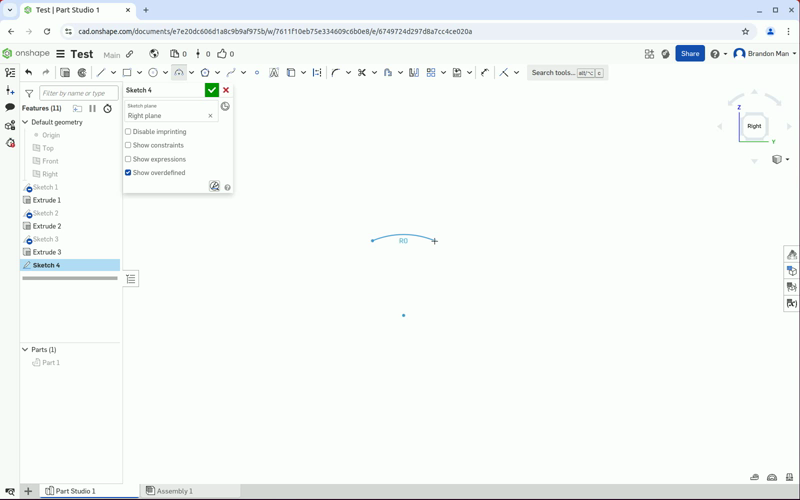
scroll(-6)
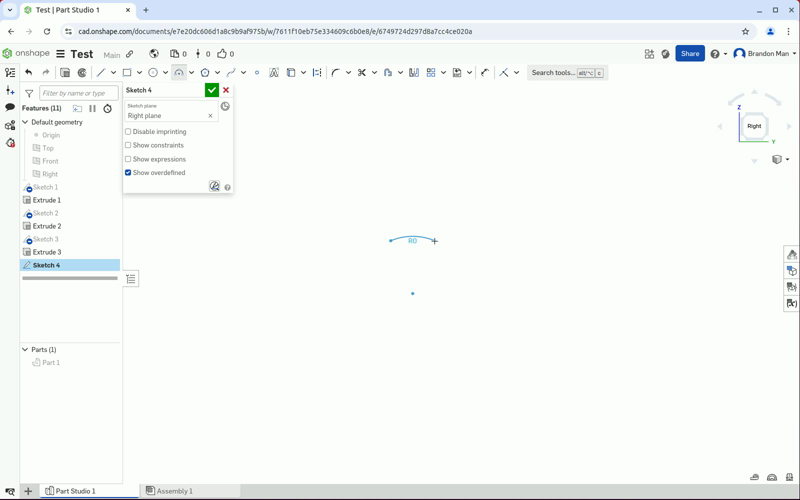
scroll(-6)
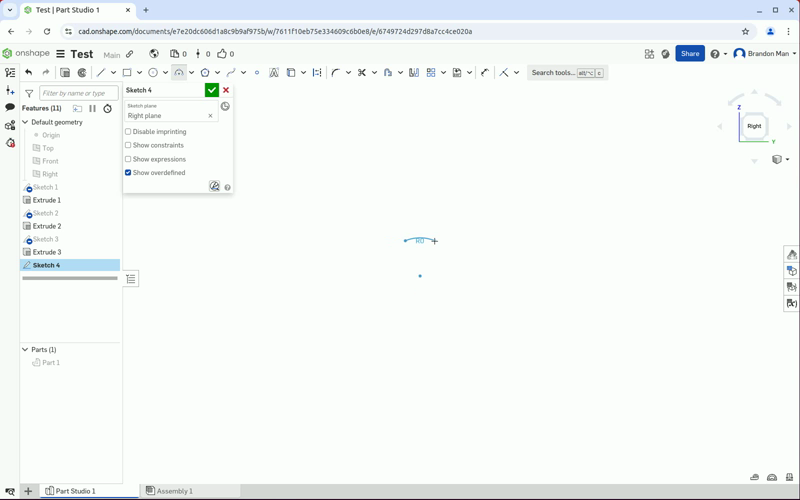
scroll(-6)
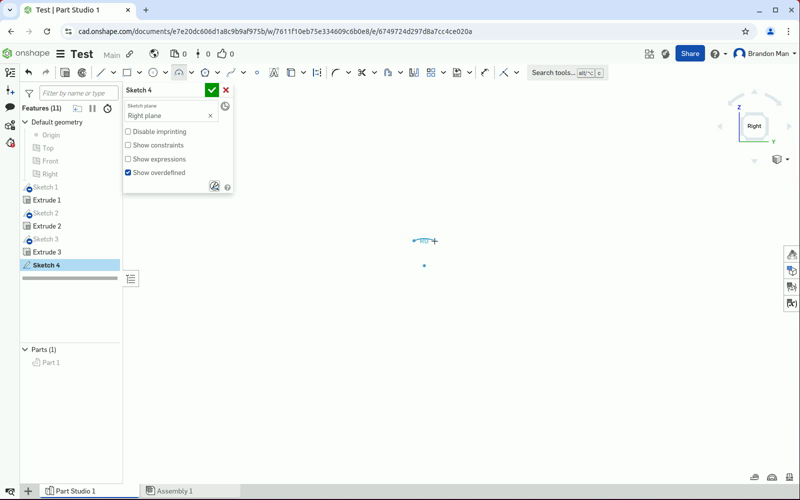
scroll(-6)
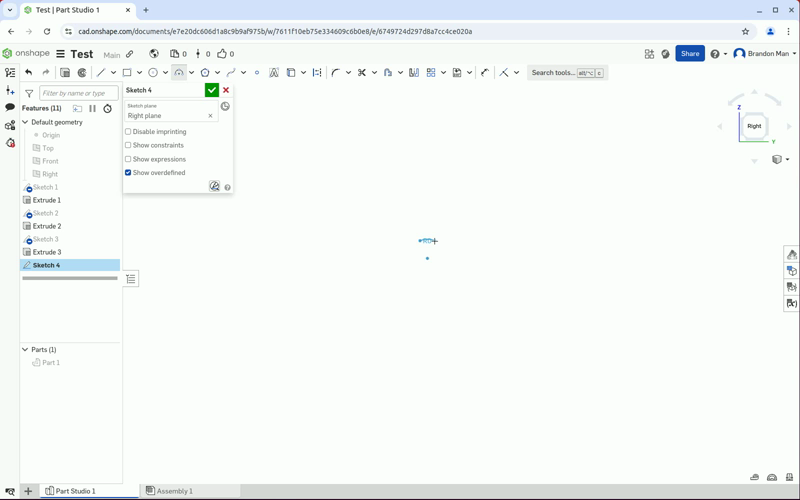
scroll(-6)
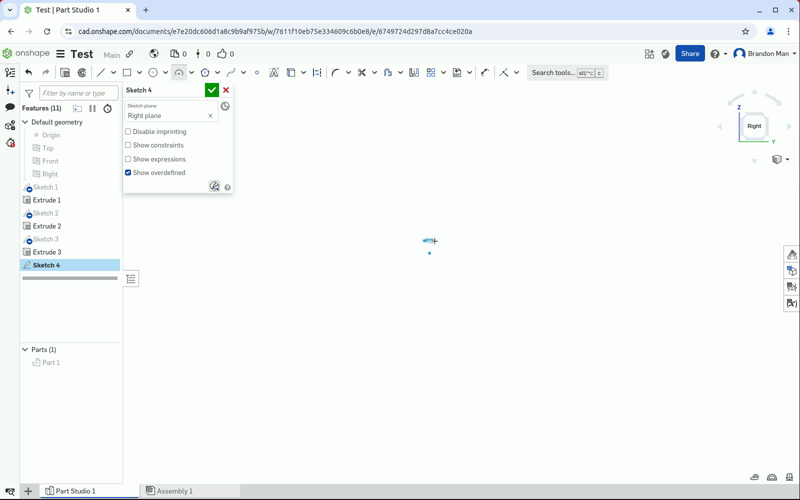
scroll(-6)
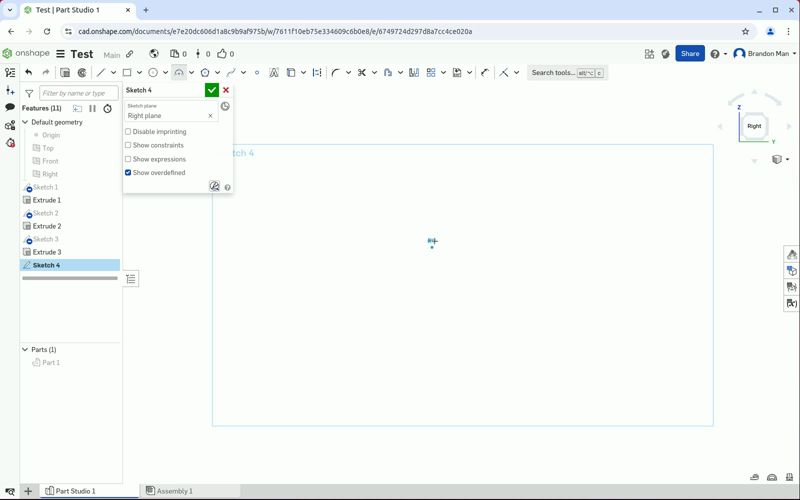
mouse_move(431, 243)
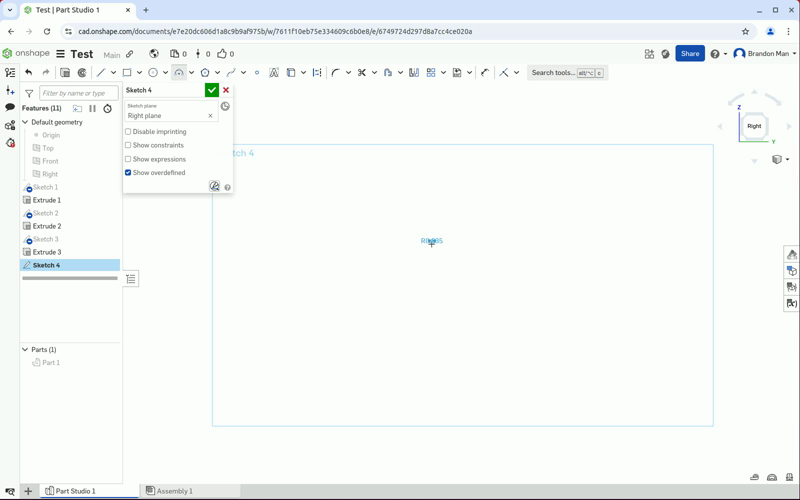
scroll(6)
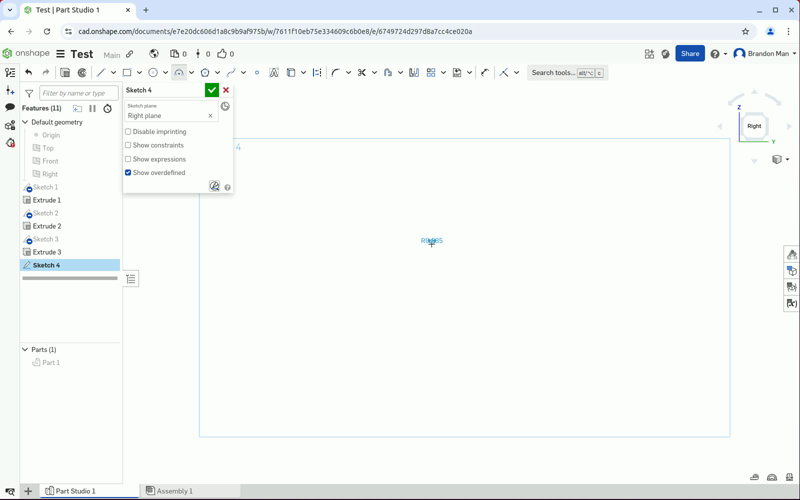
scroll(6)
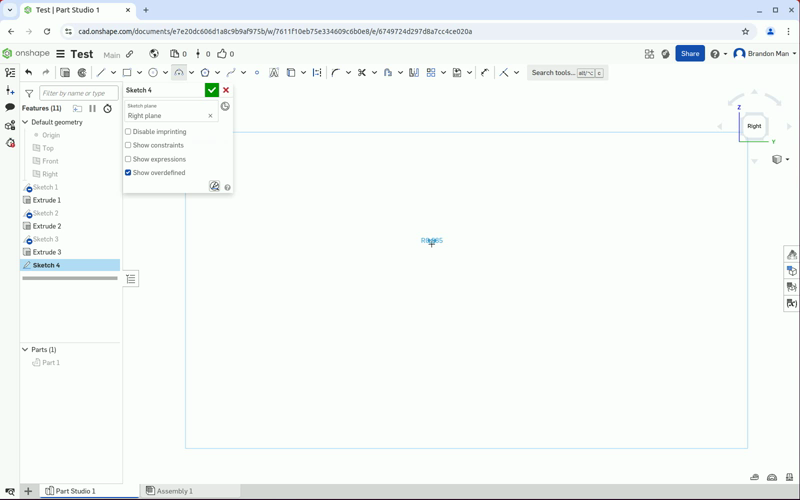
scroll(6)
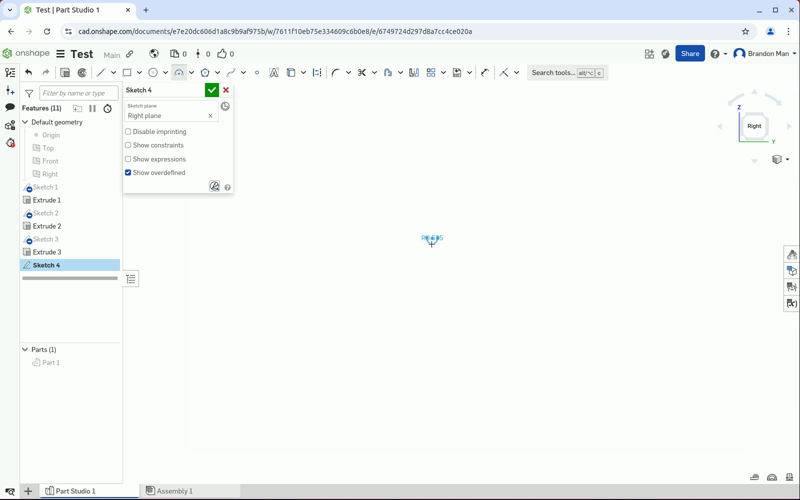
scroll(6)
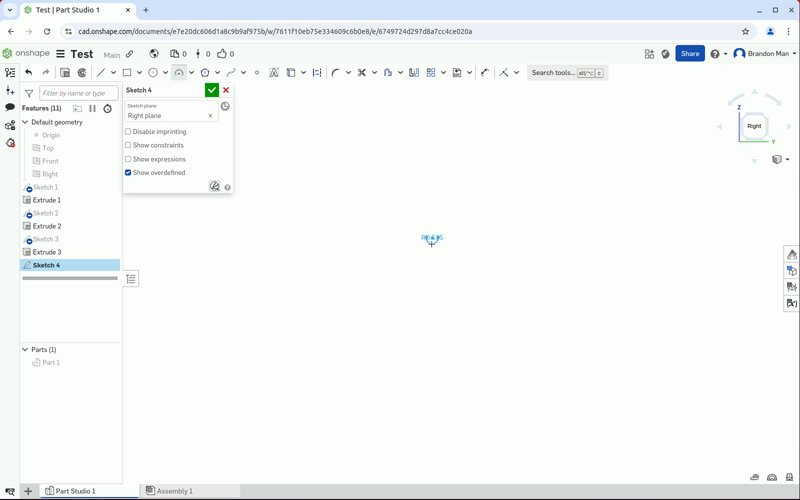
scroll(6)
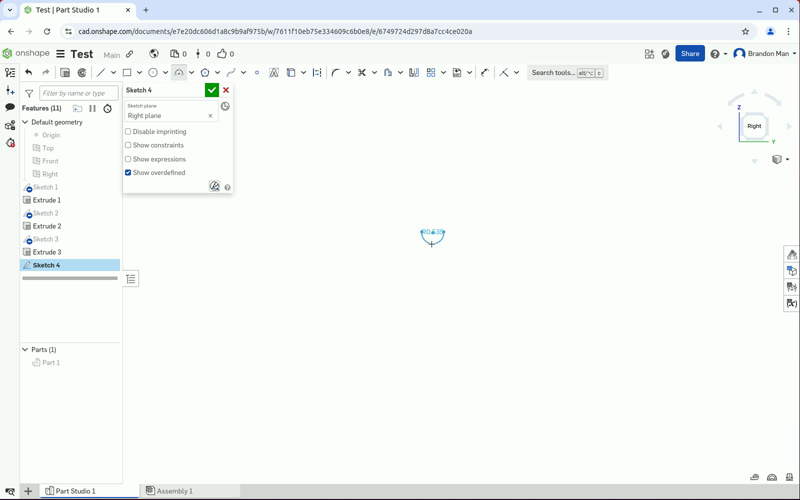
scroll(6)
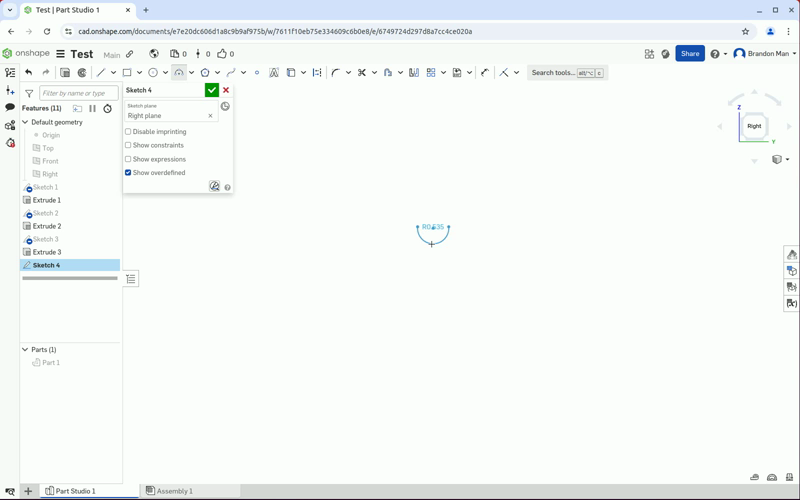
scroll(6)
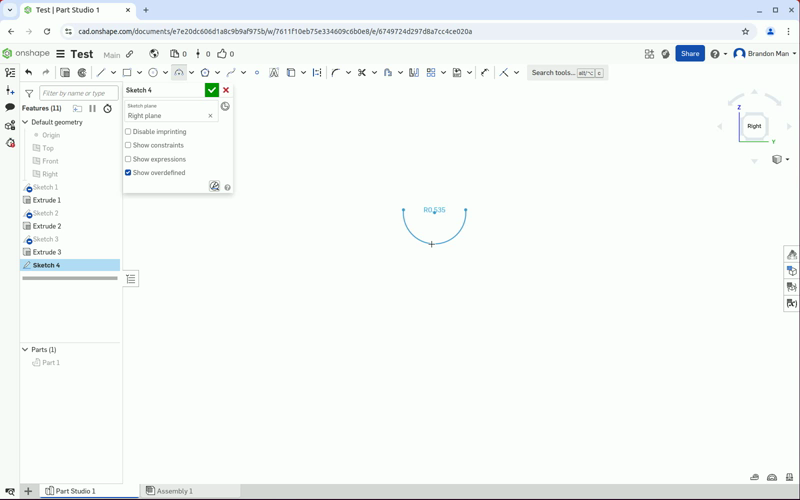
click(431, 243)
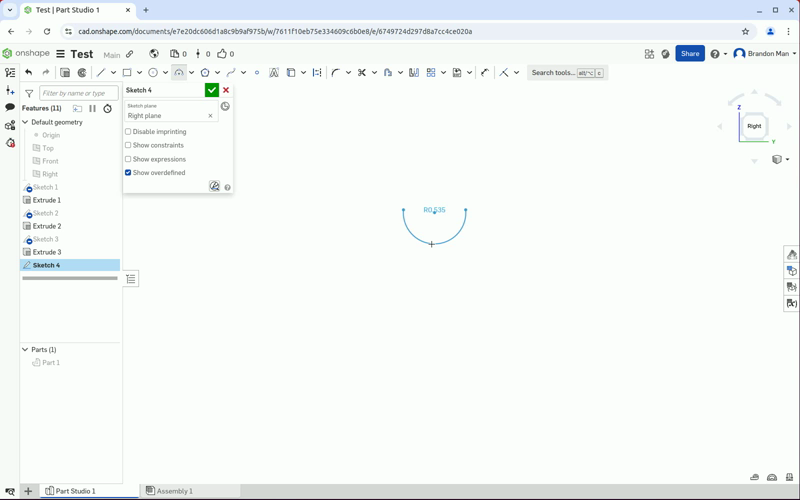
scroll(-6)
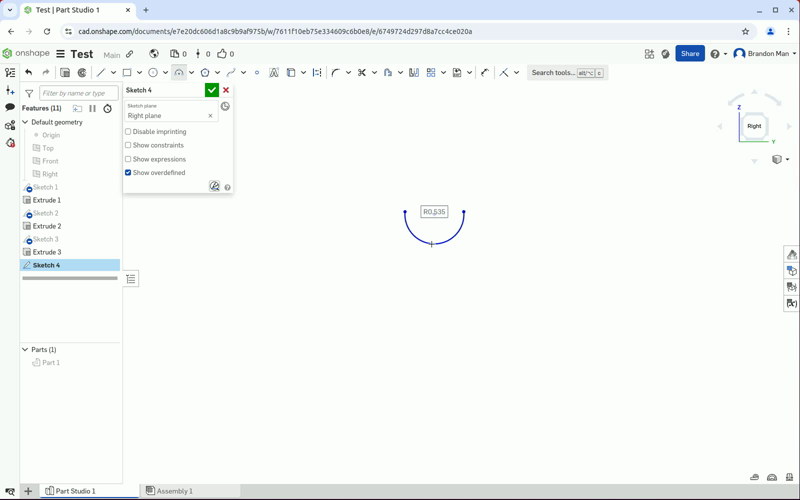
scroll(-6)
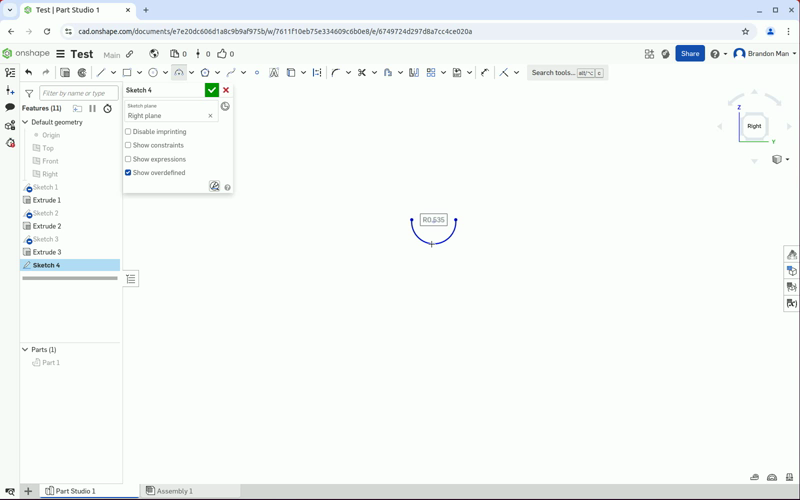
scroll(-6)
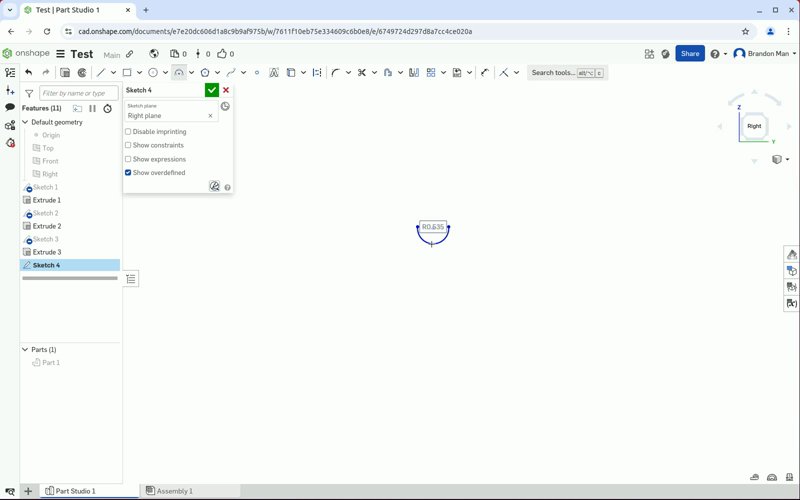
scroll(-6)
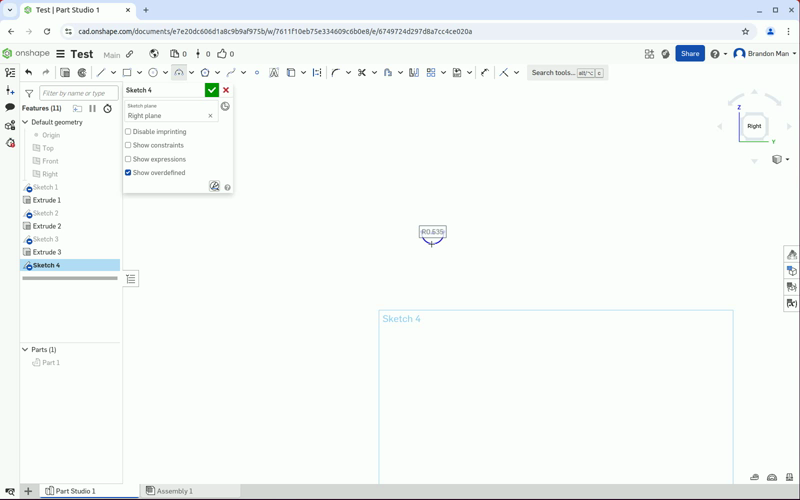
scroll(-6)
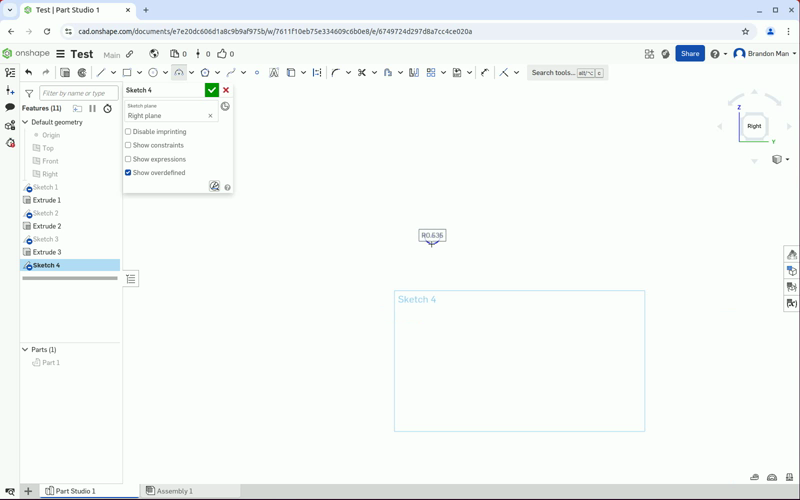
scroll(-6)
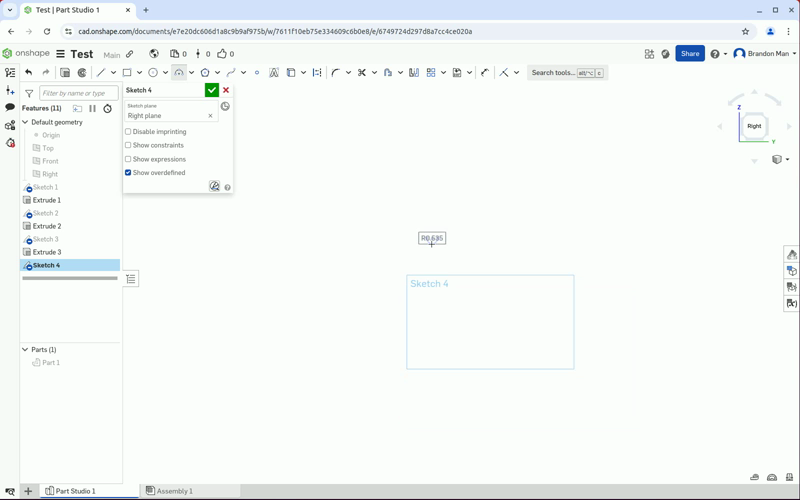
scroll(-6)
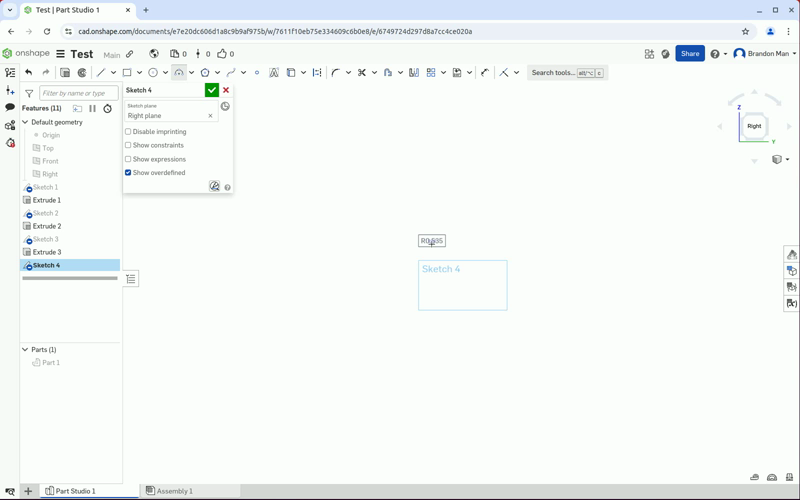
key_up(shift)
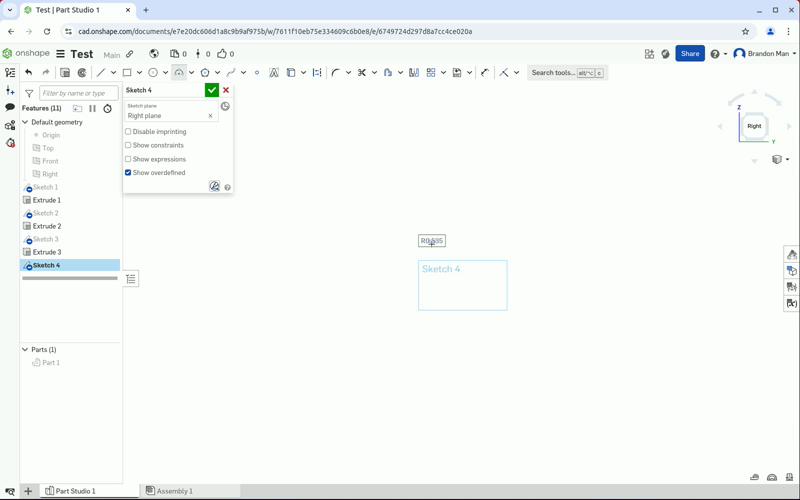
key(esc)
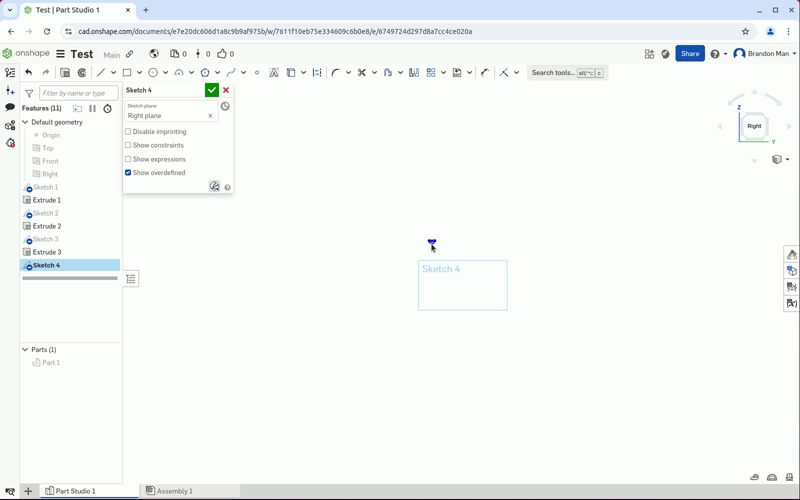
key(l)
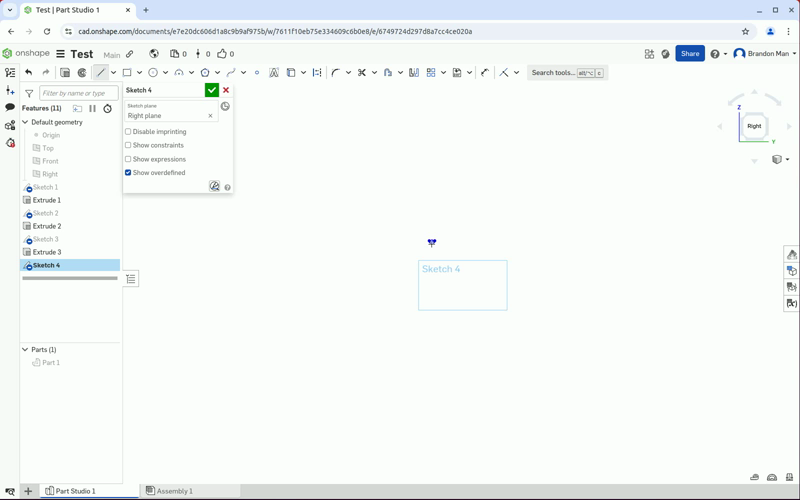
mouse_move(434, 240)
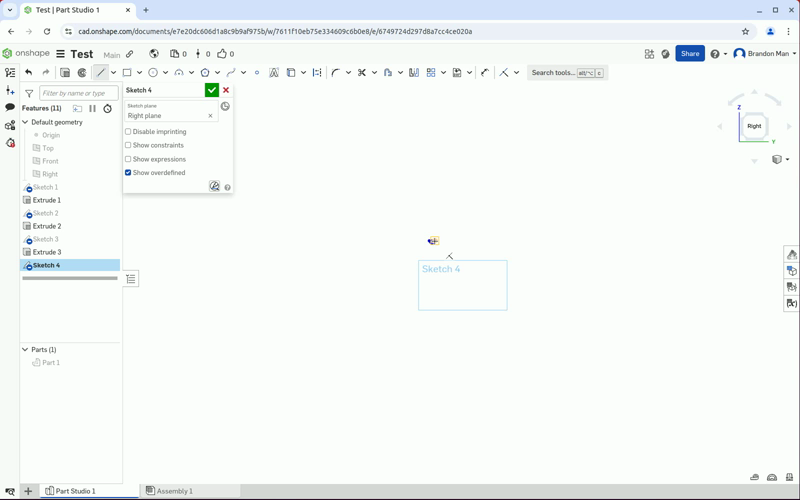
scroll(6)
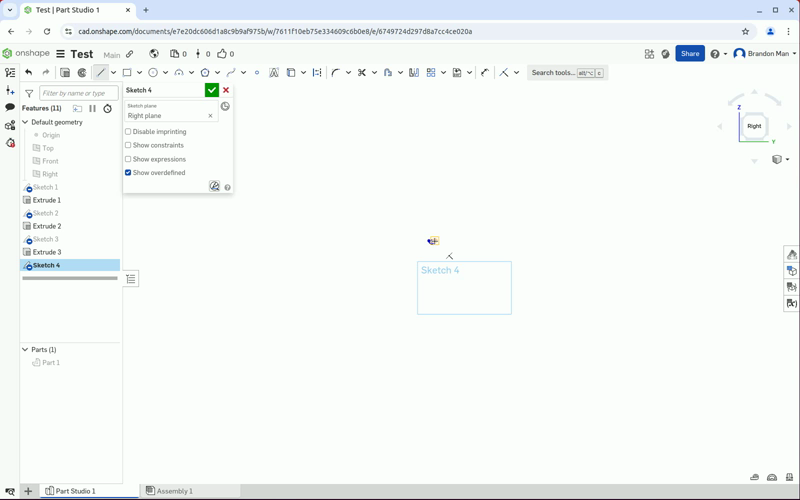
scroll(6)
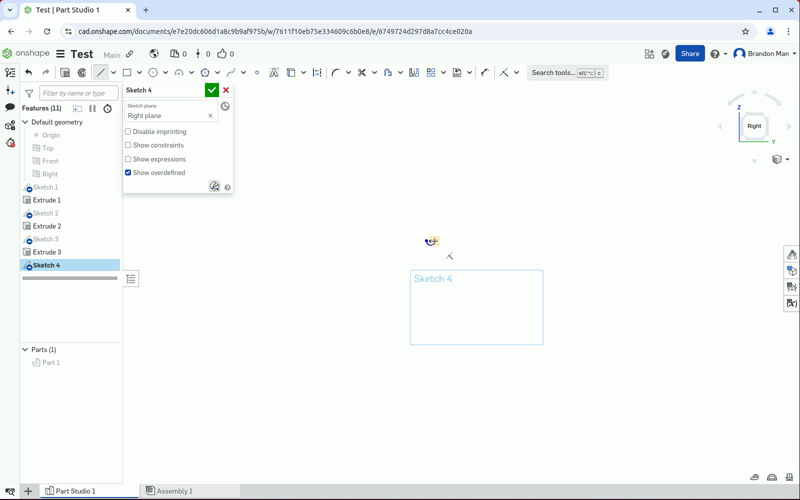
scroll(6)
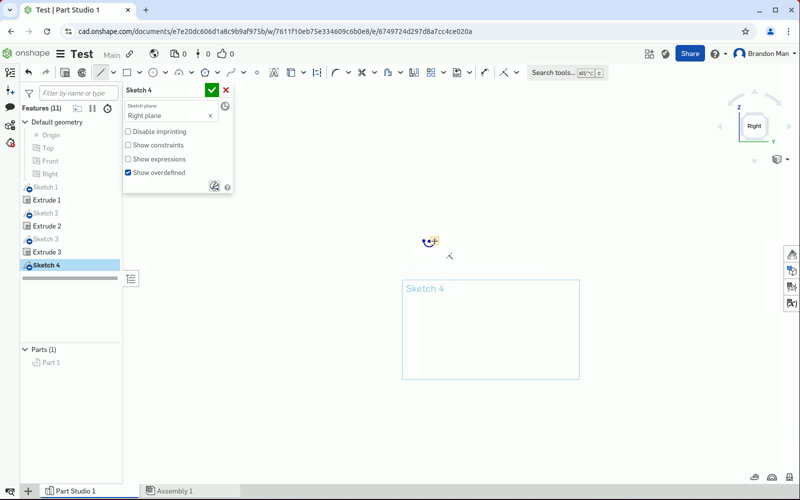
scroll(6)
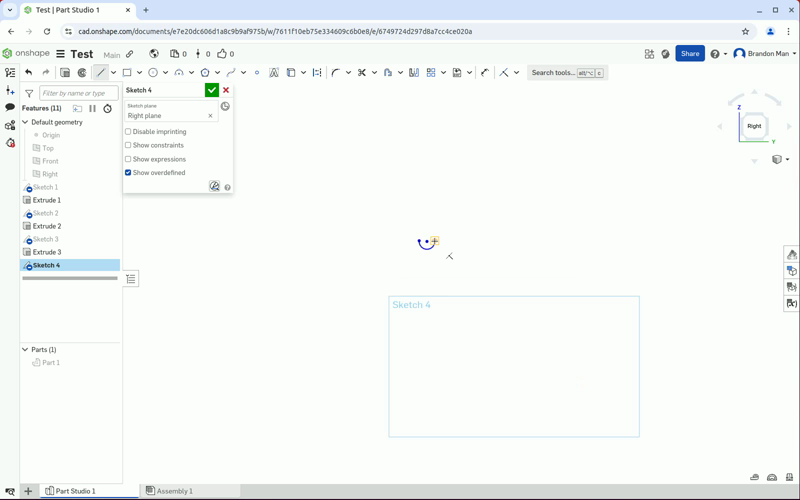
scroll(6)
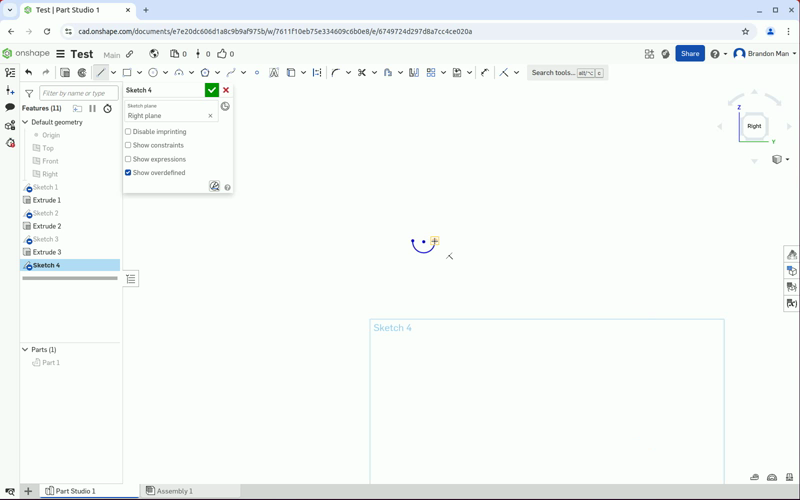
scroll(6)
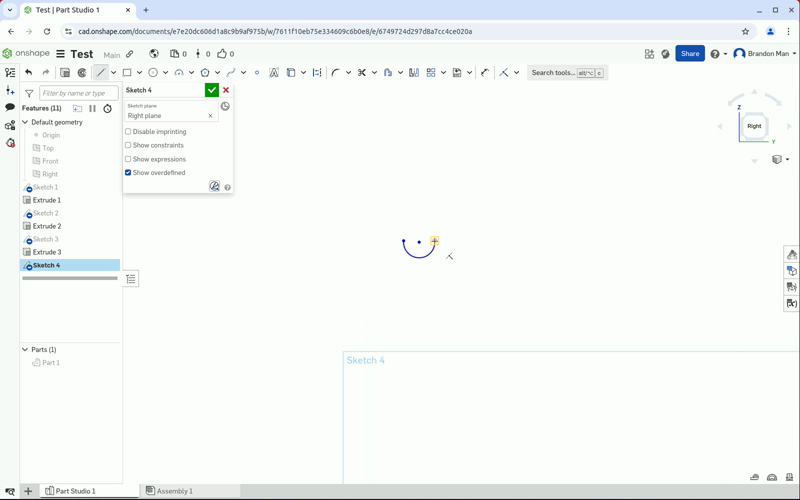
scroll(6)
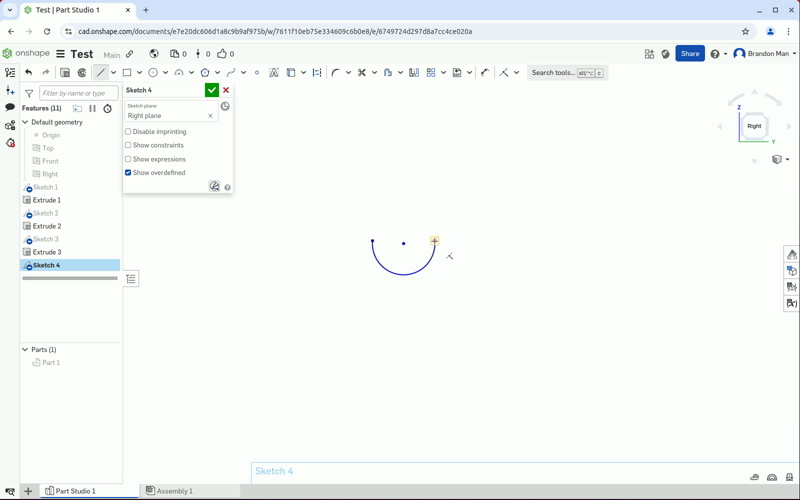
click(434, 240)
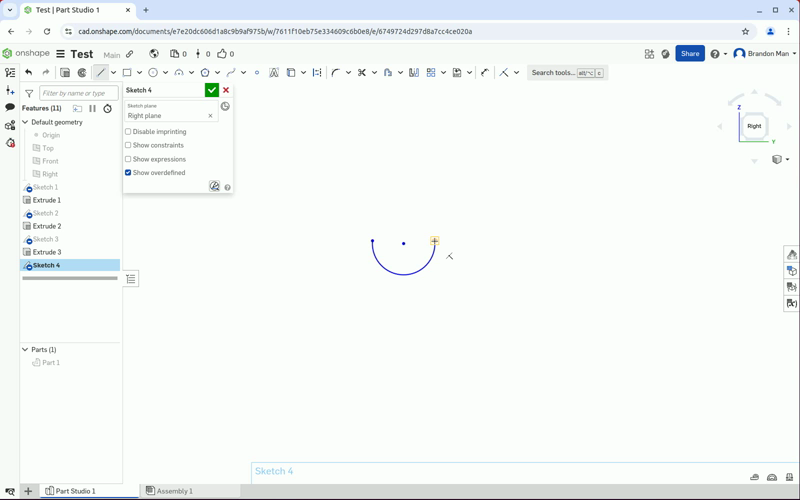
scroll(-6)
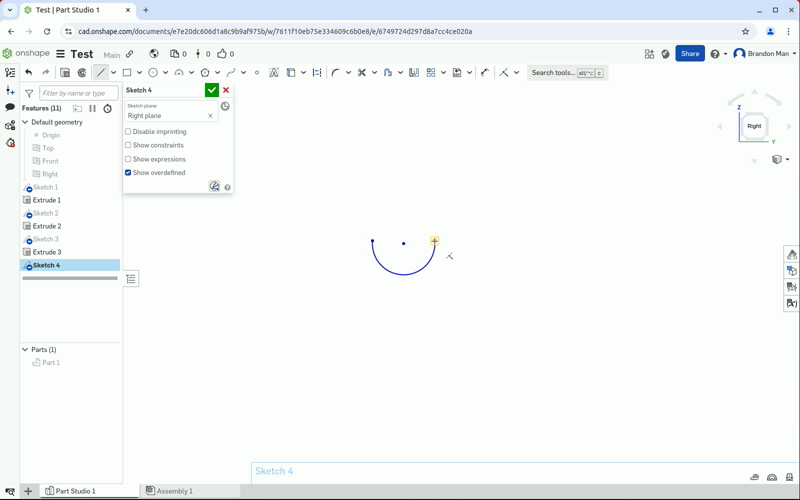
scroll(-6)
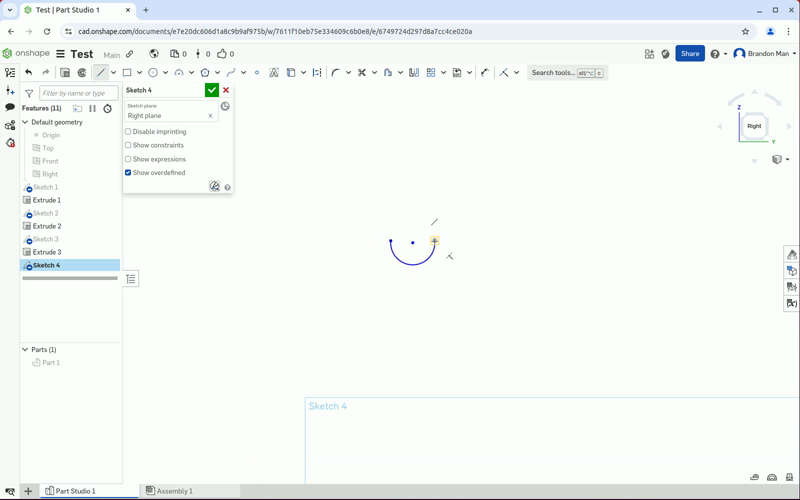
scroll(-6)
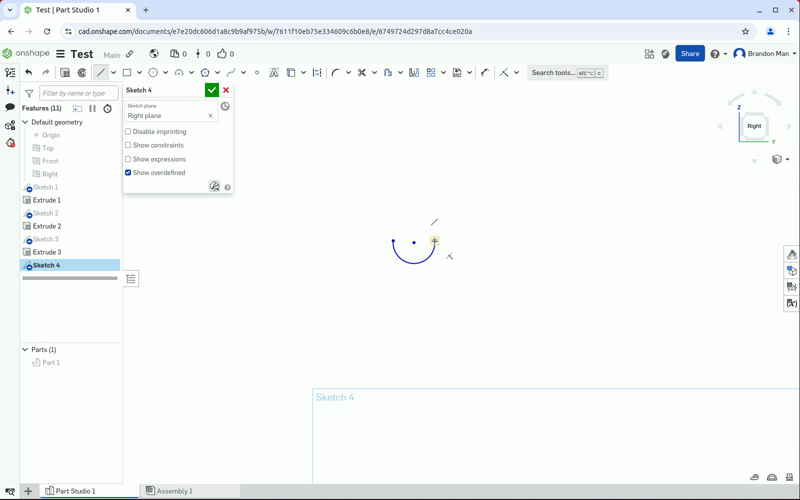
scroll(-6)
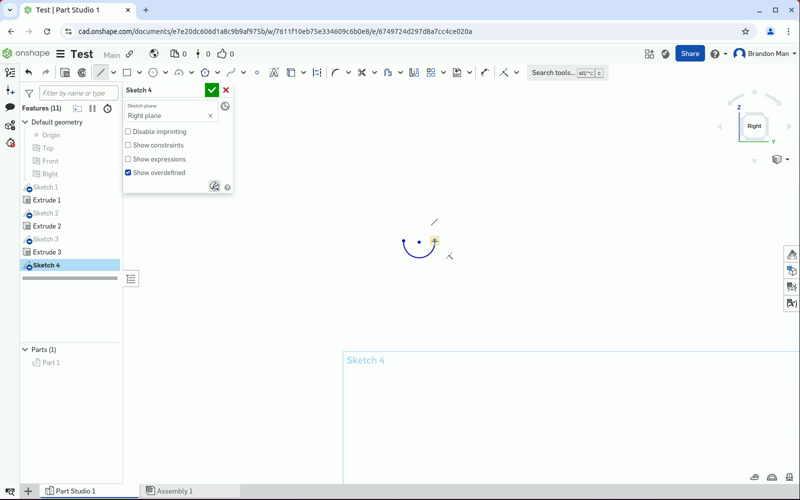
scroll(-6)
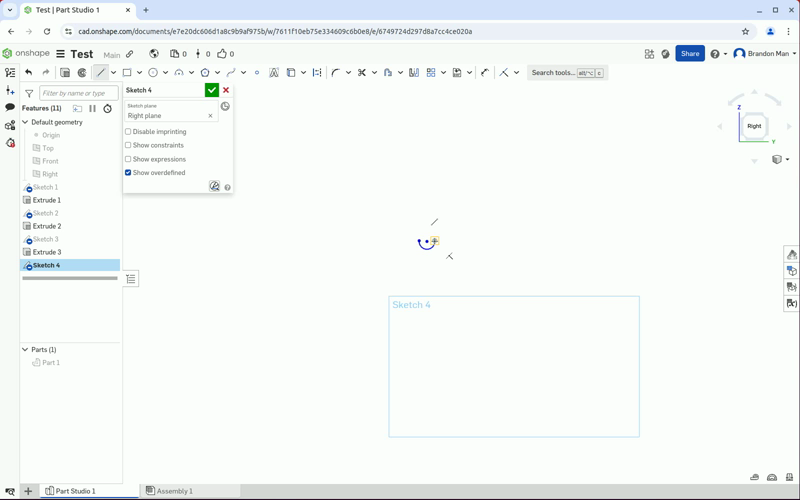
scroll(-6)
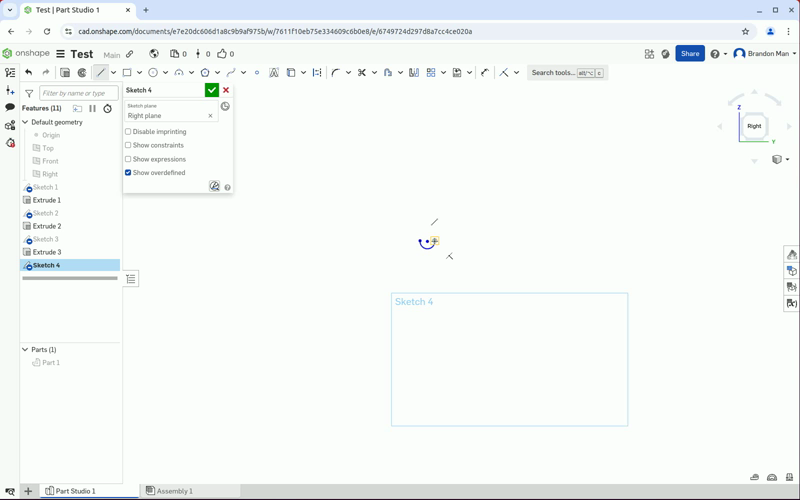
scroll(-6)
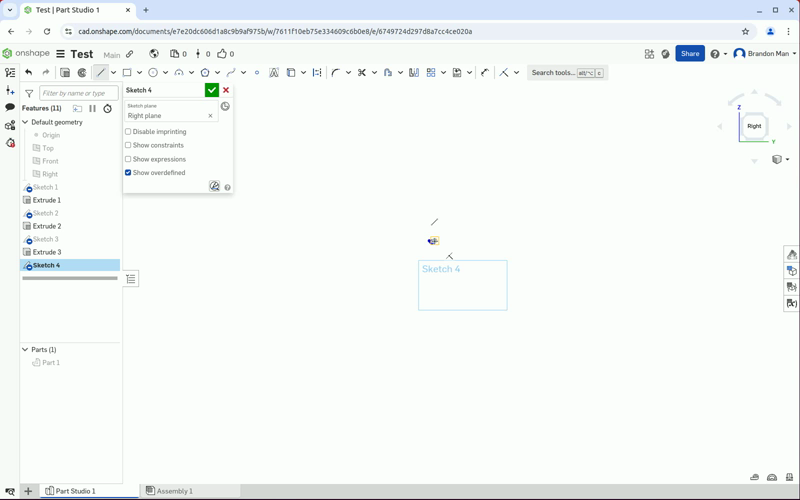
key_down(shift)
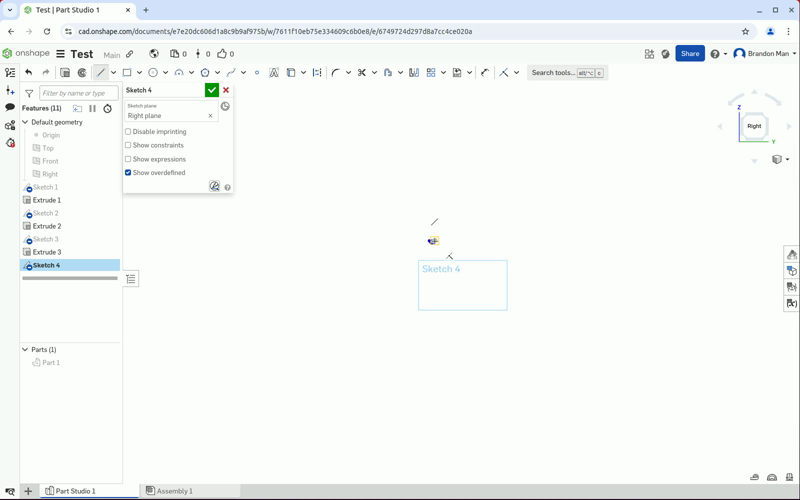
mouse_move(464, 240)
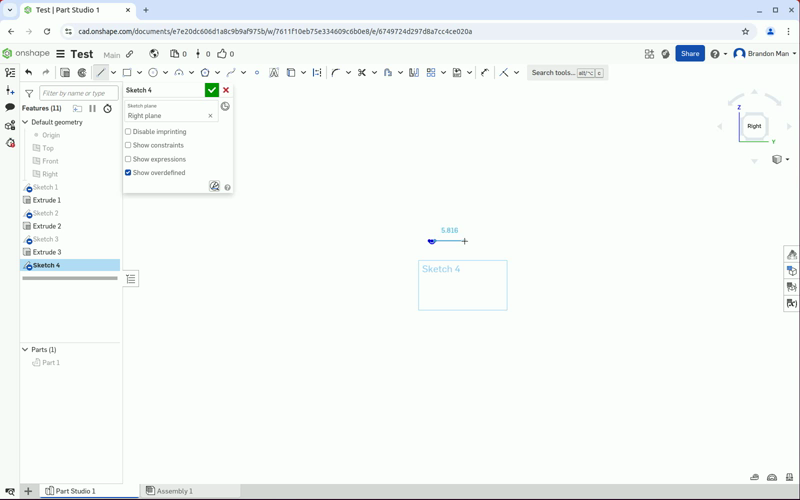
mouse_move(431, 240)
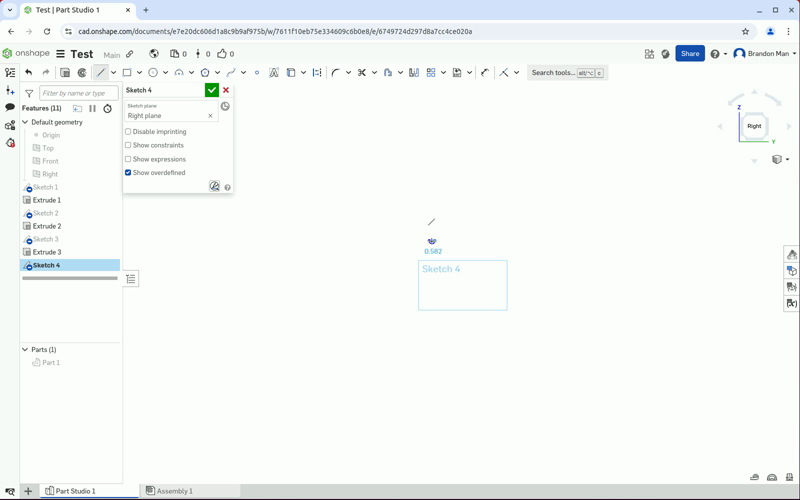
scroll(6)
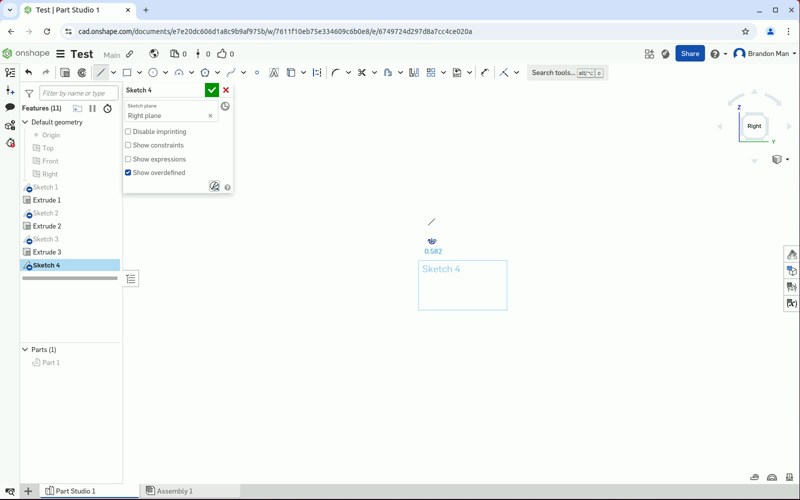
scroll(6)
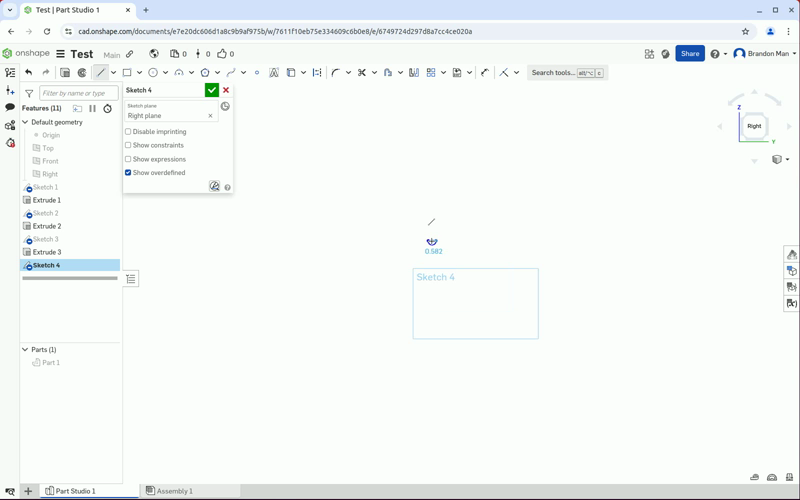
scroll(6)
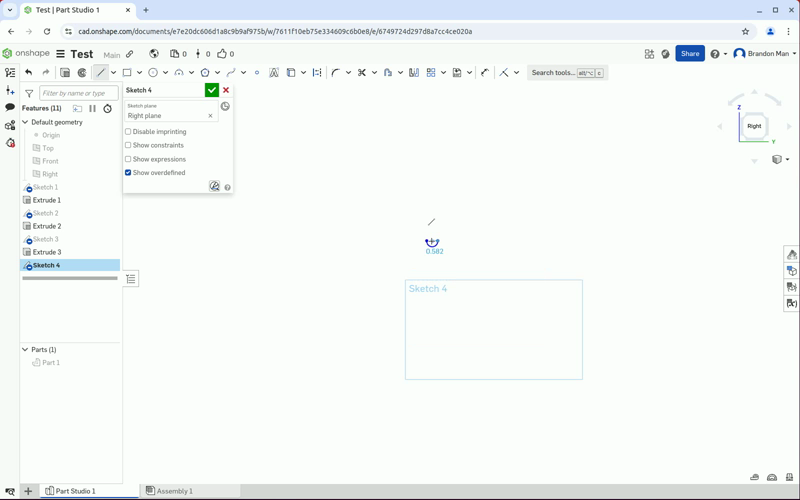
scroll(6)
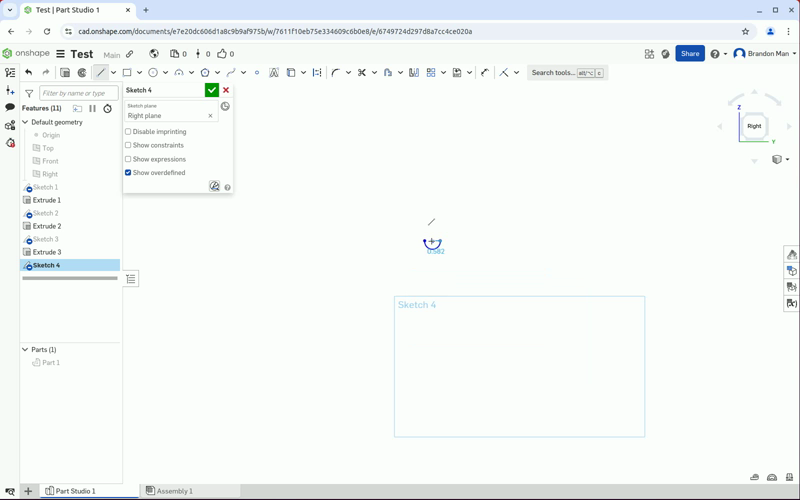
scroll(6)
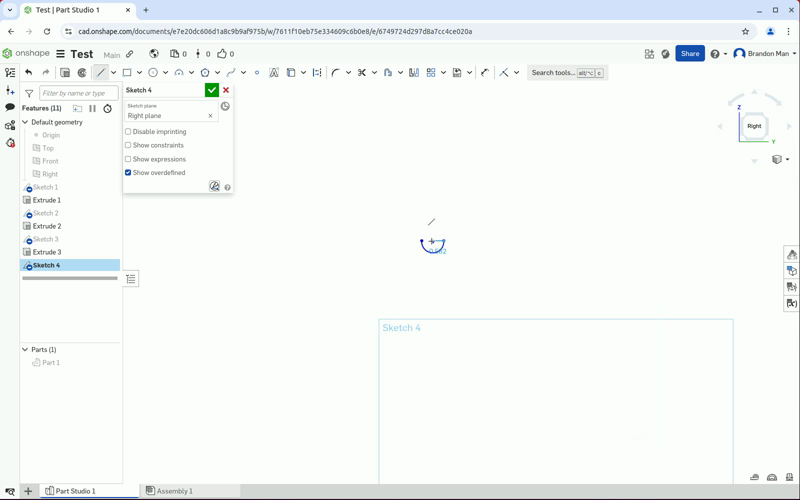
scroll(6)
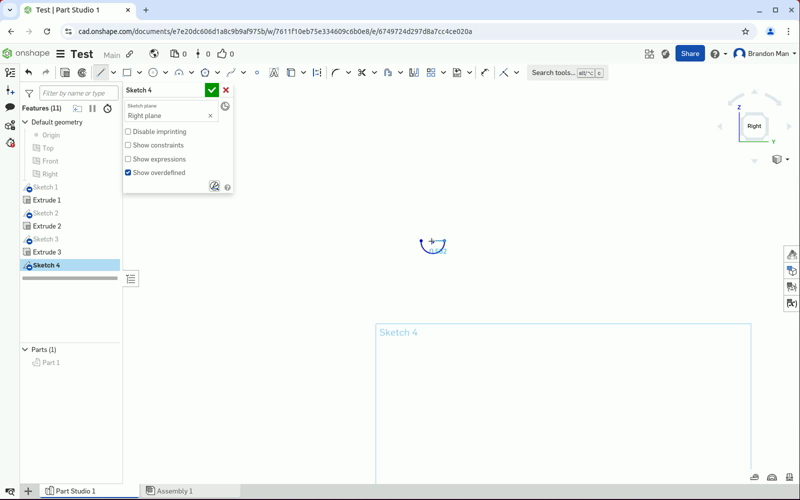
scroll(6)
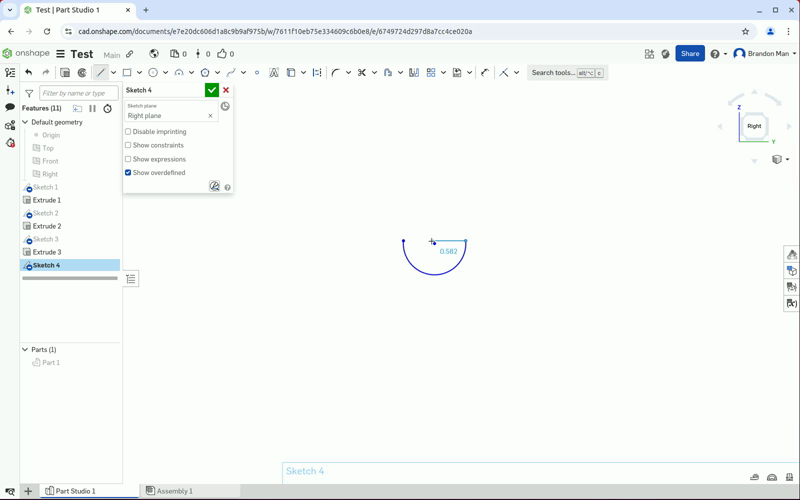
click(431, 240)
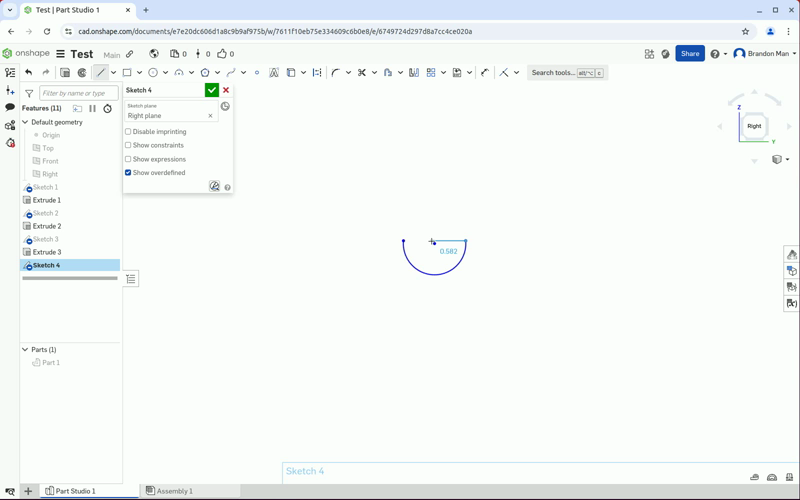
scroll(-6)
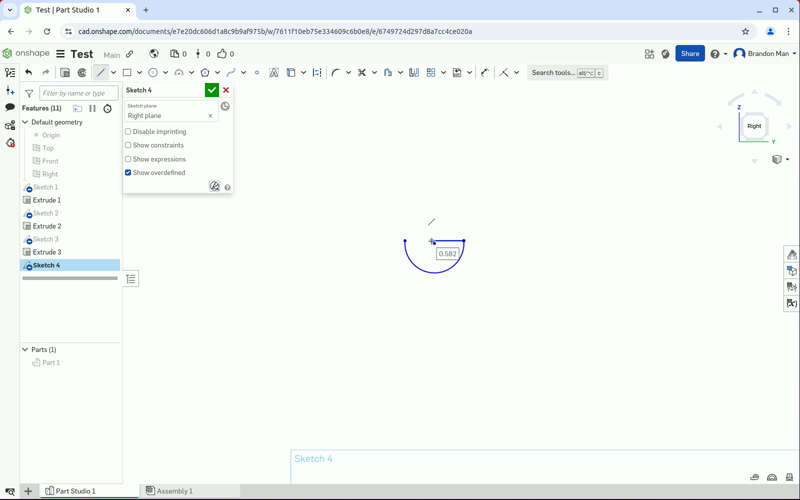
scroll(-6)
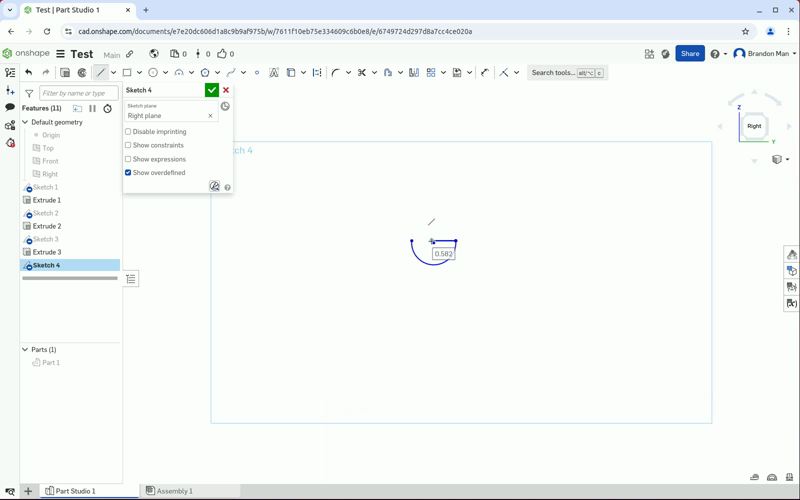
scroll(-6)
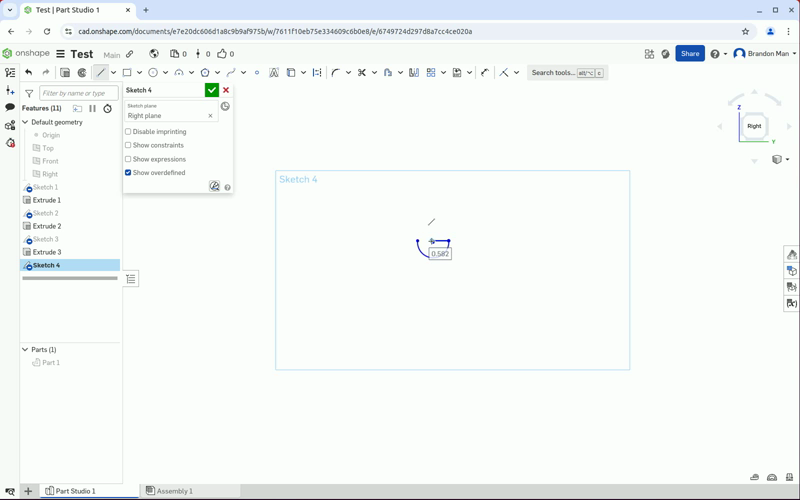
scroll(-6)
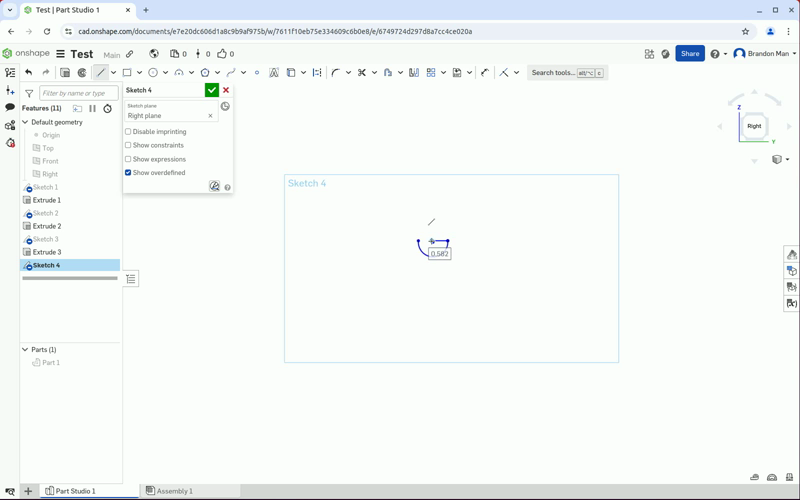
scroll(-6)
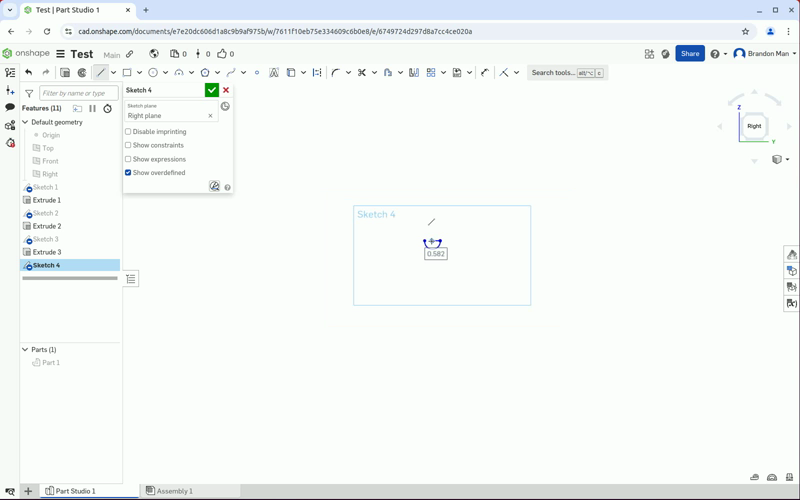
scroll(-6)
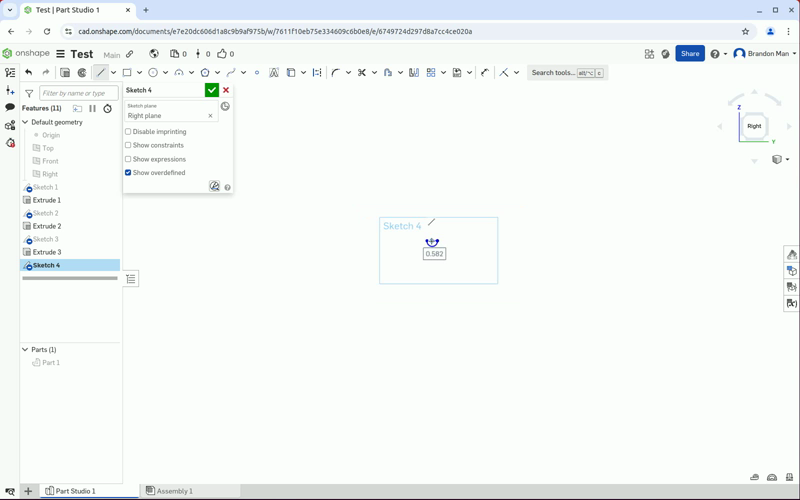
scroll(-6)
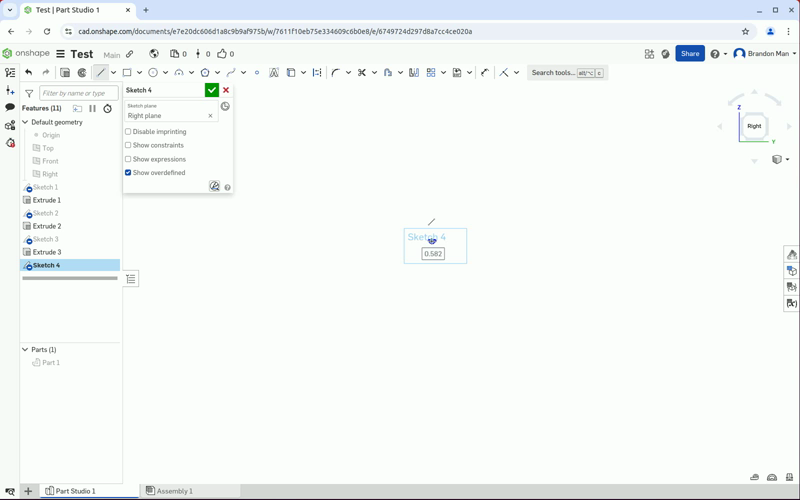
key_up(shift)
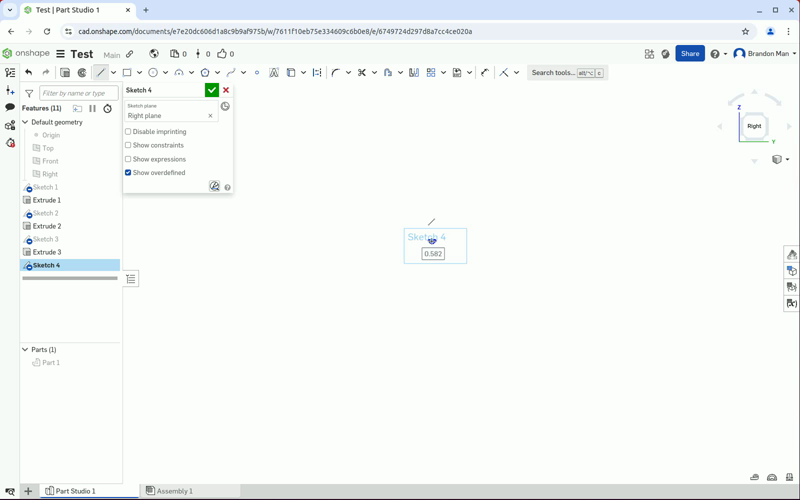
mouse_move(461, 240)
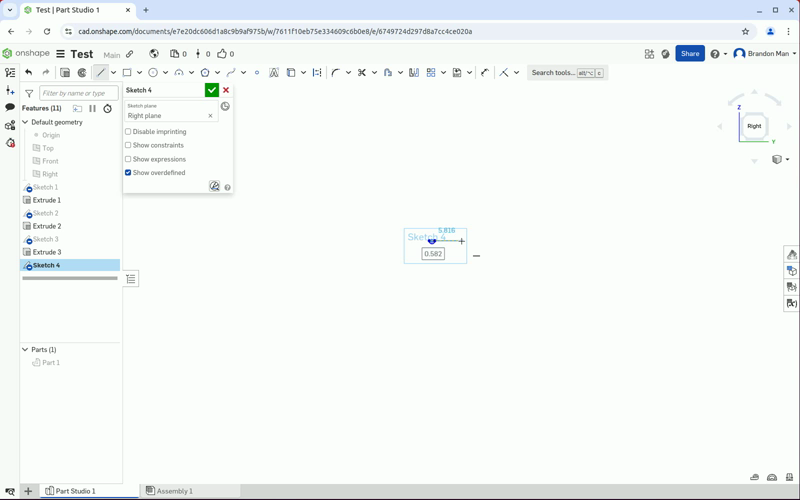
key_down(shift)
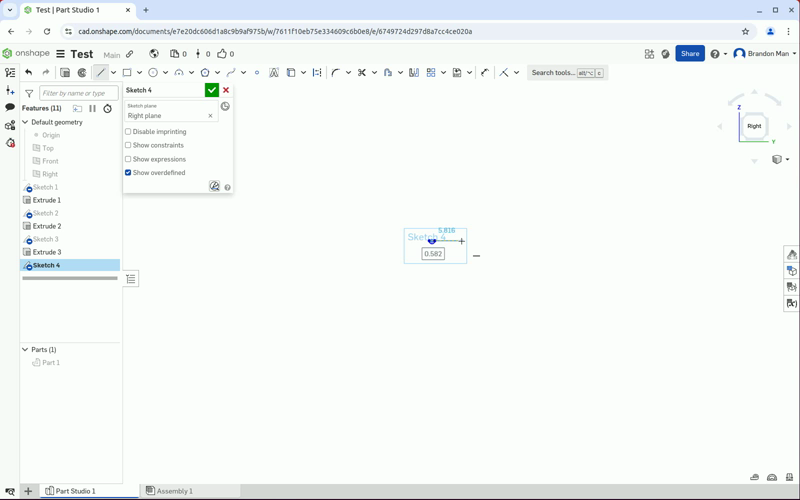
mouse_move(429, 240)
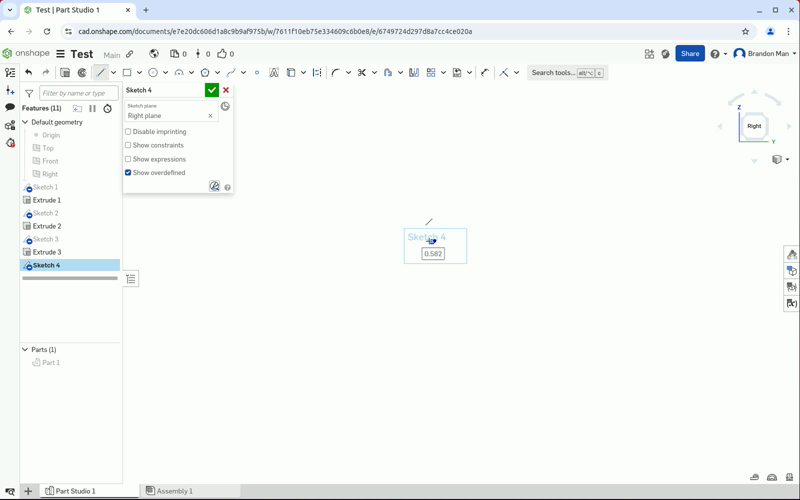
scroll(6)
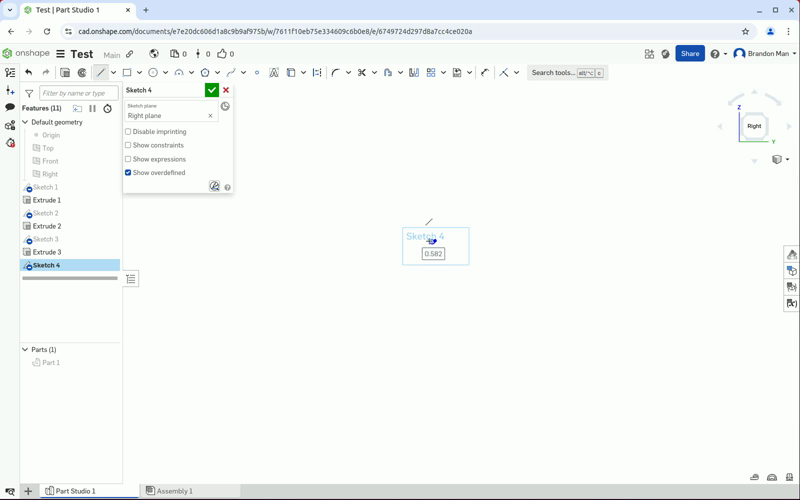
scroll(6)
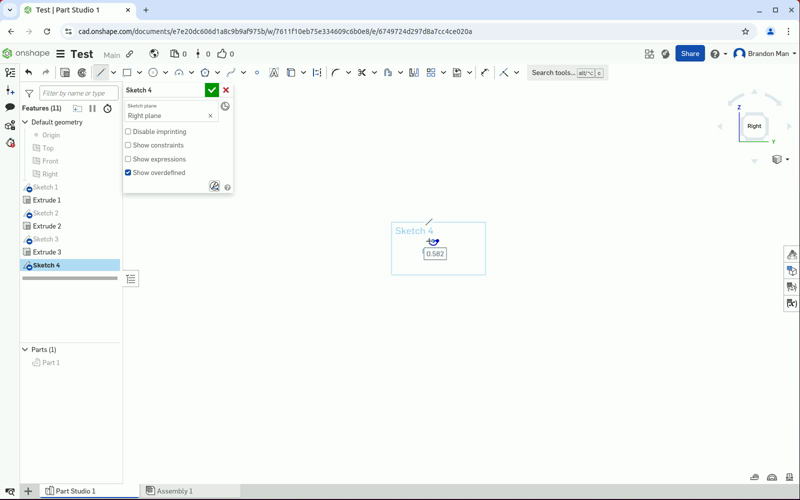
scroll(6)
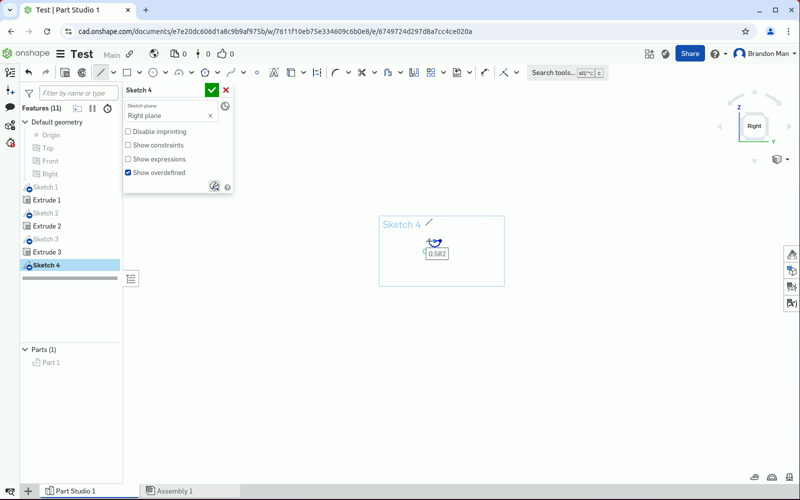
scroll(6)
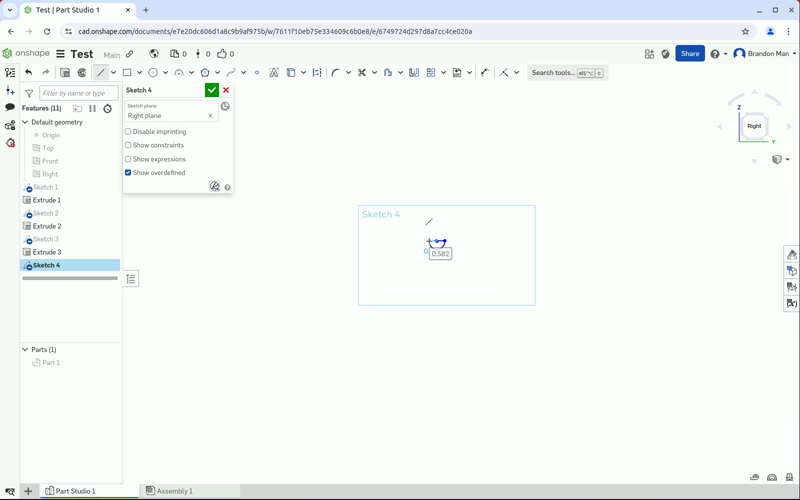
scroll(6)
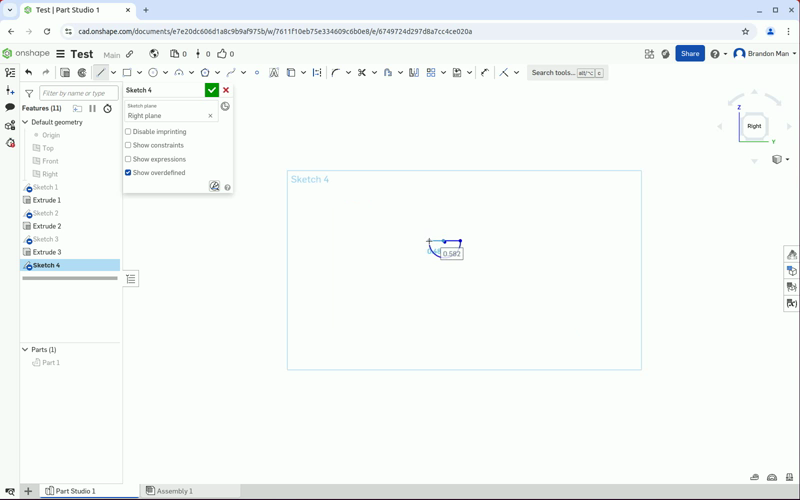
scroll(6)
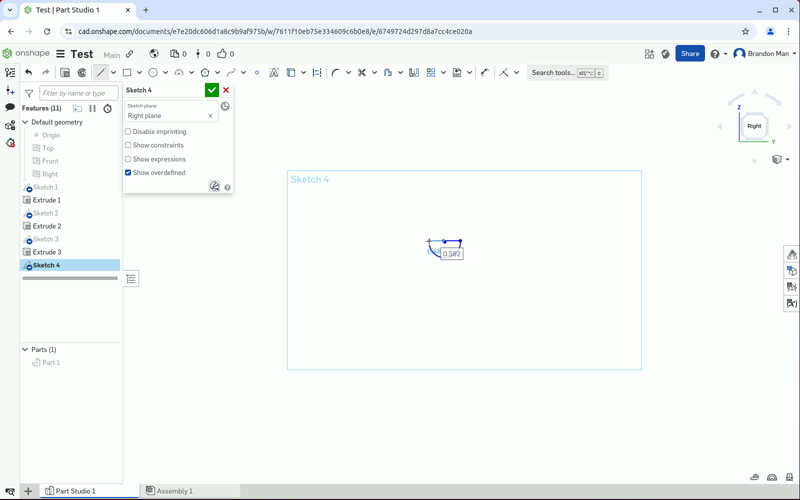
scroll(6)
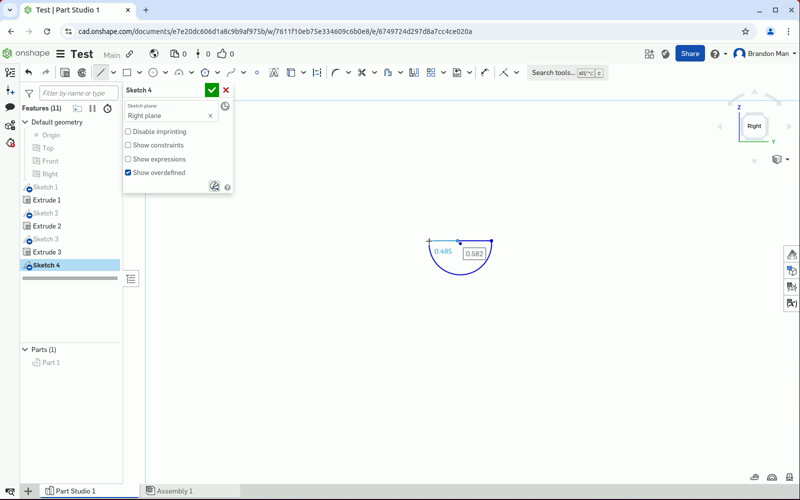
key_up(shift)
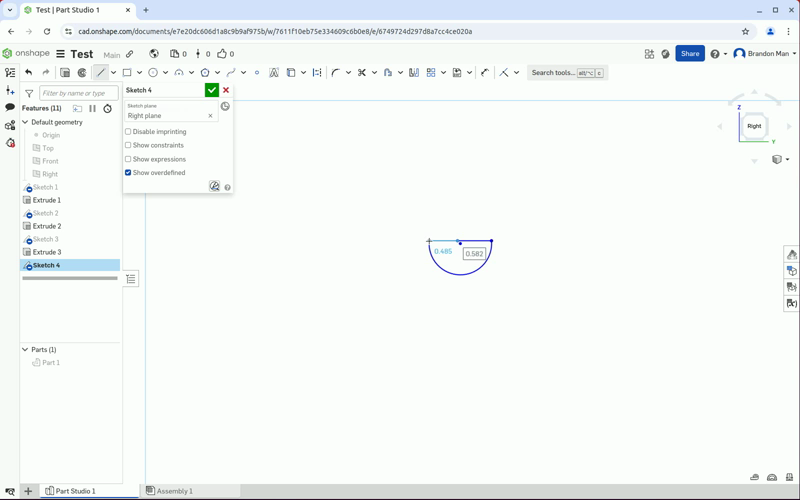
click(429, 240)
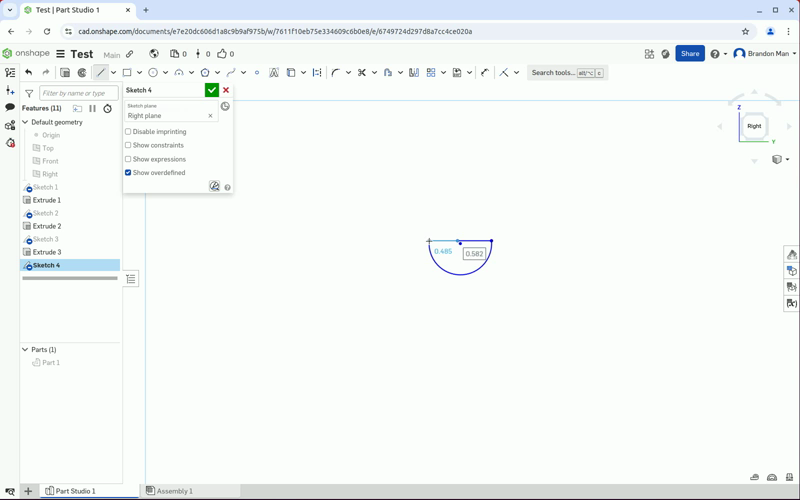
scroll(-6)
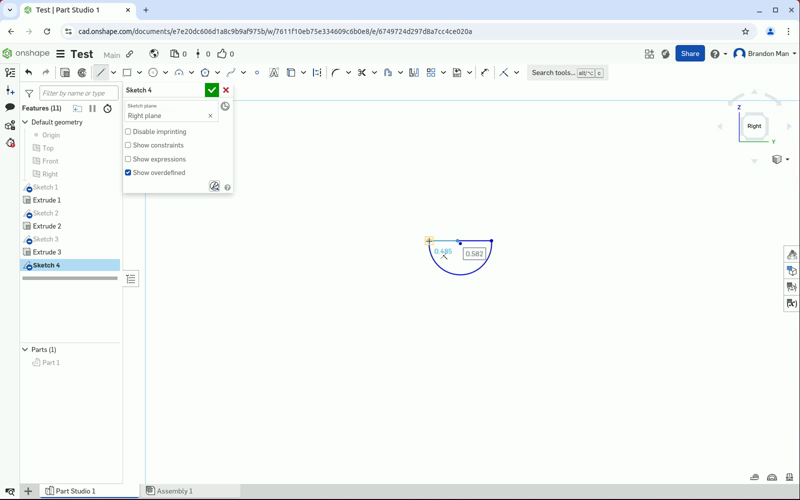
scroll(-6)
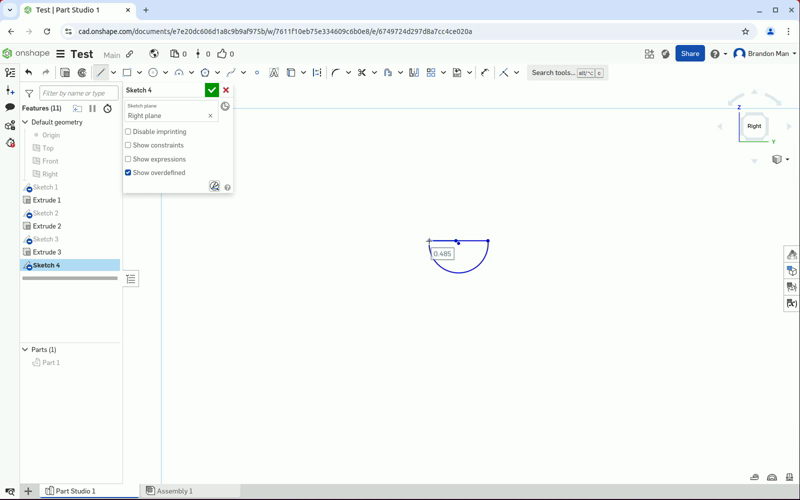
scroll(-6)
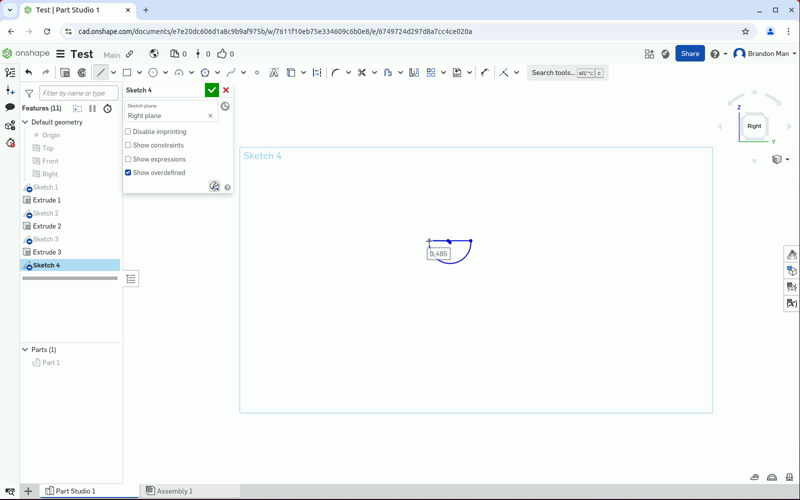
scroll(-6)
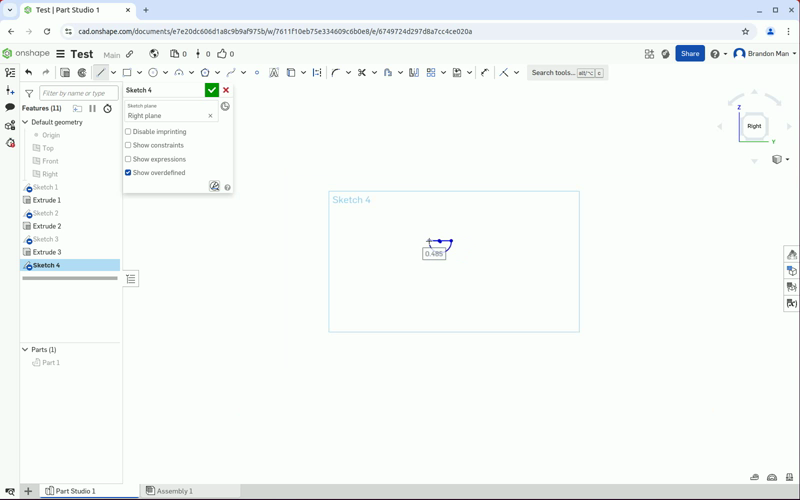
scroll(-6)
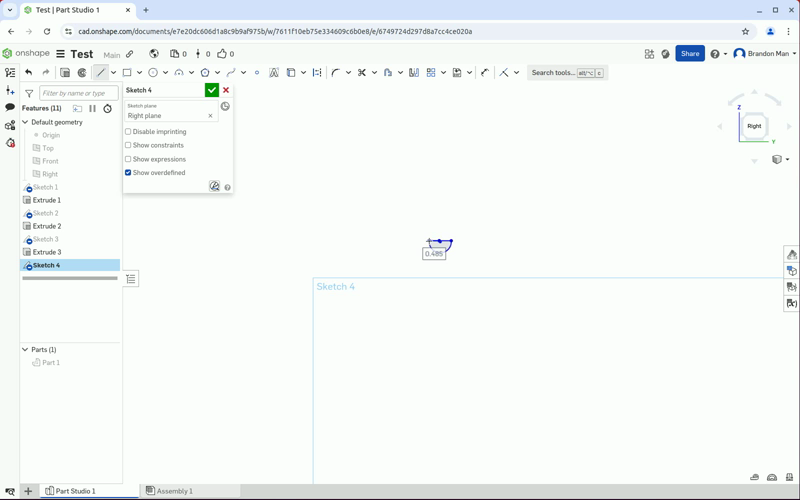
scroll(-6)
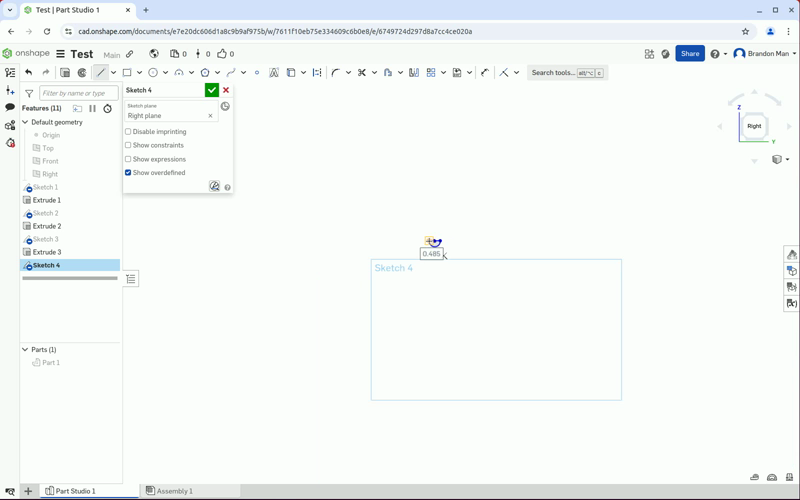
scroll(-6)
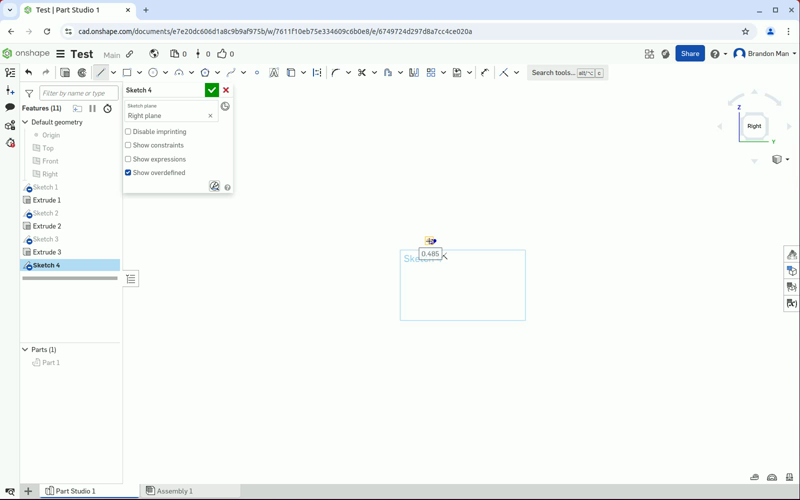
key(esc)
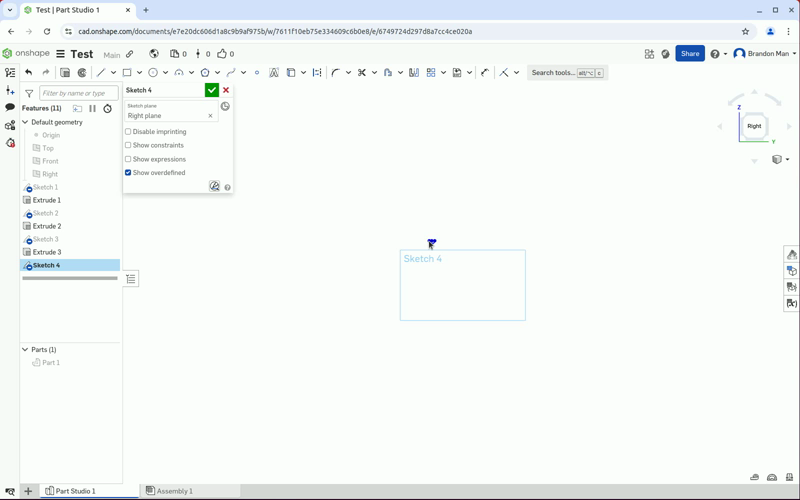
mouse_move(430, 241)
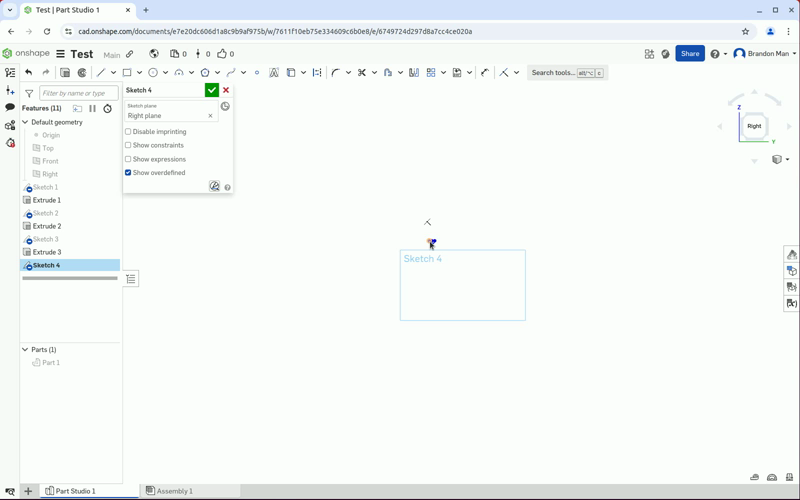
scroll(6)
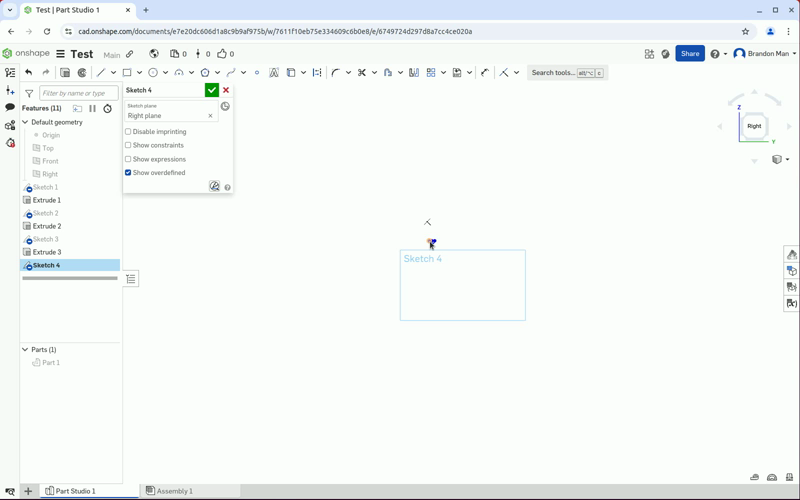
scroll(6)
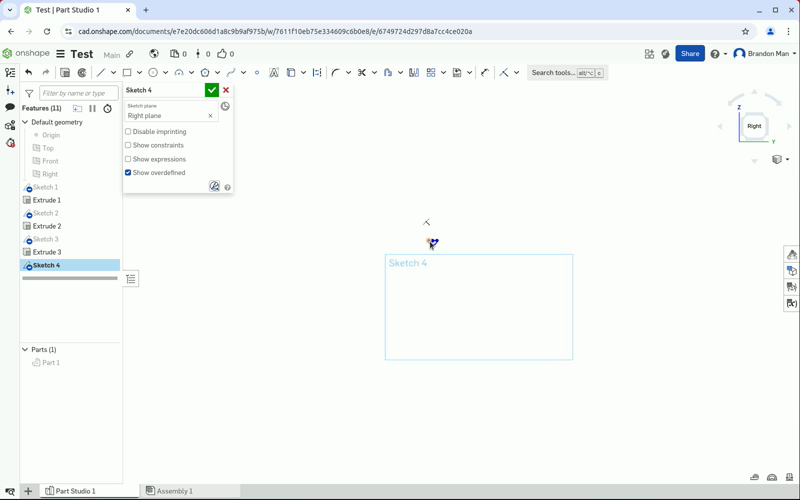
scroll(6)
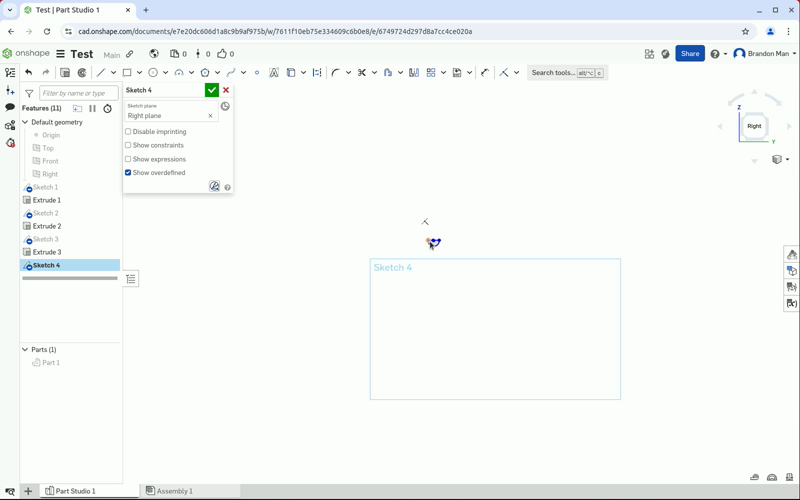
scroll(6)
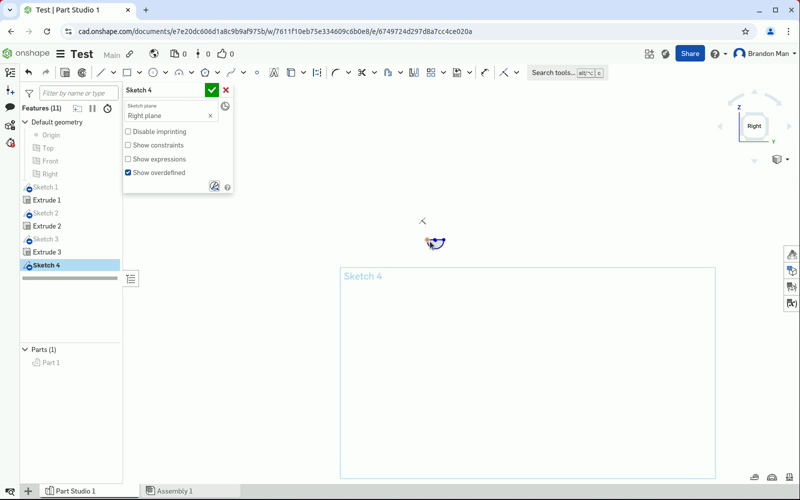
scroll(6)
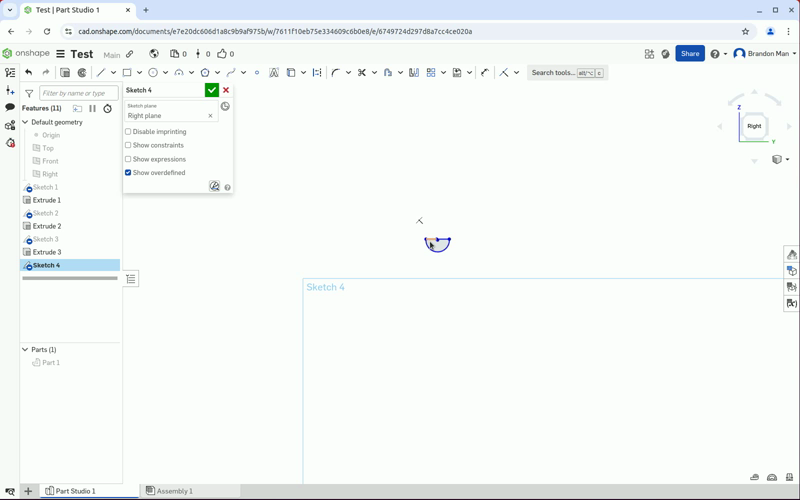
scroll(6)
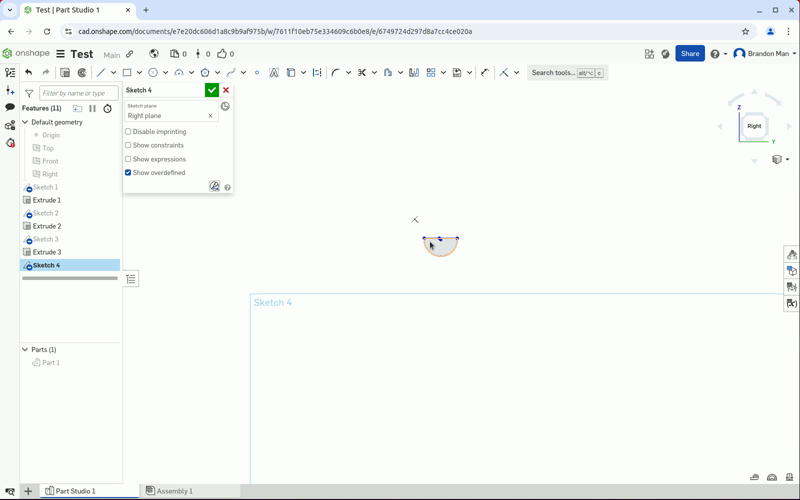
scroll(6)
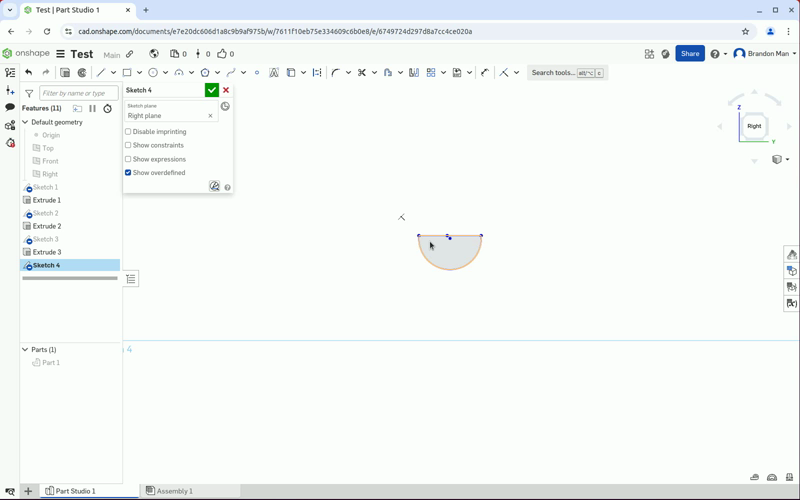
click(430, 241)
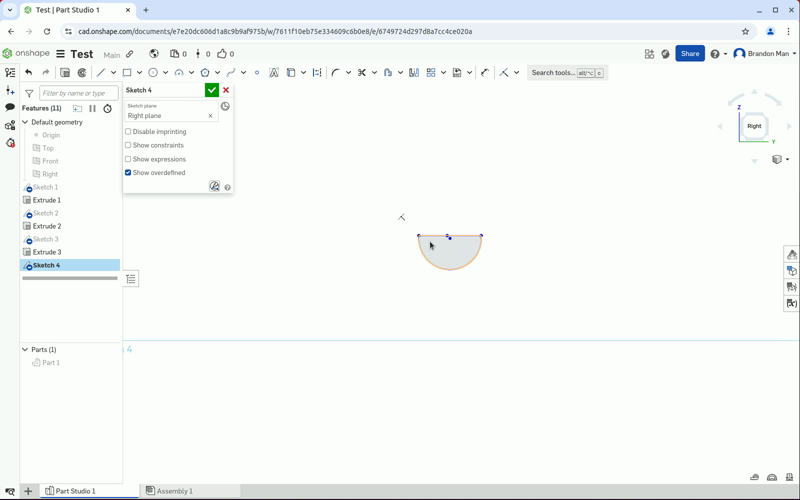
scroll(-6)
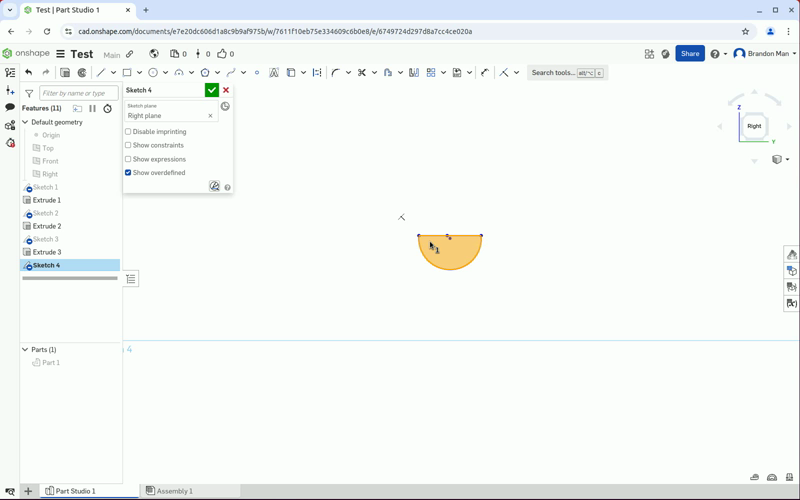
scroll(-6)
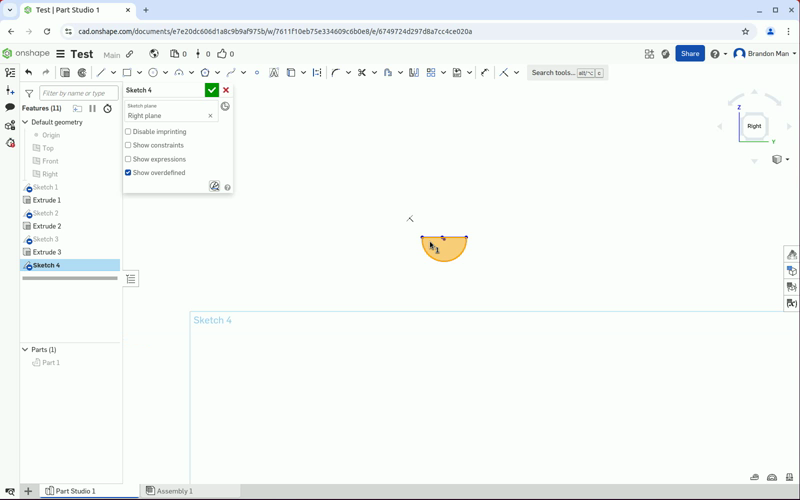
scroll(-6)
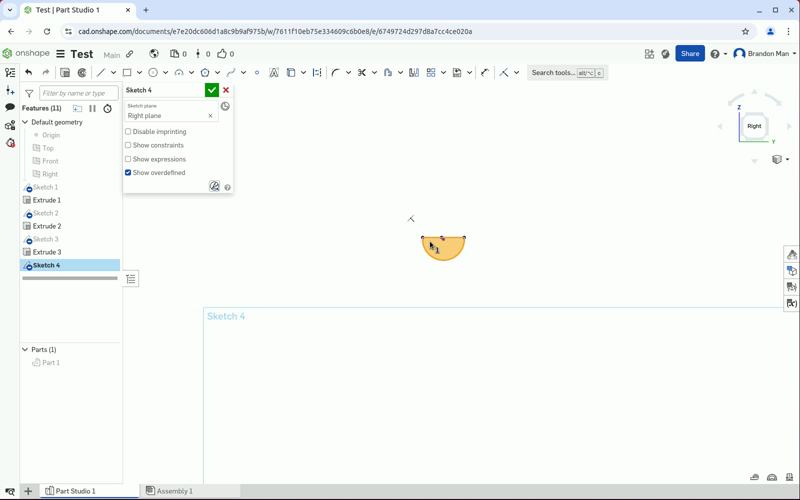
scroll(-6)
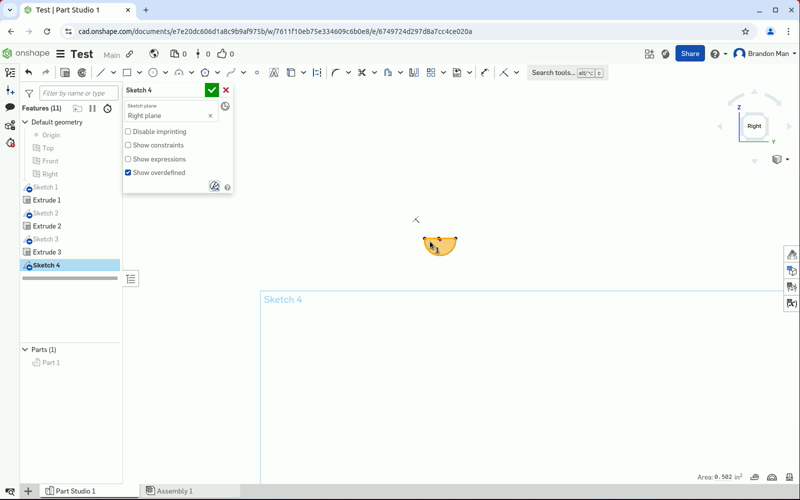
scroll(-6)
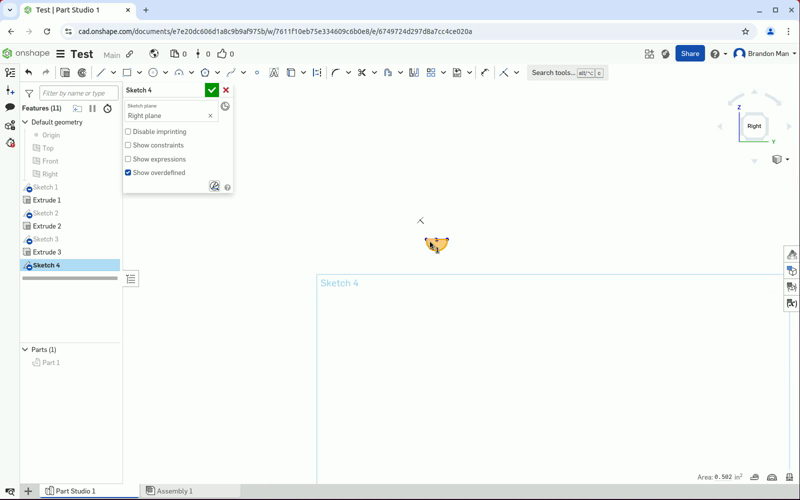
scroll(-6)
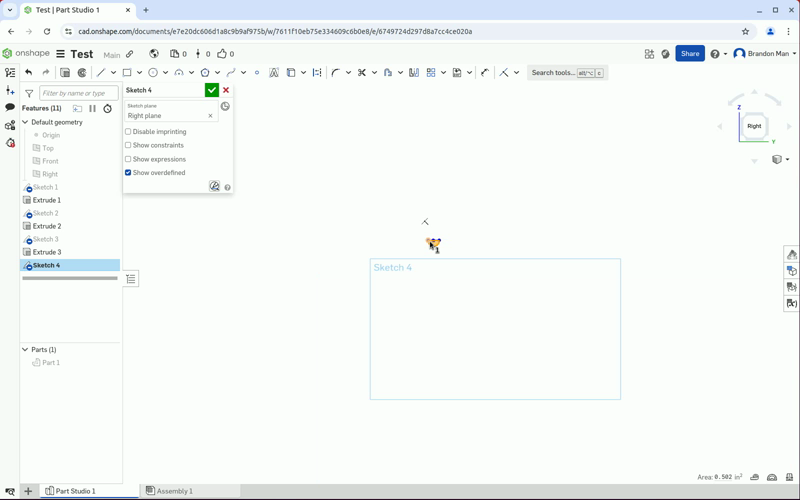
scroll(-6)
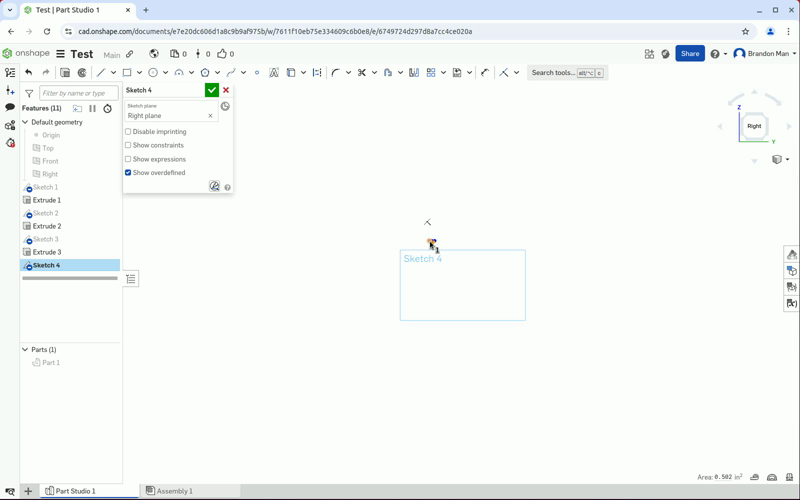
mouse_move(73, 352)
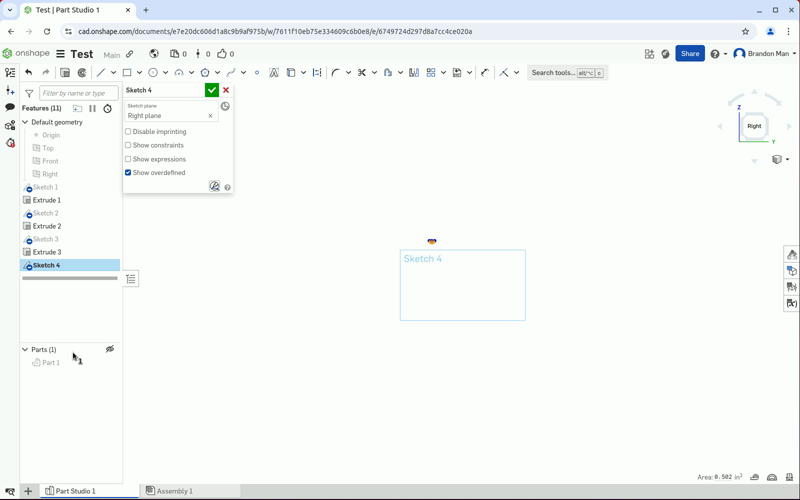
key(shift+y)
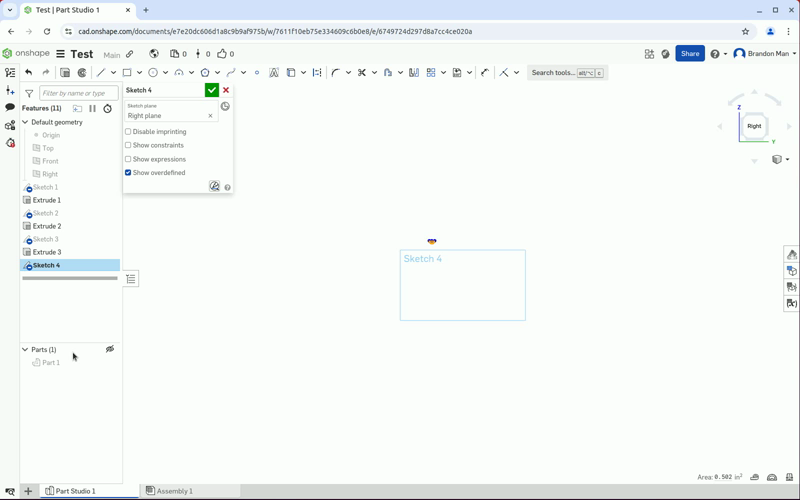
key(shift+e)
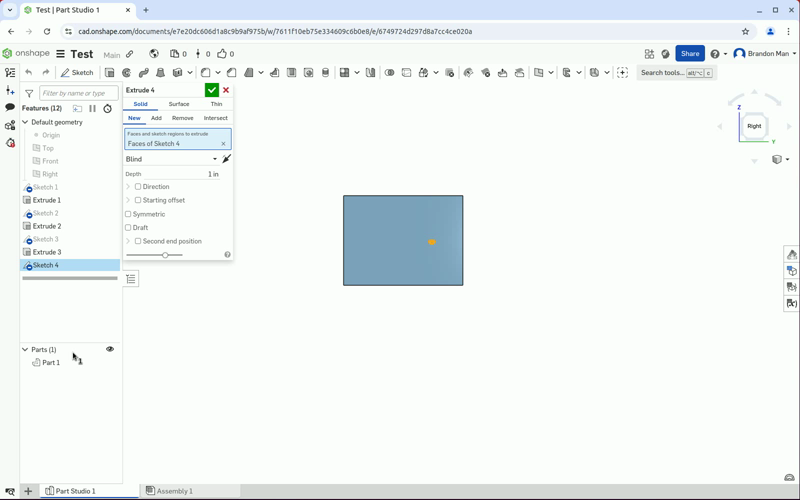
mouse_move(143, 106)
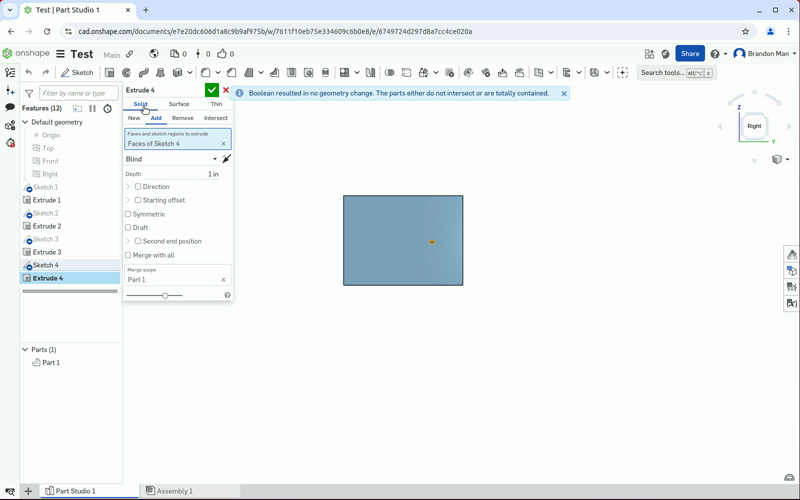
click(143, 106)
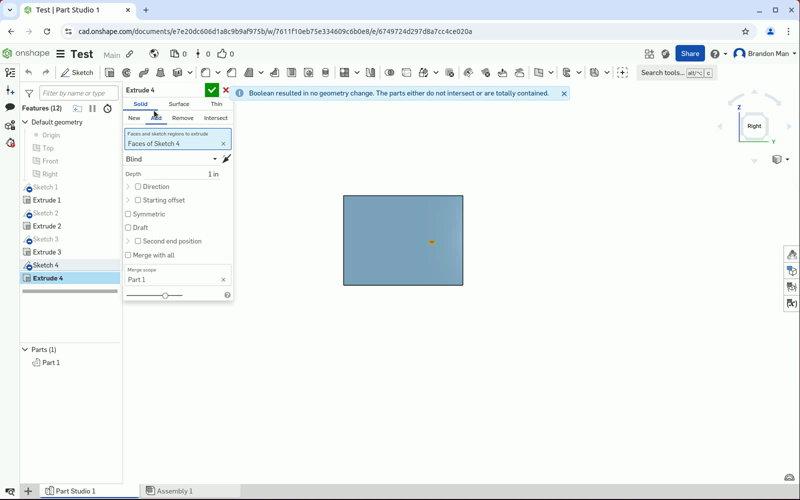
mouse_move(186, 120)
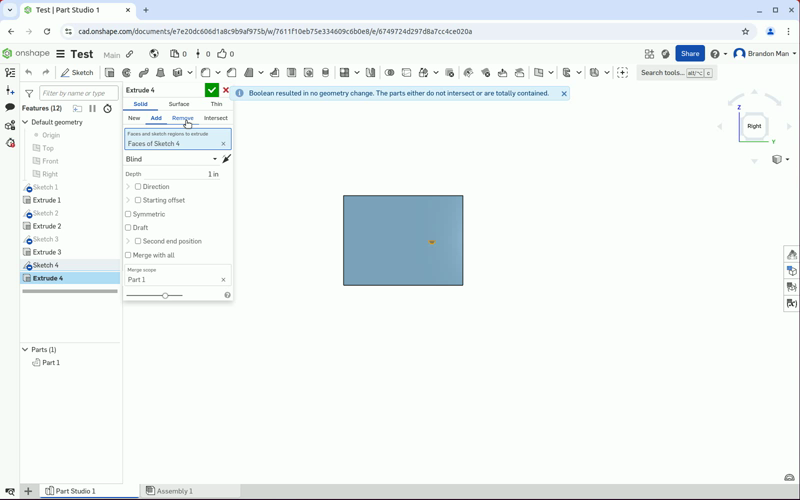
click(186, 120)
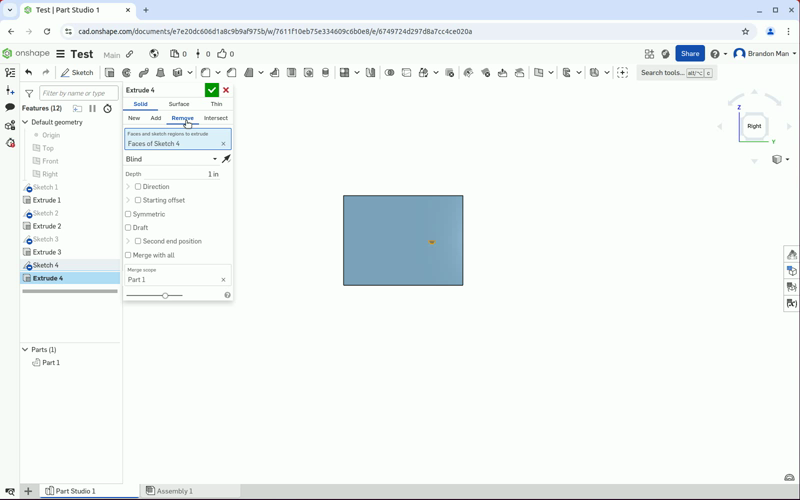
key(tab, 4)
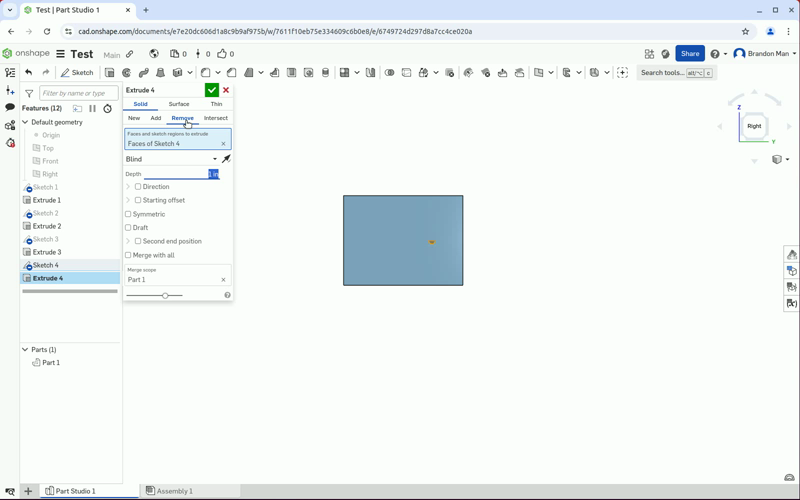
text(5.777)
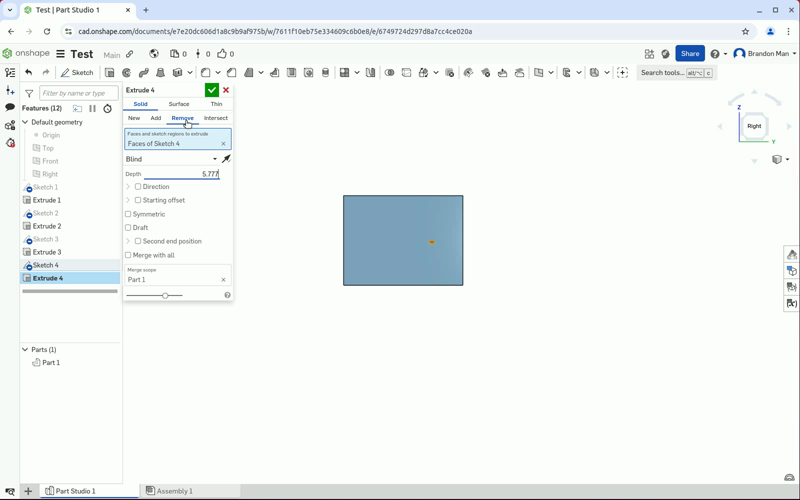
key(tab, 6)
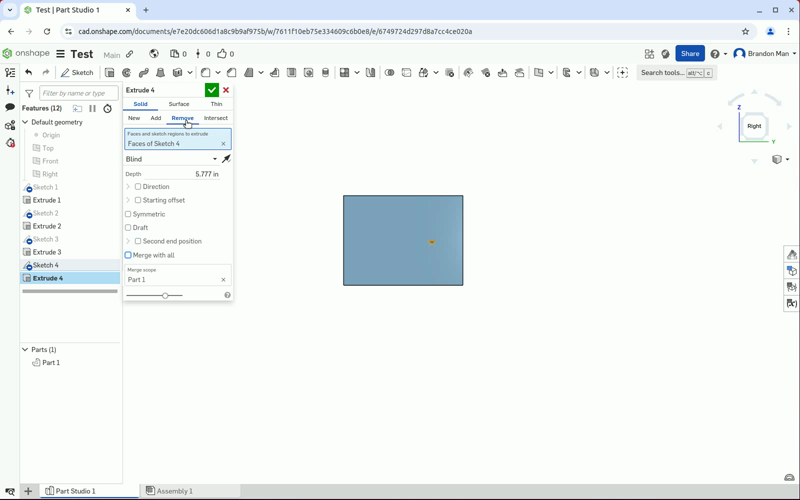
key(space)
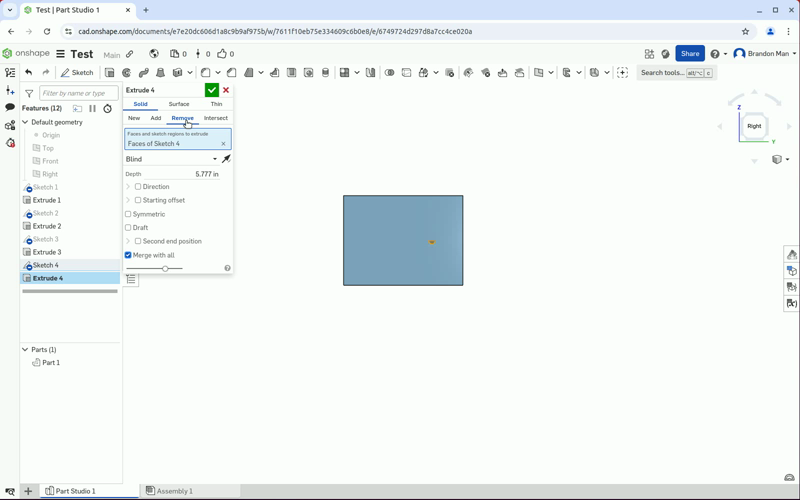
key(enter)
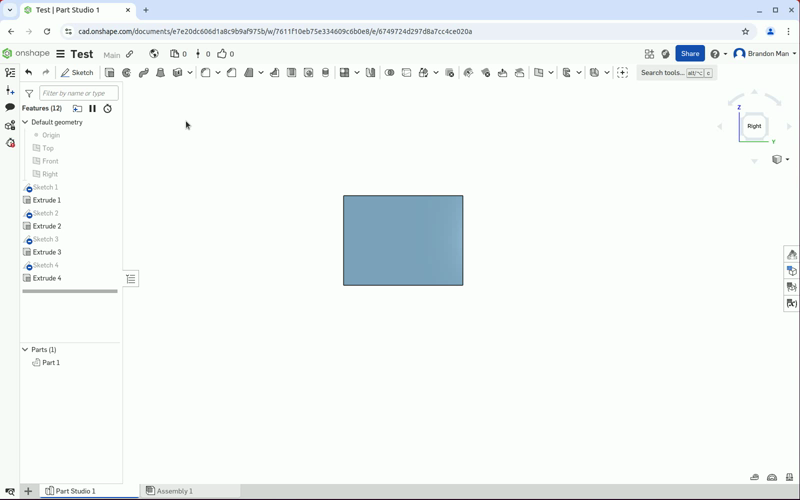
key(shift+h)
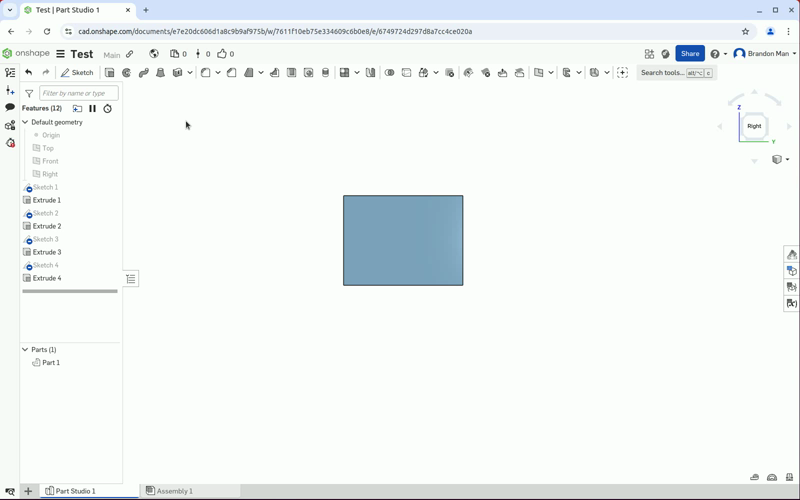
key(shift+h)
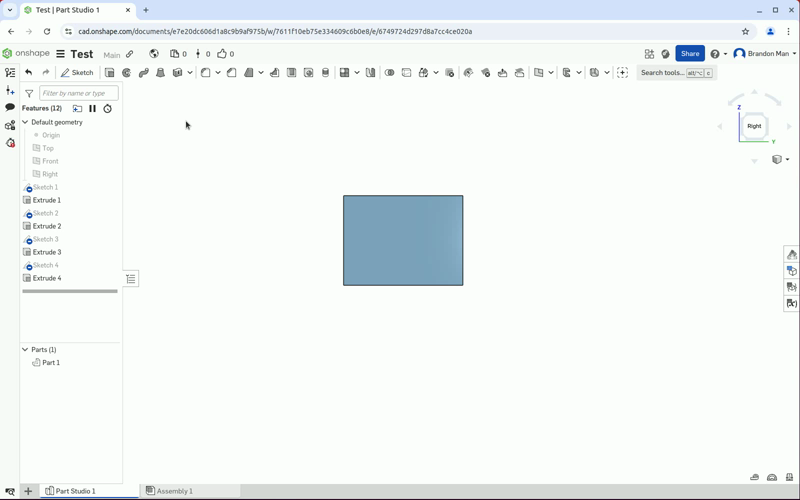
mouse_move(73, 189)
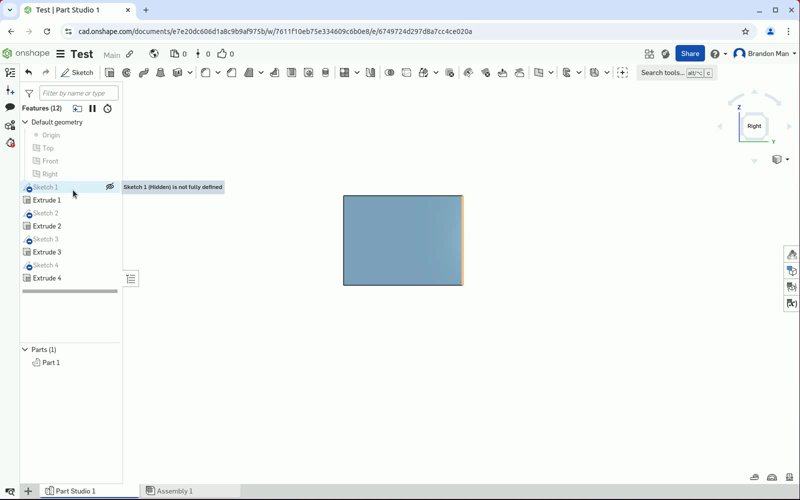
click(73, 189)
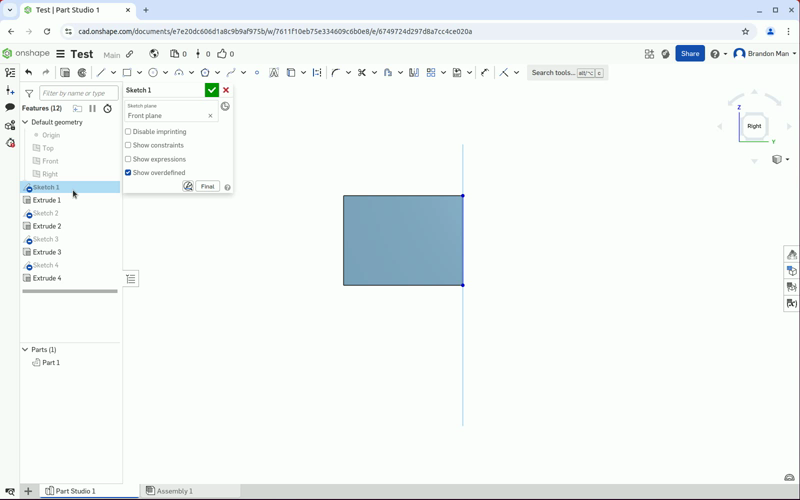
mouse_move(229, 92)
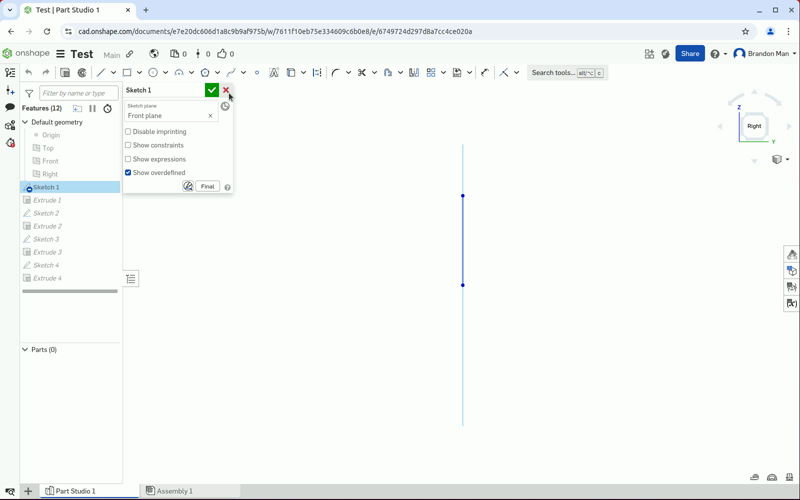
click(229, 92)
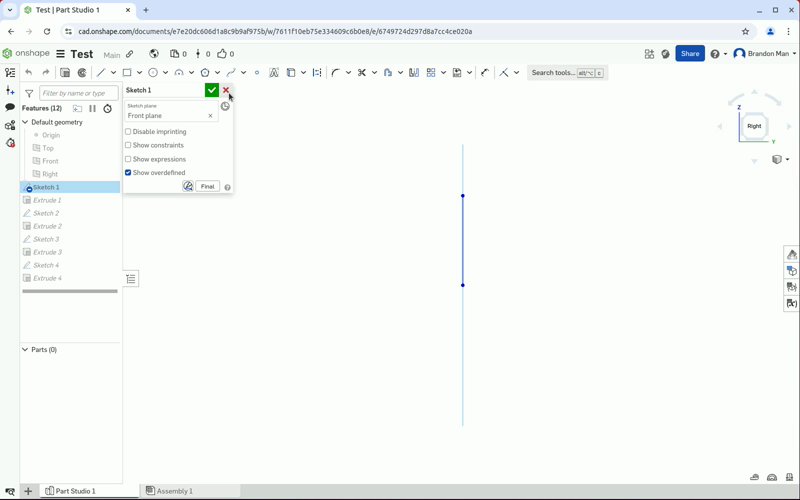
key(shift+s)
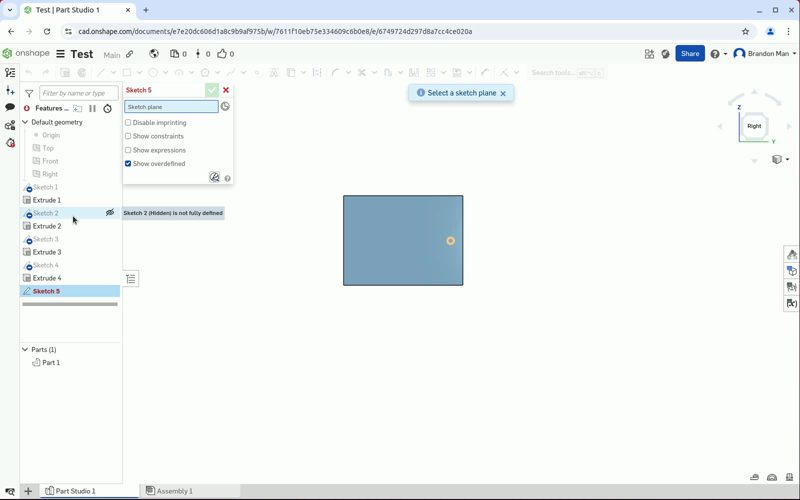
scroll(3)
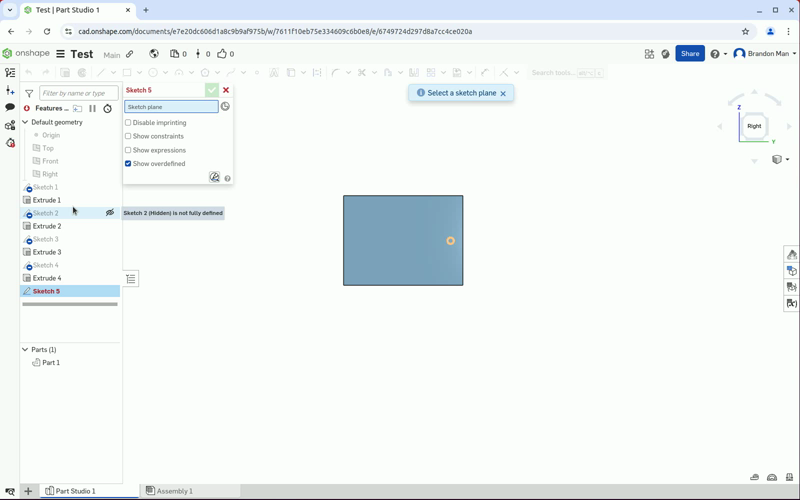
mouse_move(73, 176)
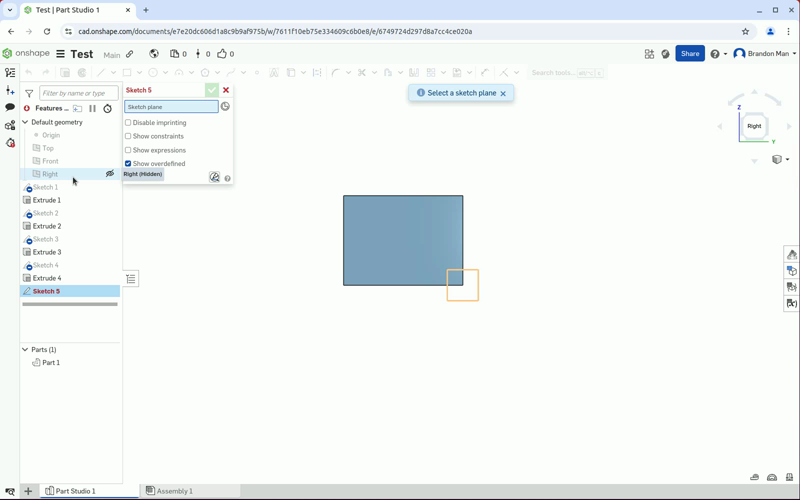
click(73, 176)
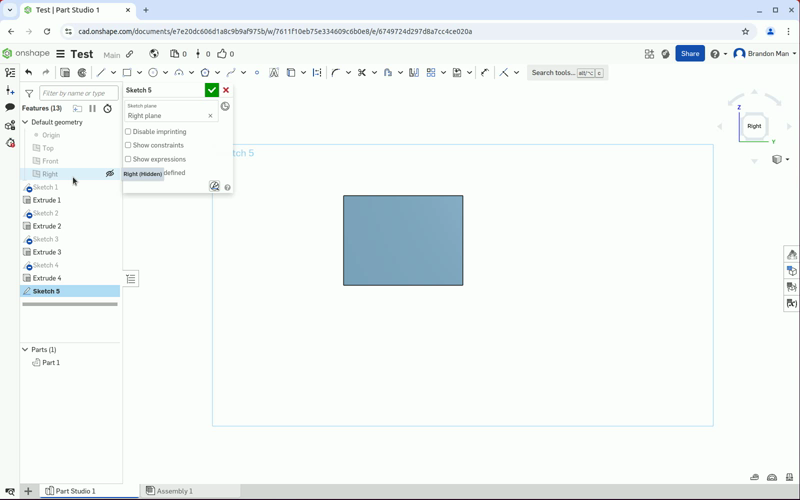
mouse_move(73, 352)
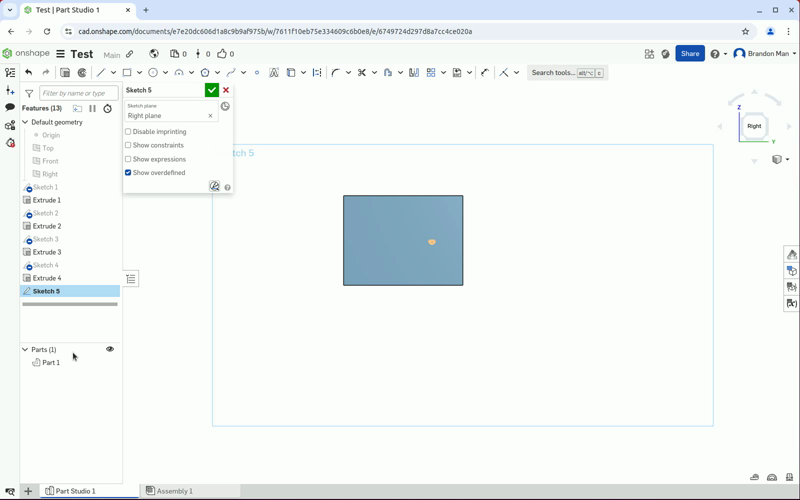
key(y)
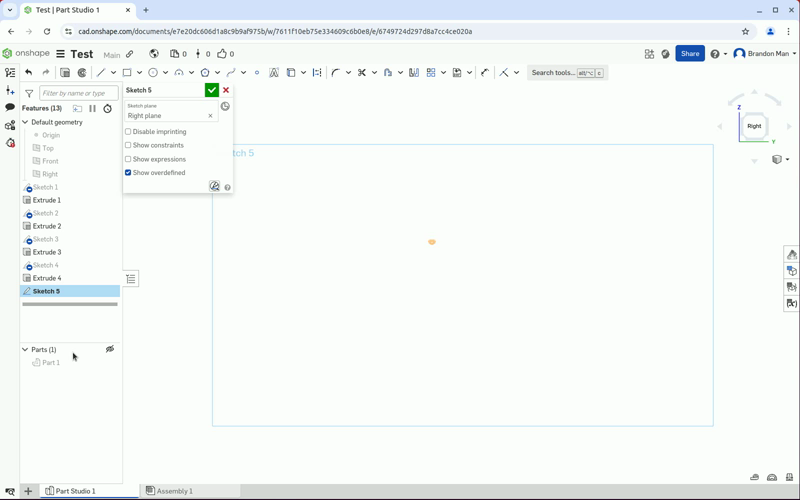
key(c)
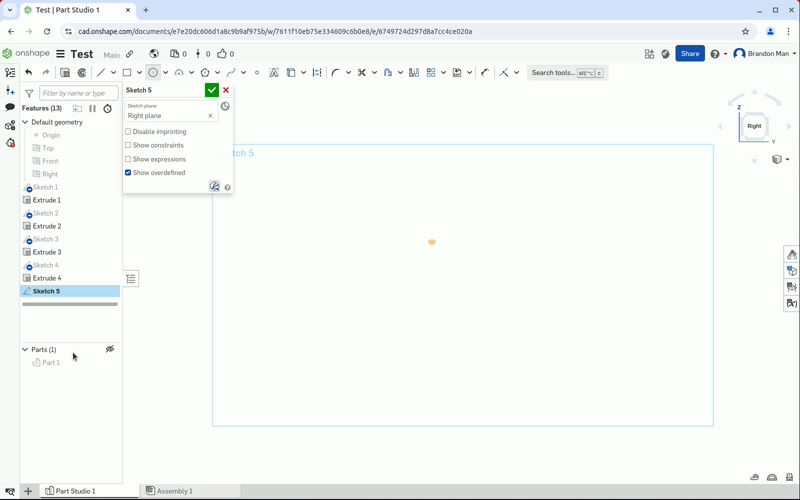
key_down(shift)
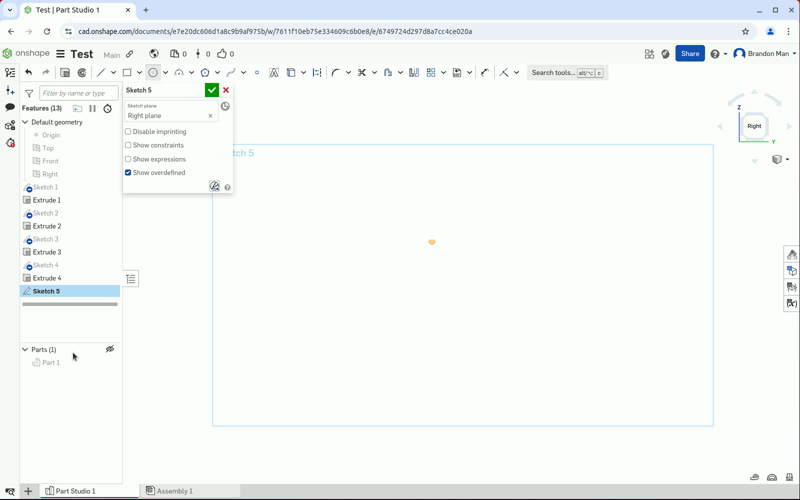
mouse_move(379, 240)
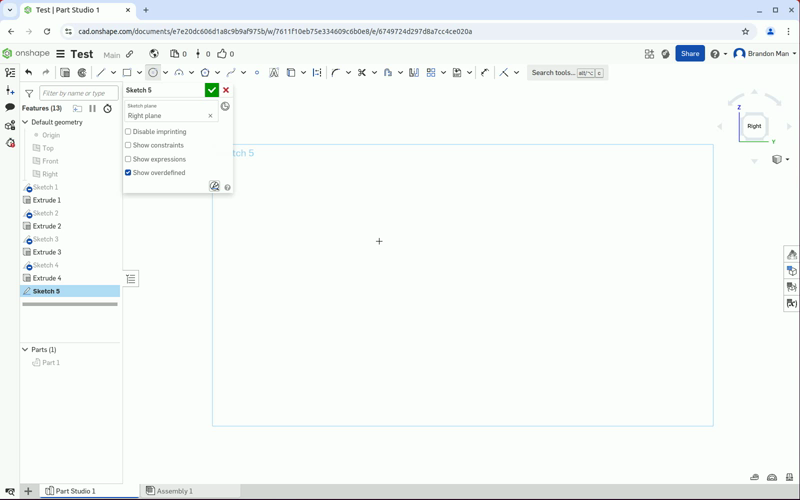
click(379, 240)
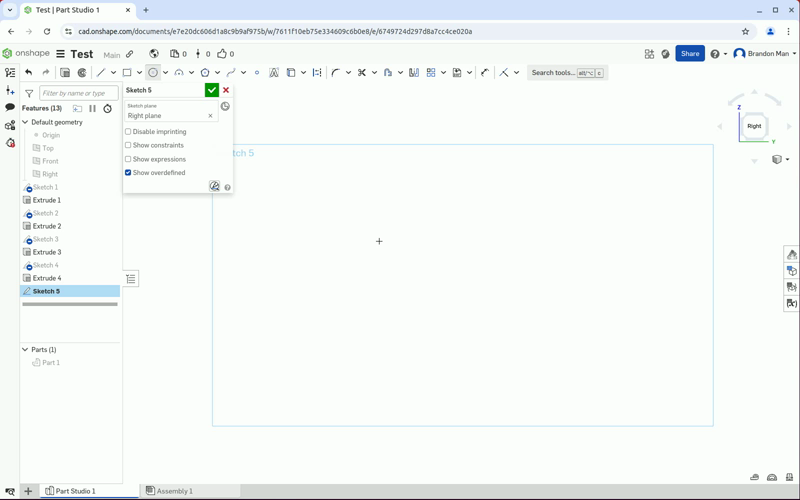
key_up(shift)
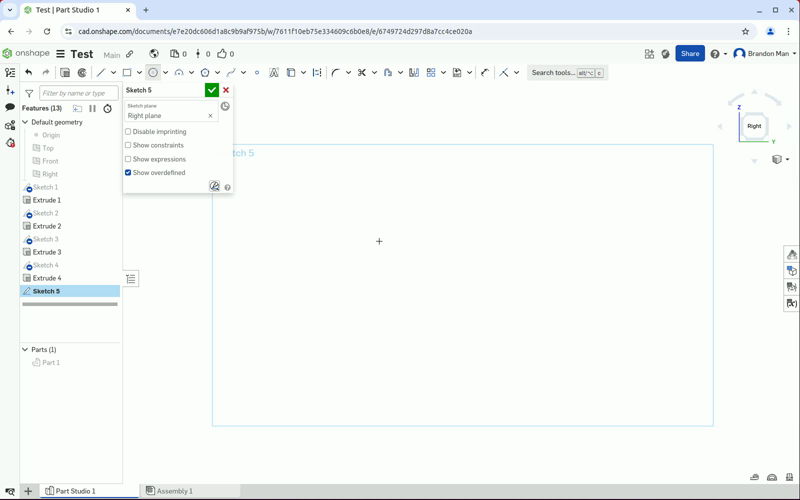
mouse_move(382, 240)
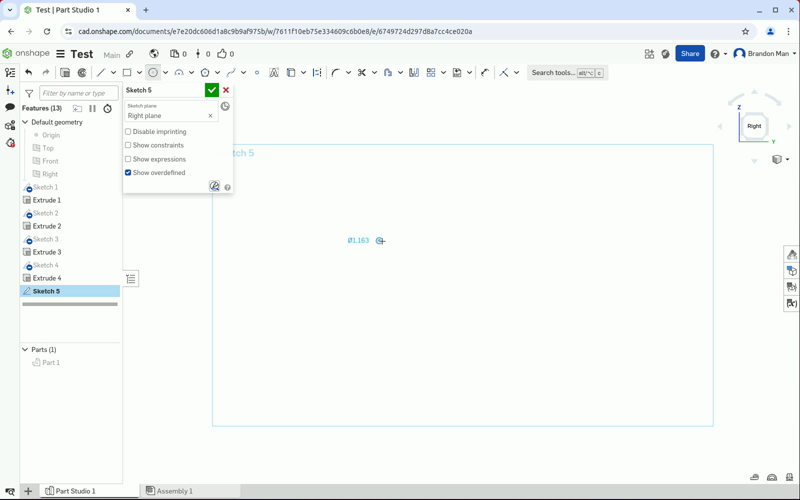
click(382, 240)
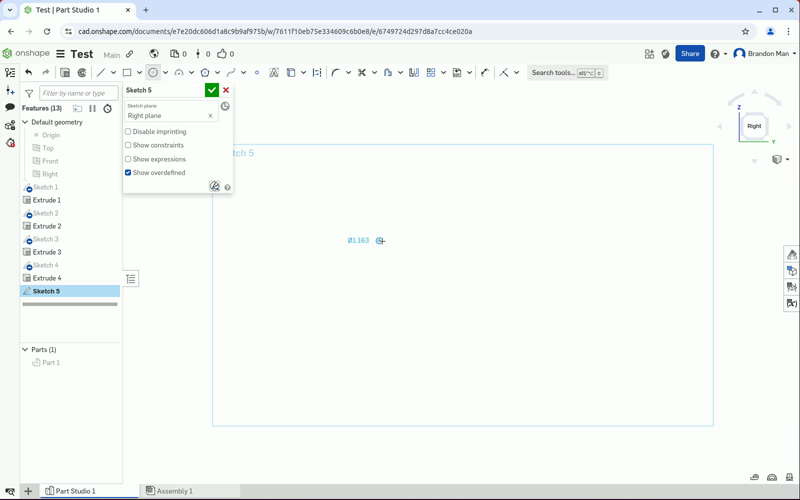
key(esc)
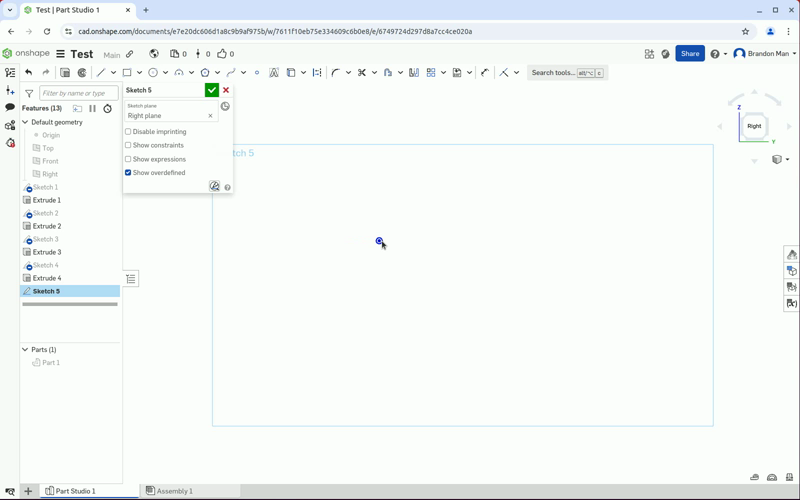
mouse_move(378, 239)
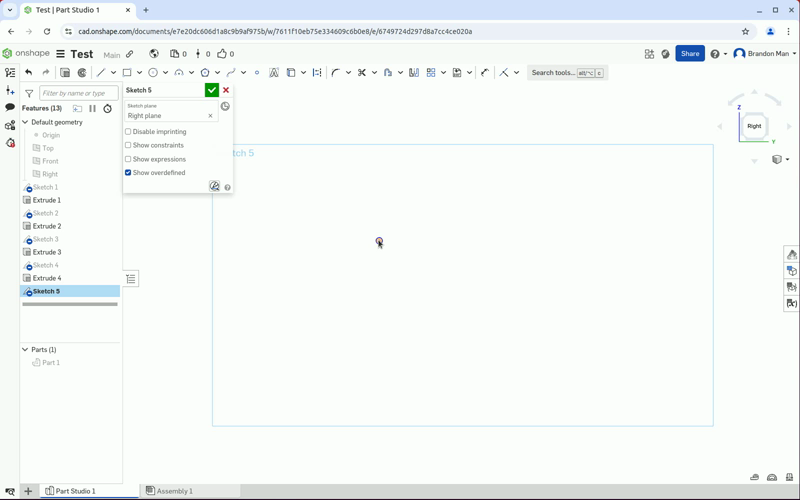
scroll(6)
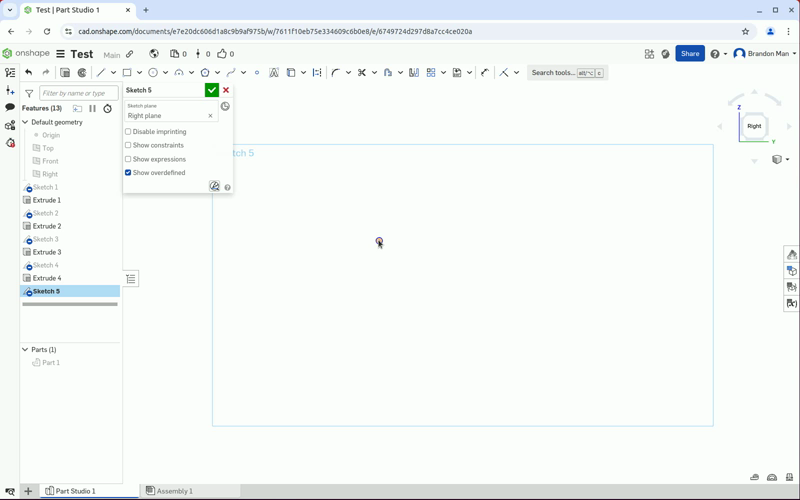
scroll(6)
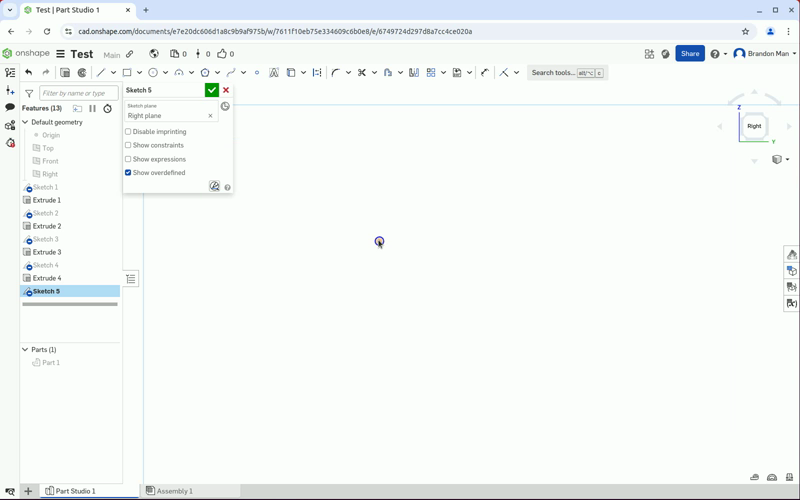
scroll(6)
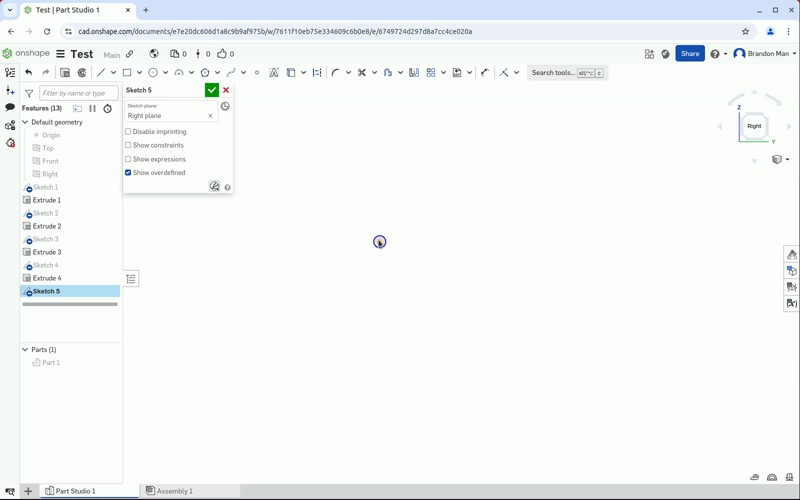
scroll(6)
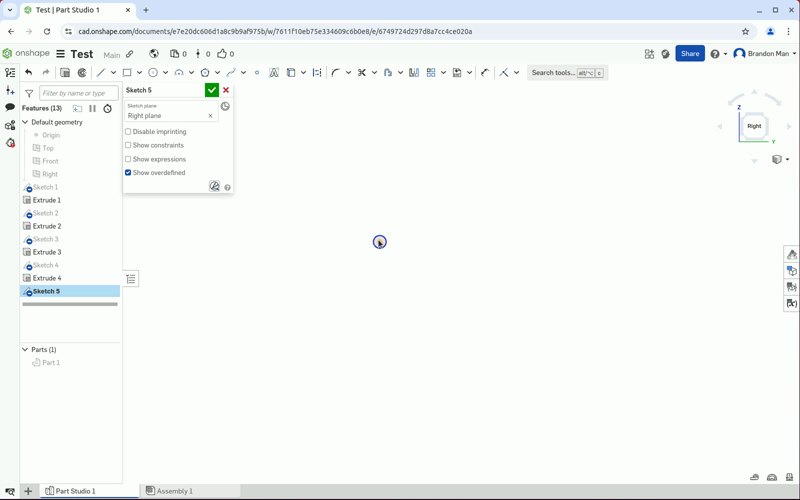
scroll(6)
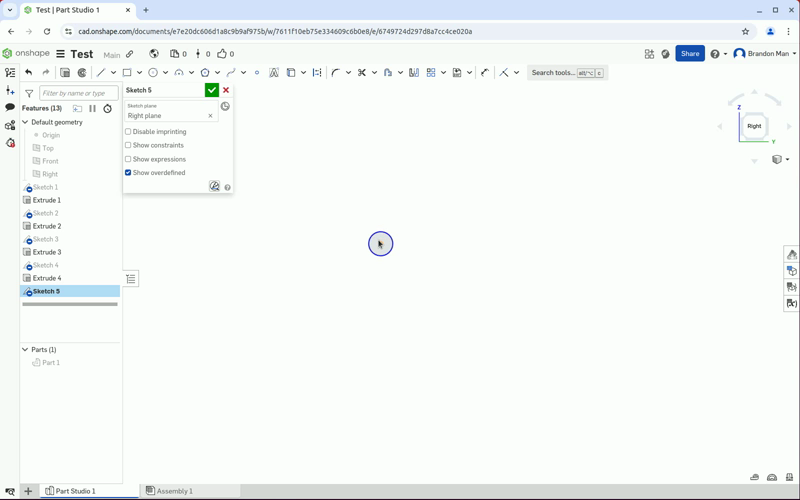
scroll(6)
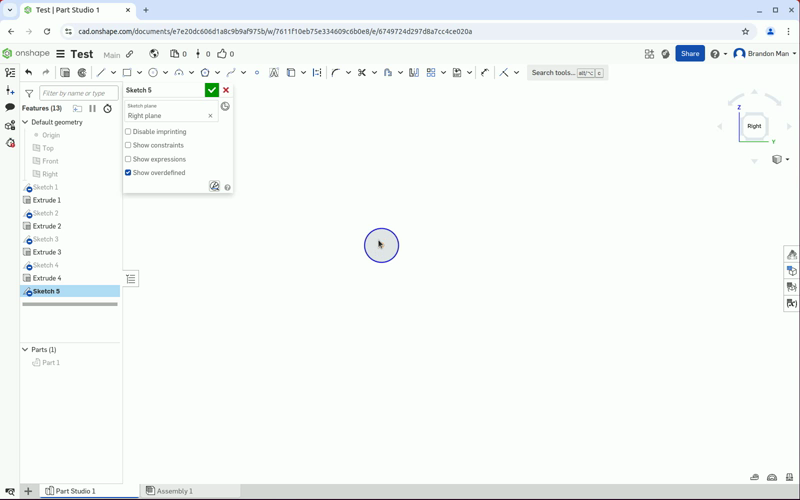
scroll(6)
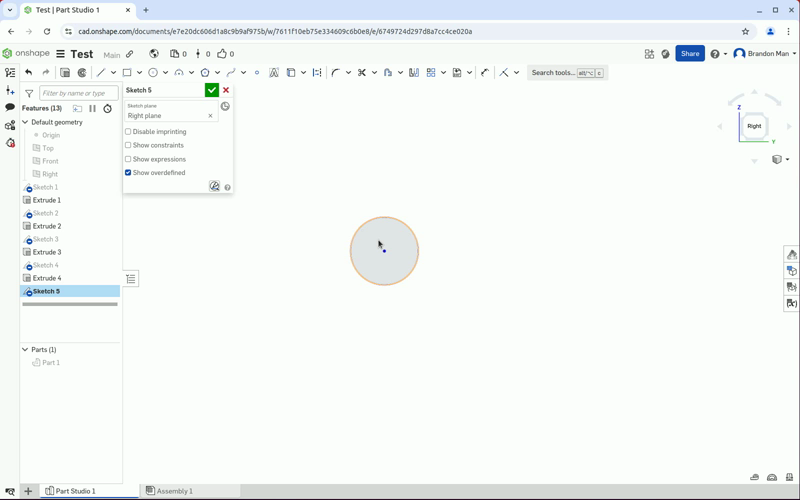
click(378, 239)
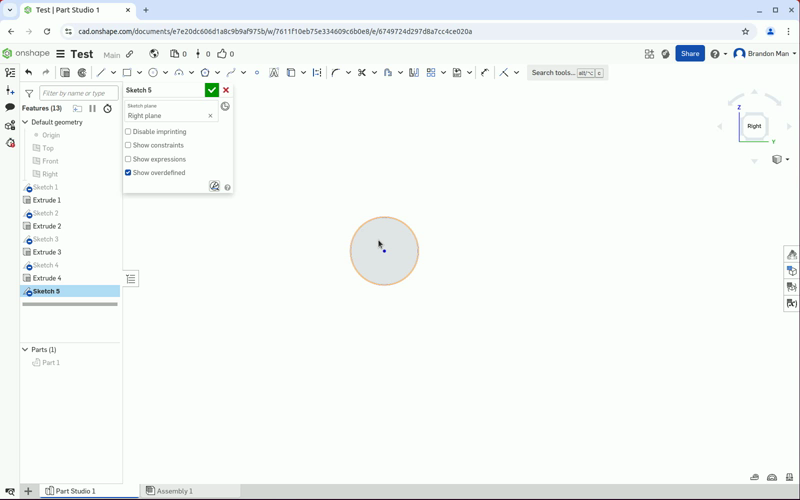
scroll(-6)
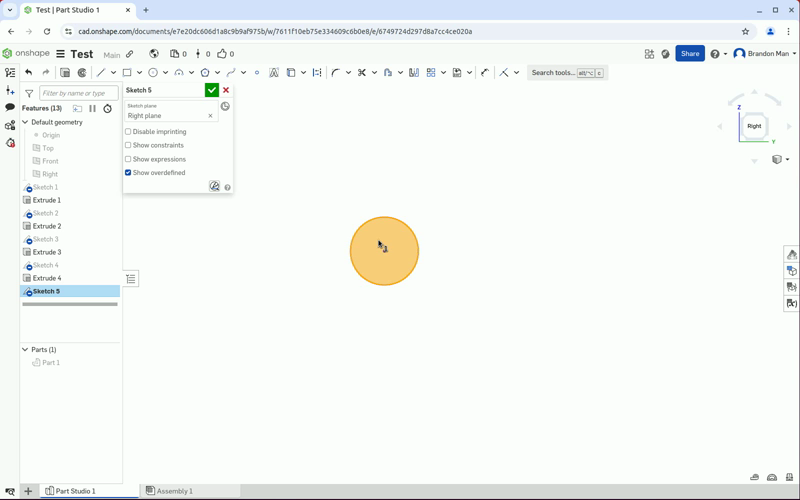
scroll(-6)
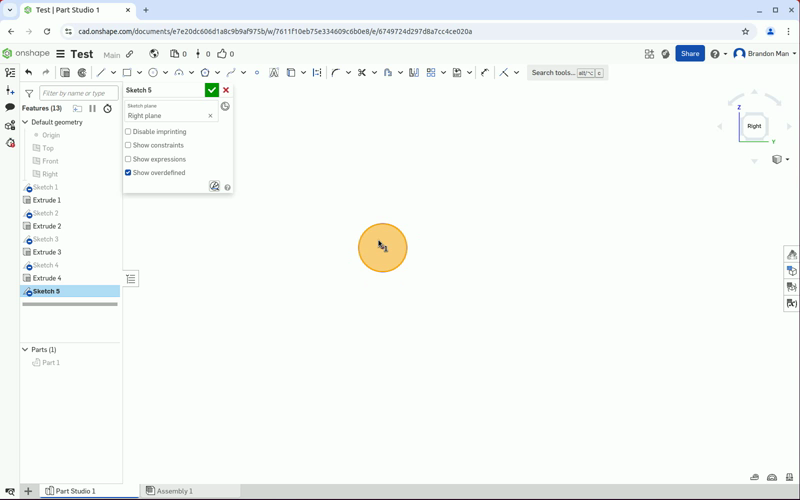
scroll(-6)
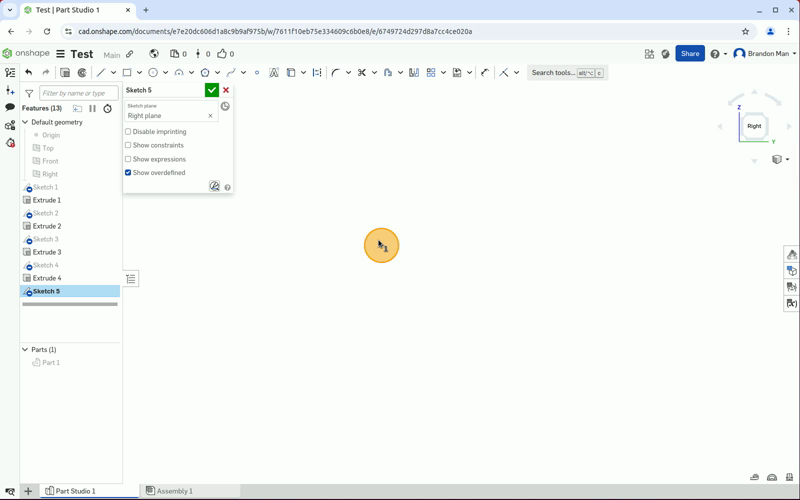
scroll(-6)
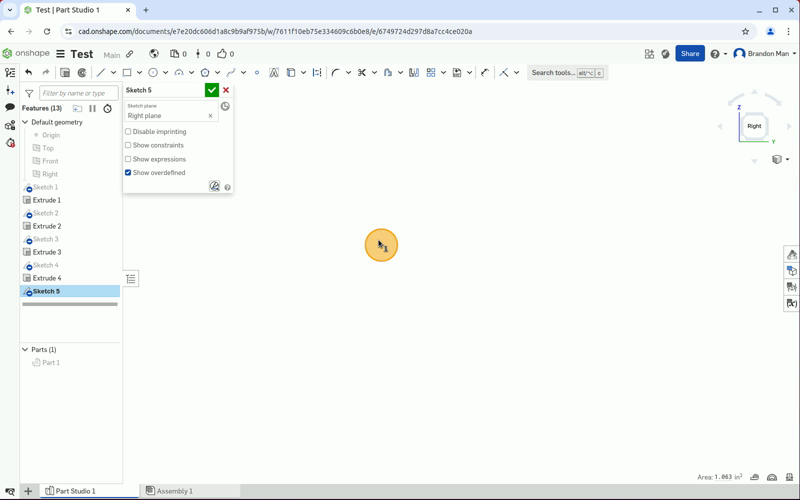
scroll(-6)
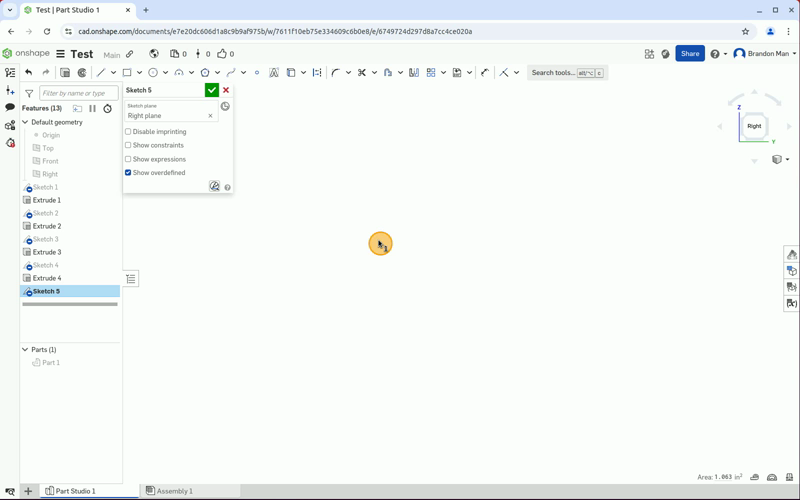
scroll(-6)
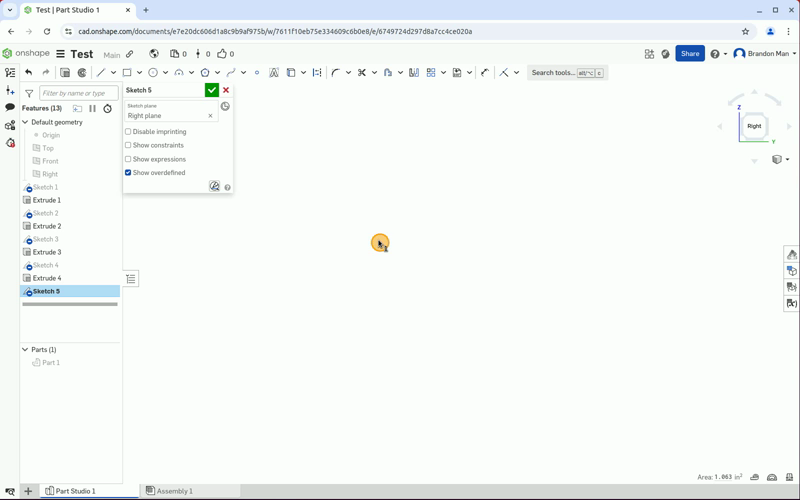
scroll(-6)
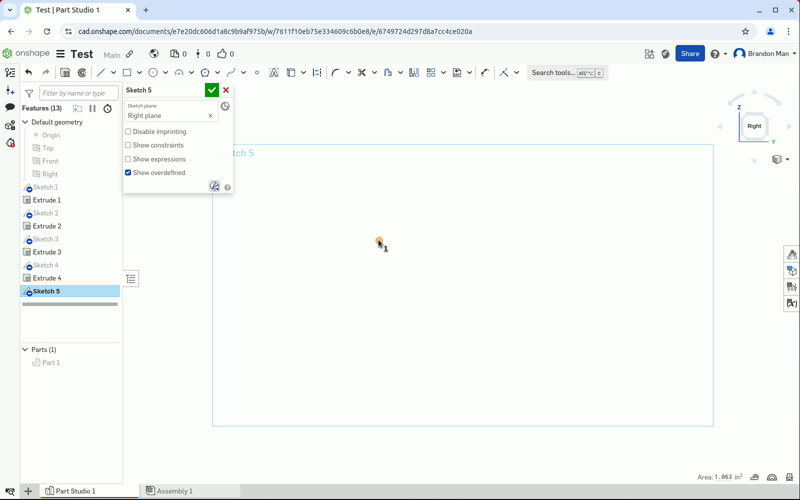
mouse_move(73, 352)
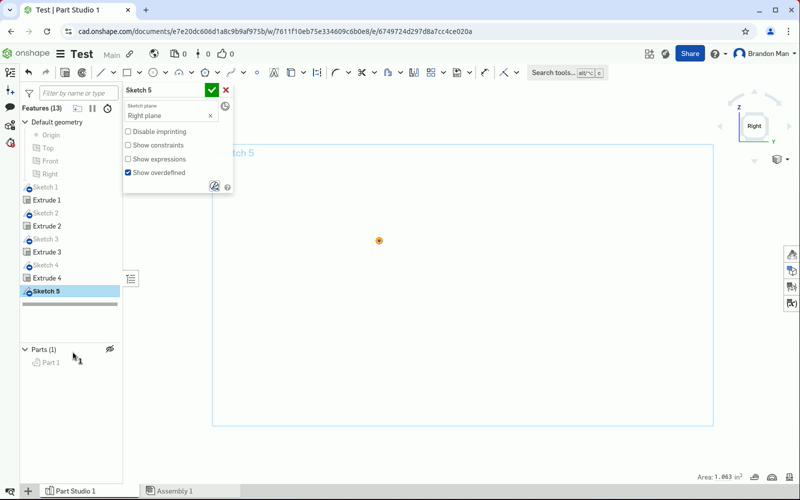
key(shift+y)
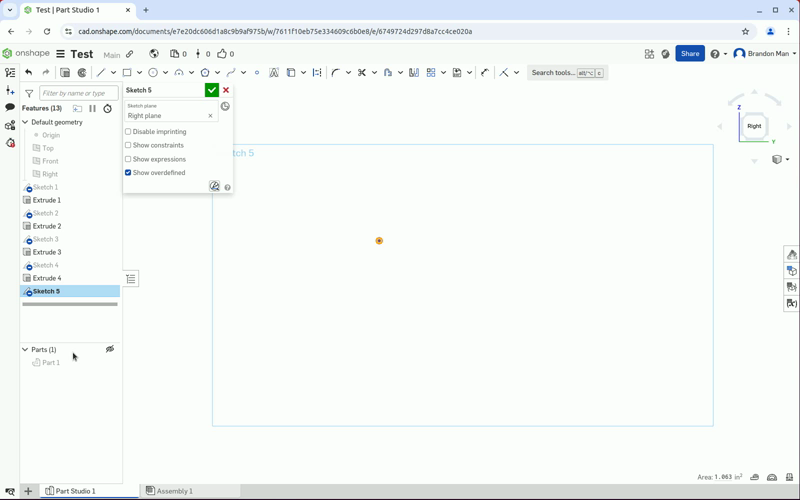
key(shift+e)
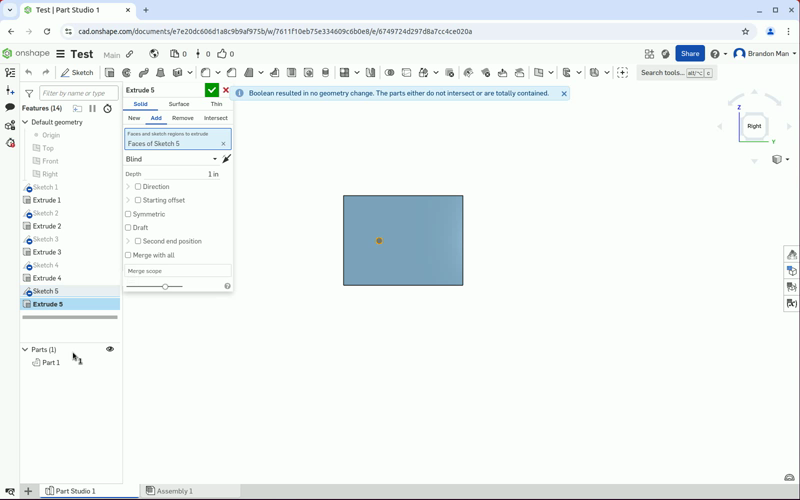
mouse_move(143, 106)
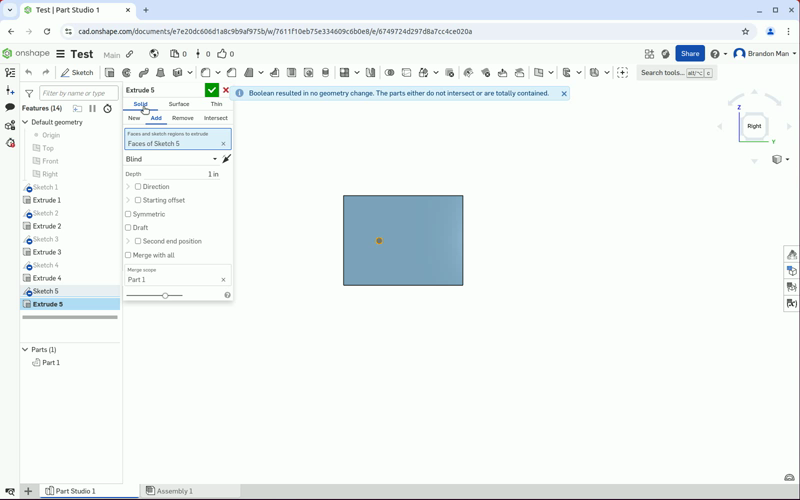
click(143, 106)
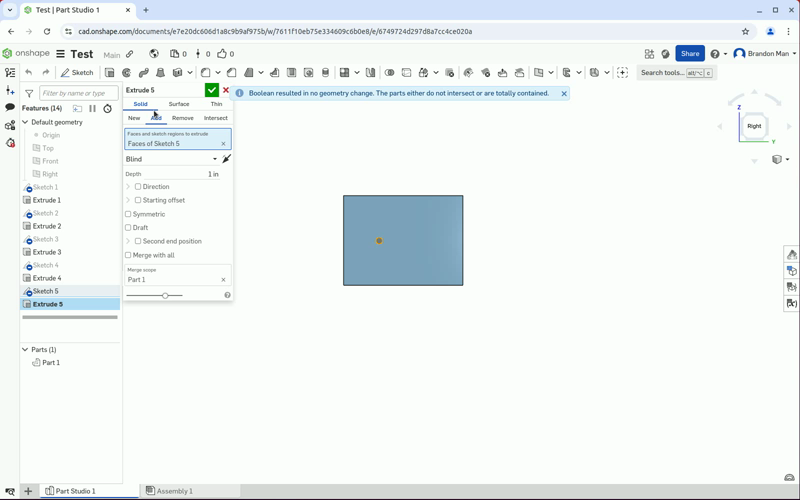
mouse_move(186, 120)
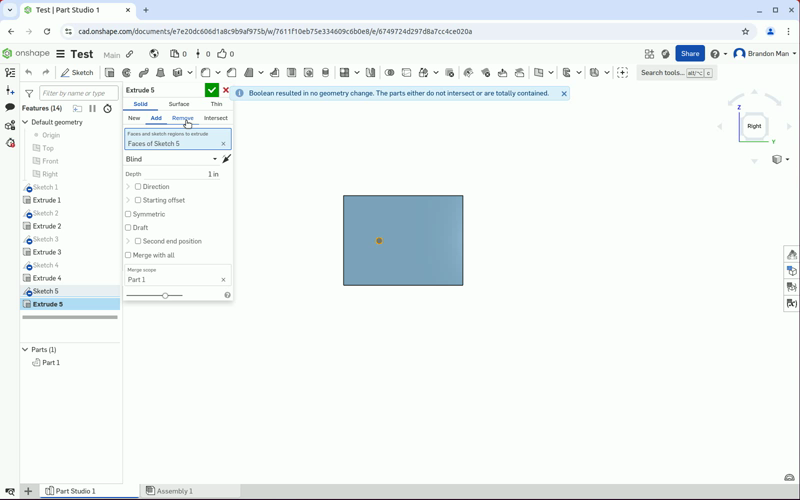
click(186, 120)
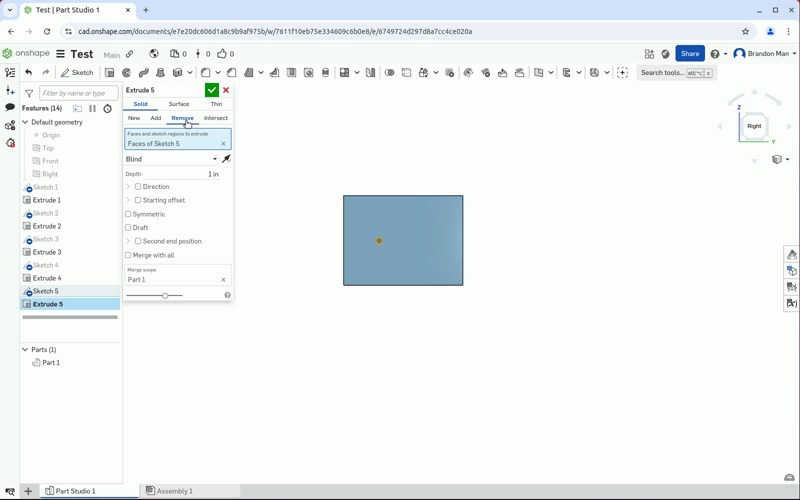
key(tab, 4)
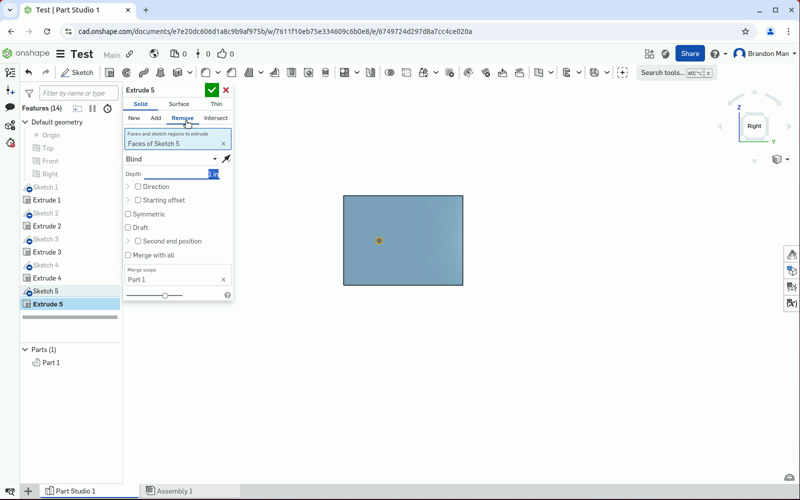
text(5.777)
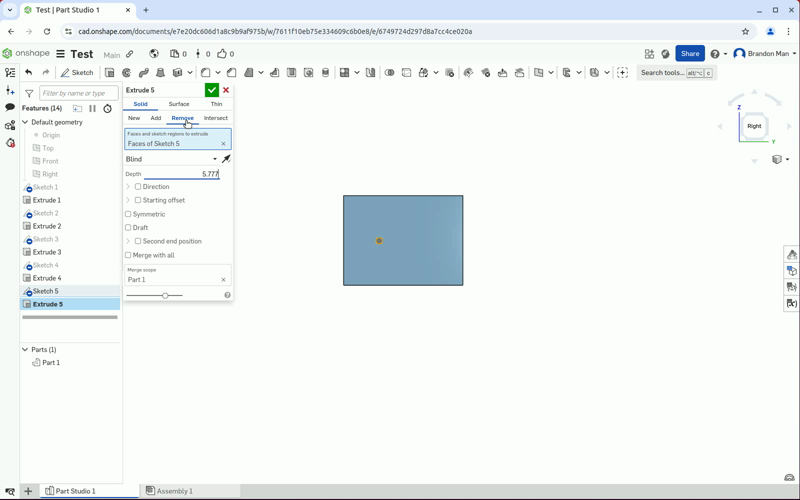
key(tab, 6)
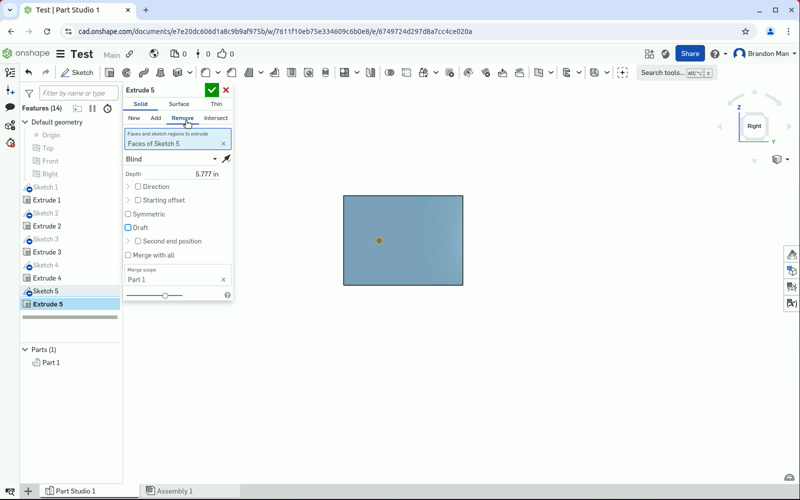
key(space)
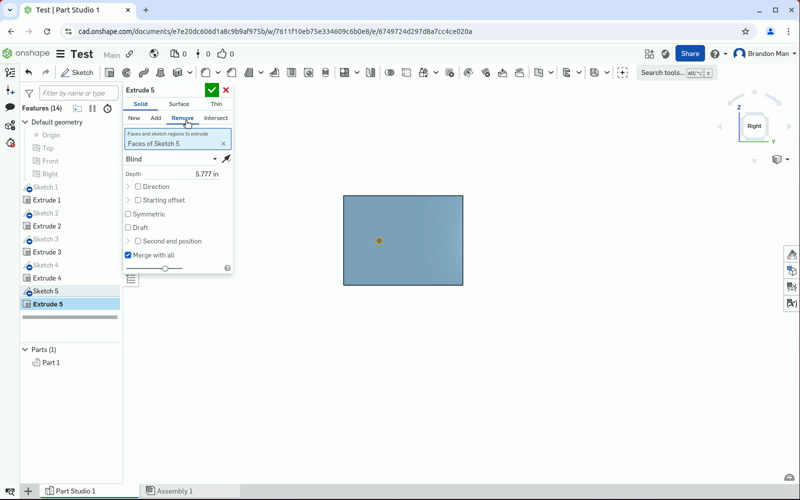
key(enter)
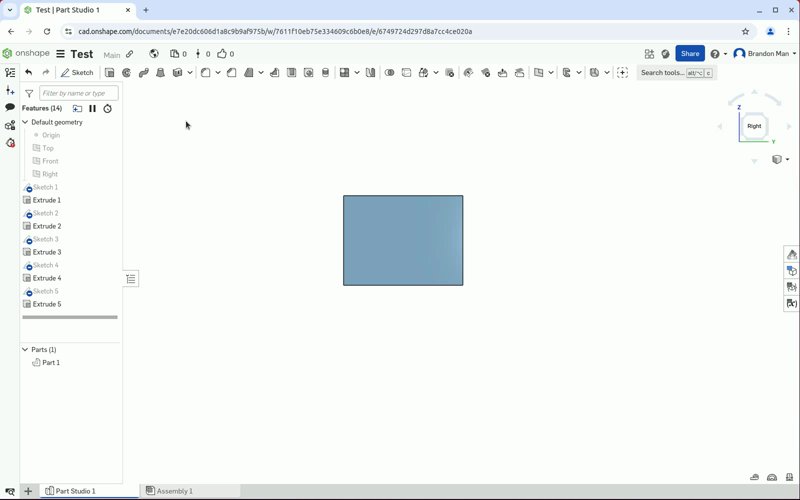
key(shift+h)
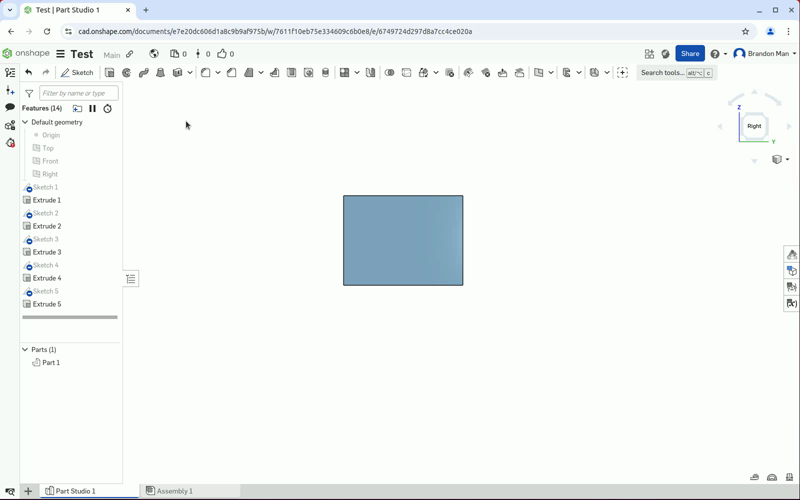
key(shift+h)
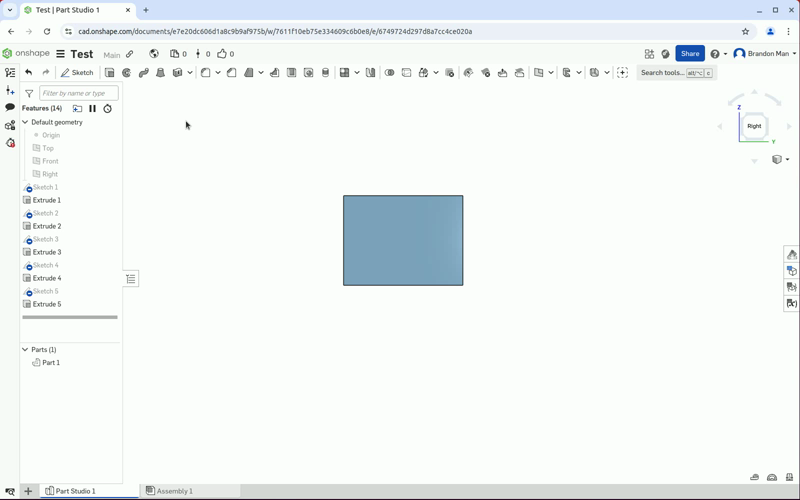
mouse_move(73, 189)
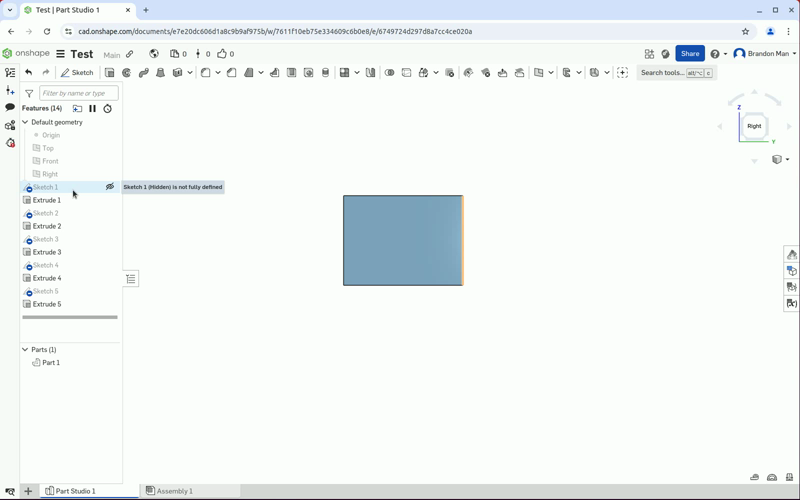
click(73, 189)
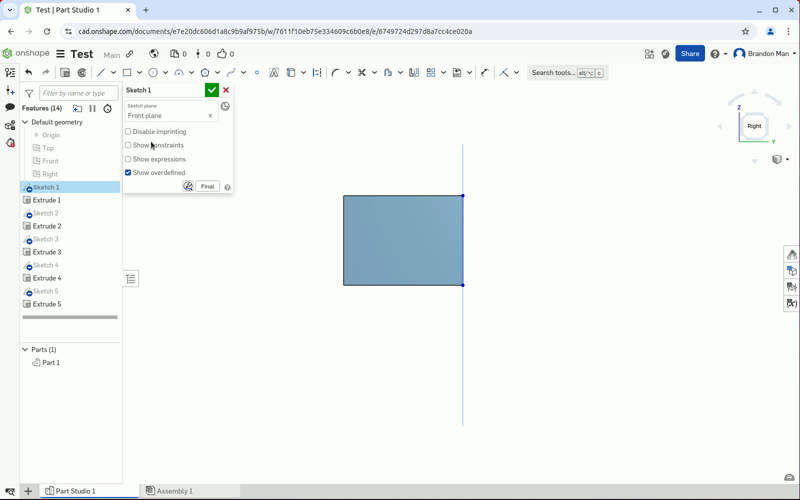
mouse_move(229, 92)
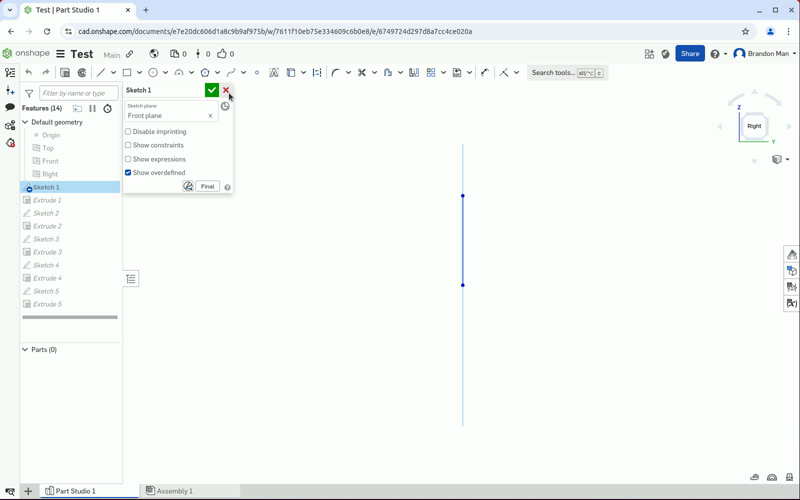
click(229, 92)
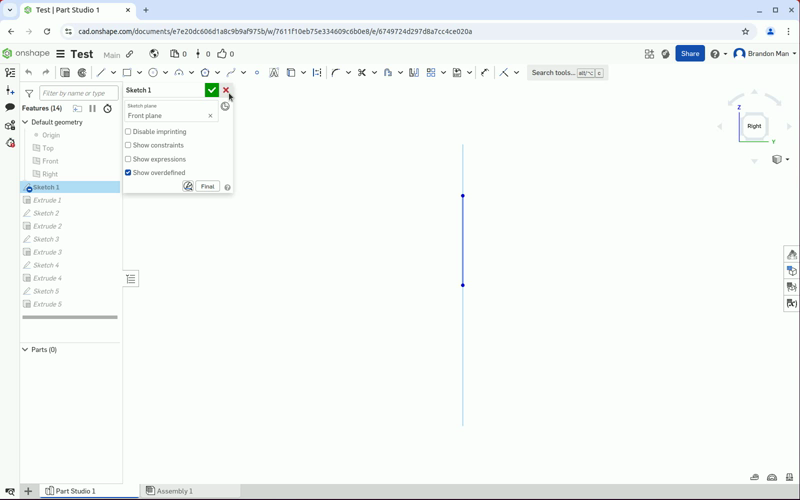
key(shift+s)
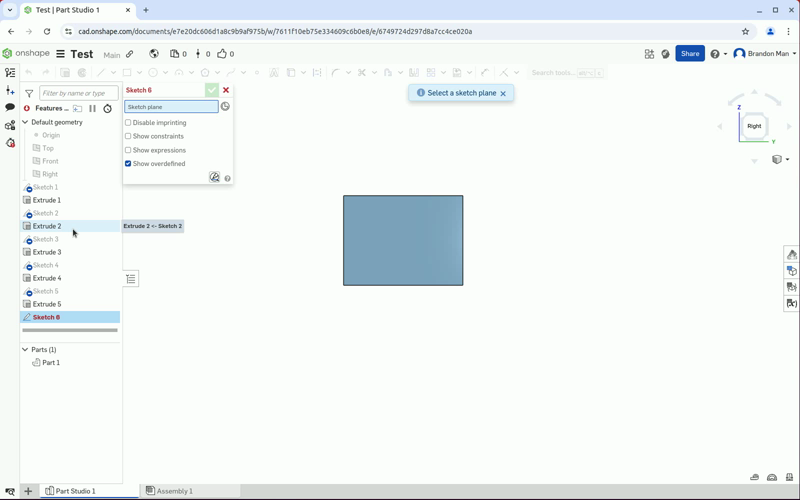
scroll(3)
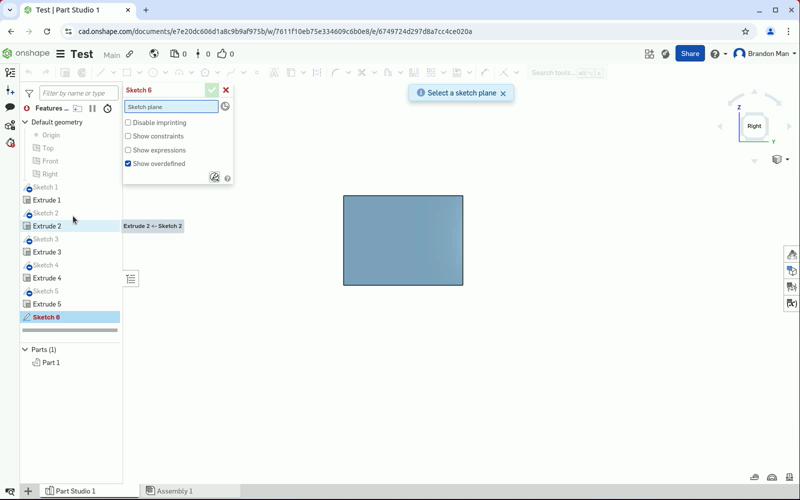
mouse_move(73, 176)
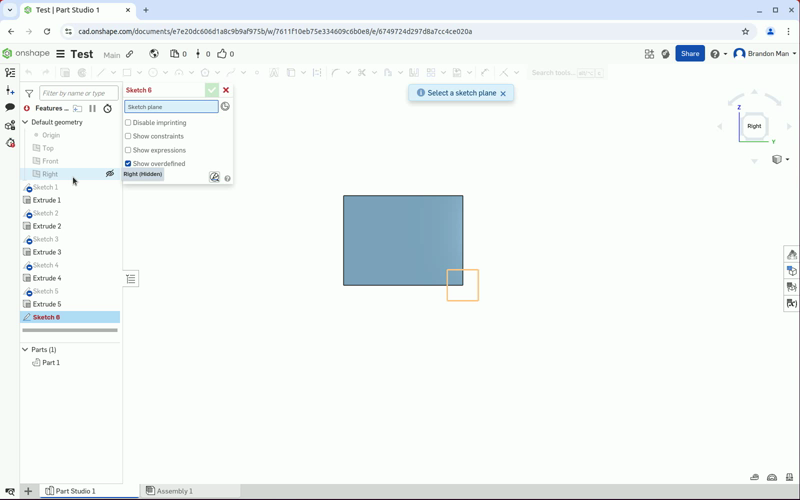
click(73, 176)
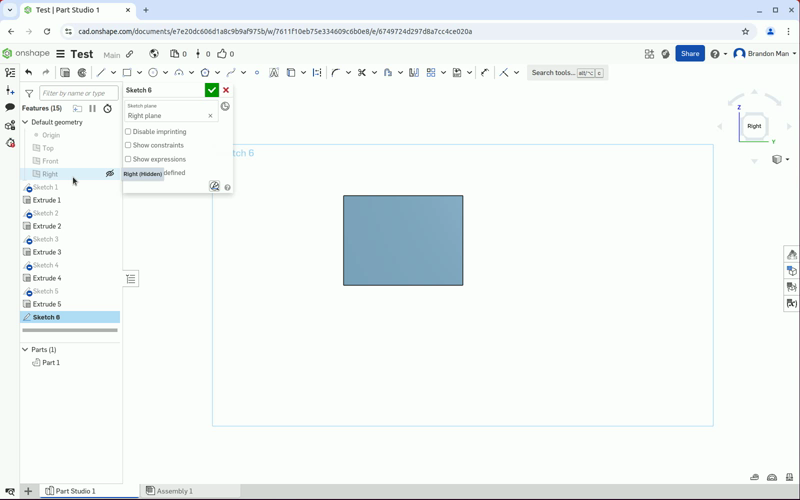
mouse_move(73, 352)
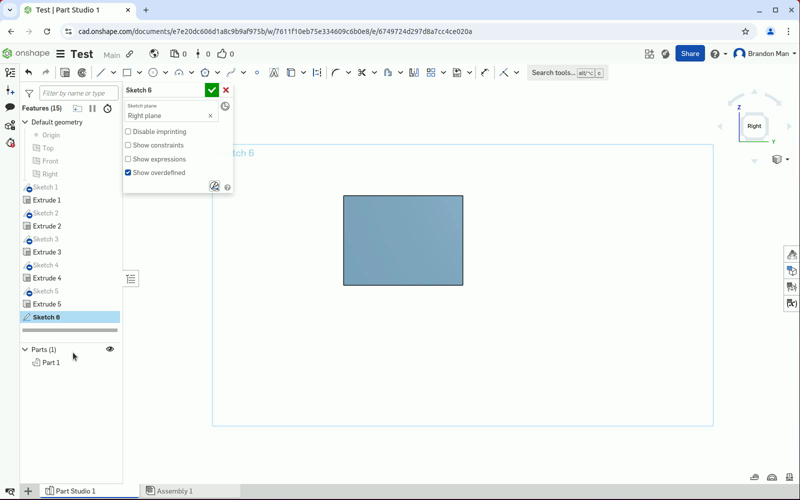
key(y)
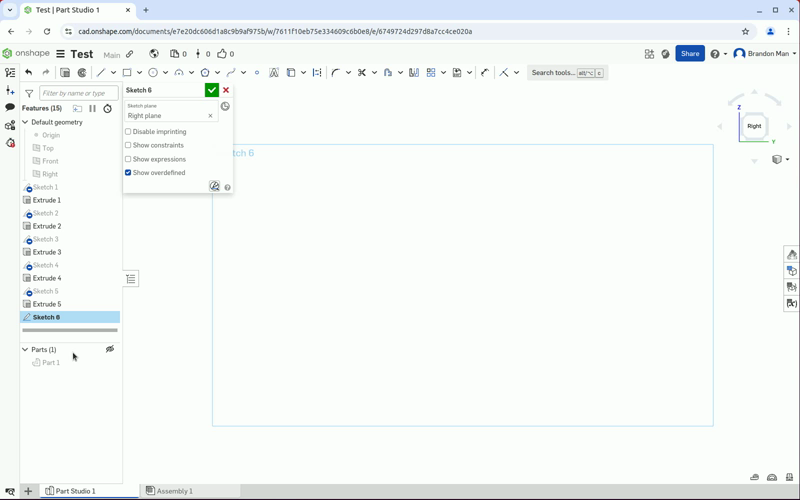
key(c)
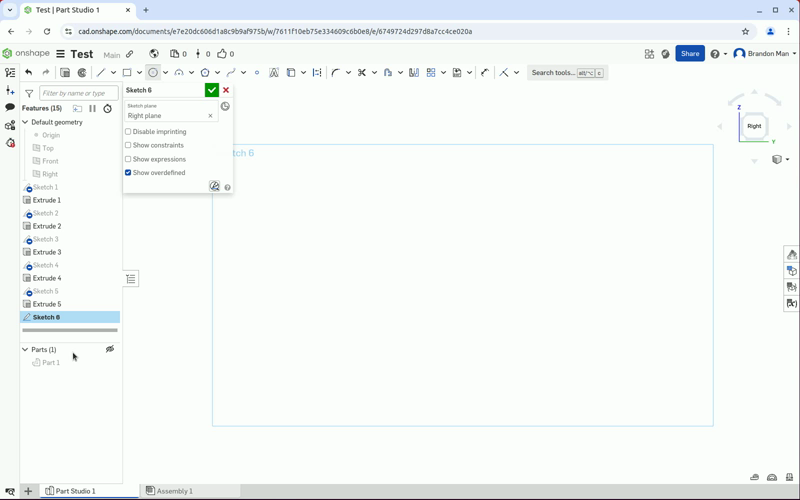
key_down(shift)
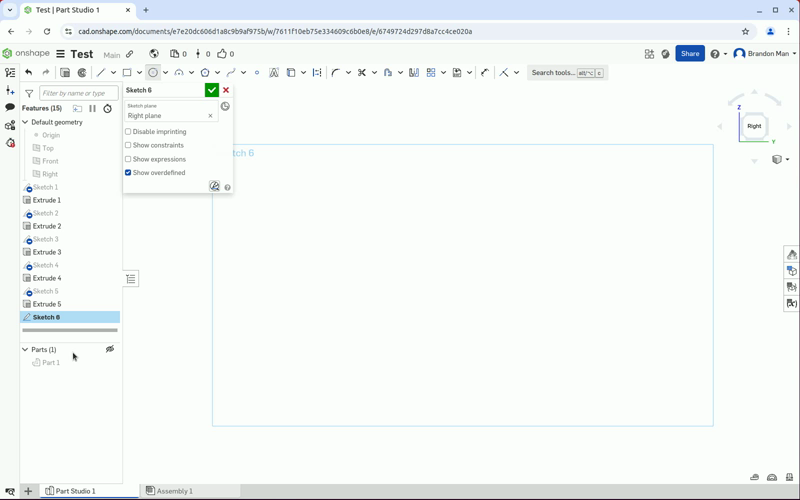
mouse_move(360, 240)
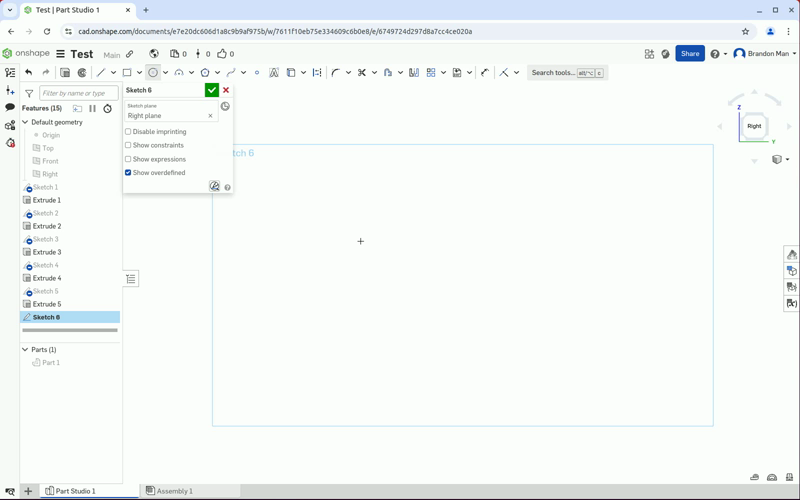
click(360, 240)
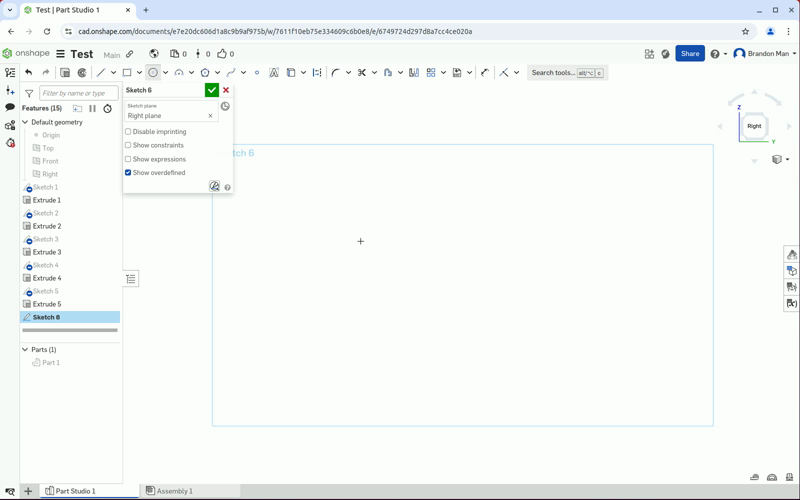
key_up(shift)
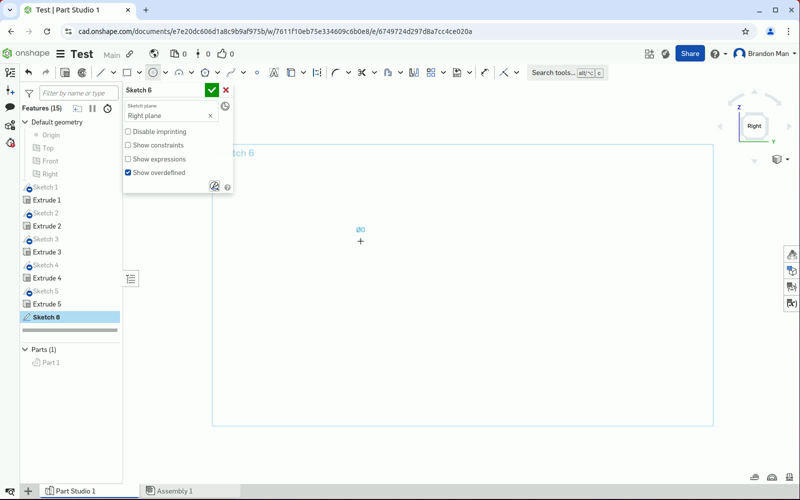
mouse_move(363, 240)
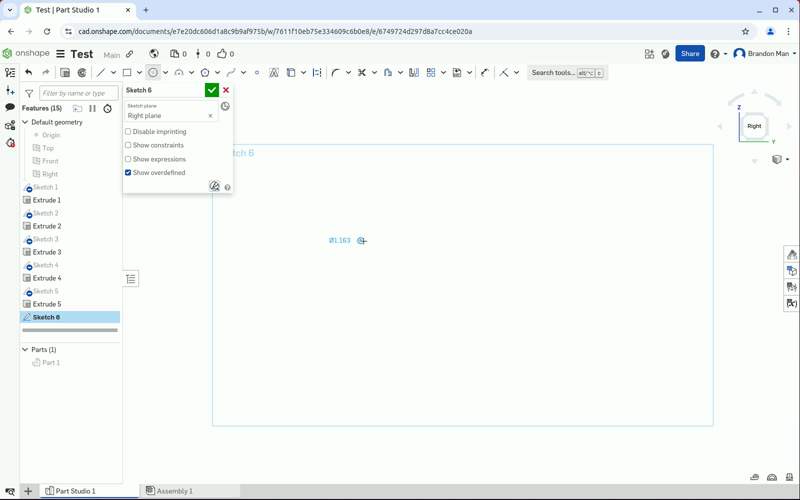
click(363, 240)
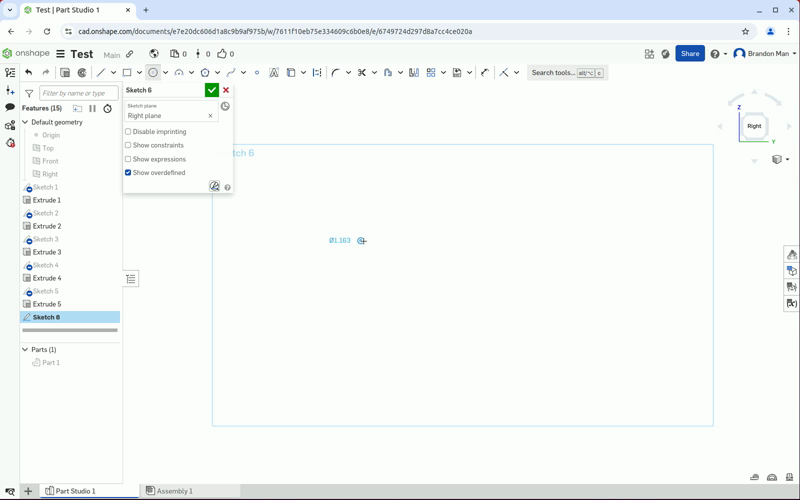
key(esc)
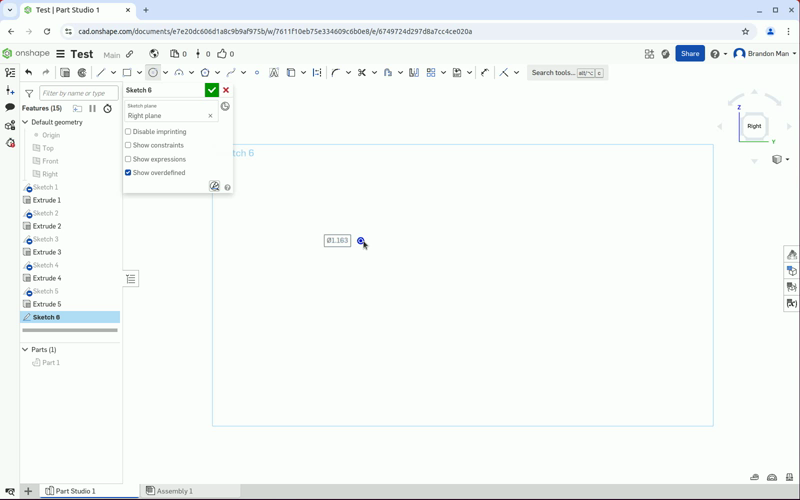
mouse_move(363, 241)
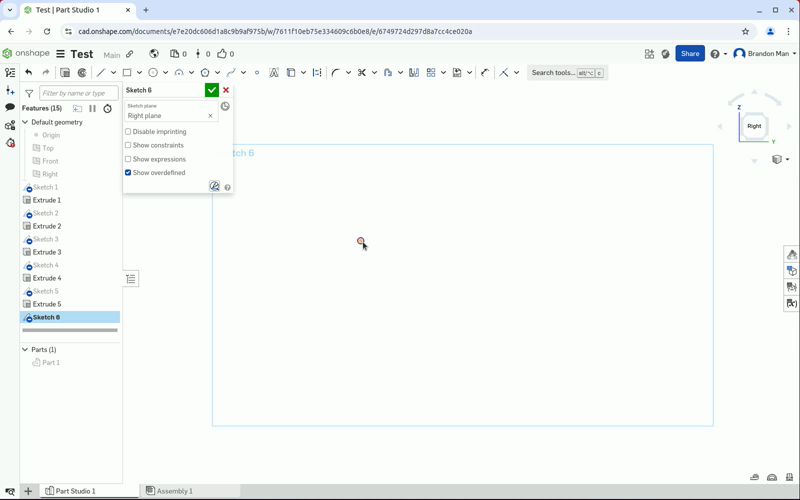
scroll(6)
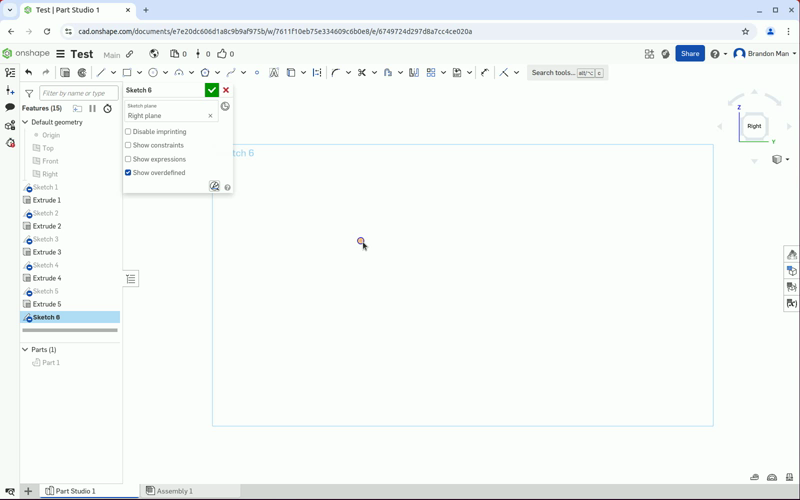
scroll(6)
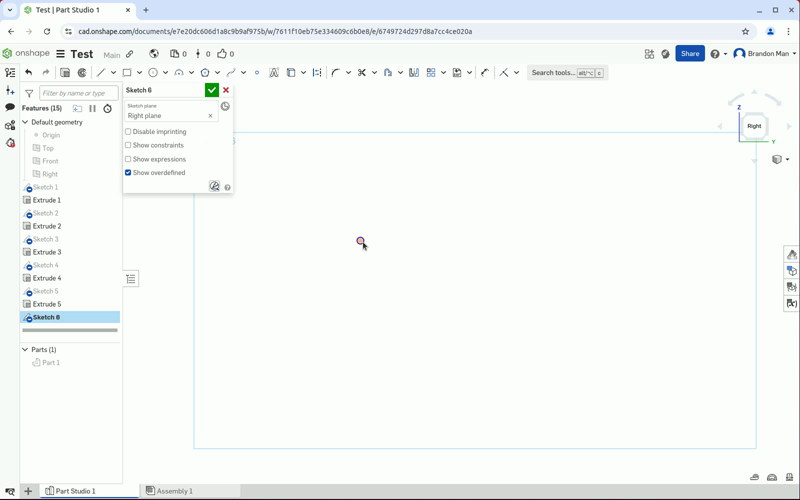
scroll(6)
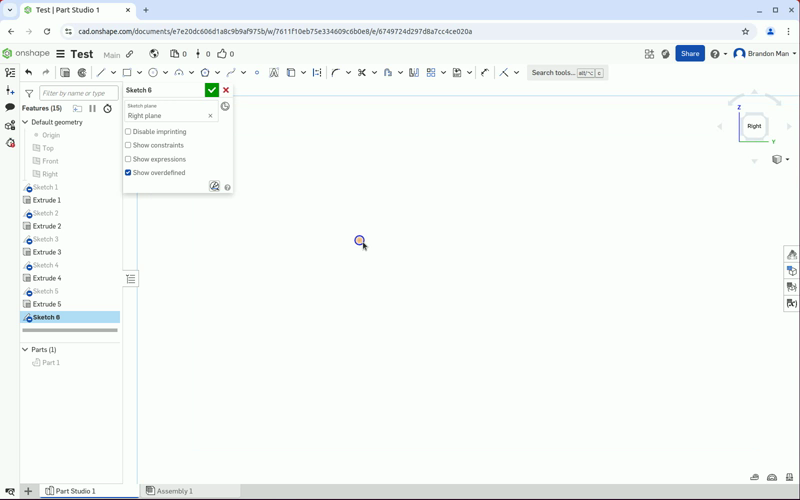
scroll(6)
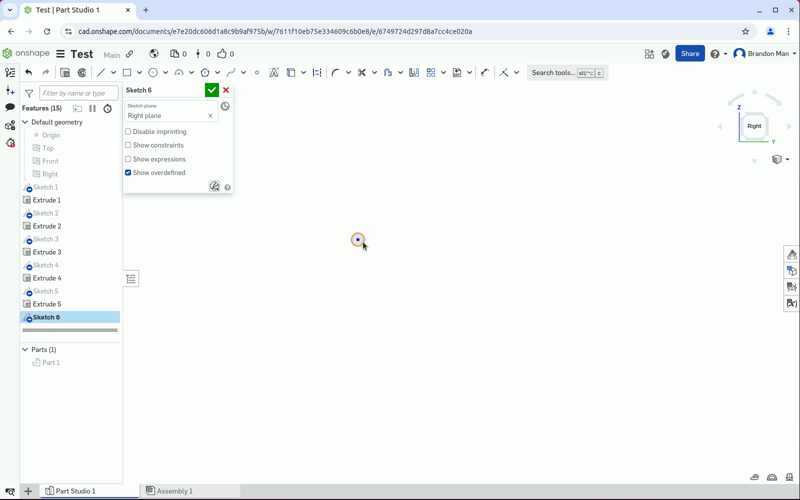
scroll(6)
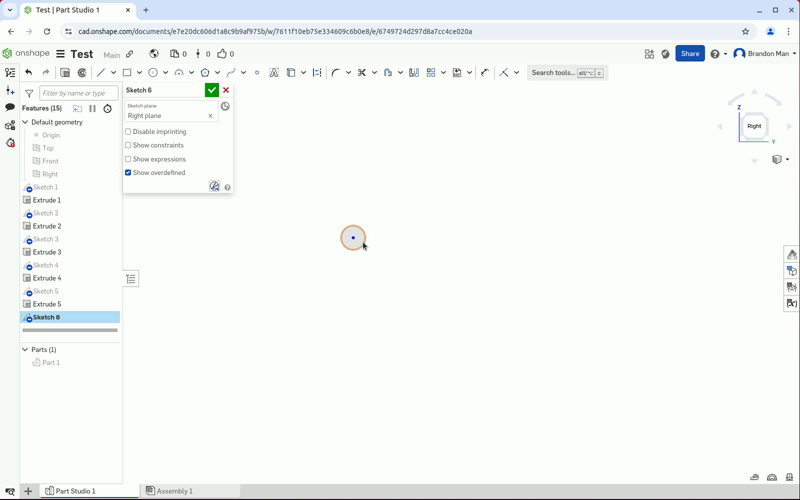
scroll(6)
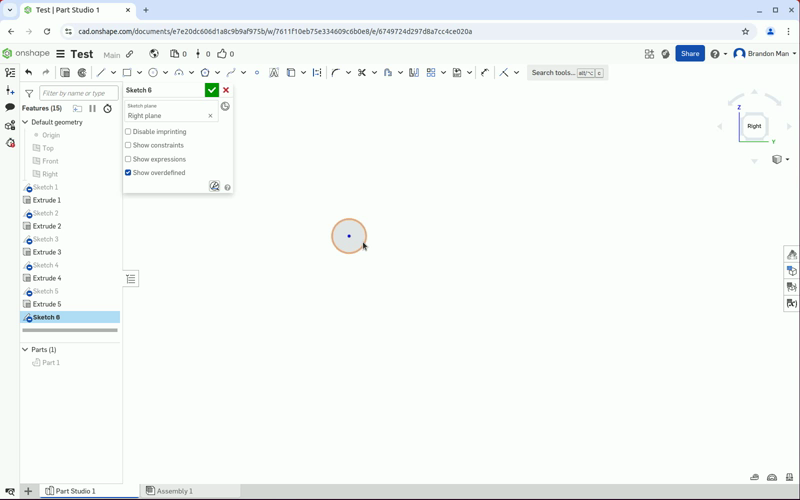
scroll(6)
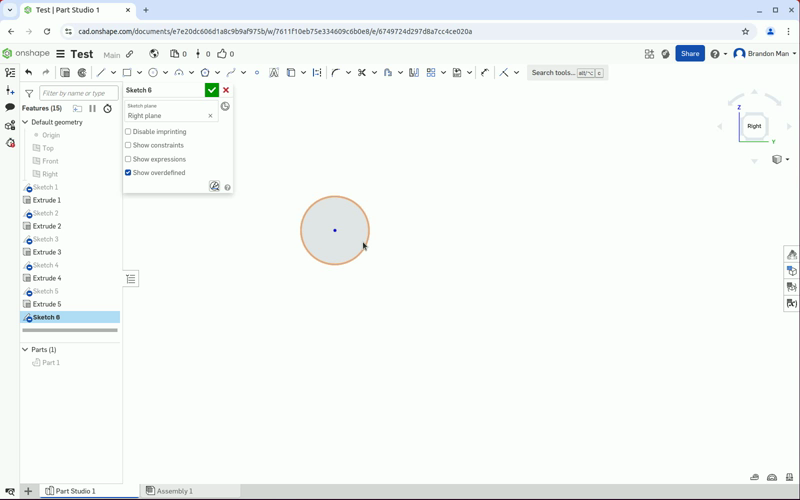
click(363, 241)
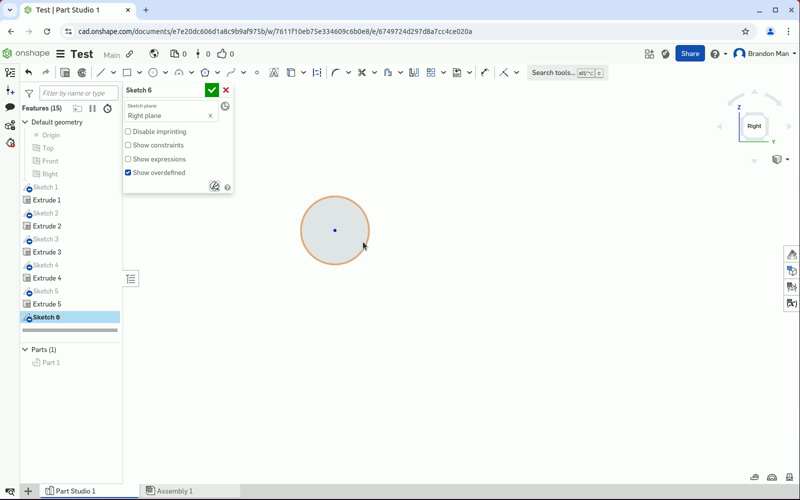
scroll(-6)
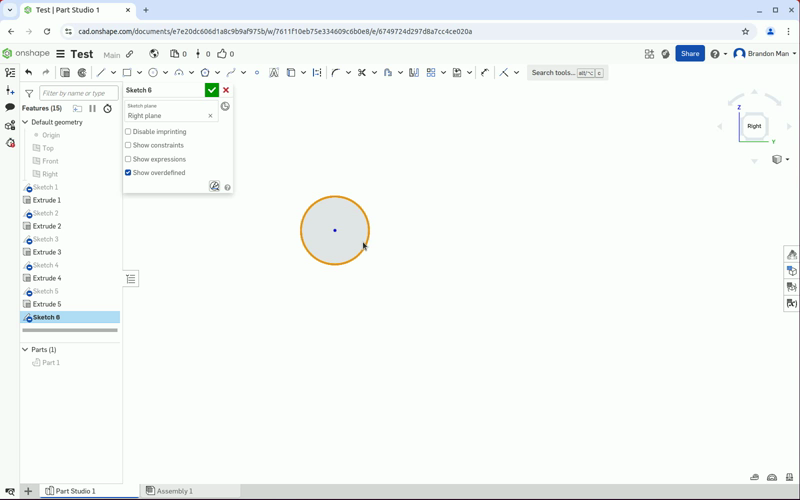
scroll(-6)
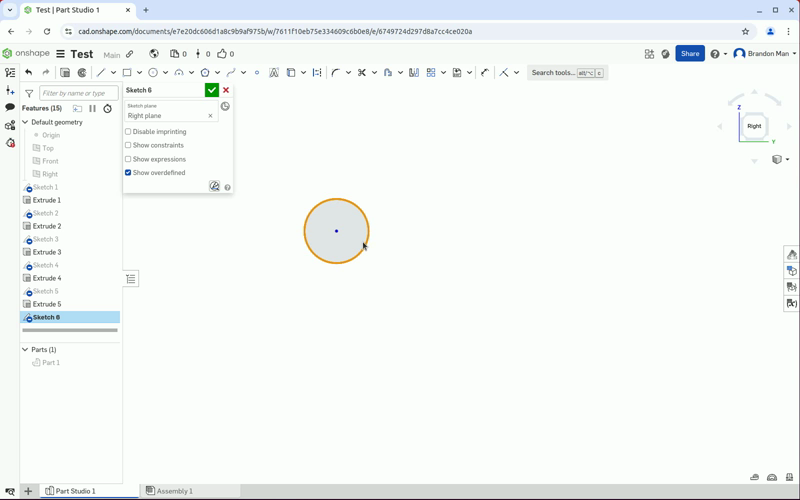
scroll(-6)
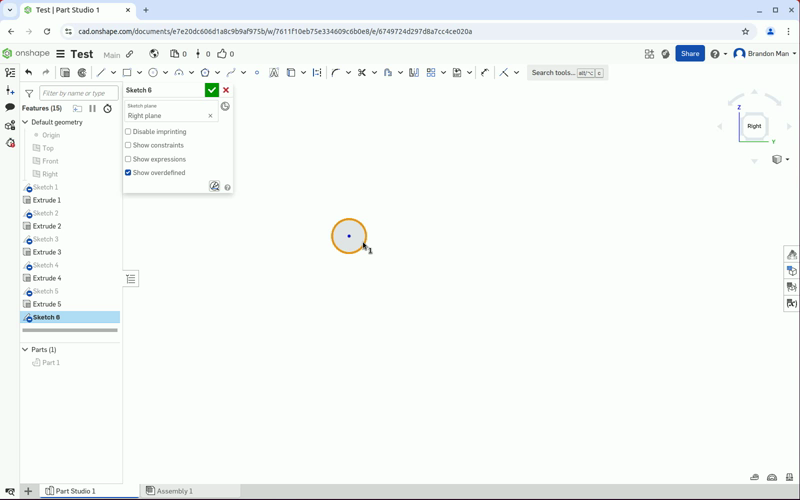
scroll(-6)
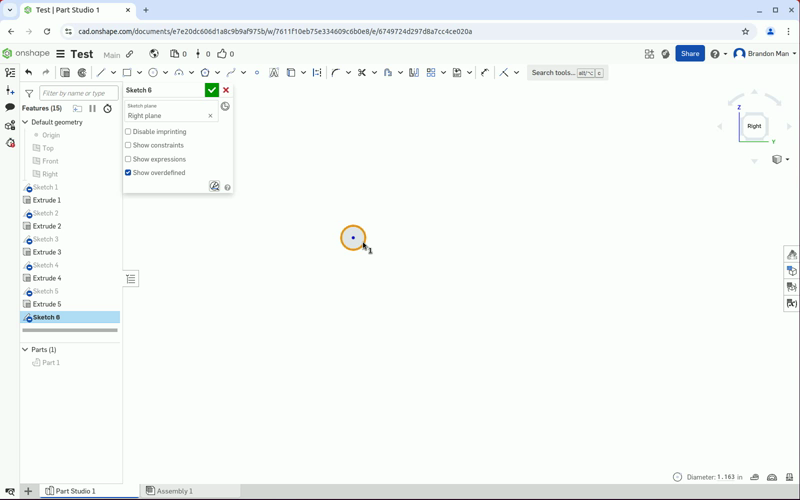
scroll(-6)
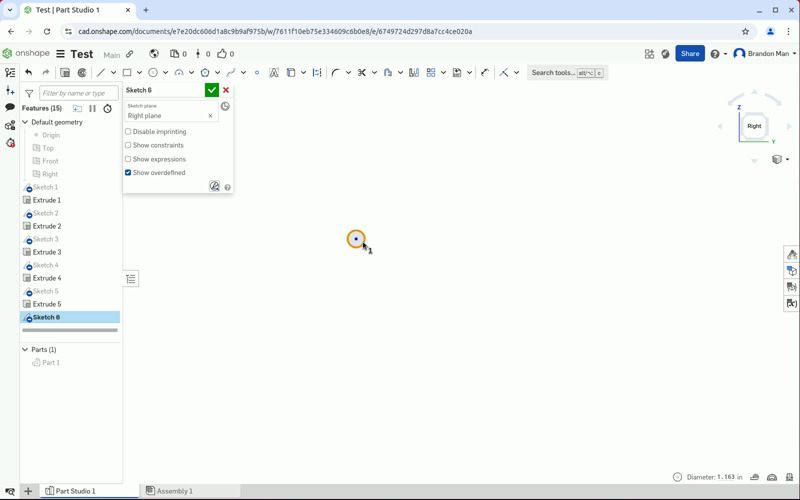
scroll(-6)
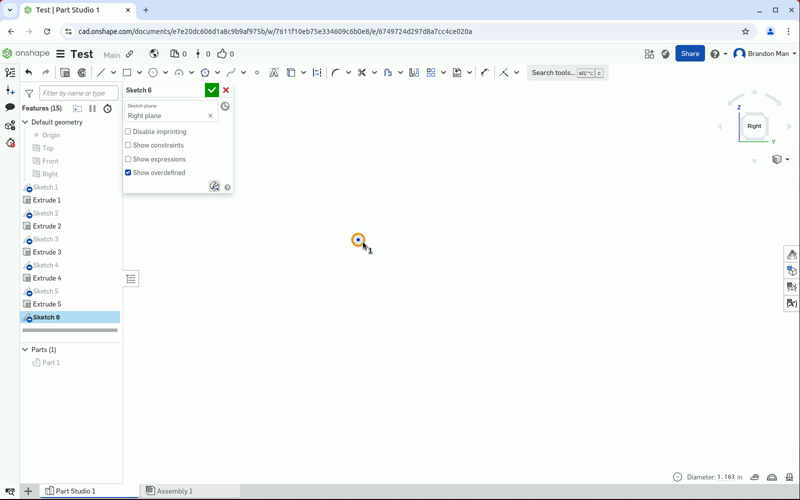
scroll(-6)
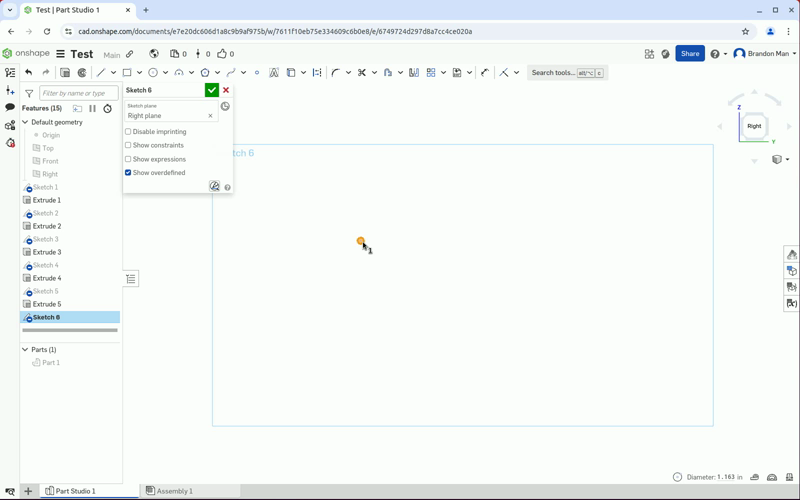
mouse_move(73, 352)
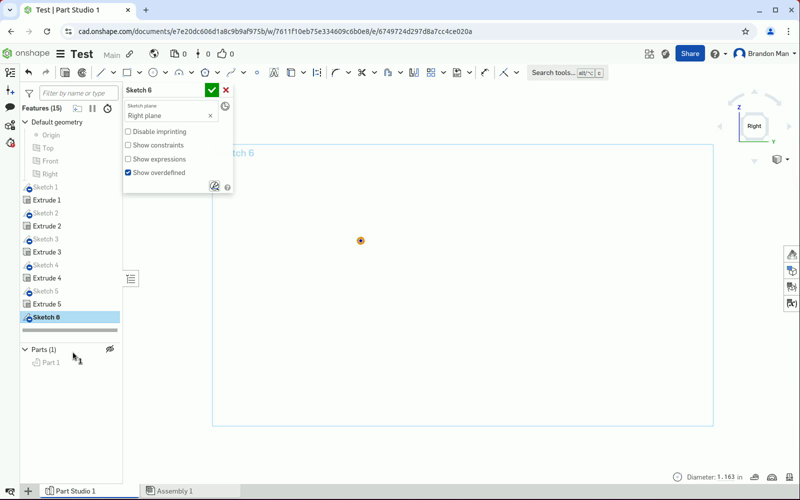
key(shift+y)
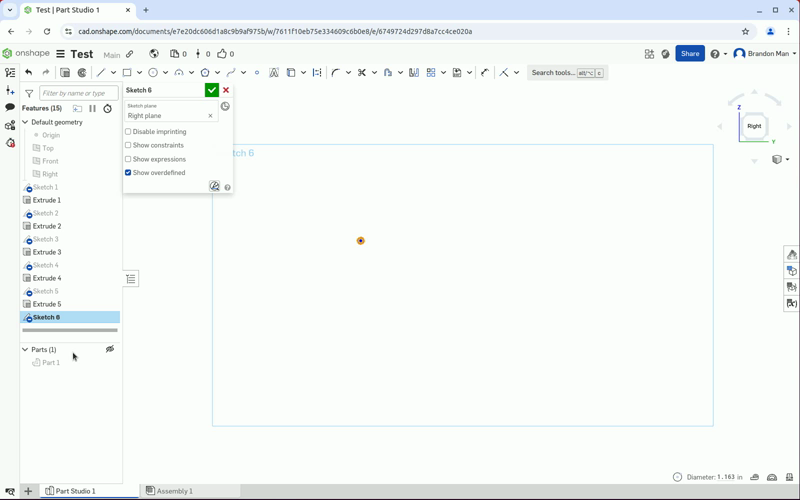
key(shift+e)
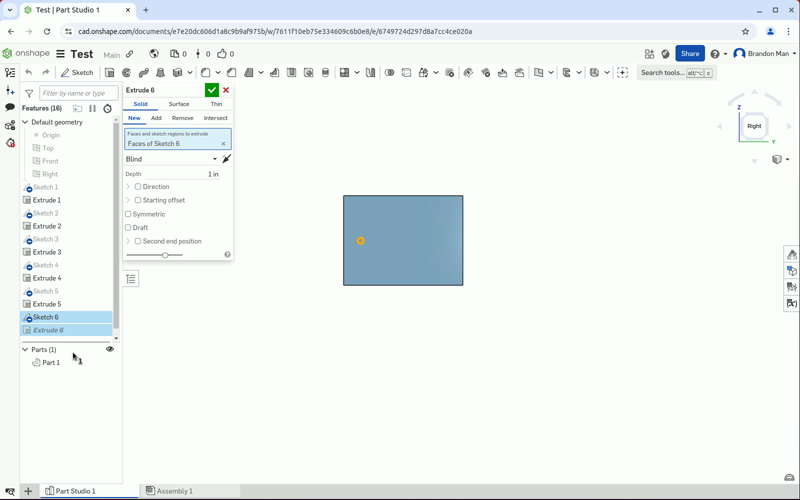
mouse_move(143, 106)
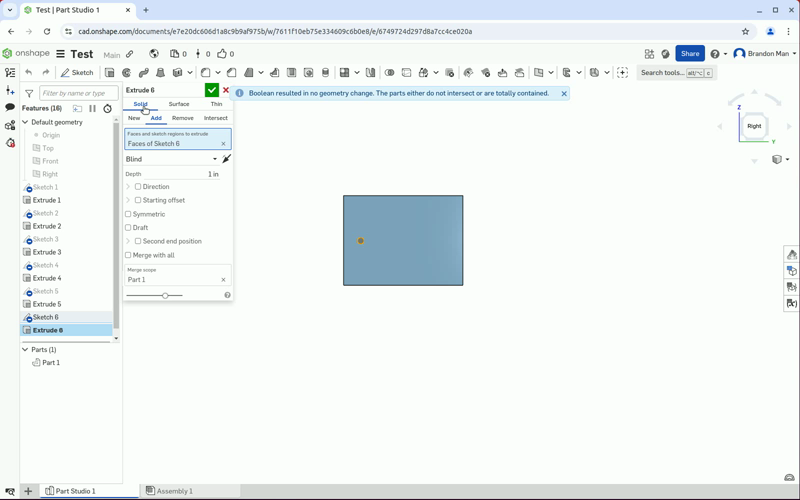
click(143, 106)
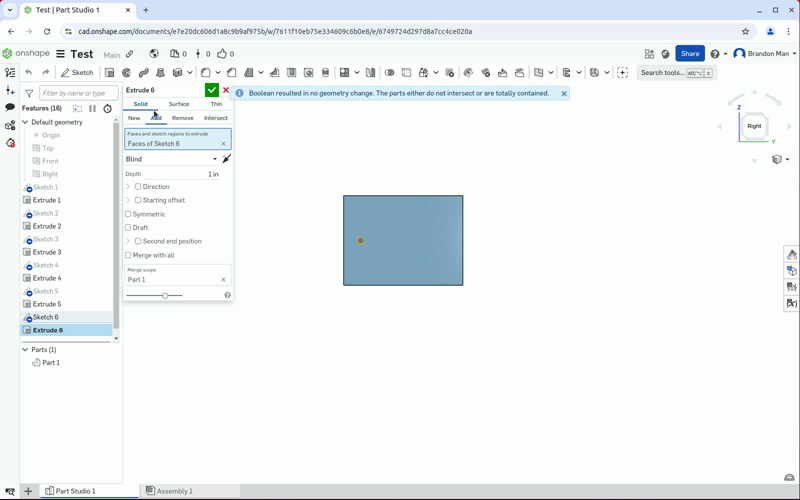
mouse_move(186, 120)
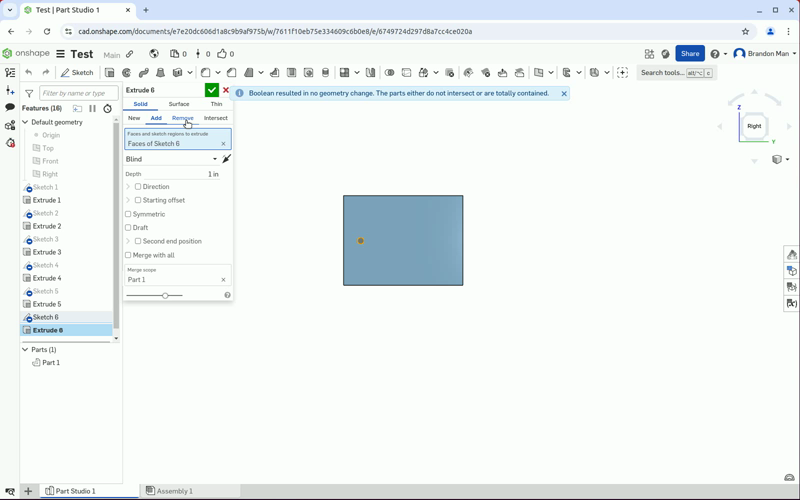
click(186, 120)
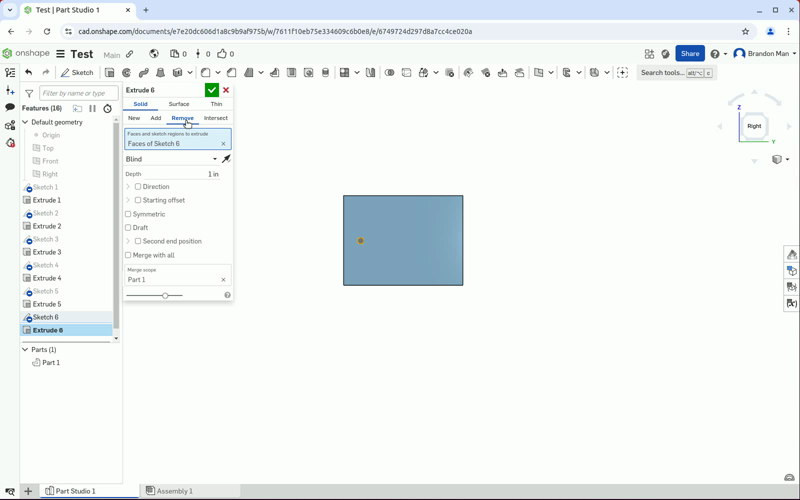
key(tab, 4)
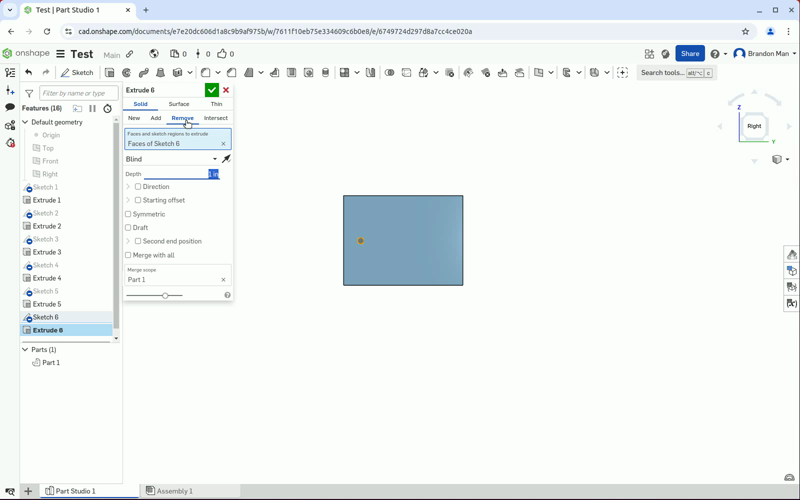
text(5.777)
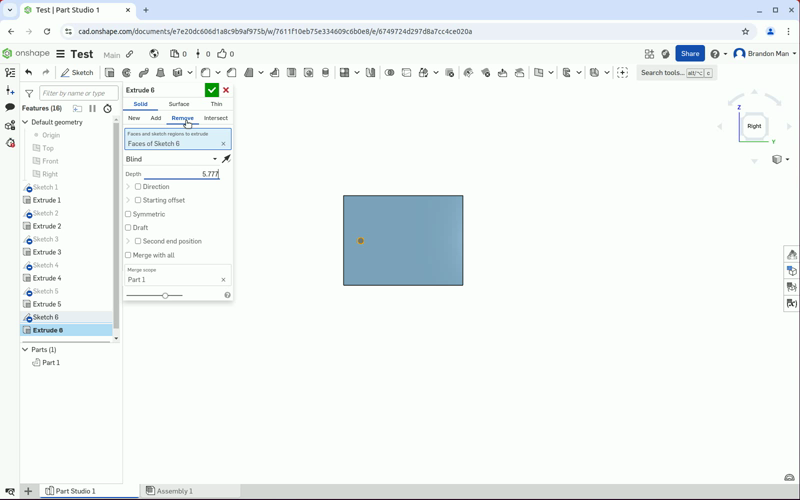
key(tab, 6)
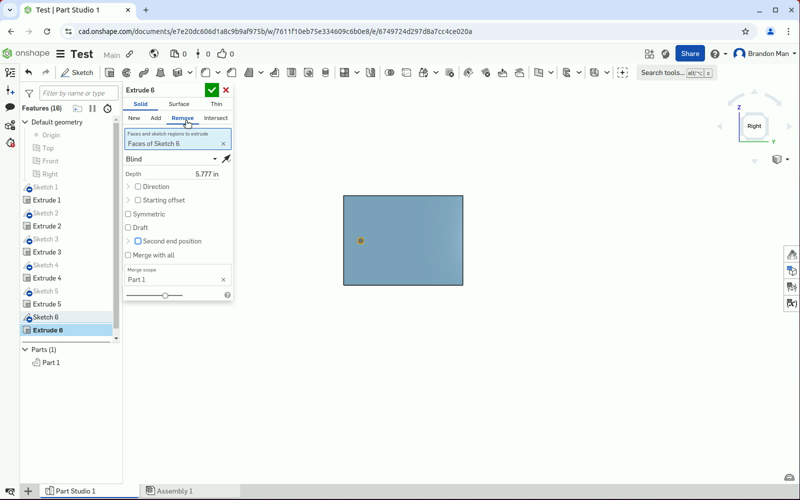
key(space)
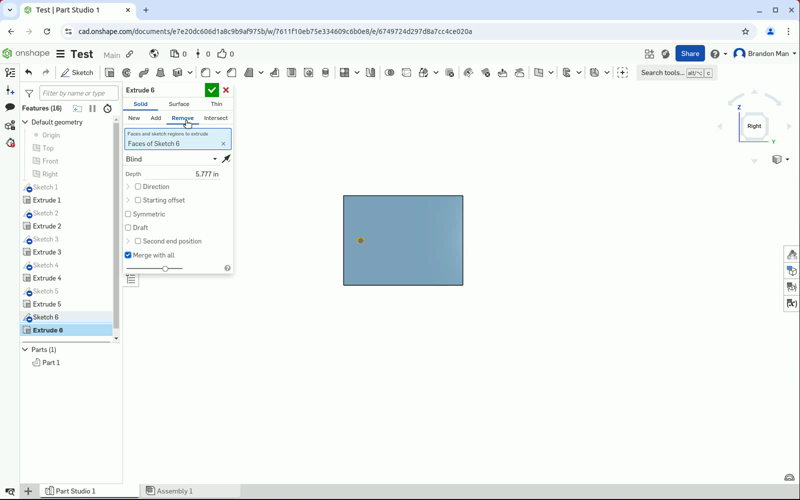
key(enter)
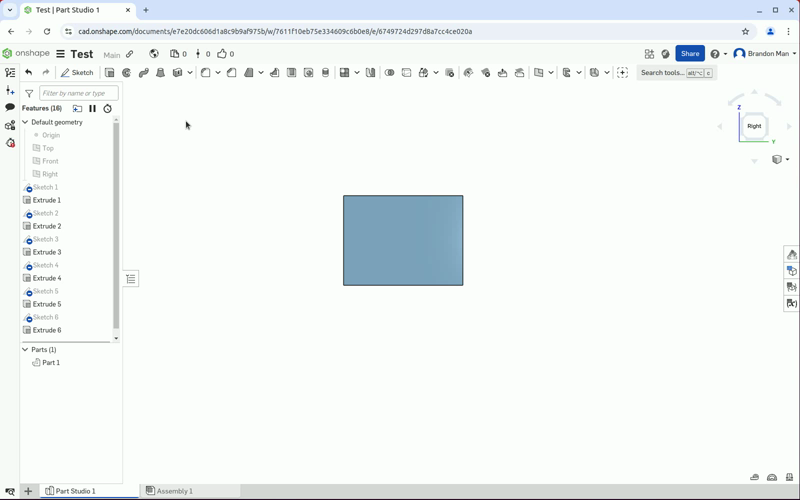
key(shift+h)
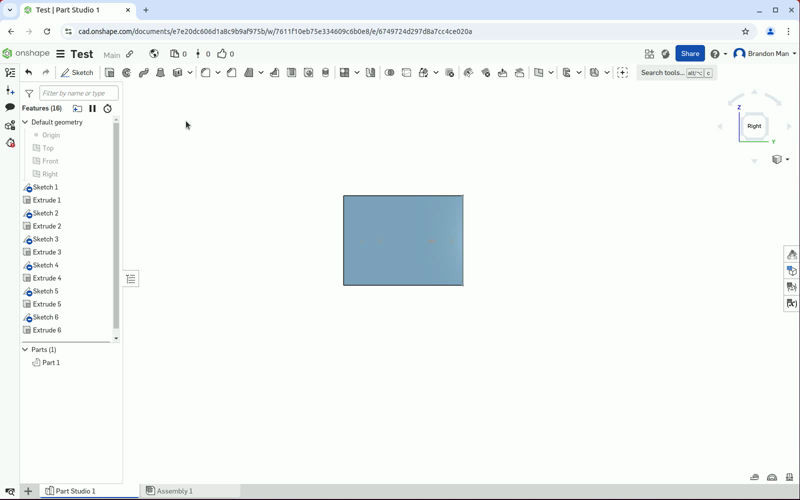
key(shift+h)
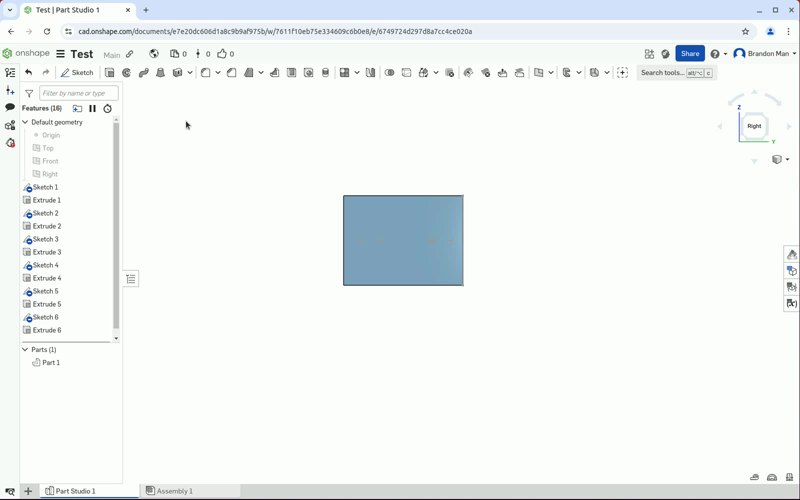
key(shift+7)
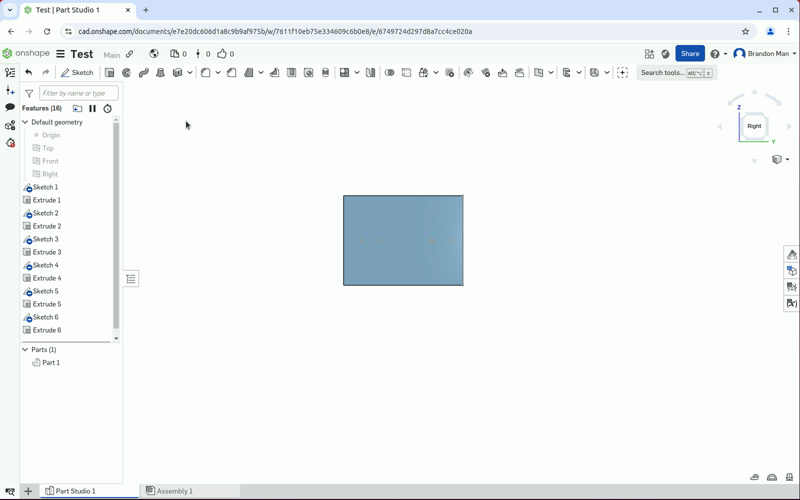
key(right, 2)
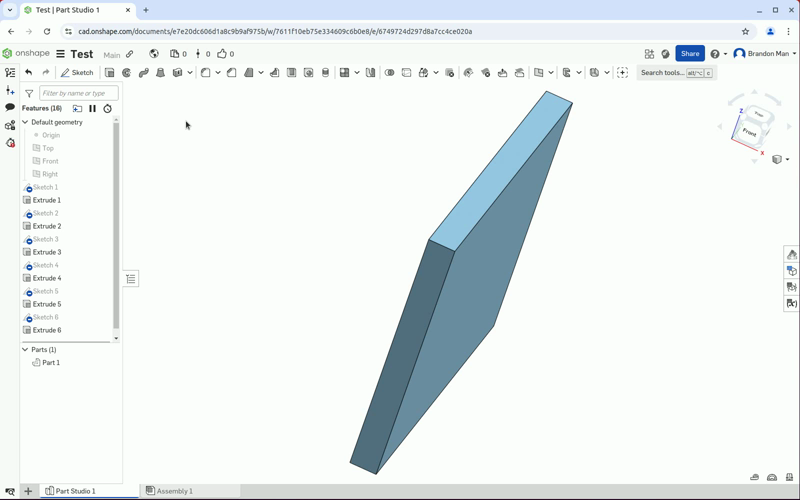
key(down, 2)
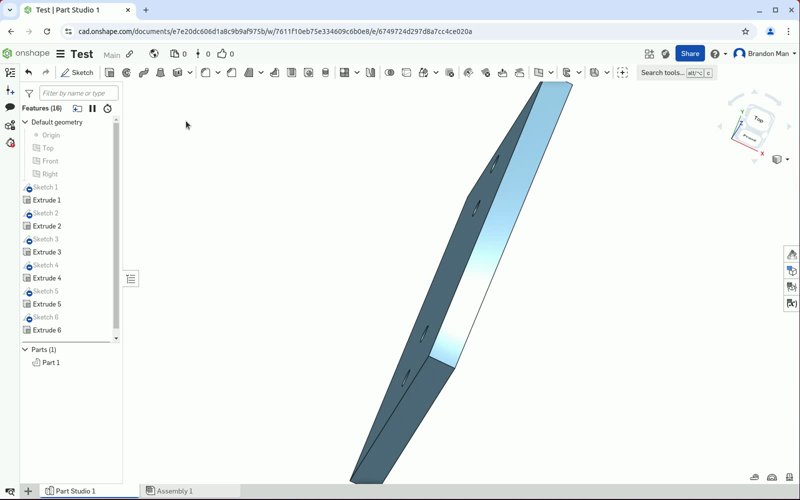
key(up, 2)
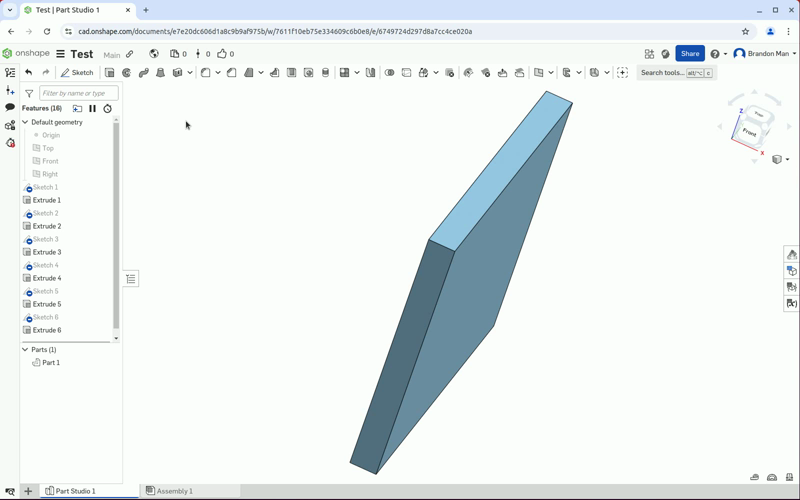
key(left, 2)
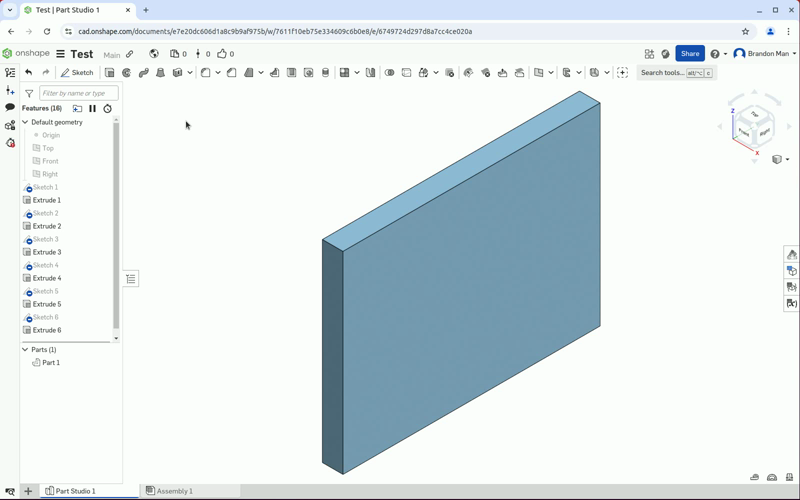
mouse_move(69, 189)
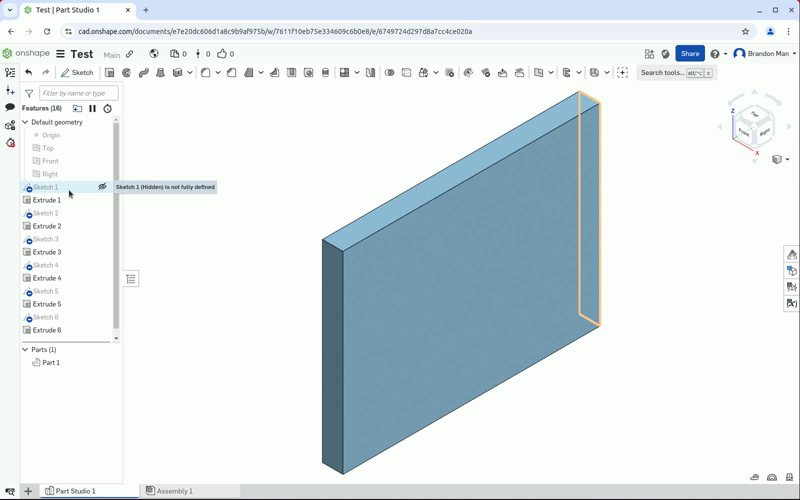
click(69, 189)